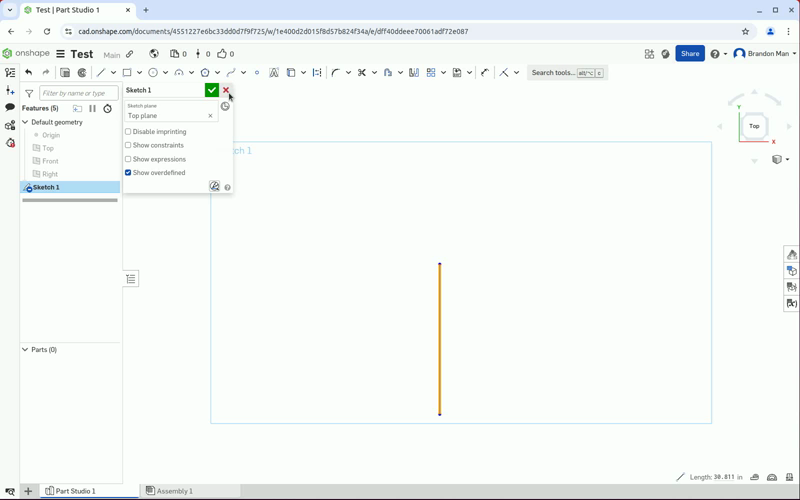
key(shift+h)
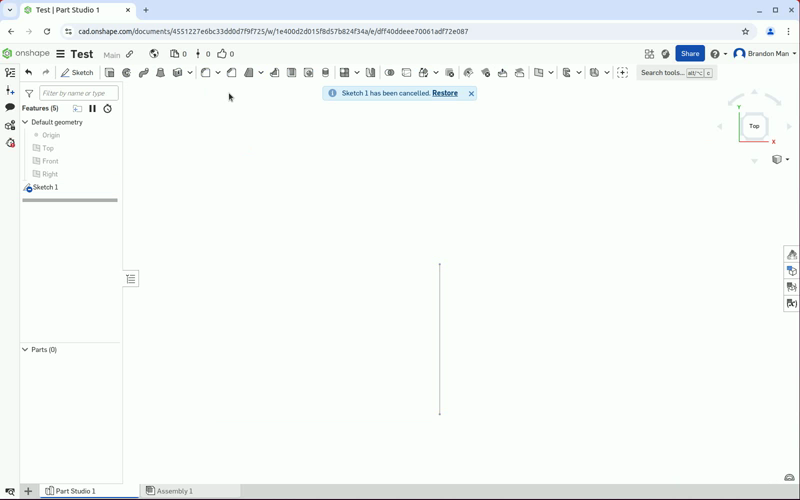
key(shift+s)
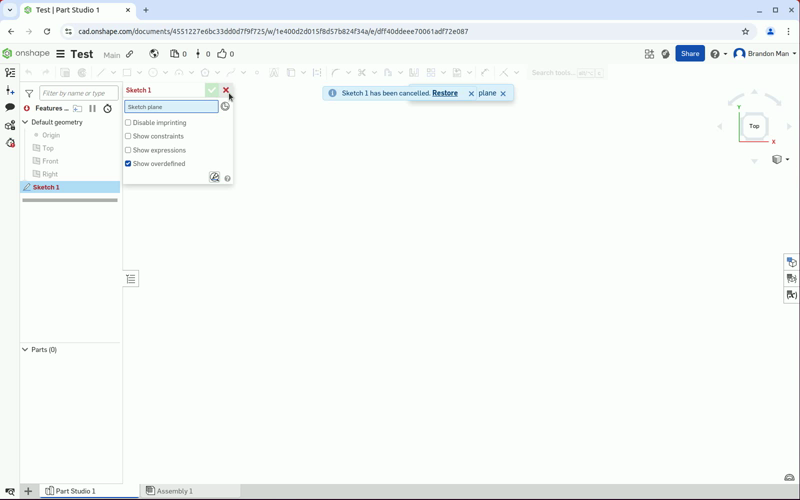
mouse_move(73, 150)
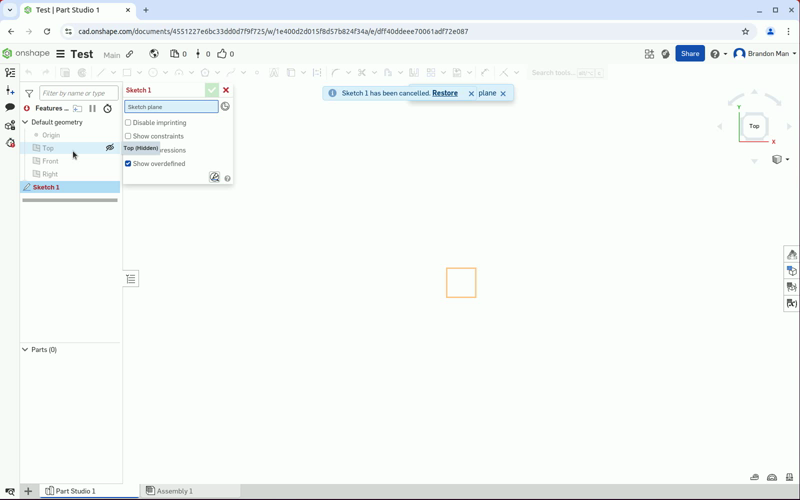
click(73, 150)
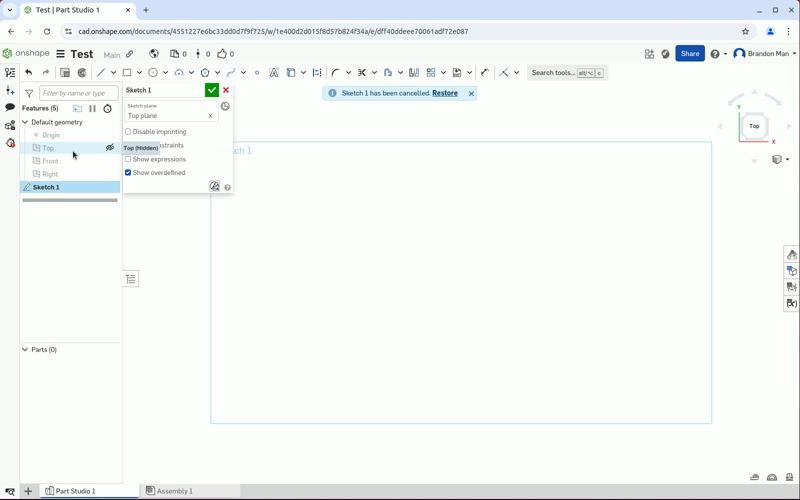
mouse_move(73, 352)
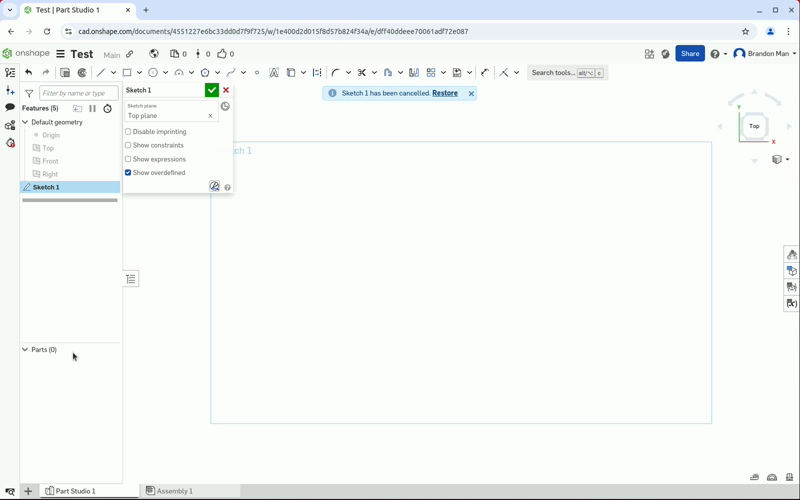
key(y)
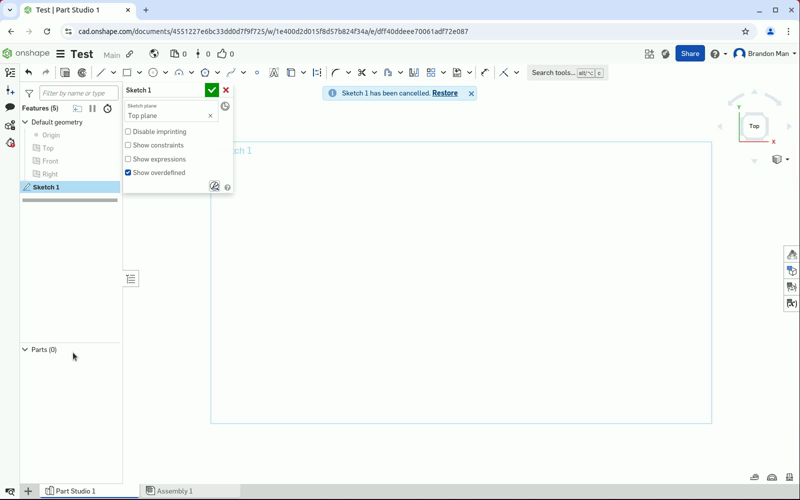
key(a)
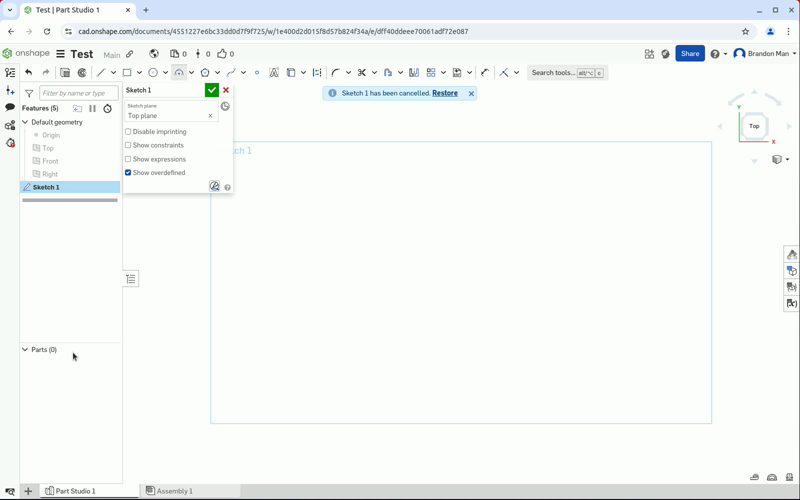
key_down(shift)
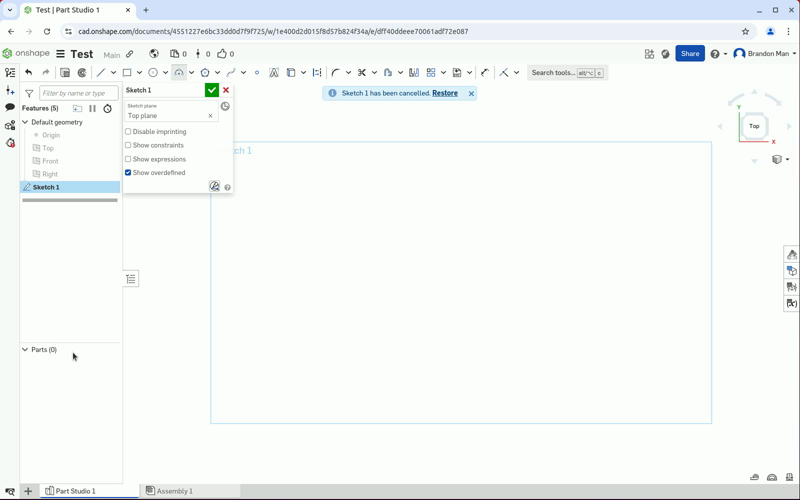
mouse_move(483, 209)
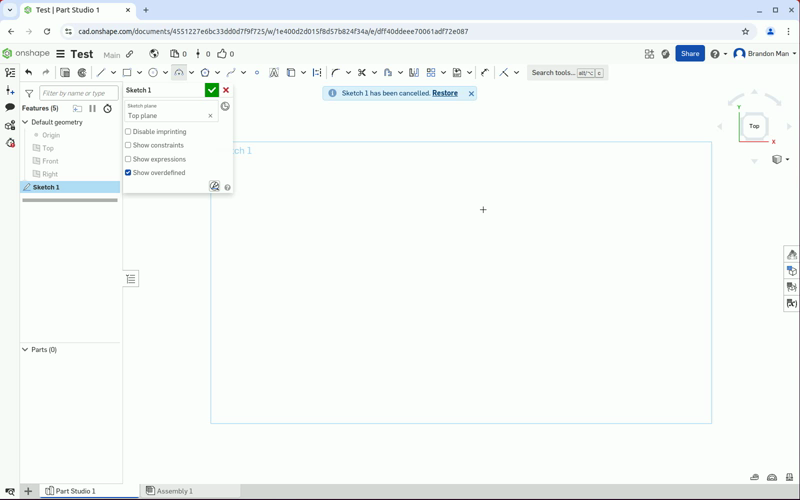
click(483, 209)
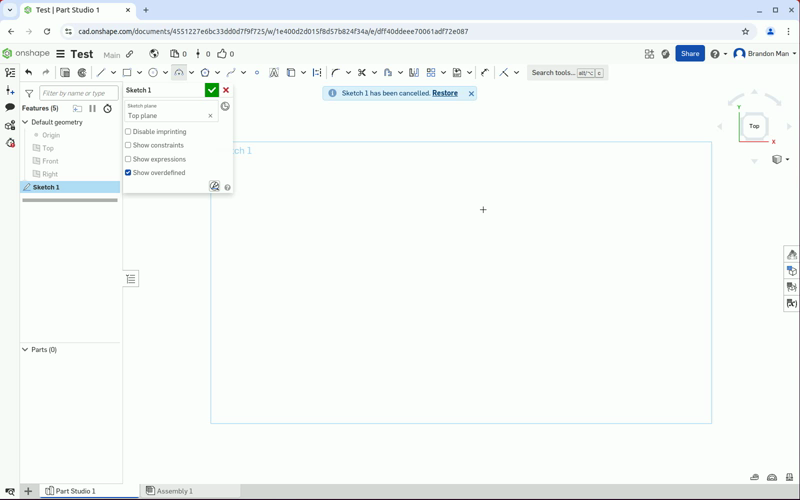
key_up(shift)
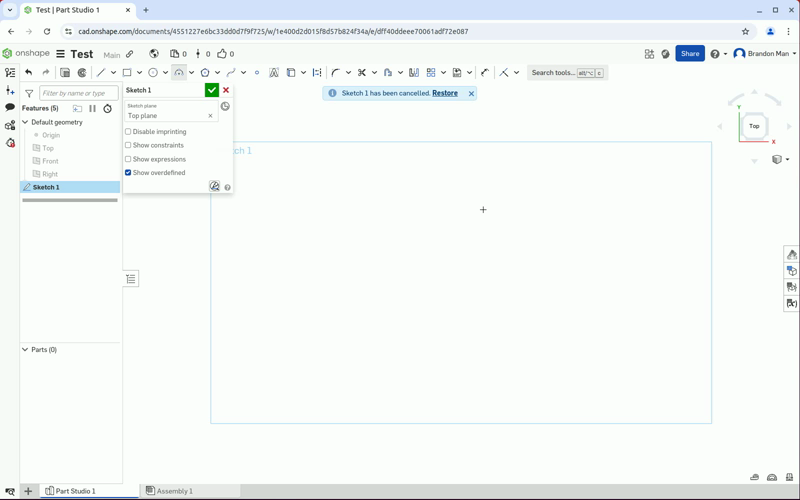
key_down(shift)
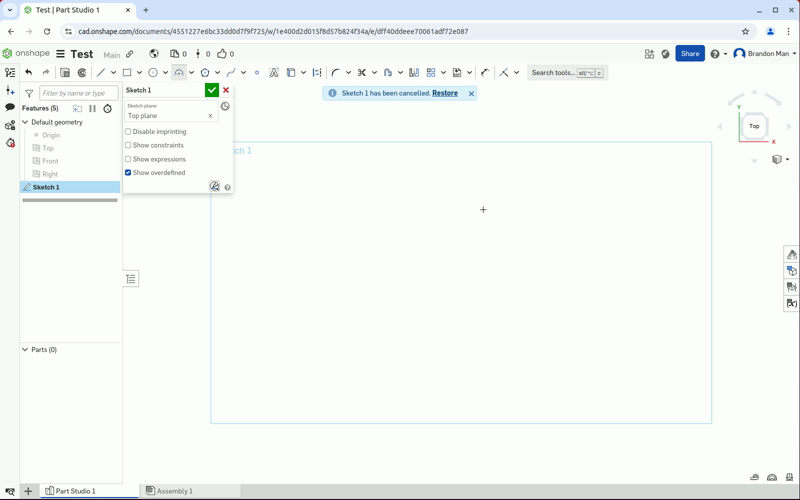
mouse_move(493, 213)
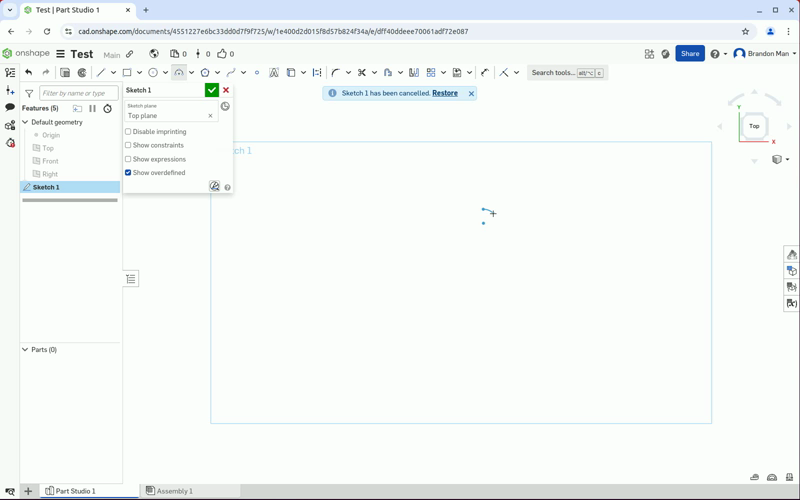
click(493, 213)
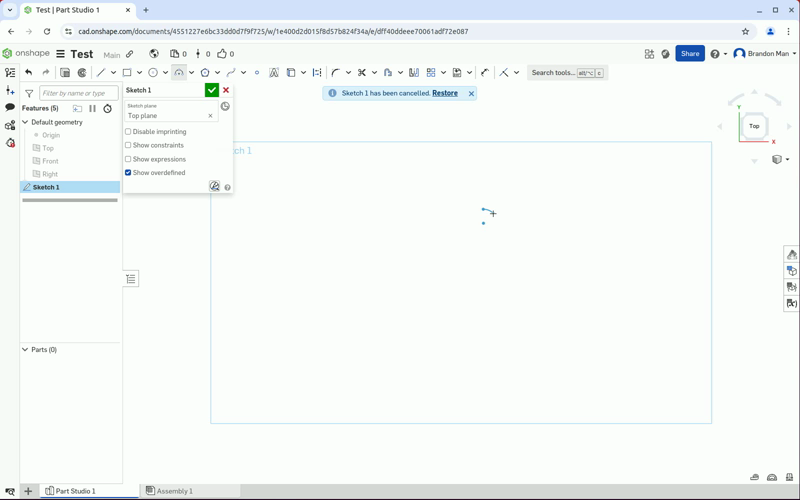
mouse_move(488, 210)
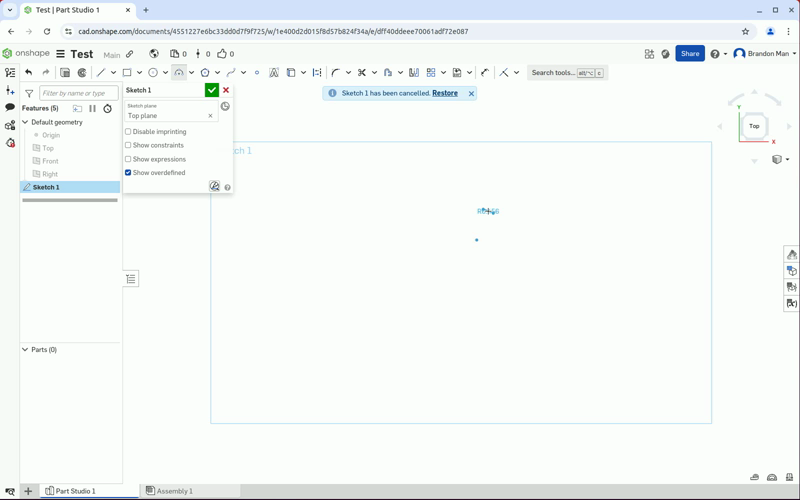
click(488, 210)
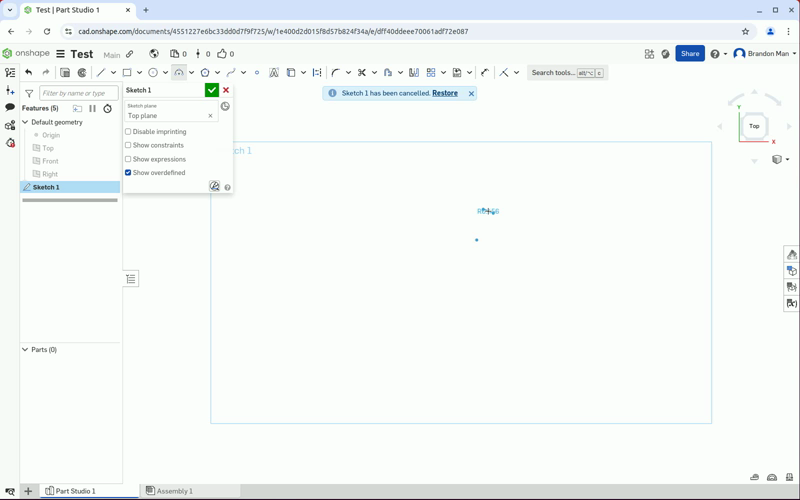
key_up(shift)
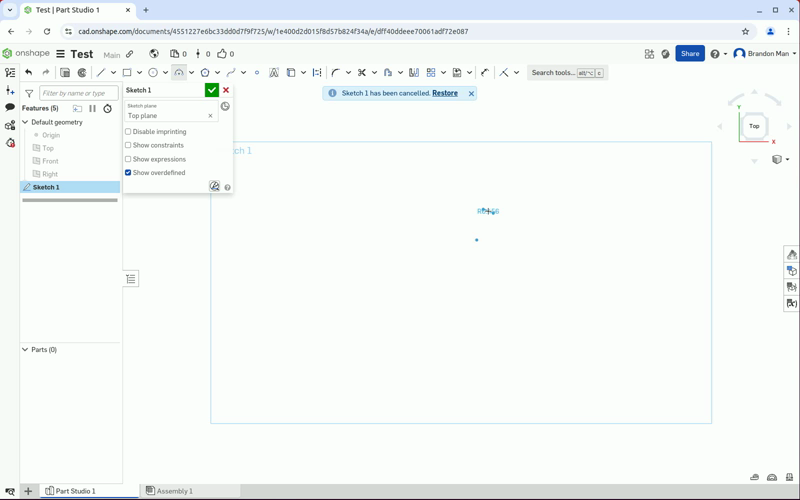
key(esc)
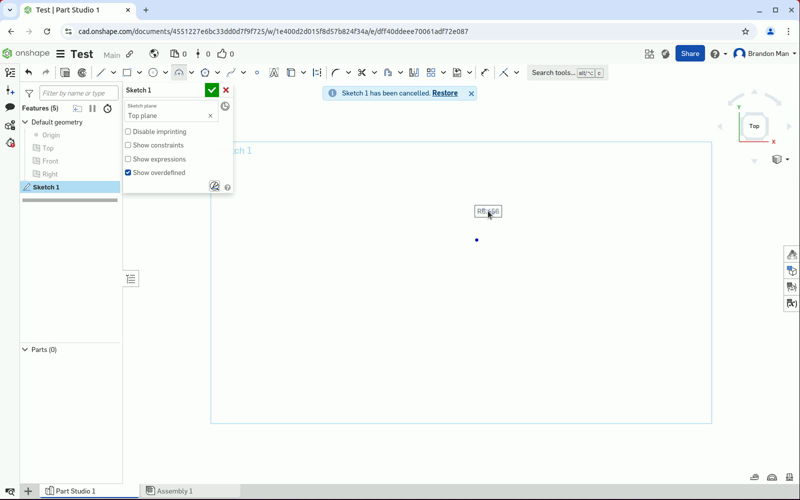
key(l)
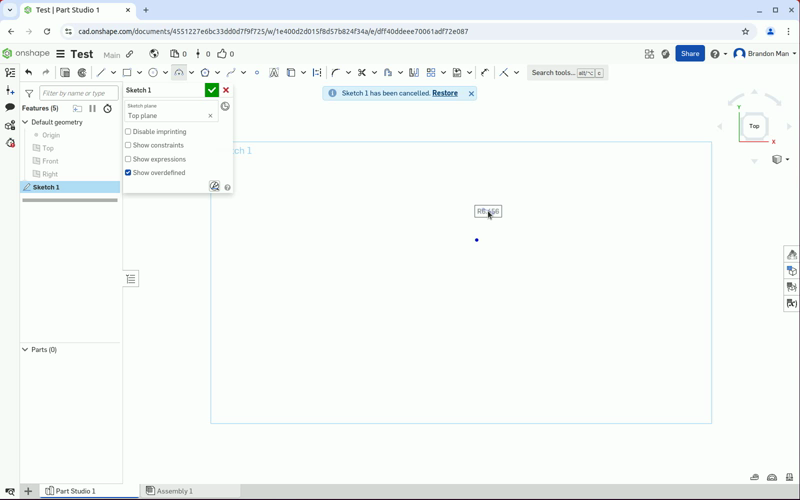
mouse_move(493, 213)
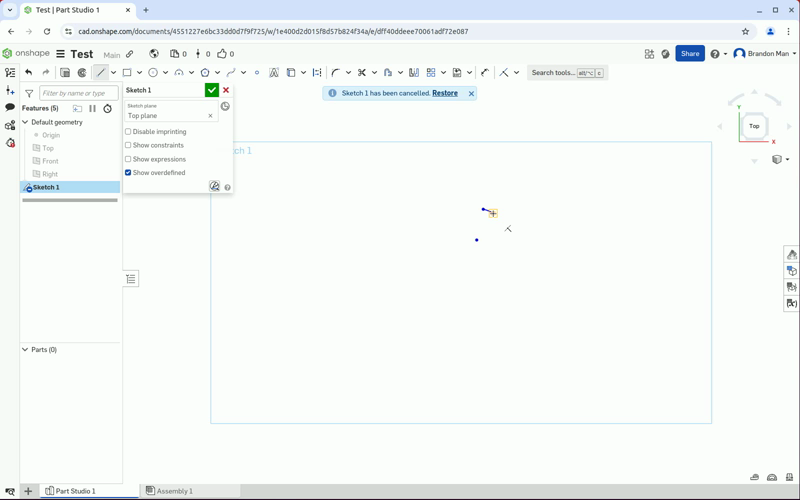
click(493, 213)
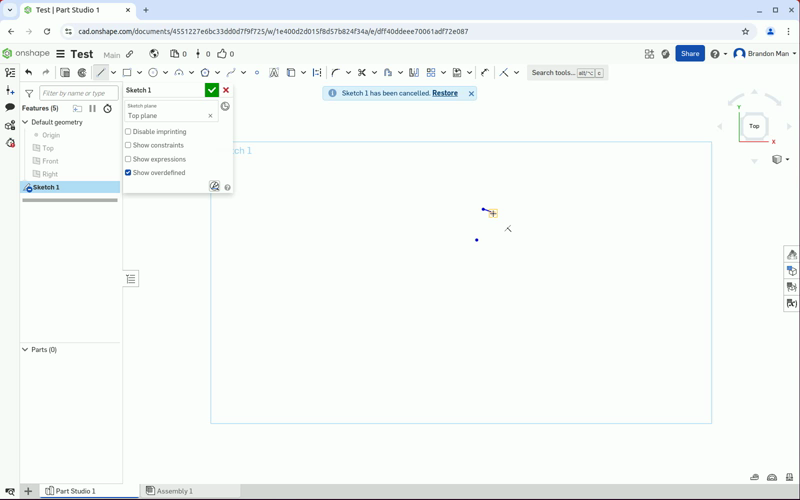
key_down(shift)
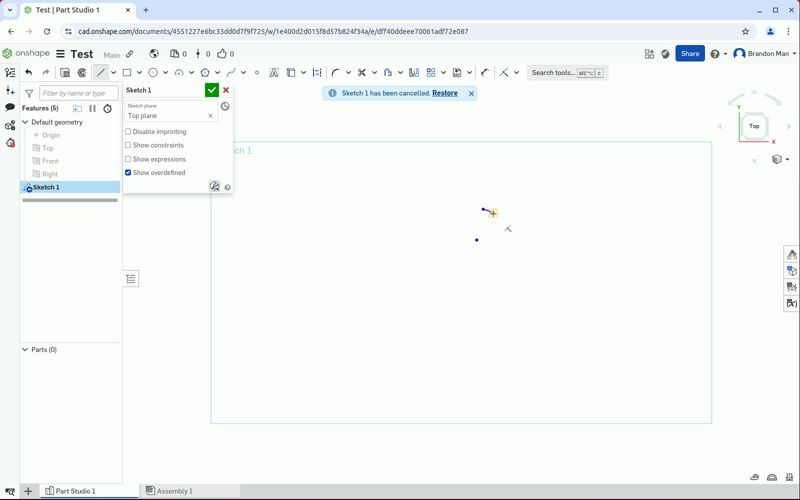
mouse_move(523, 213)
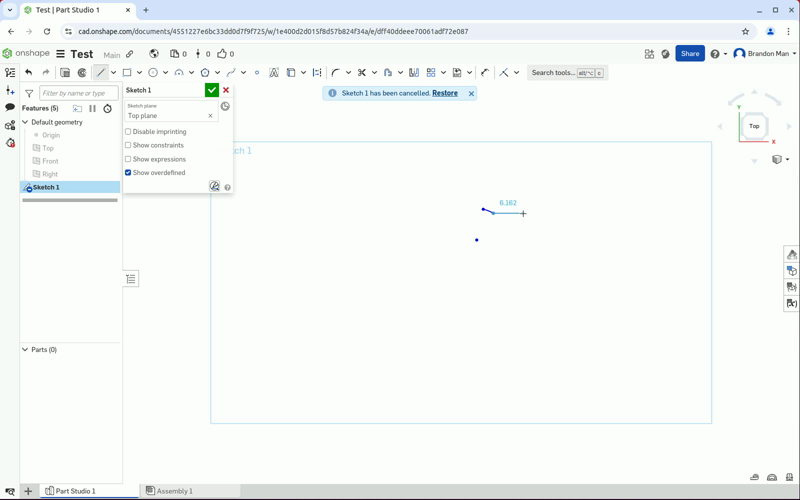
mouse_move(513, 173)
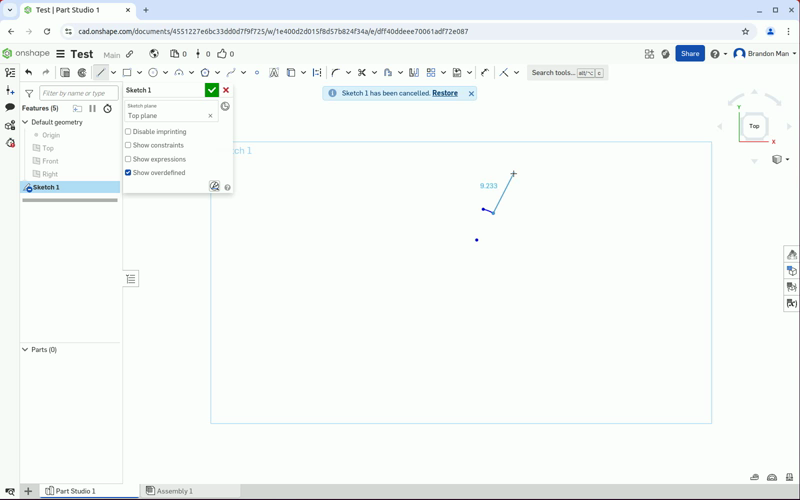
click(513, 173)
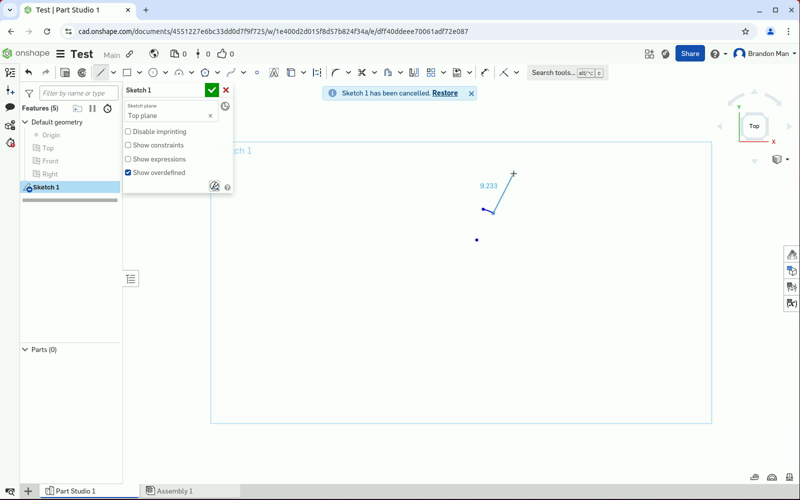
key_up(shift)
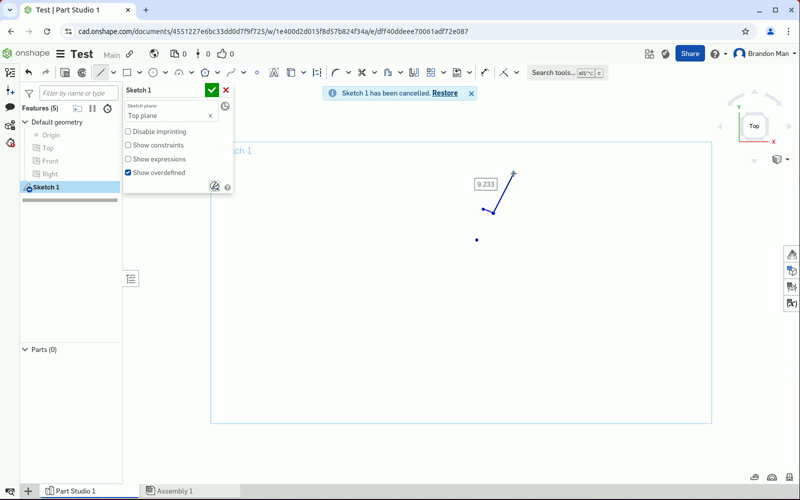
mouse_move(543, 173)
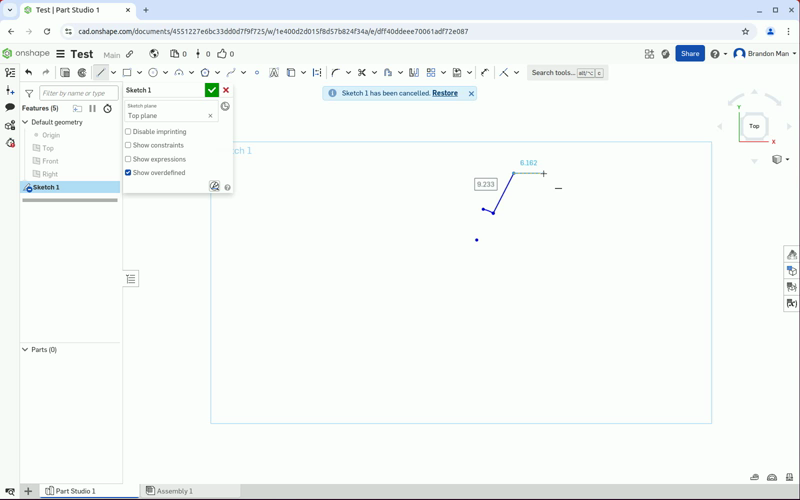
key_down(shift)
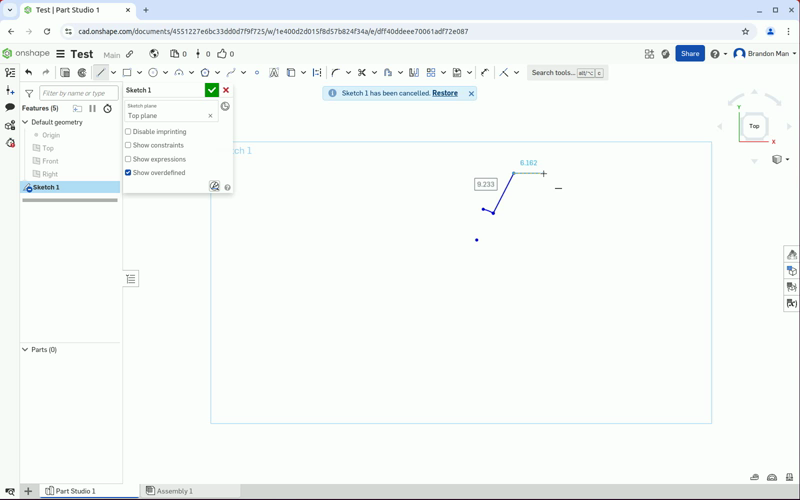
mouse_move(483, 209)
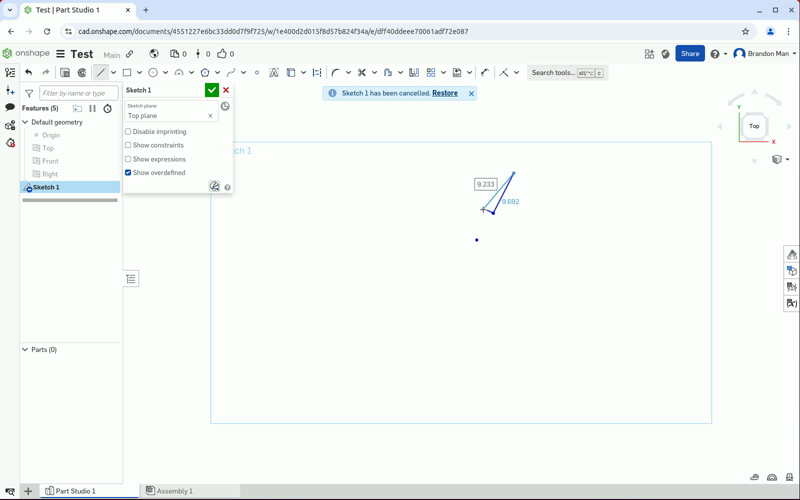
key_up(shift)
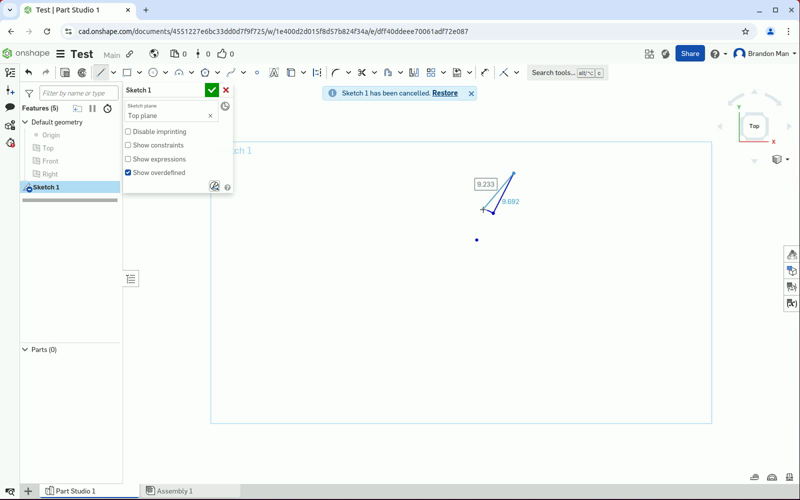
click(483, 209)
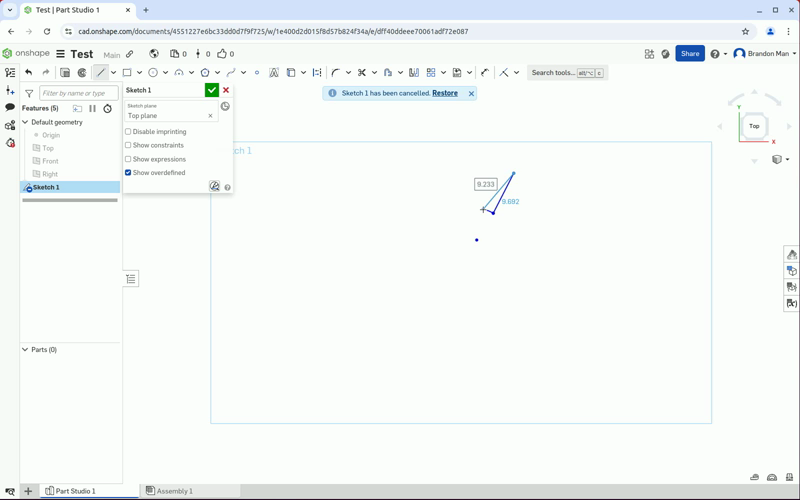
key(esc)
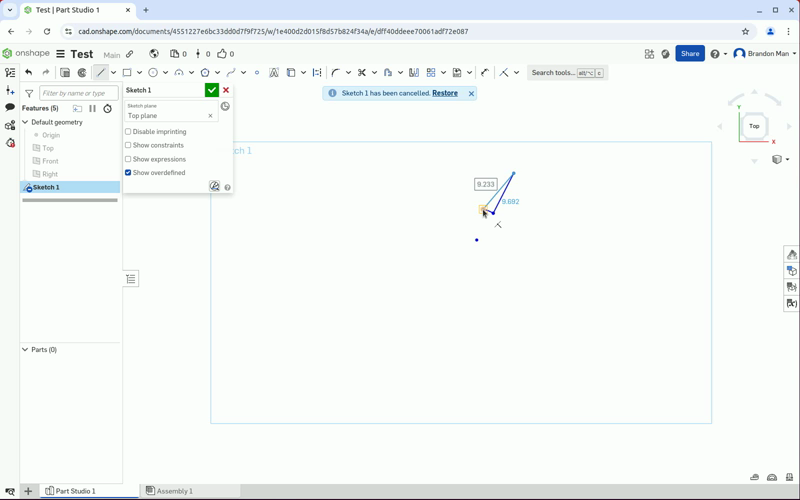
mouse_move(510, 179)
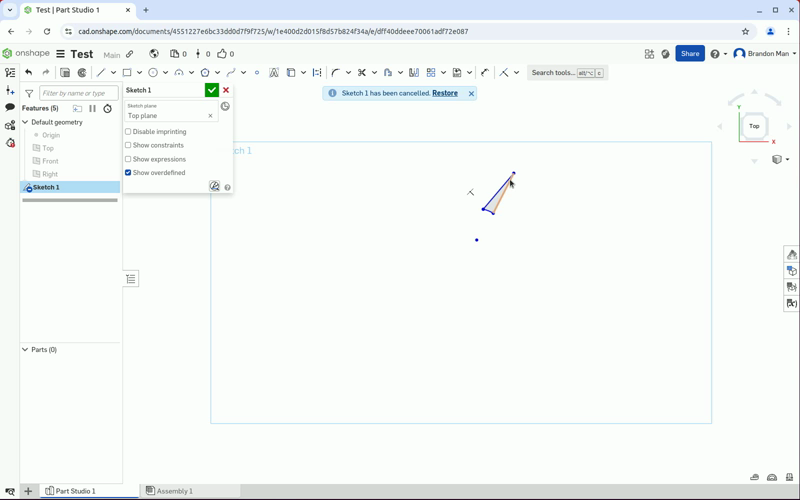
scroll(6)
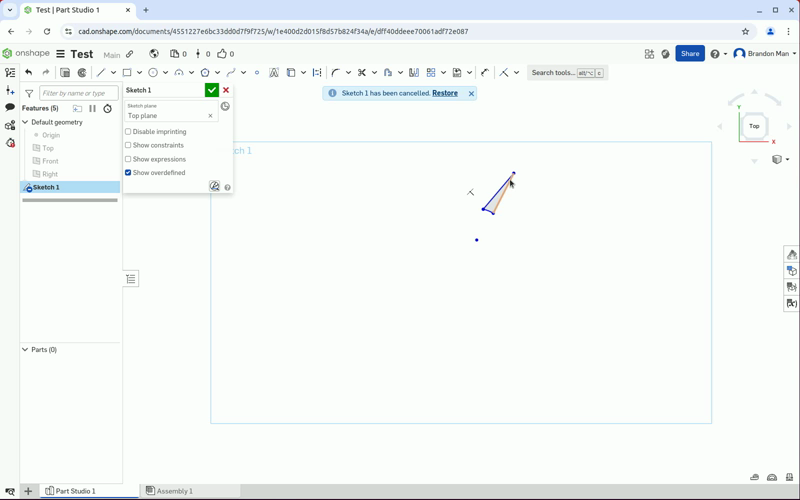
scroll(6)
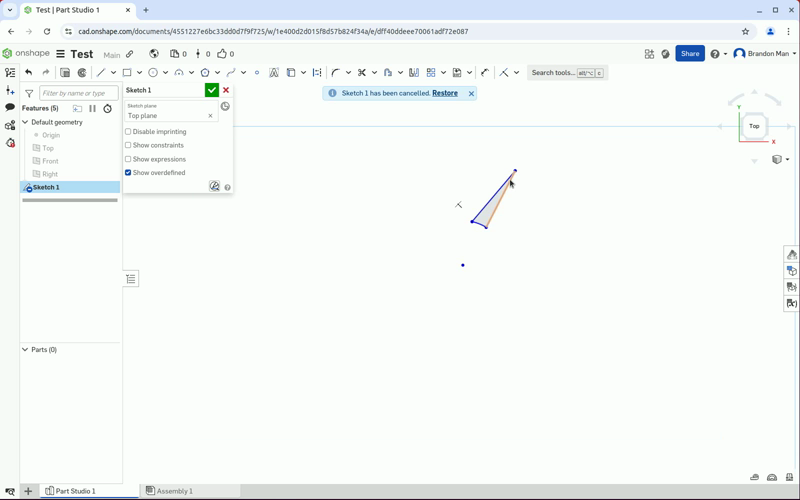
scroll(6)
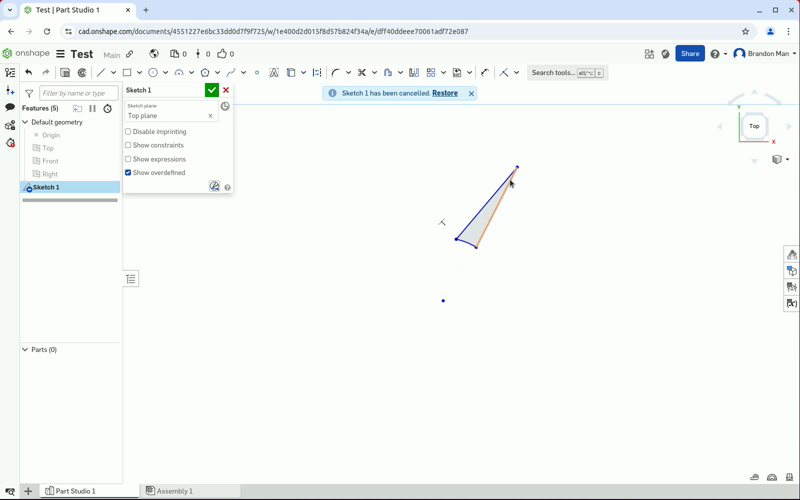
scroll(6)
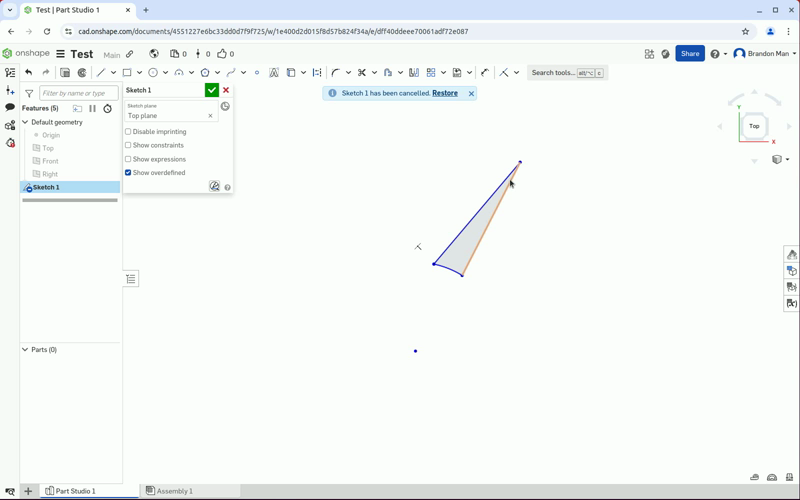
scroll(6)
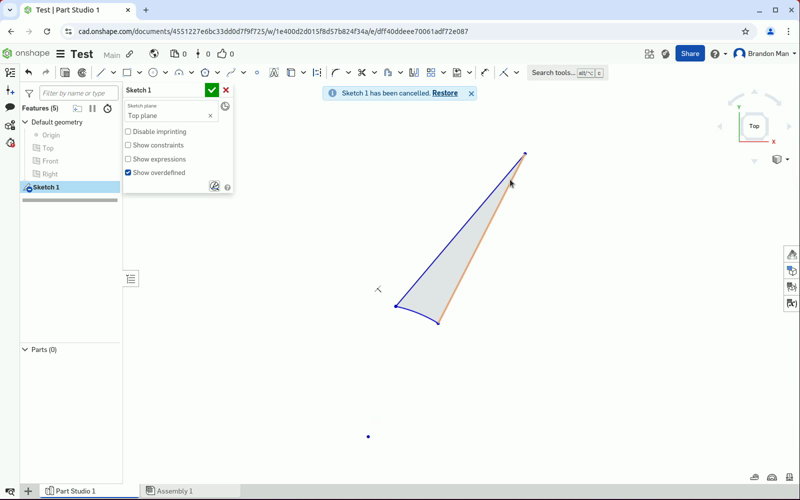
scroll(6)
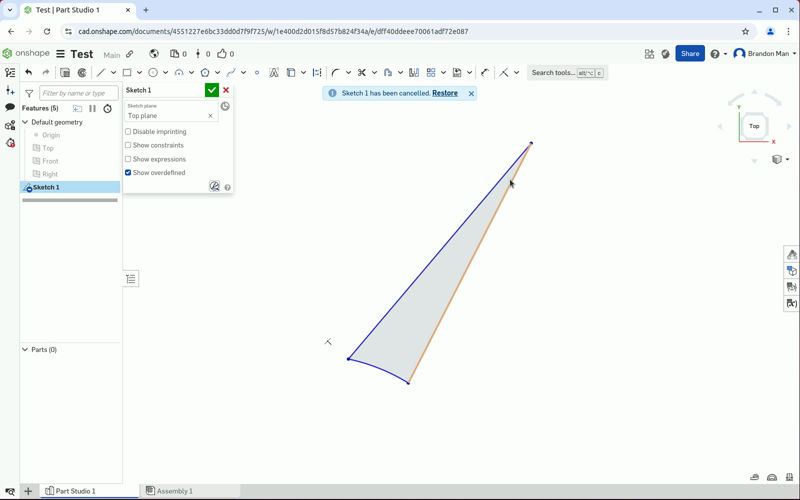
scroll(6)
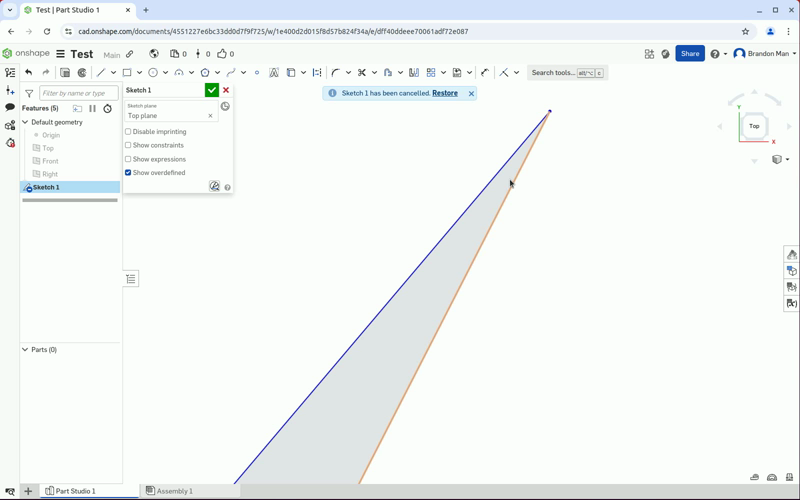
click(510, 179)
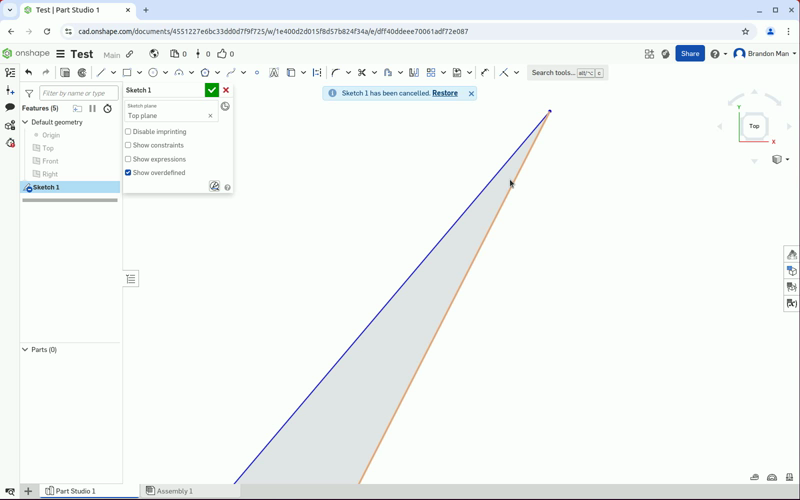
scroll(-6)
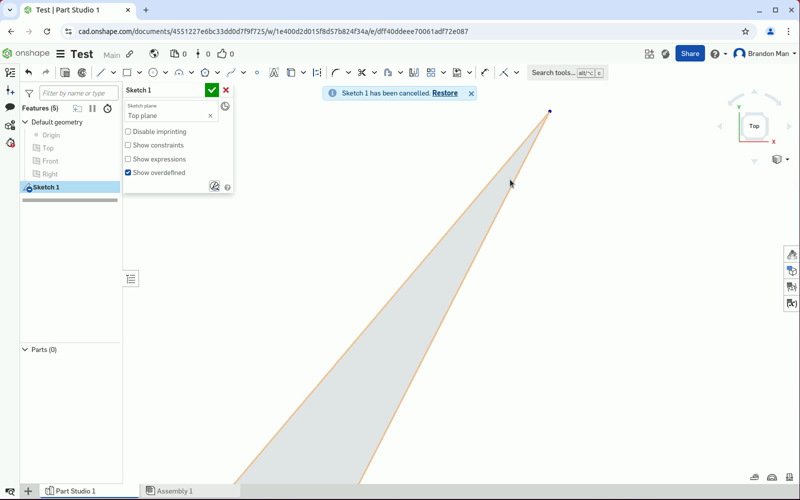
scroll(-6)
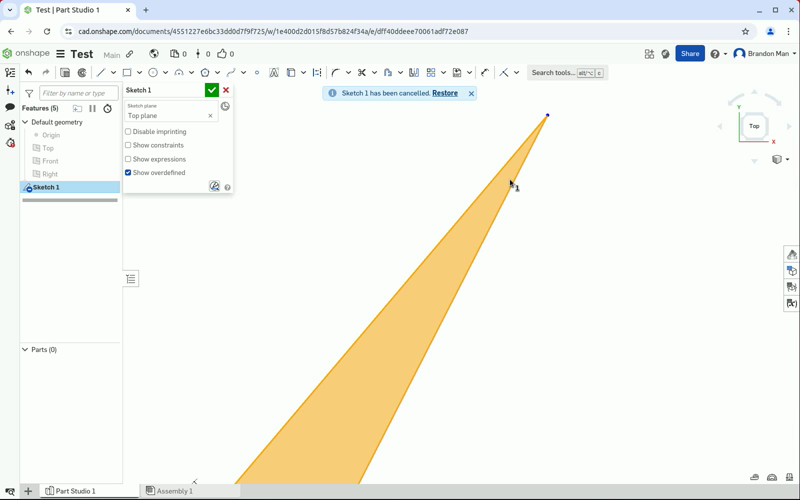
scroll(-6)
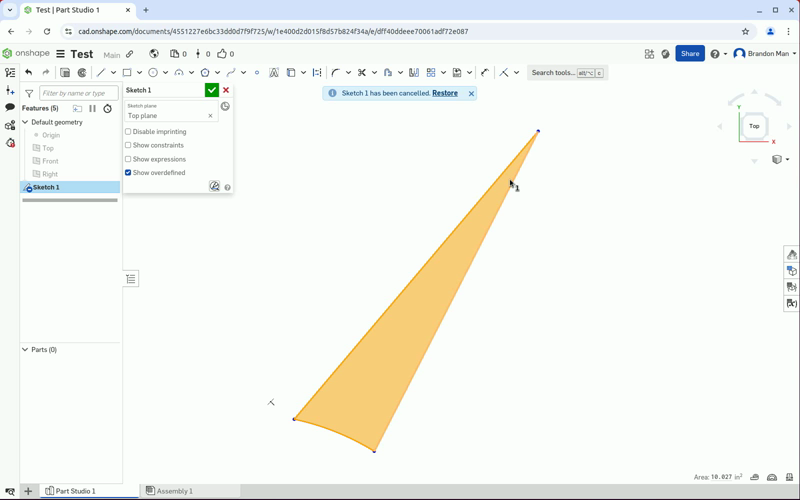
scroll(-6)
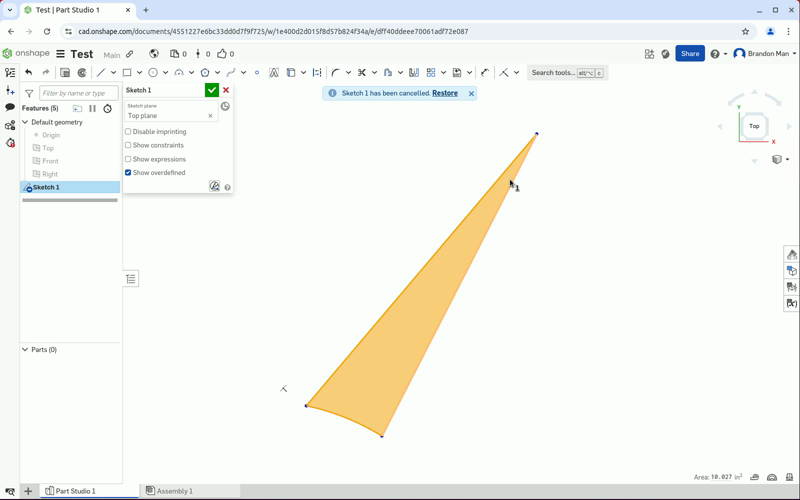
scroll(-6)
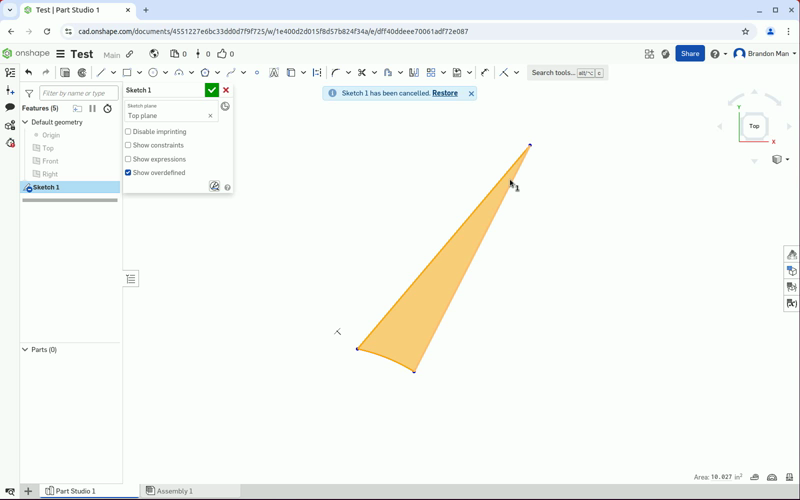
scroll(-6)
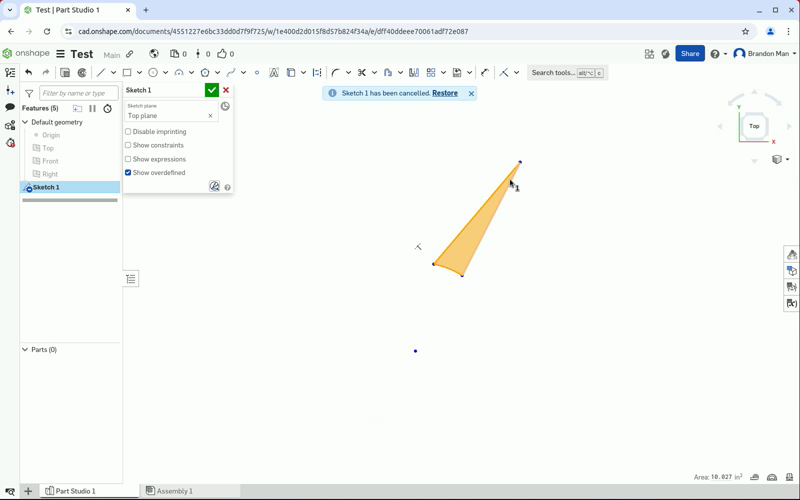
scroll(-6)
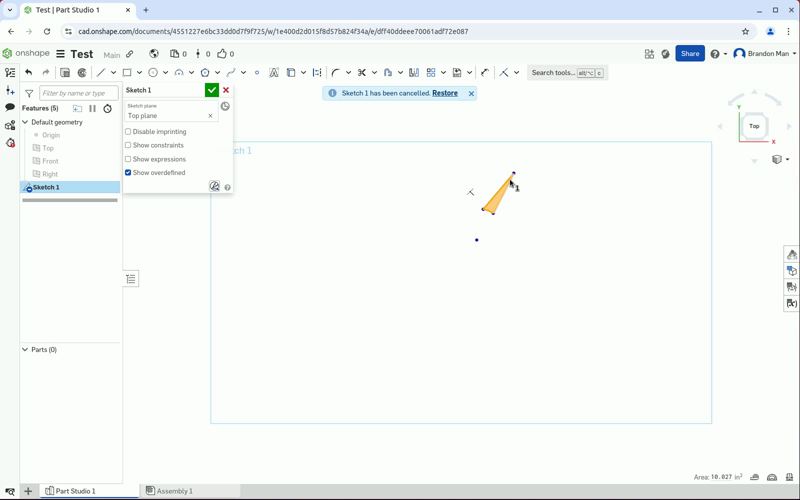
mouse_move(73, 352)
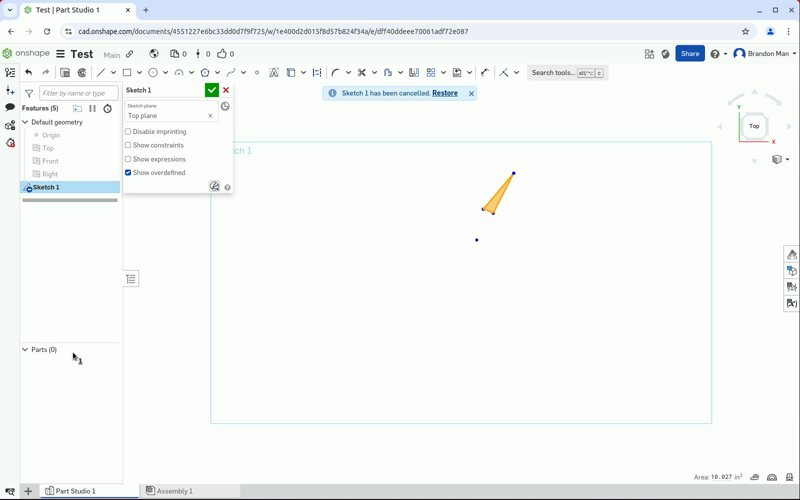
key(shift+y)
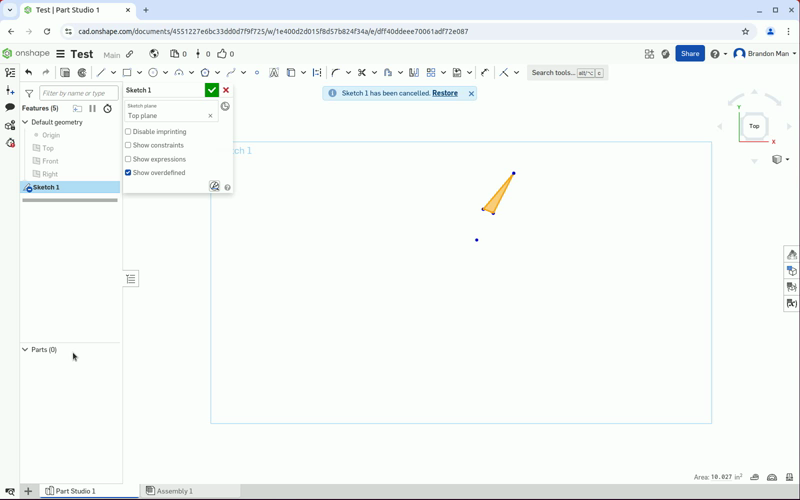
key(shift+e)
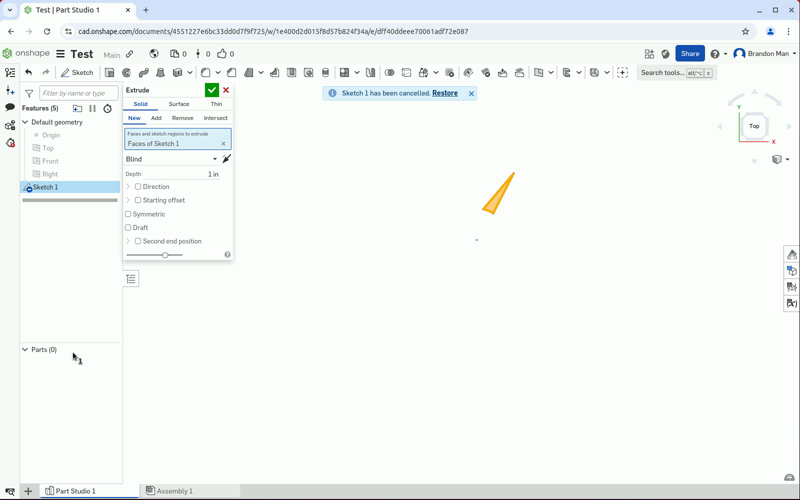
mouse_move(143, 106)
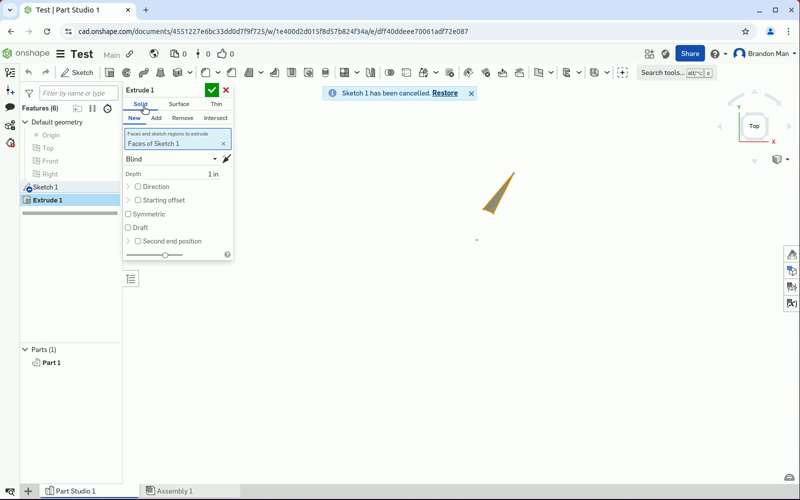
click(143, 106)
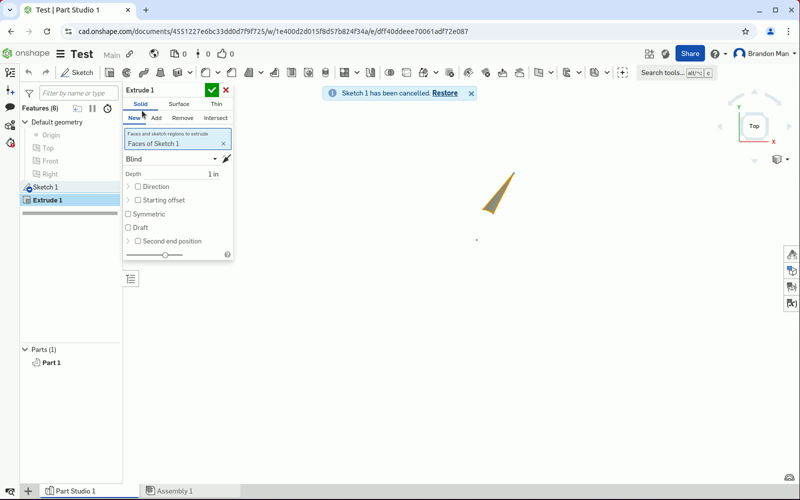
mouse_move(137, 120)
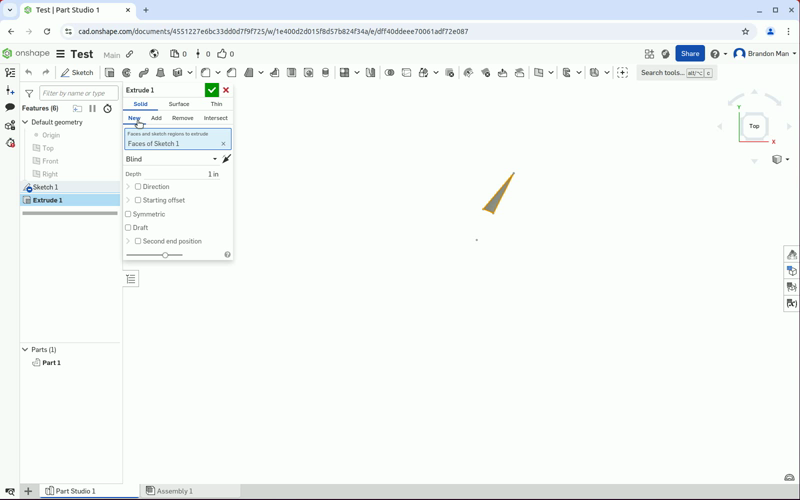
click(137, 120)
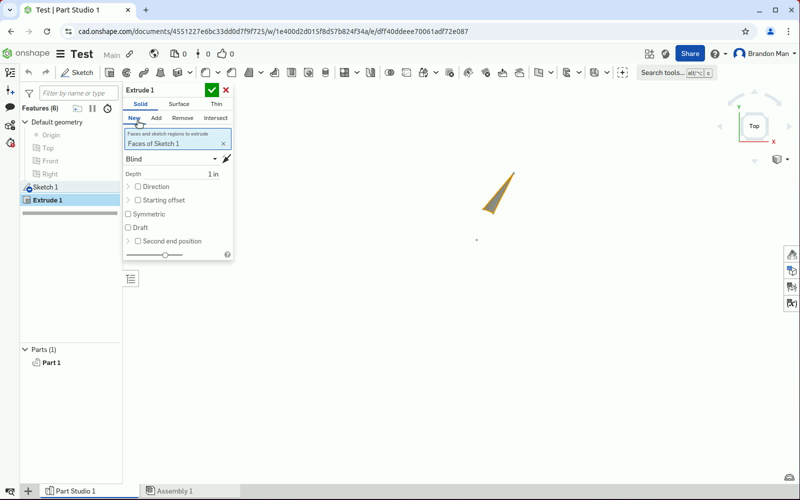
key(tab, 4)
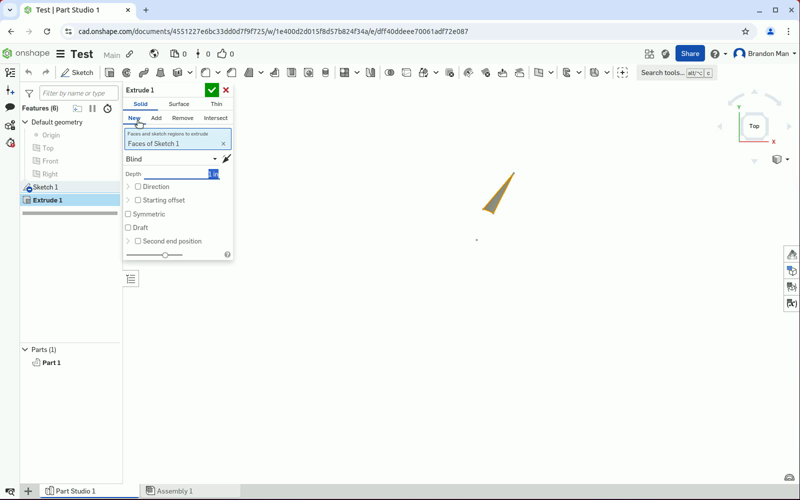
text(0.963)
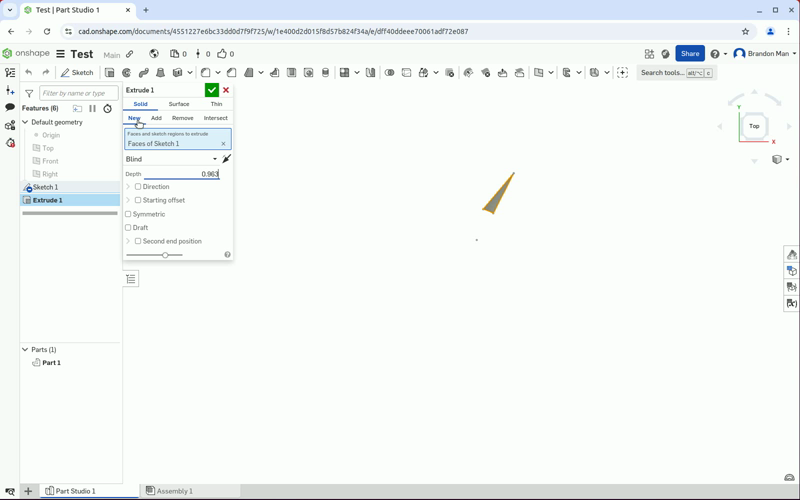
key(enter)
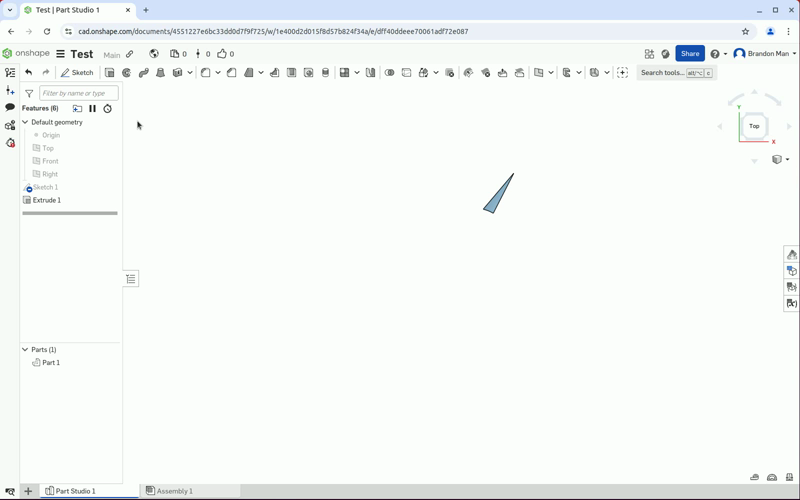
key(shift+h)
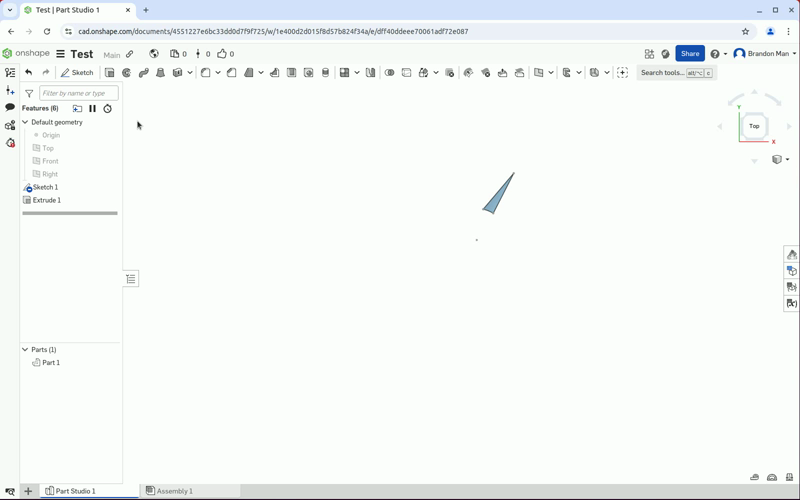
key(shift+h)
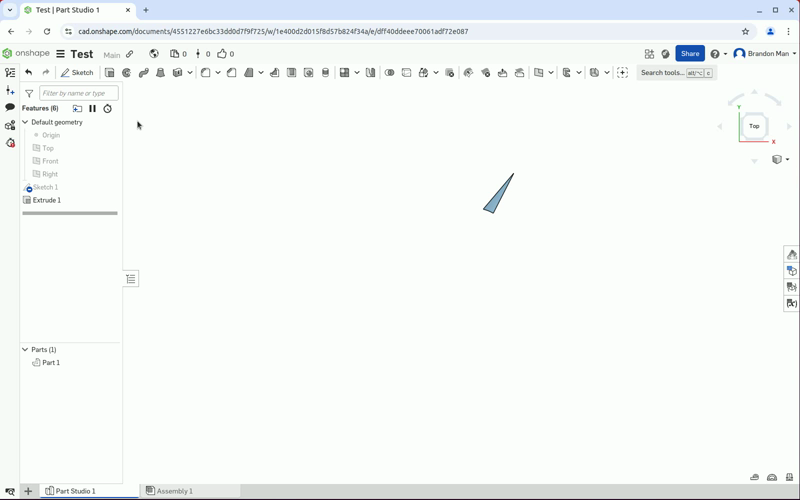
mouse_move(73, 189)
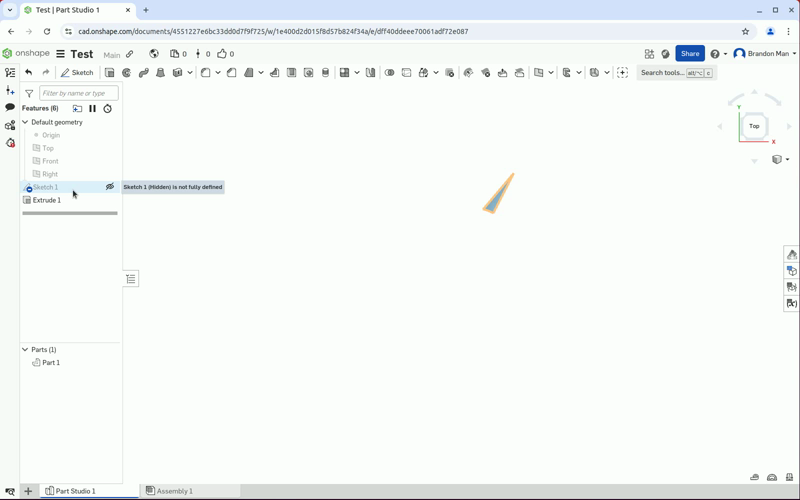
click(73, 189)
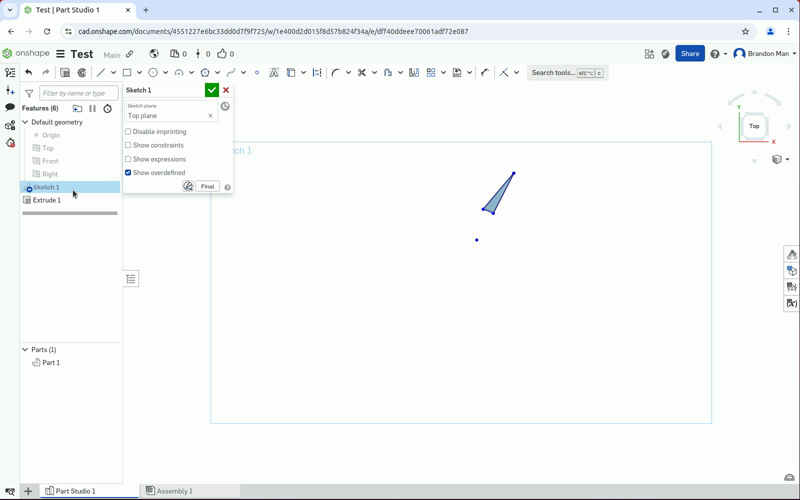
mouse_move(229, 92)
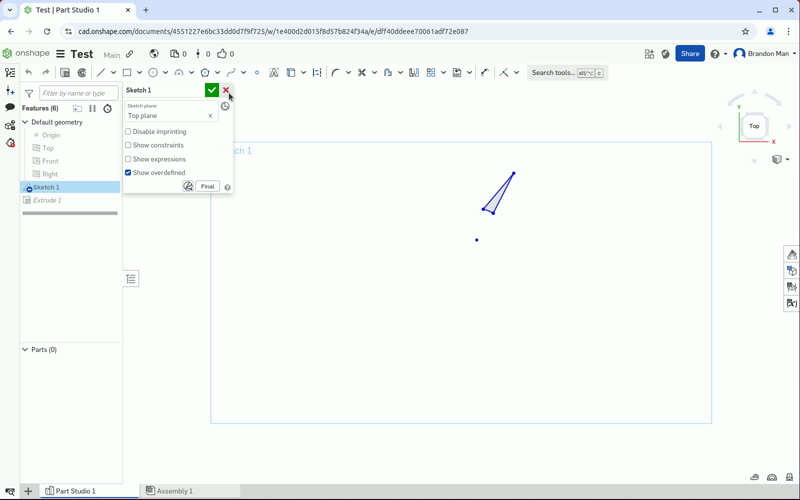
click(229, 92)
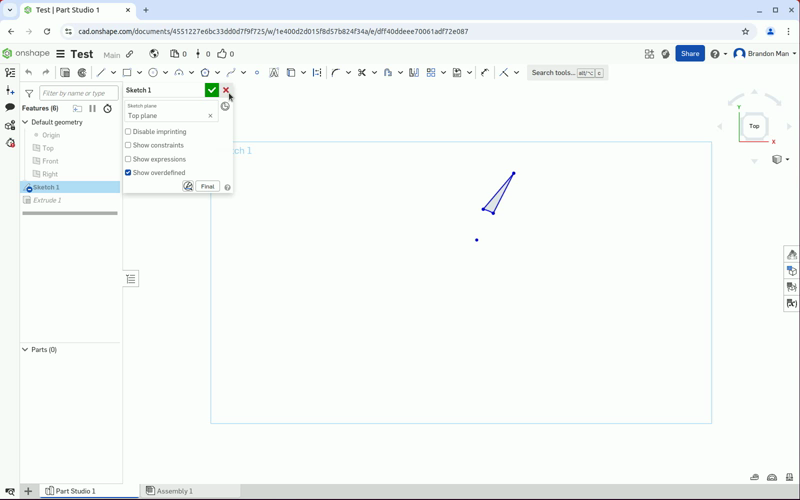
key(shift+s)
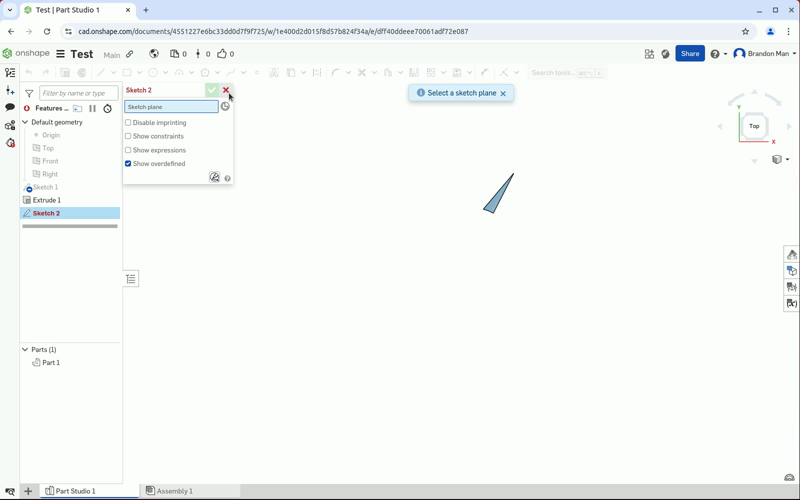
mouse_move(73, 150)
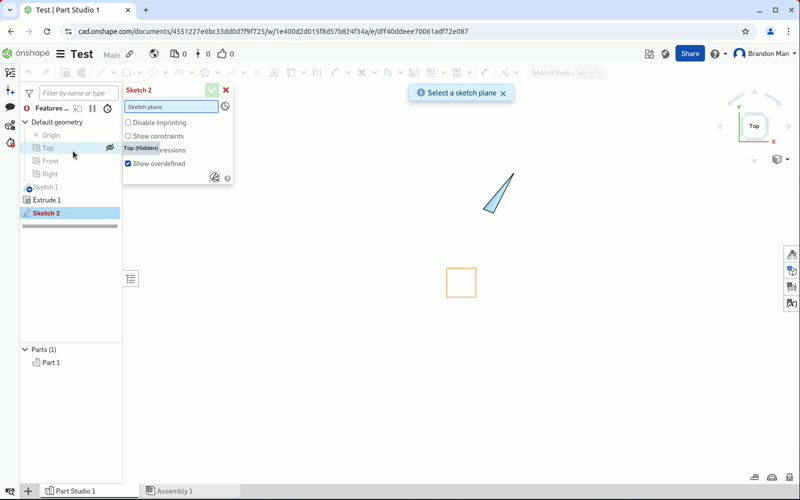
click(73, 150)
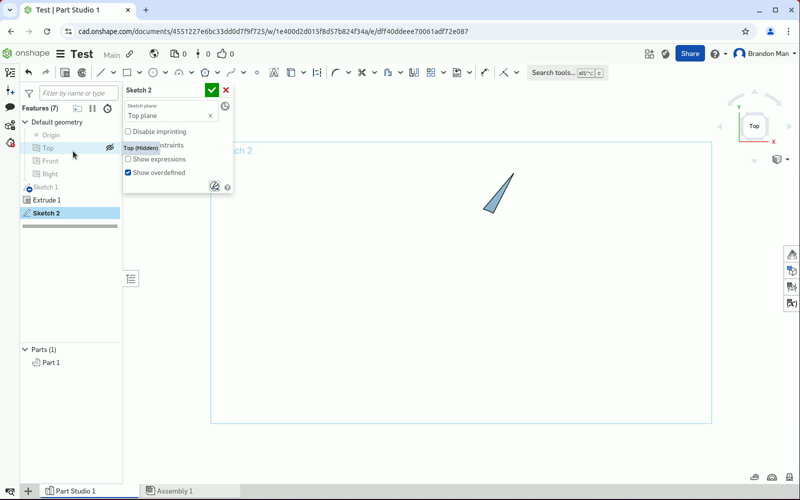
mouse_move(73, 352)
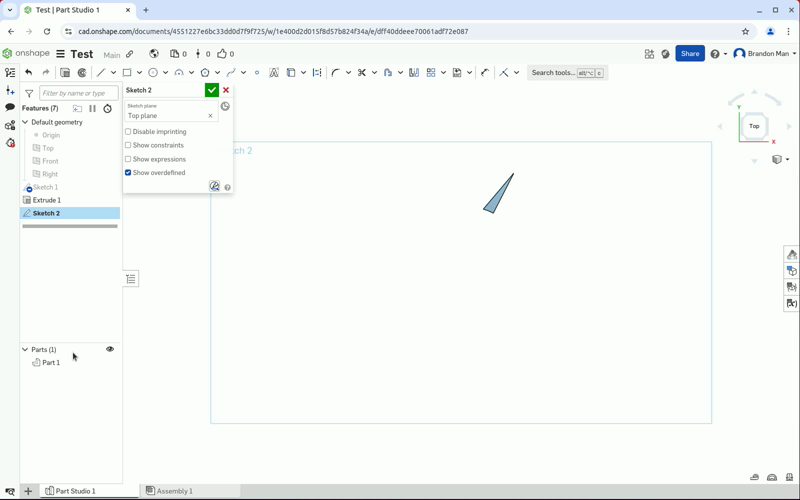
key(y)
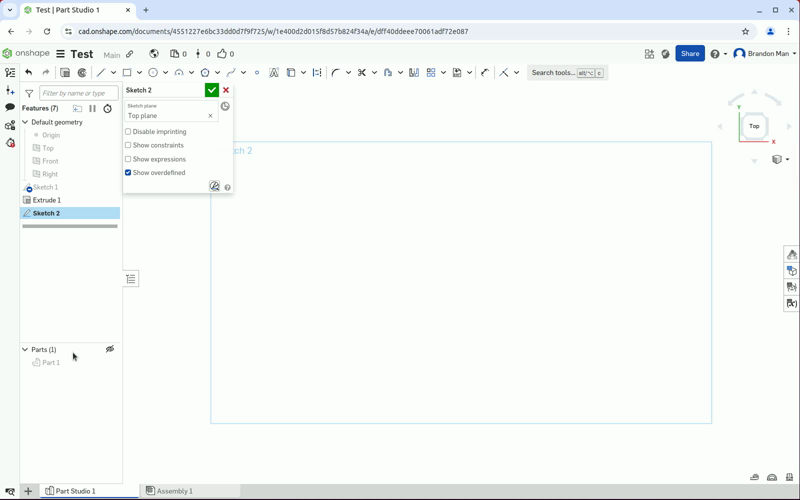
key(l)
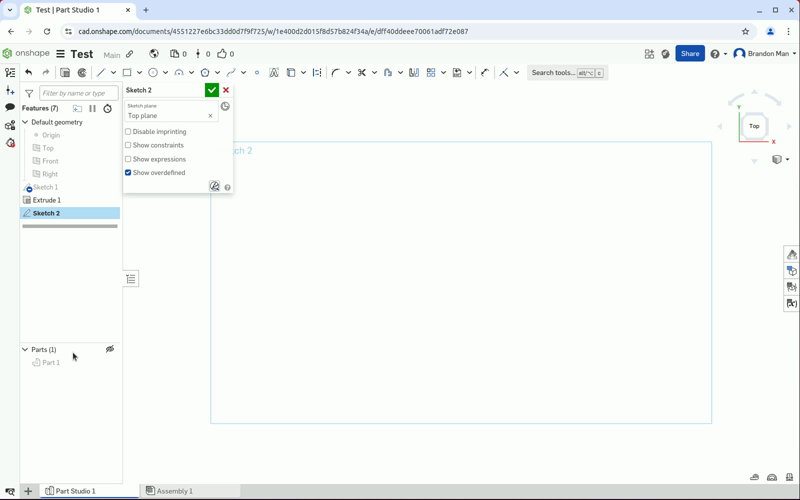
key_down(shift)
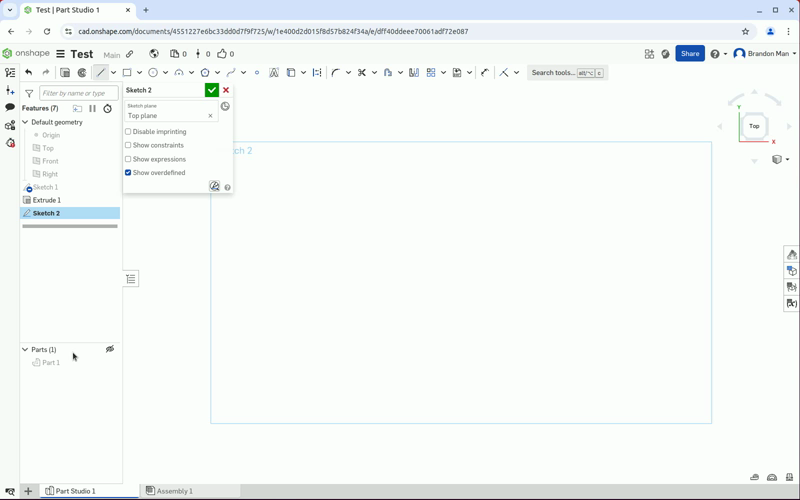
mouse_move(418, 319)
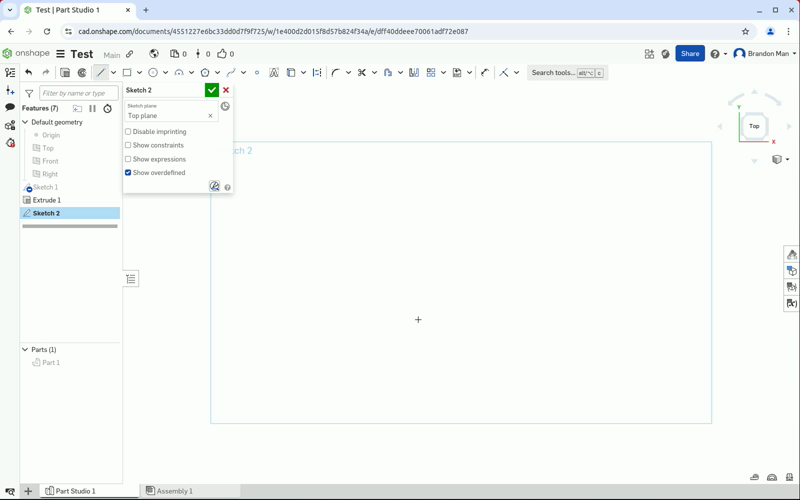
click(418, 319)
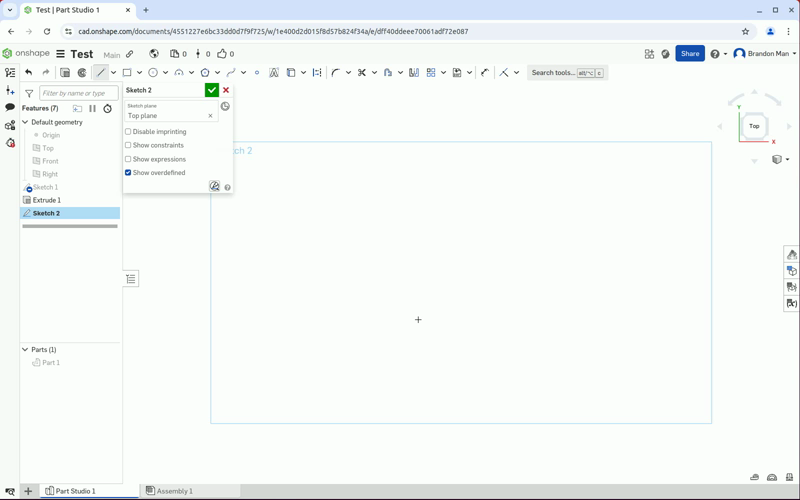
key_up(shift)
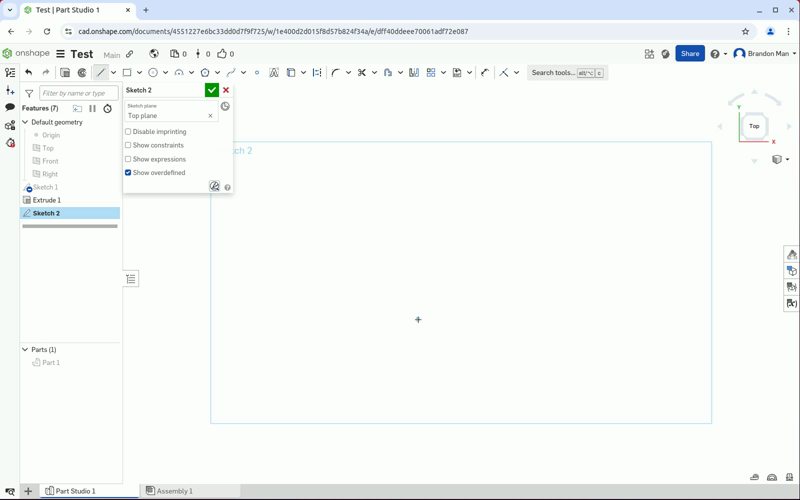
key_down(shift)
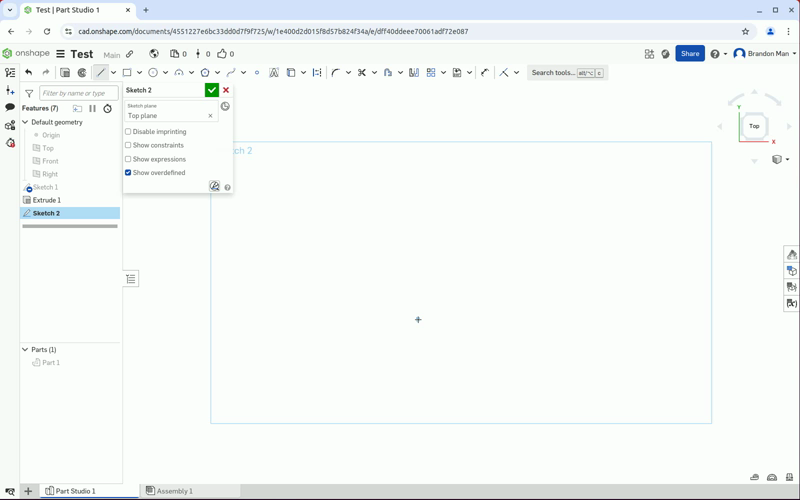
mouse_move(448, 319)
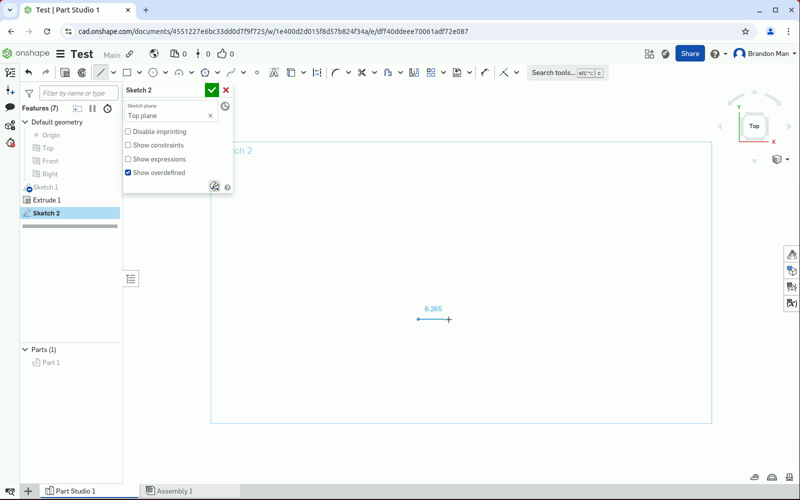
mouse_move(437, 319)
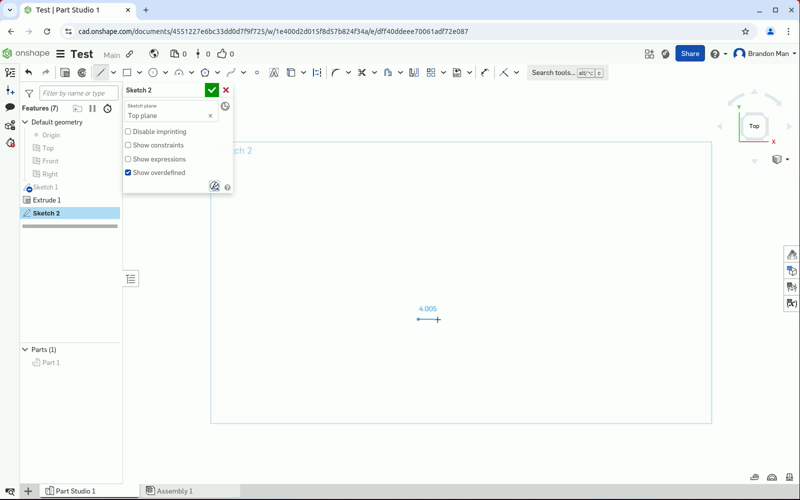
click(437, 319)
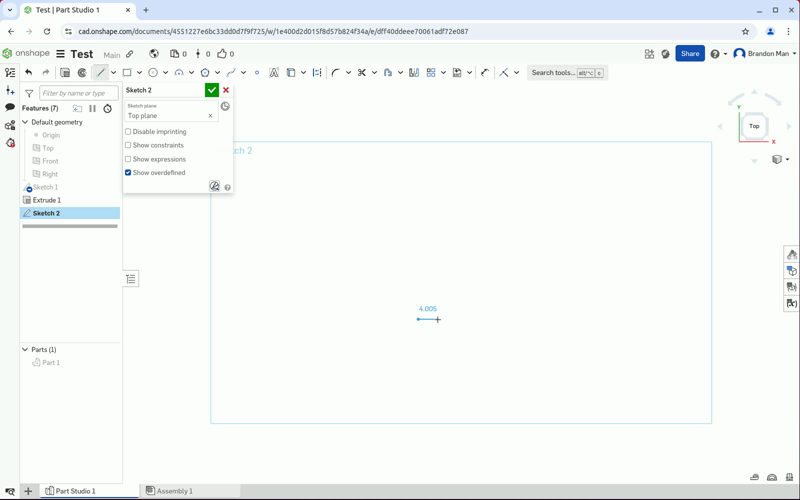
key_up(shift)
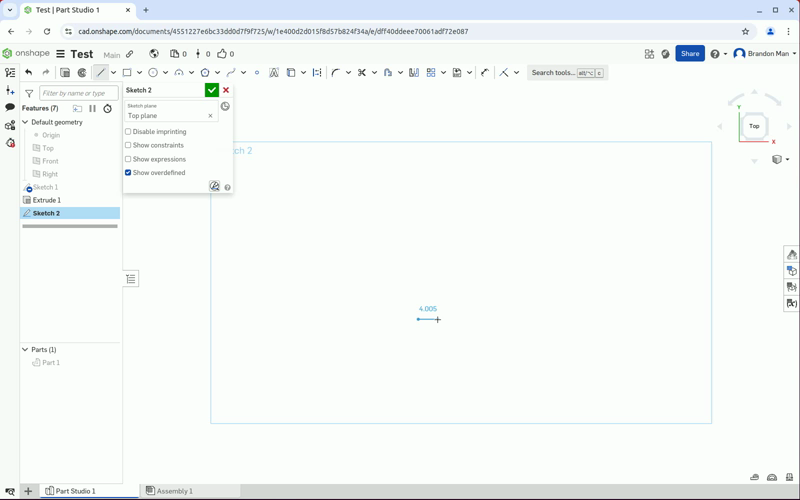
key_down(shift)
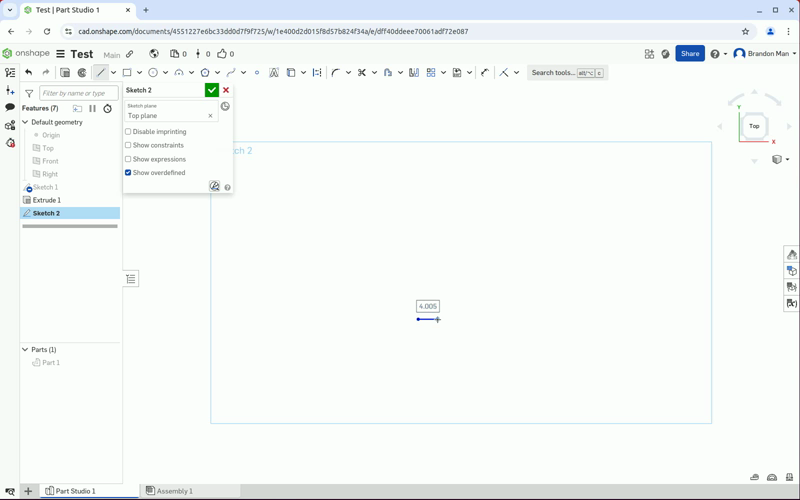
mouse_move(467, 319)
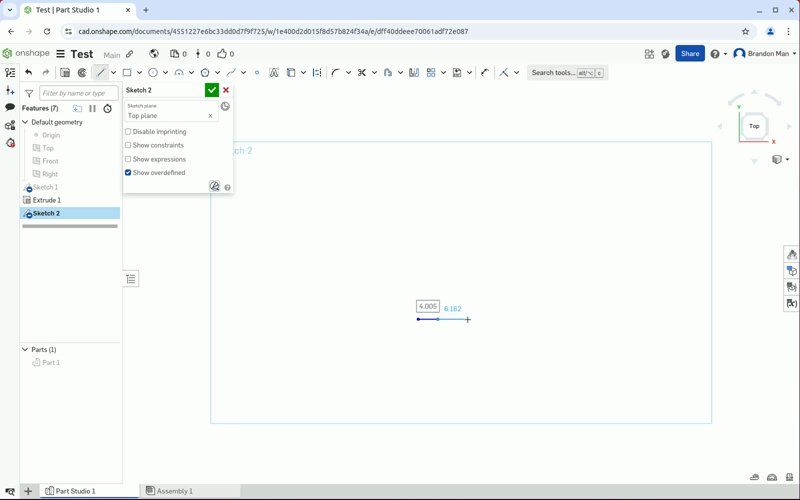
mouse_move(419, 346)
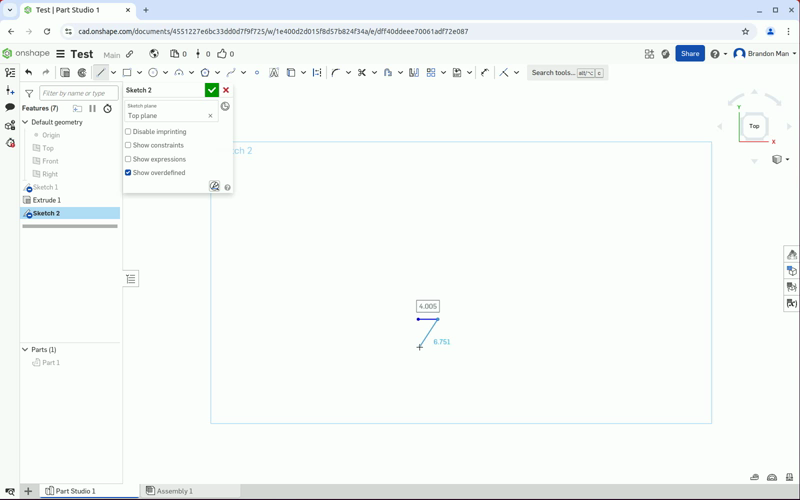
click(419, 346)
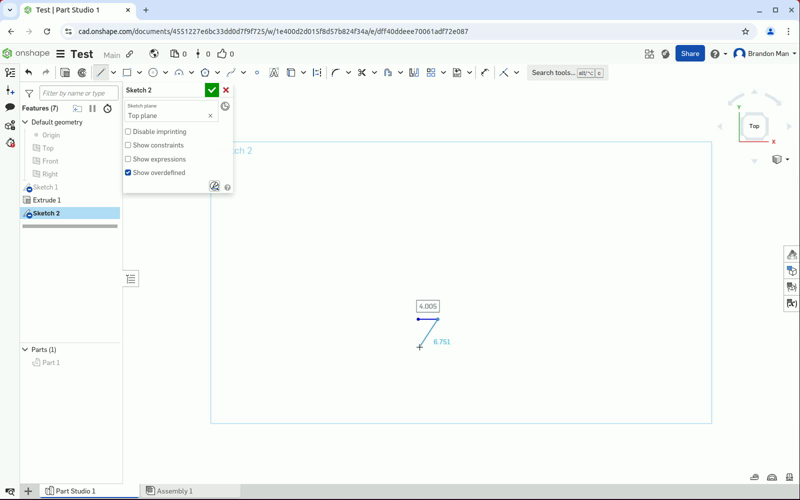
key_up(shift)
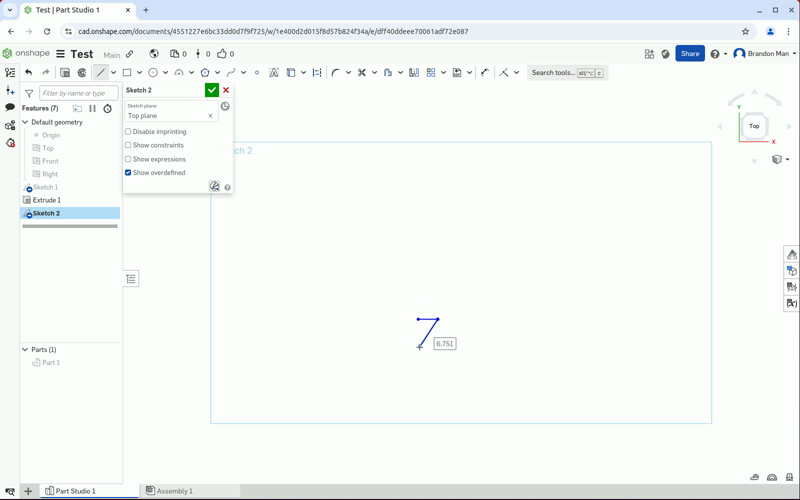
key(esc)
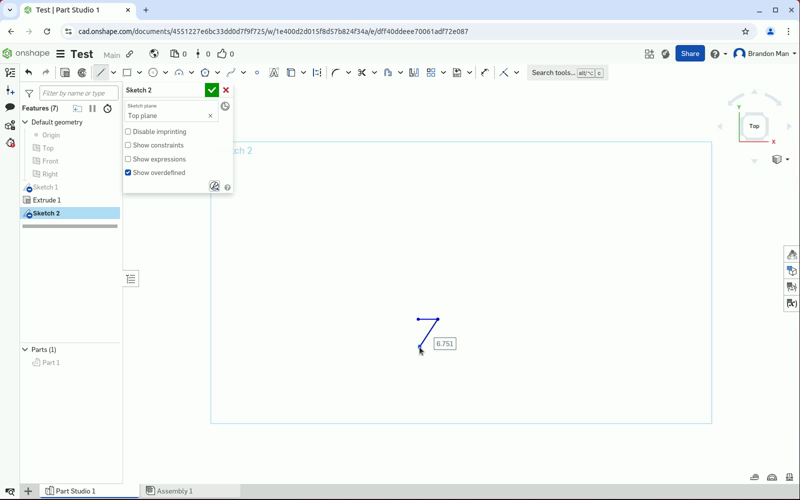
key(a)
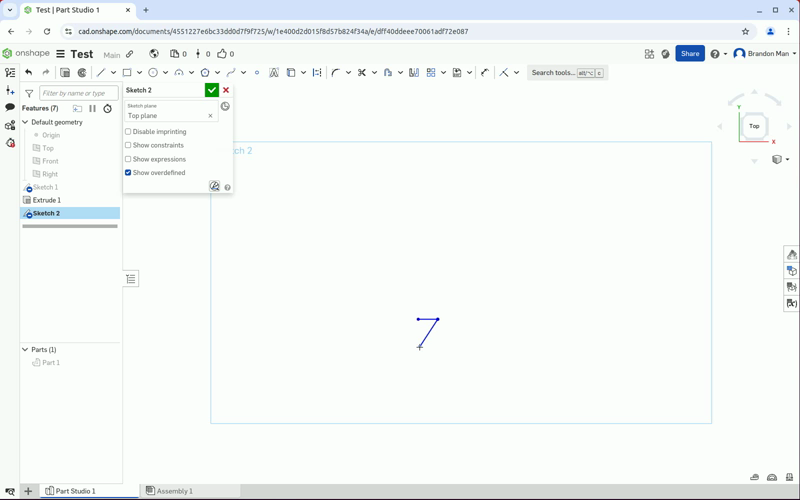
mouse_move(419, 346)
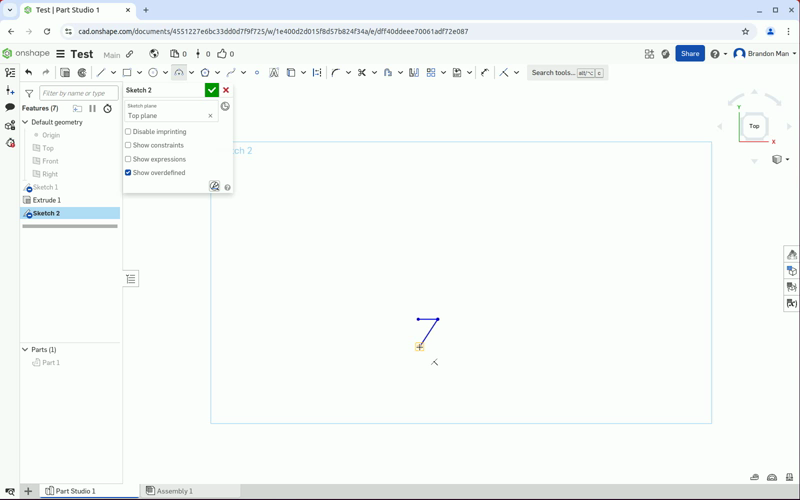
click(419, 346)
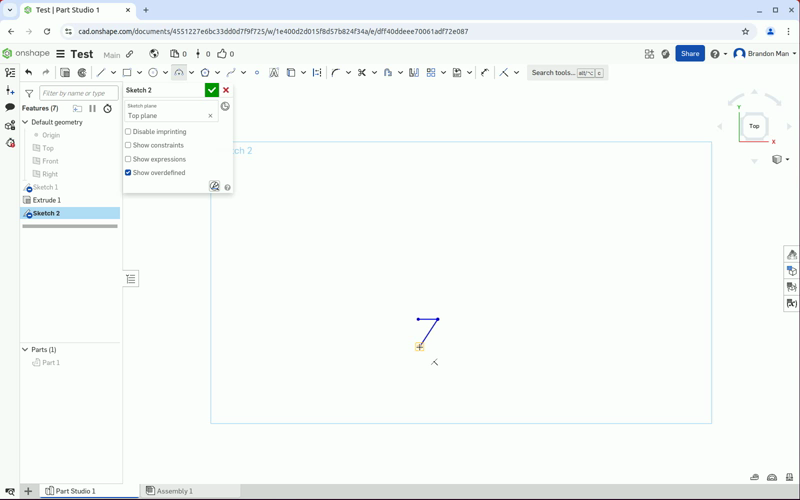
key_down(shift)
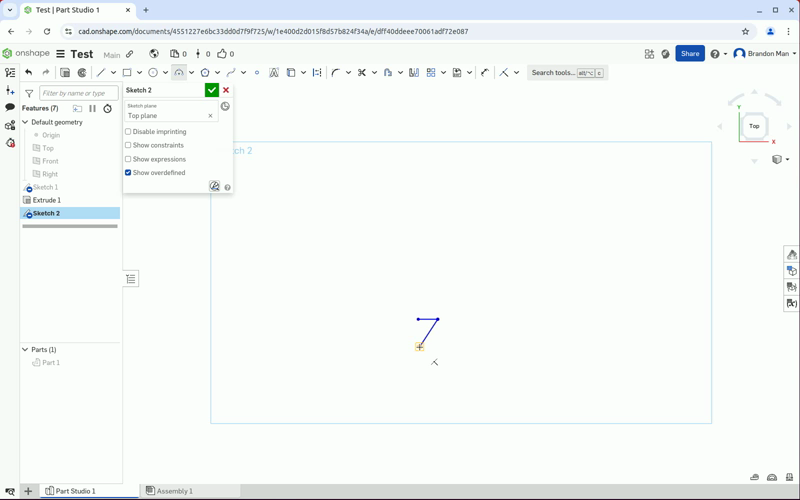
mouse_move(483, 209)
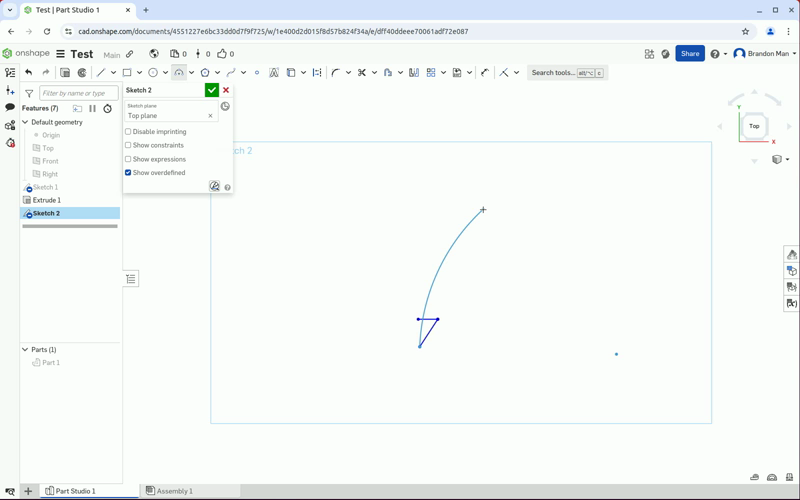
click(483, 209)
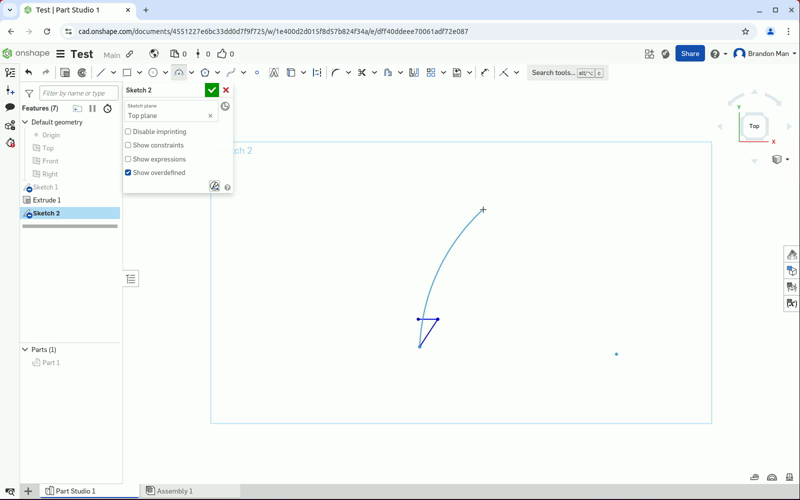
mouse_move(392, 250)
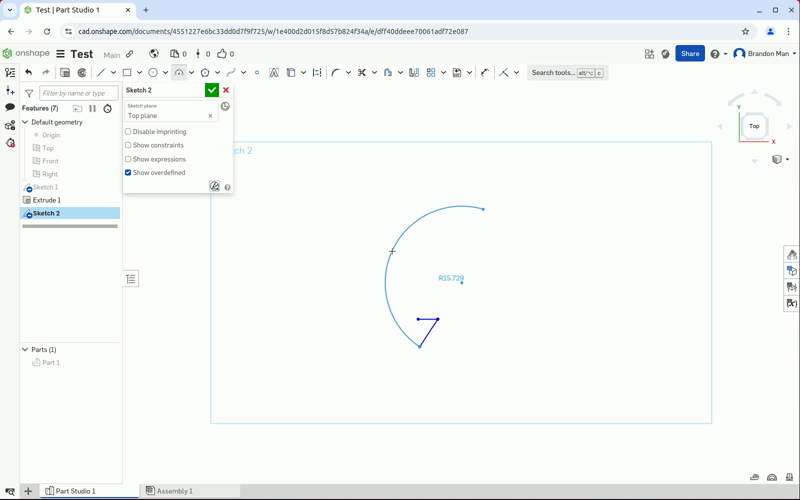
click(392, 250)
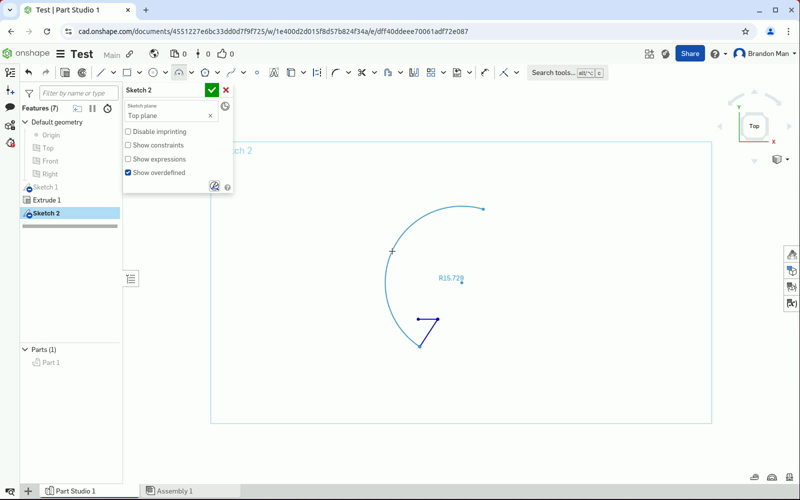
key_up(shift)
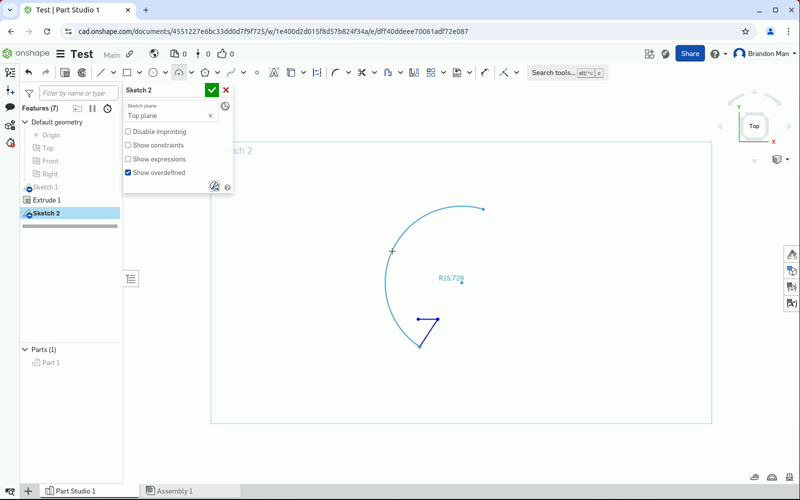
key(esc)
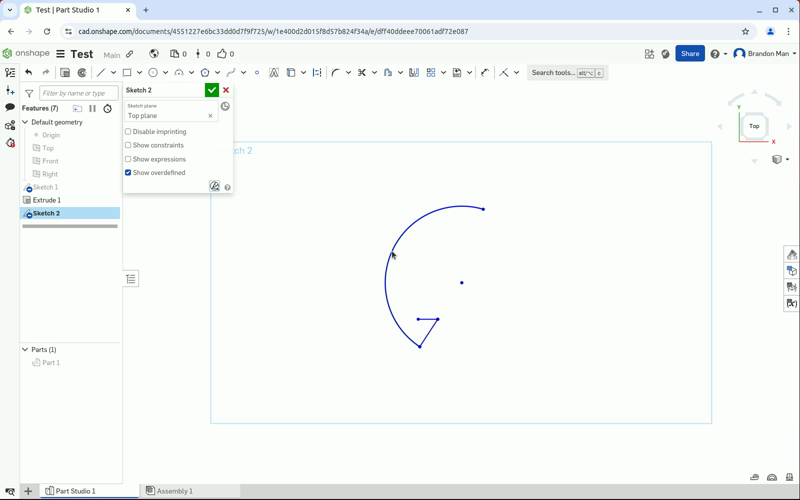
key(l)
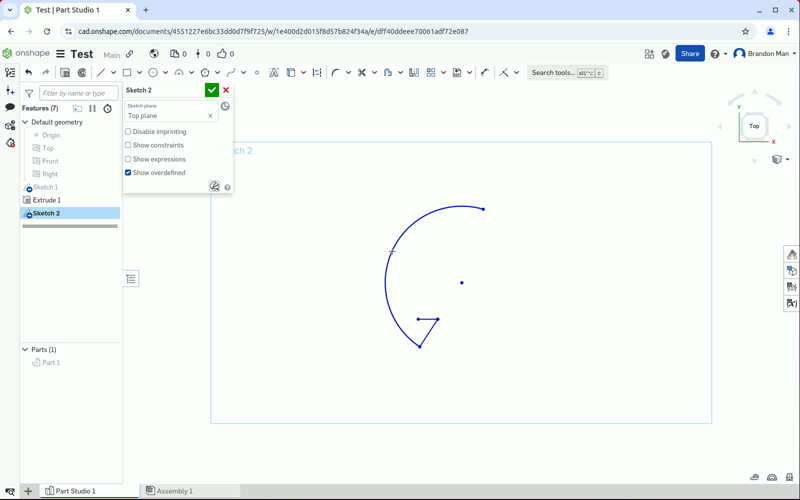
mouse_move(483, 209)
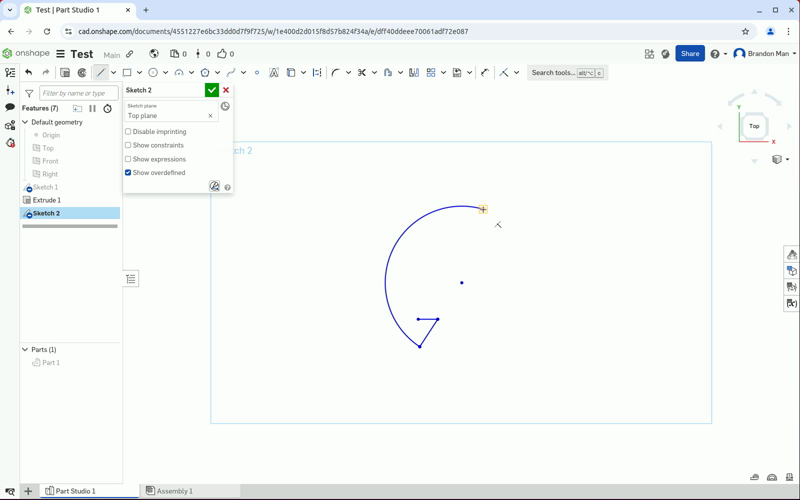
click(483, 209)
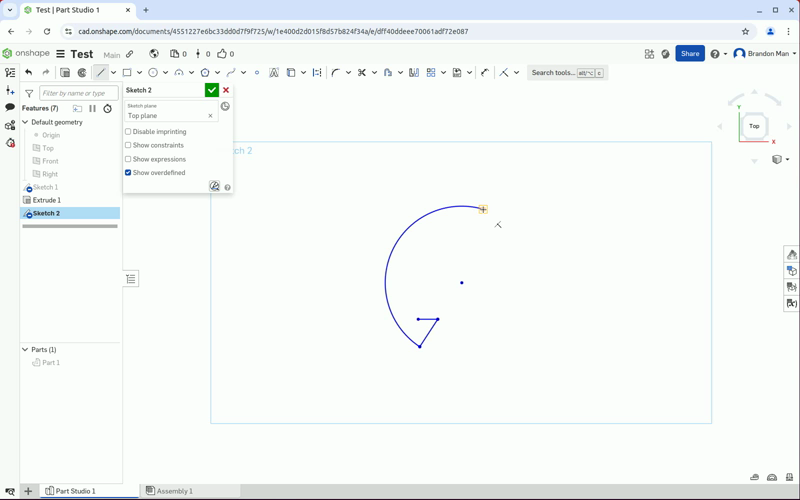
key_down(shift)
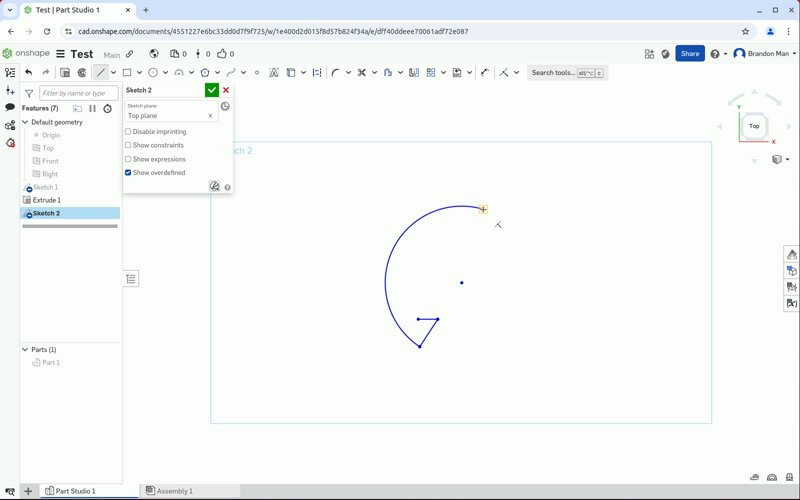
mouse_move(437, 263)
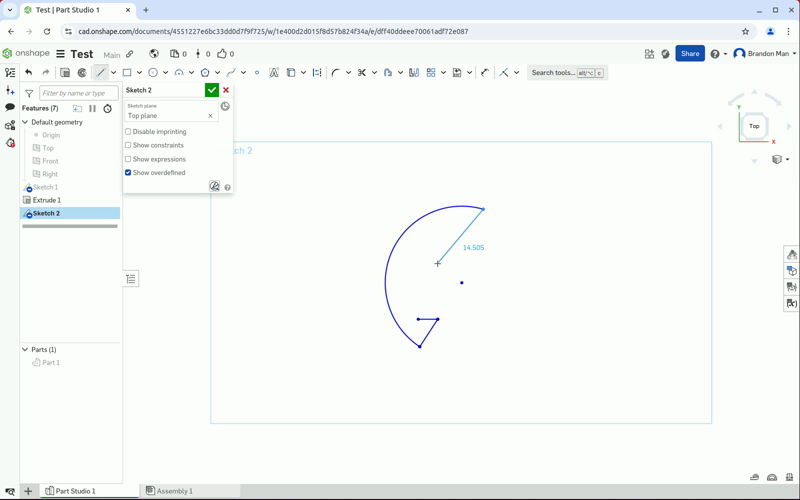
click(437, 263)
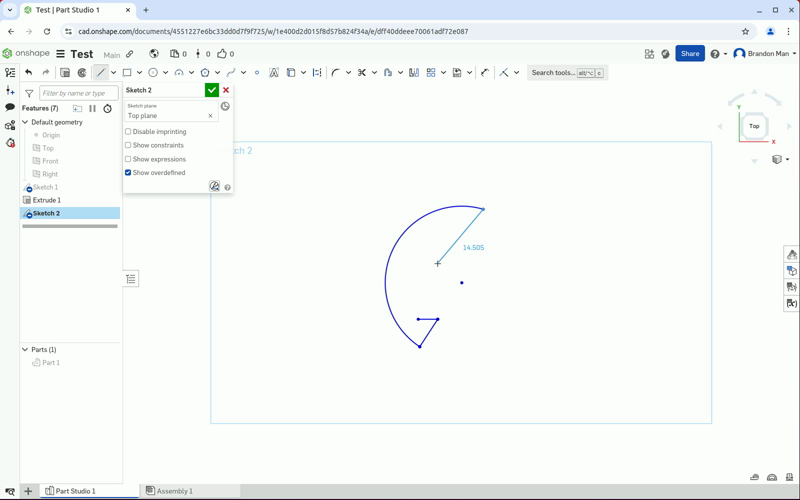
key_up(shift)
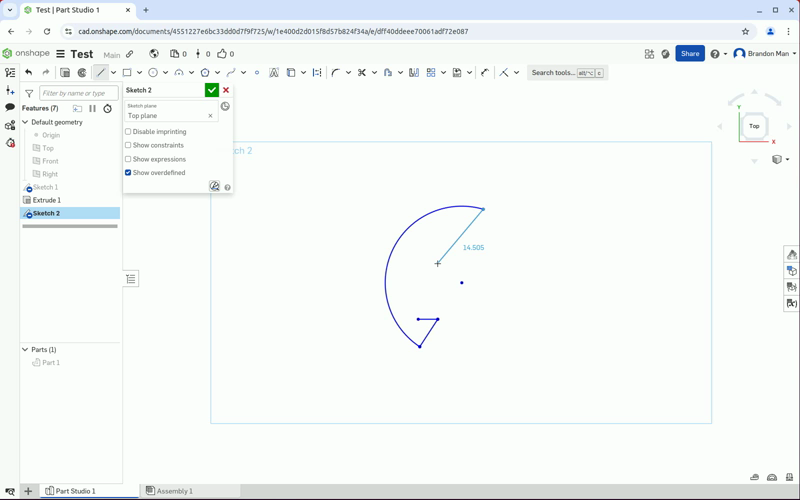
key_down(shift)
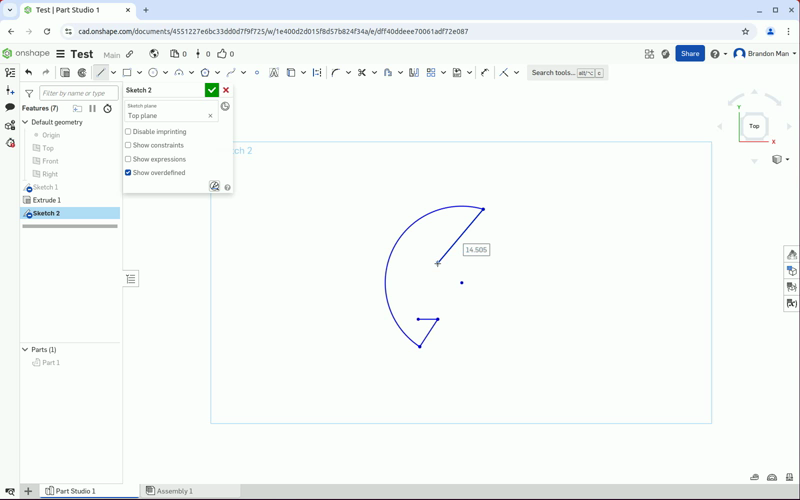
mouse_move(467, 263)
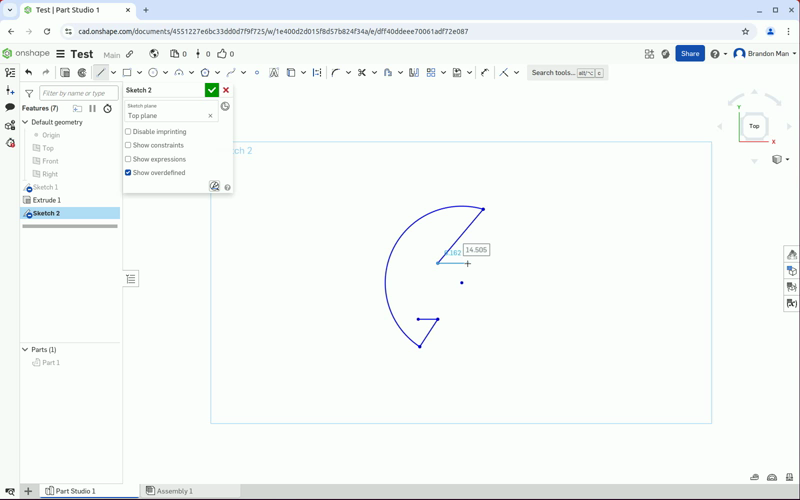
mouse_move(460, 263)
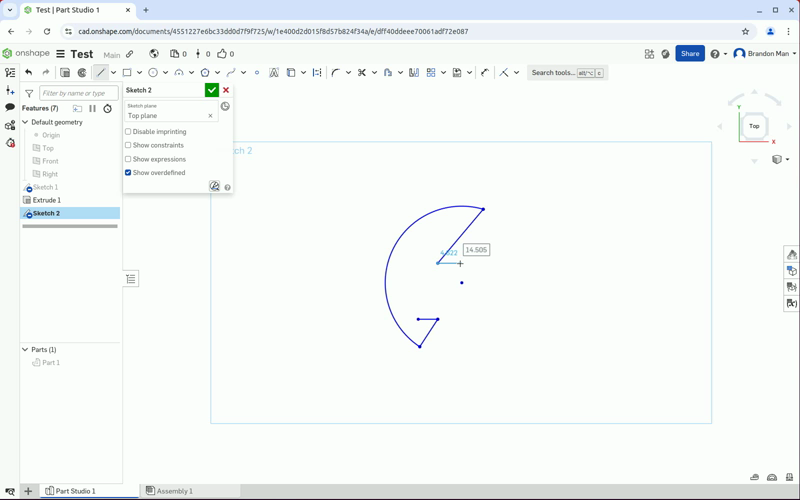
click(460, 263)
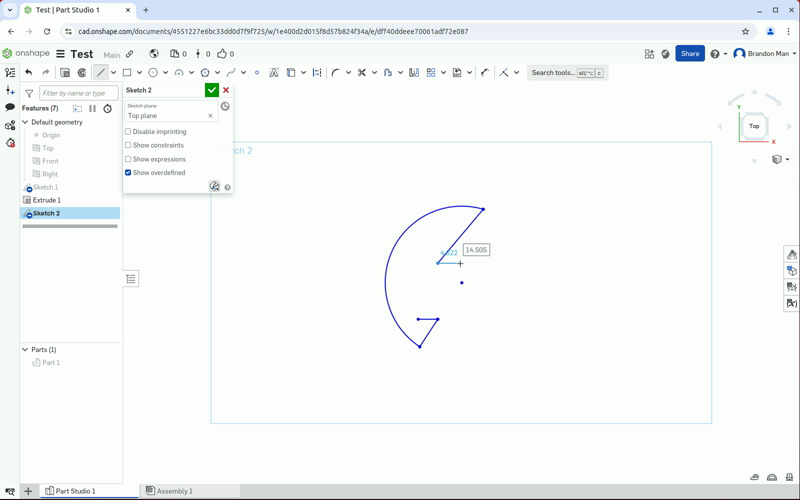
key_up(shift)
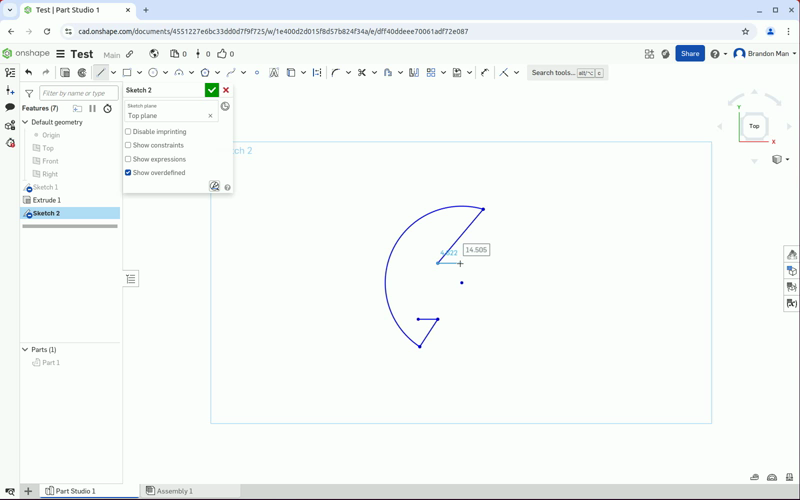
key_down(shift)
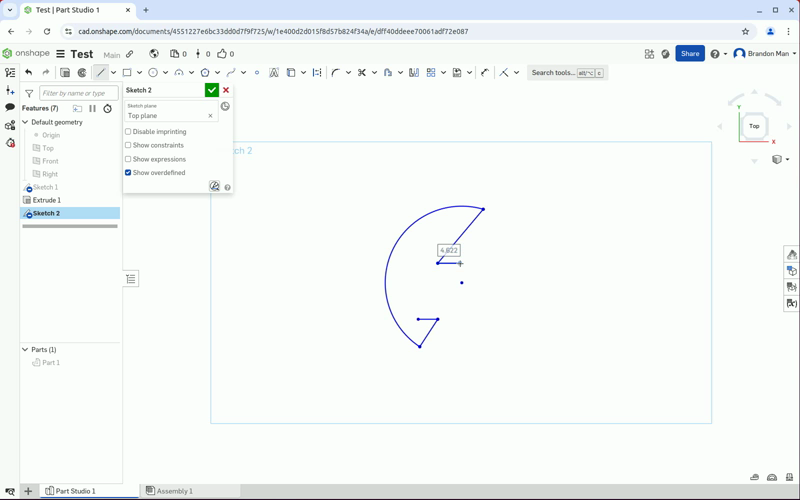
mouse_move(418, 319)
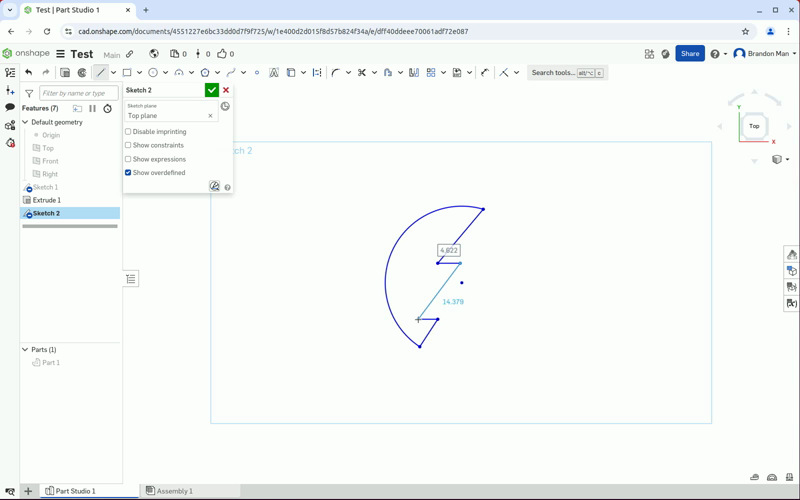
key_up(shift)
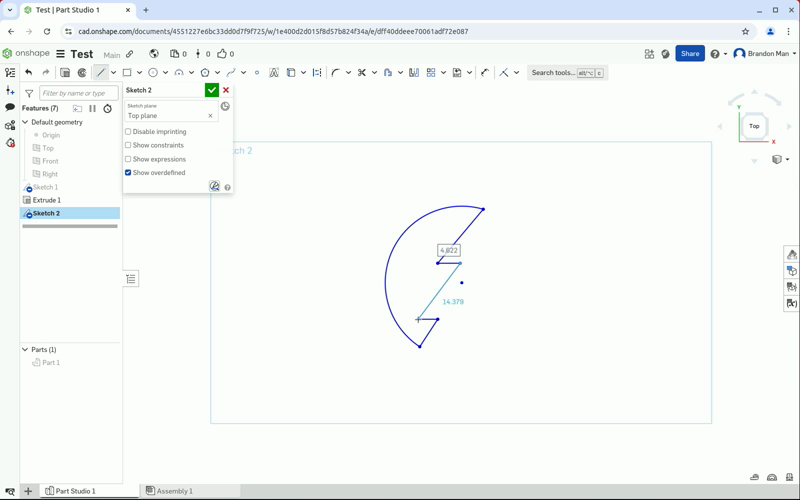
click(418, 319)
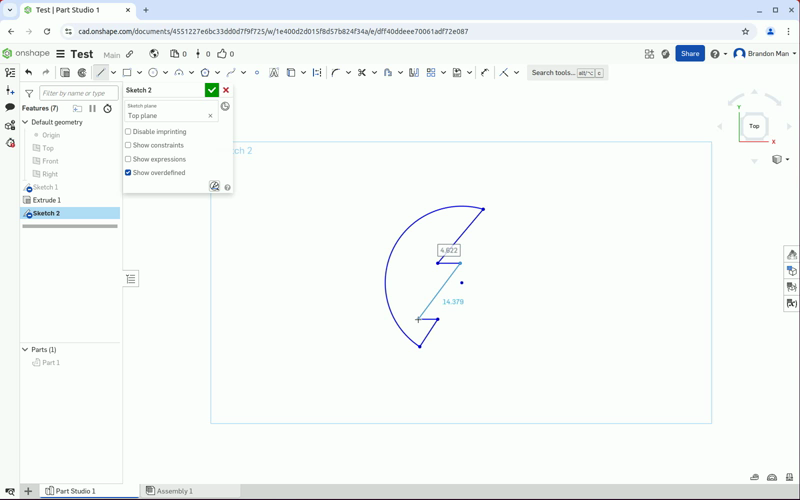
key(esc)
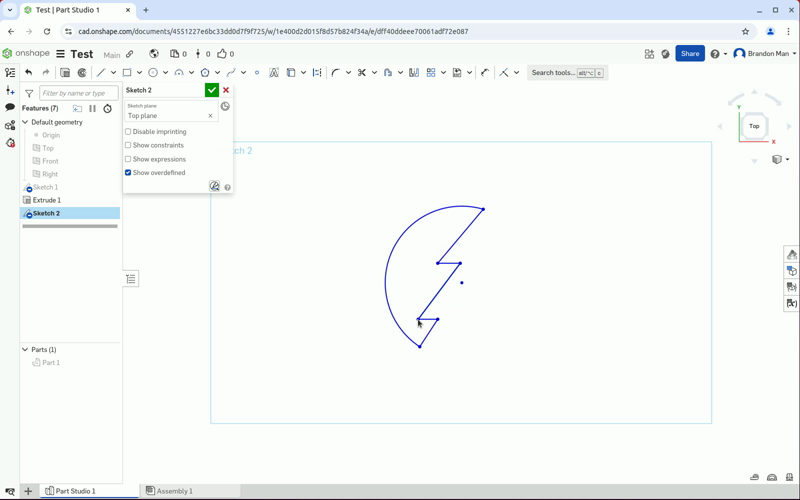
mouse_move(458, 225)
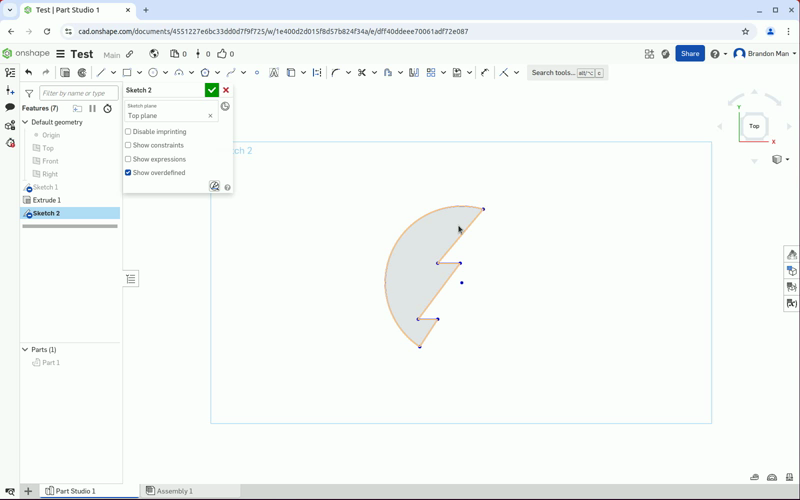
click(458, 225)
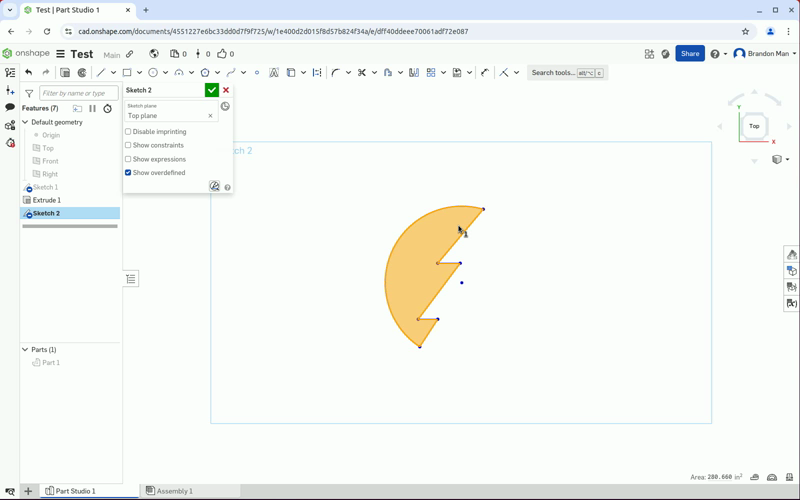
mouse_move(73, 352)
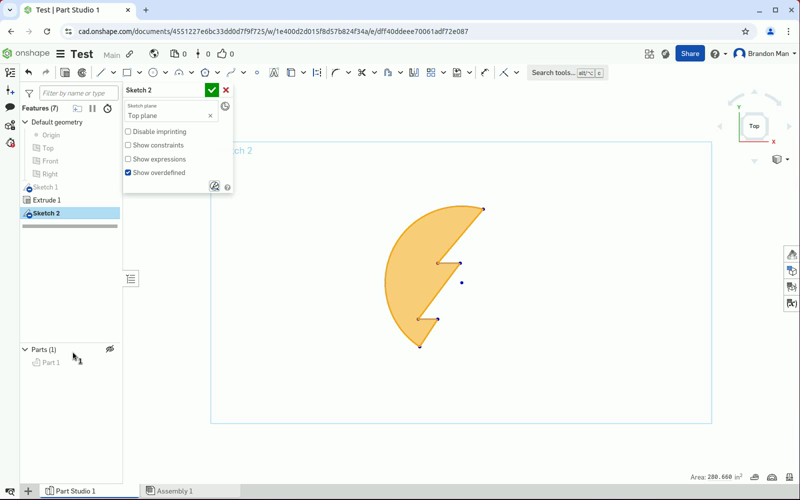
key(shift+y)
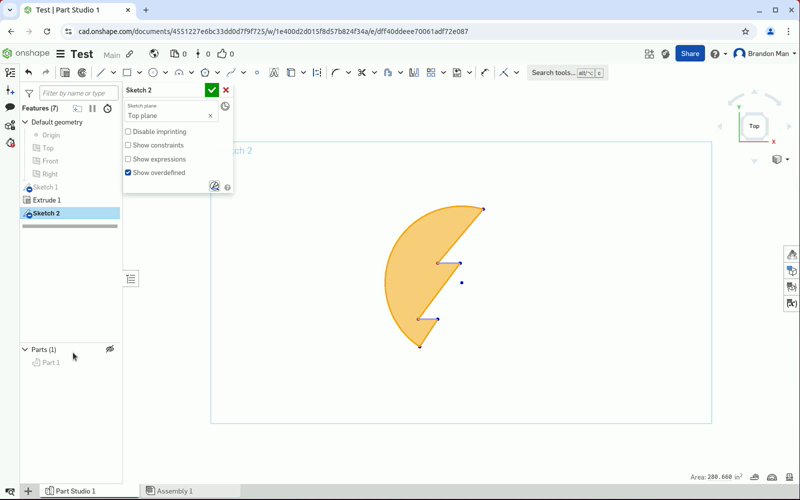
key(shift+e)
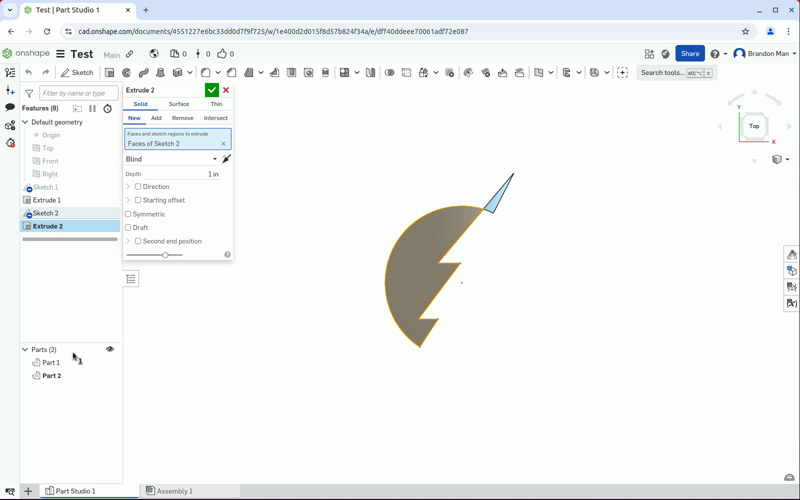
mouse_move(143, 106)
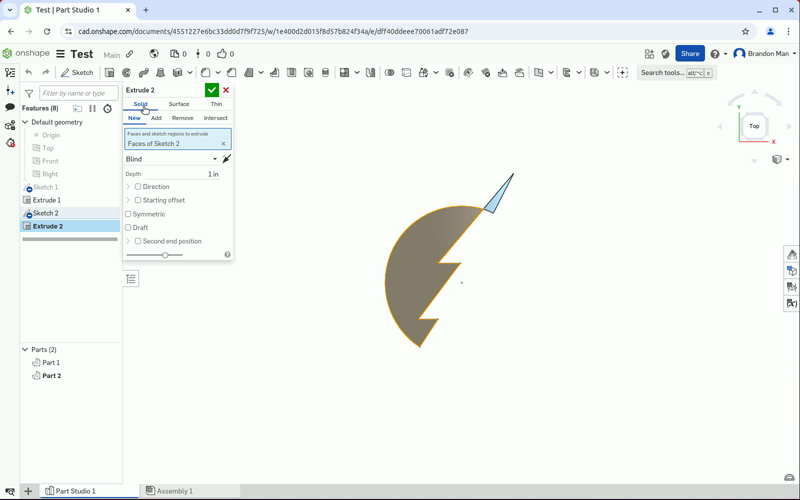
click(143, 106)
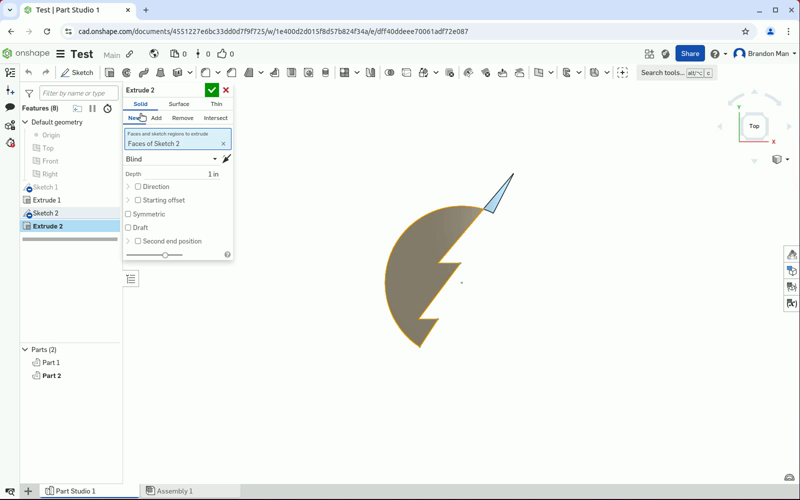
mouse_move(137, 120)
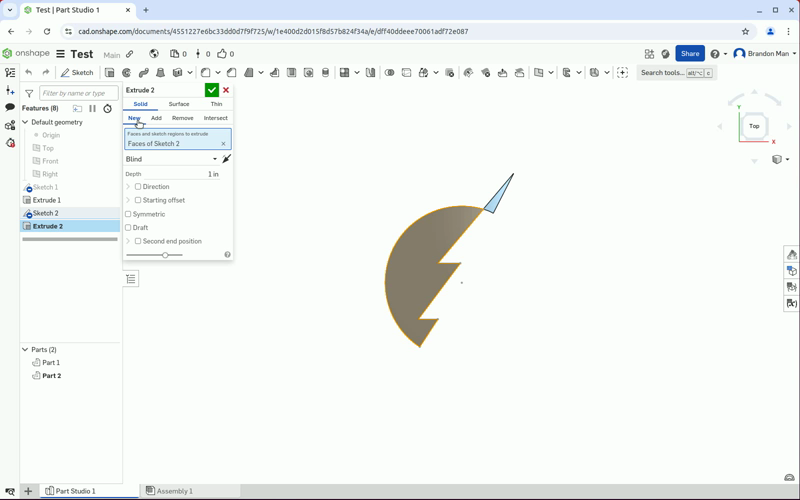
click(137, 120)
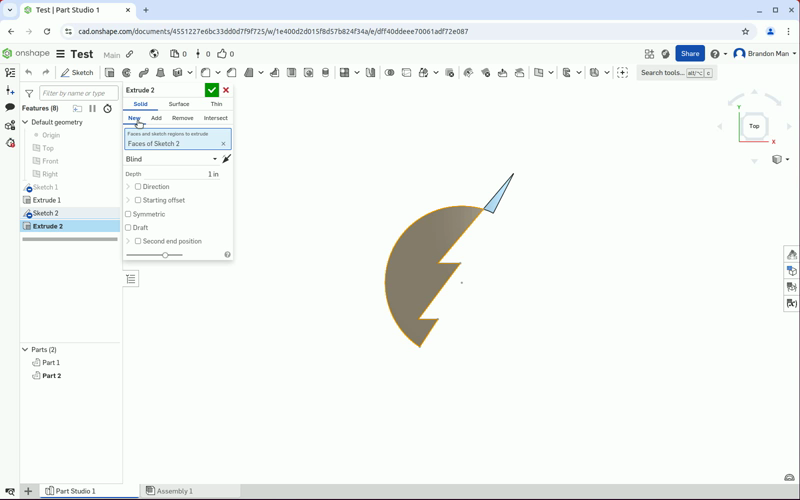
key(tab, 4)
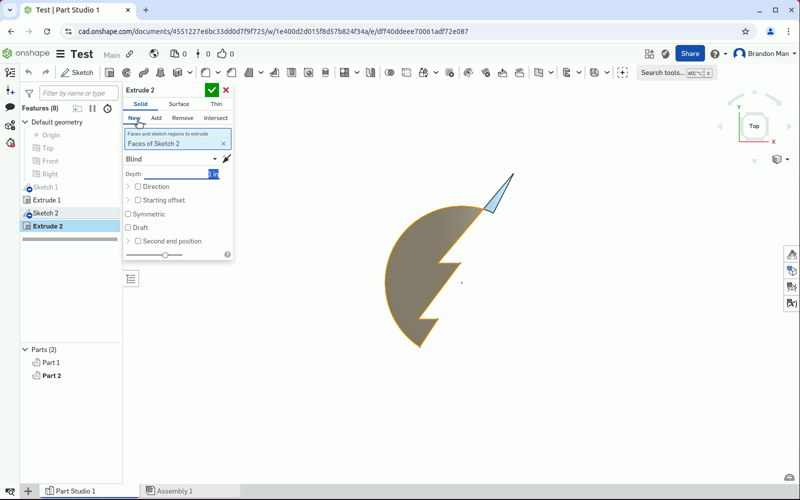
text(0.963)
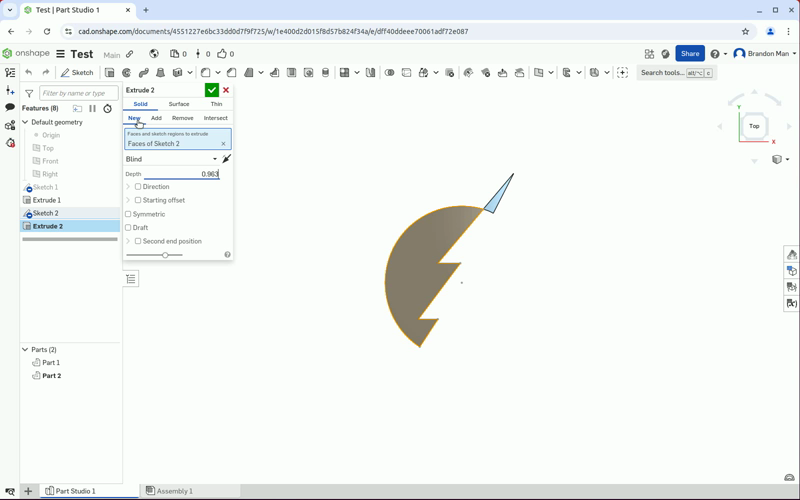
key(enter)
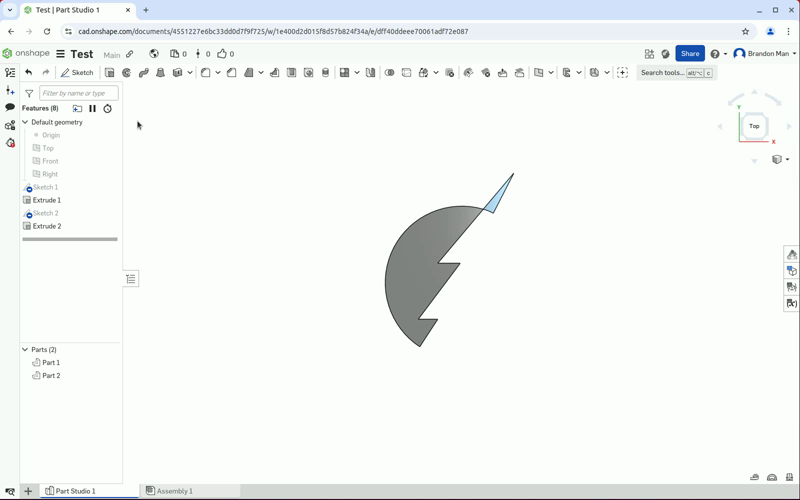
key(shift+h)
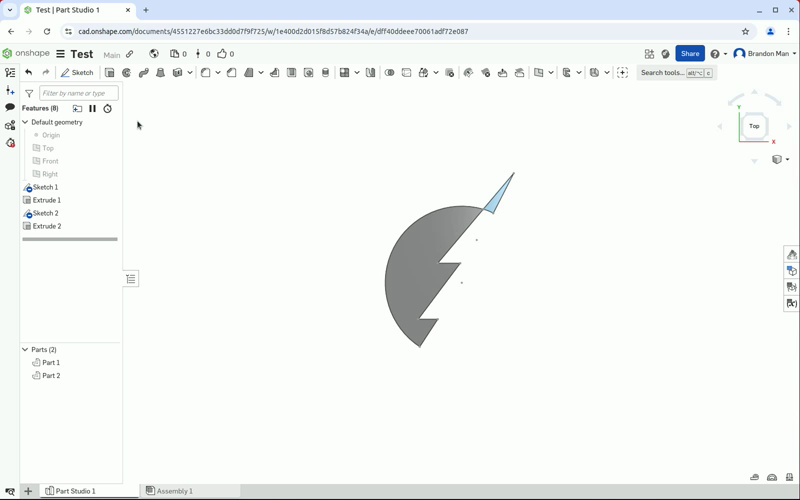
key(shift+h)
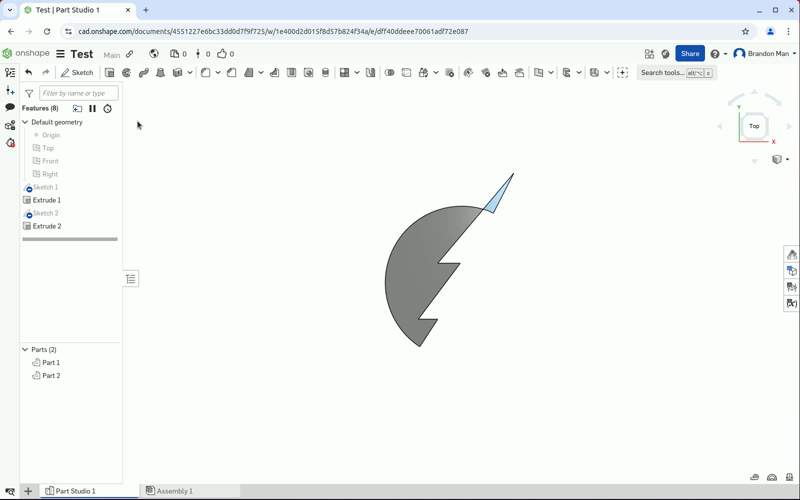
mouse_move(73, 189)
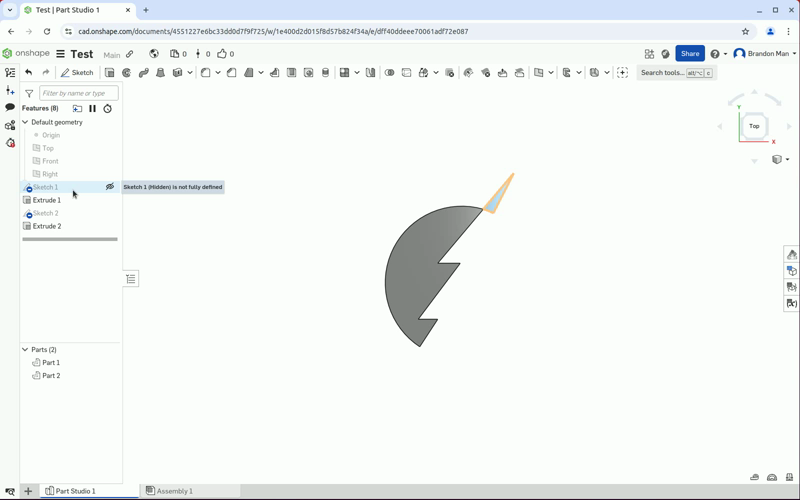
click(73, 189)
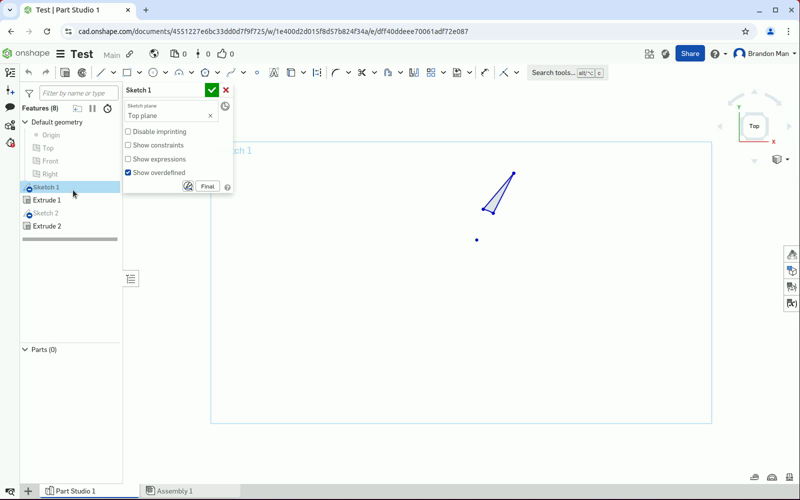
mouse_move(229, 92)
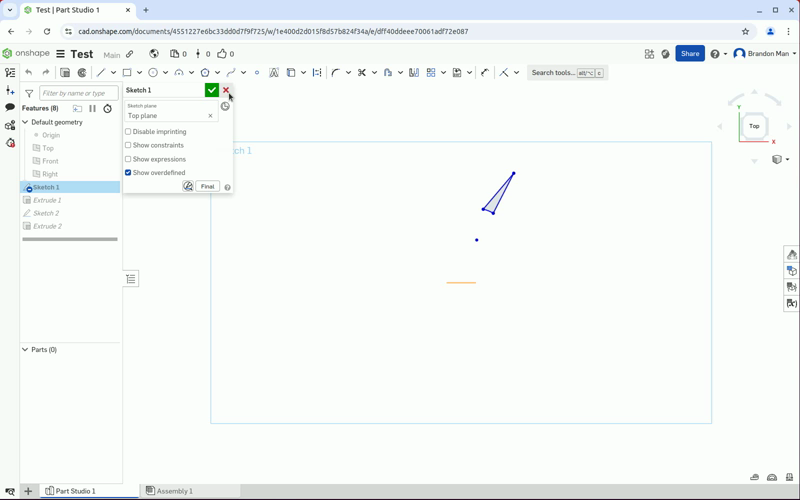
click(229, 92)
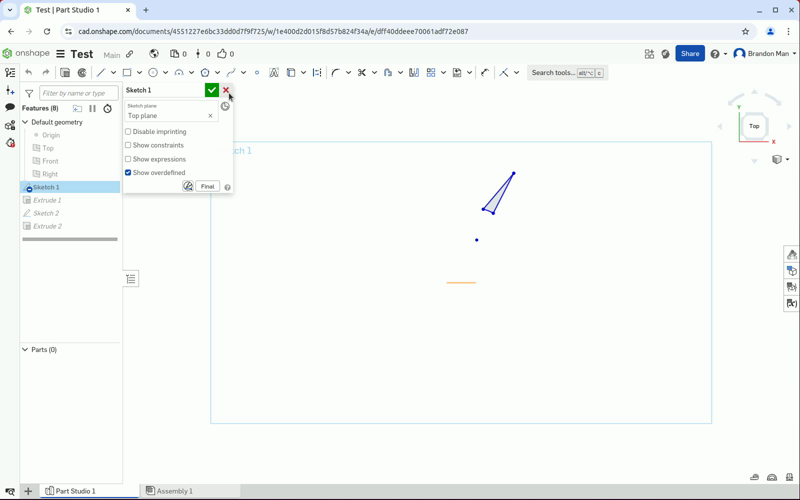
key(shift+s)
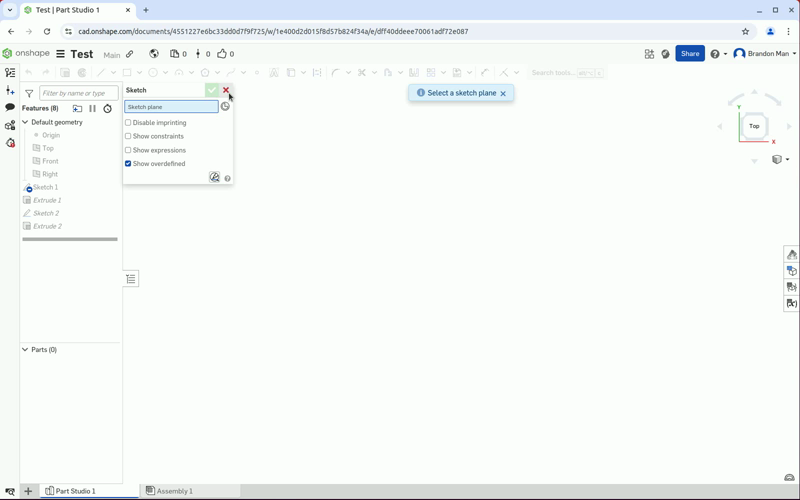
mouse_move(73, 150)
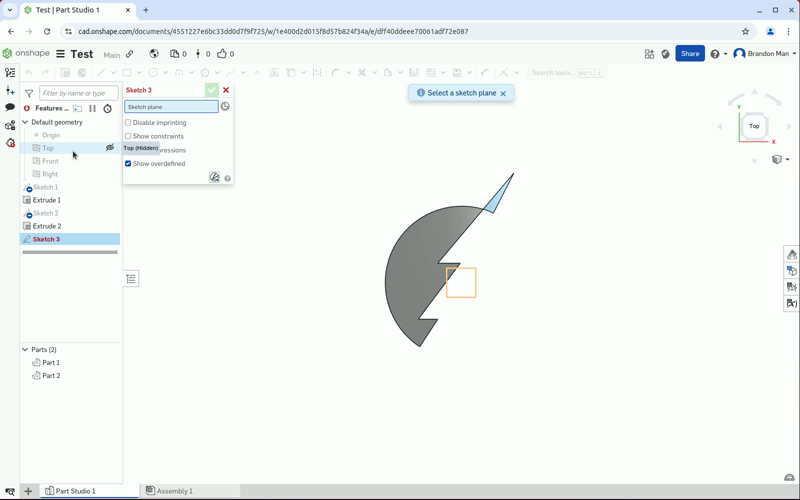
click(73, 150)
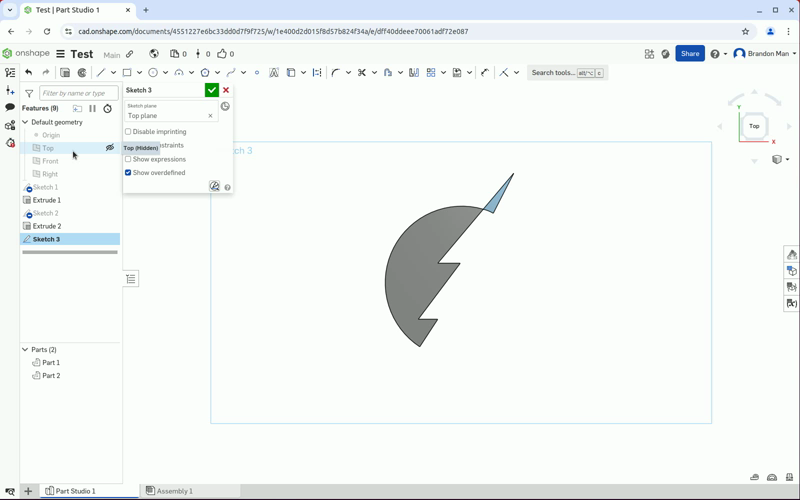
mouse_move(73, 352)
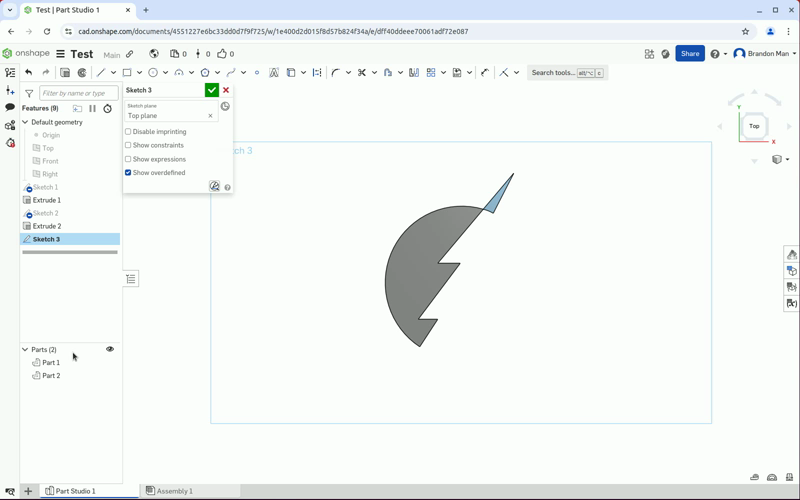
key(y)
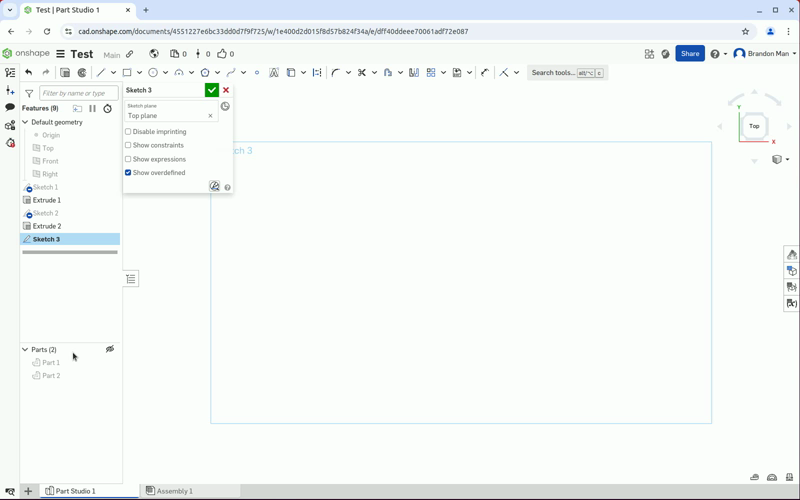
key(l)
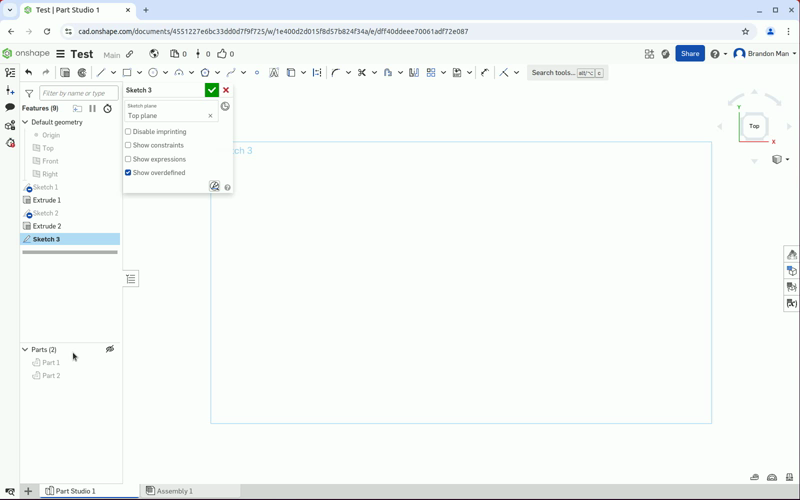
key_down(shift)
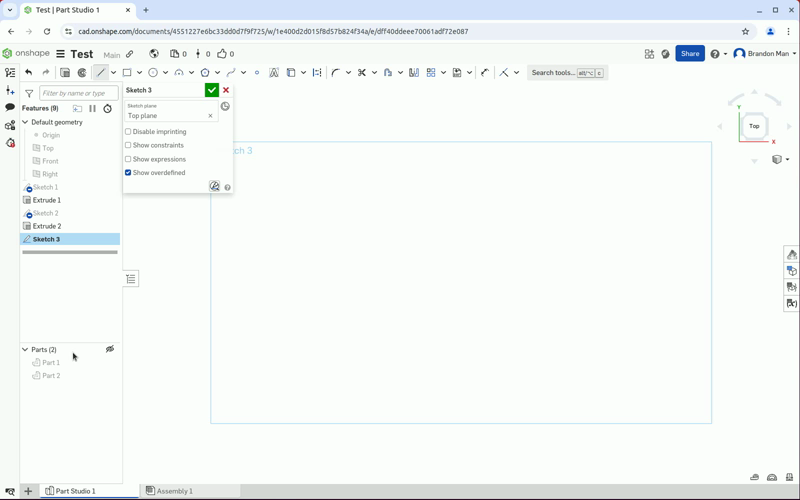
mouse_move(388, 395)
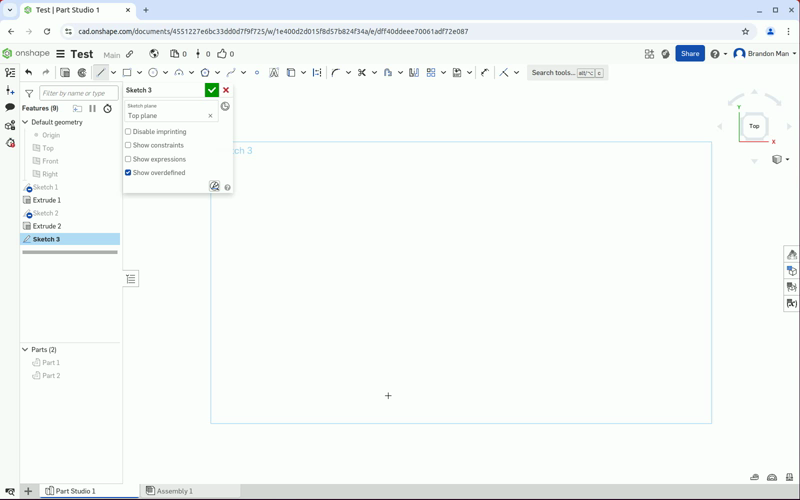
click(388, 395)
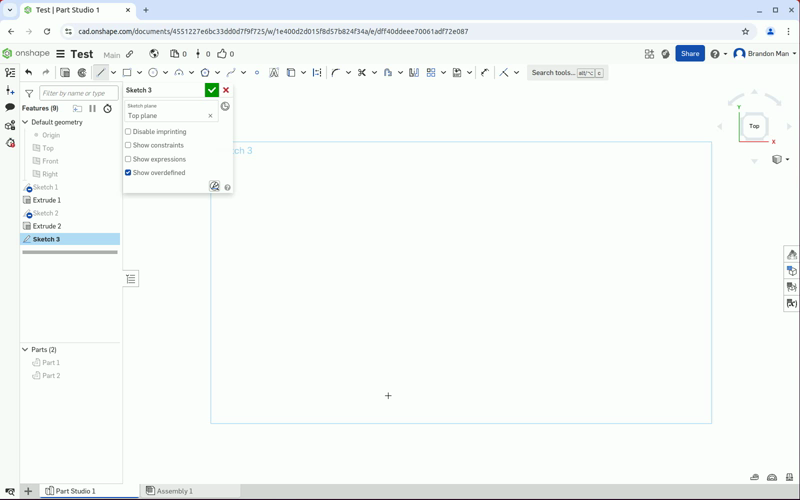
key_up(shift)
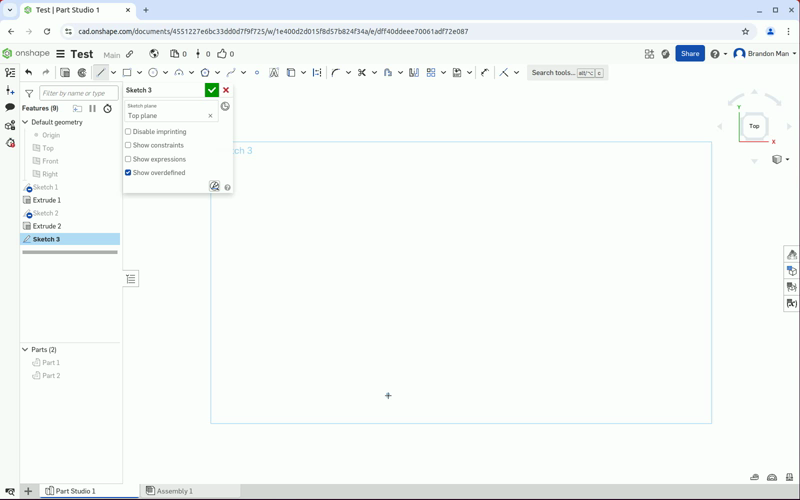
key_down(shift)
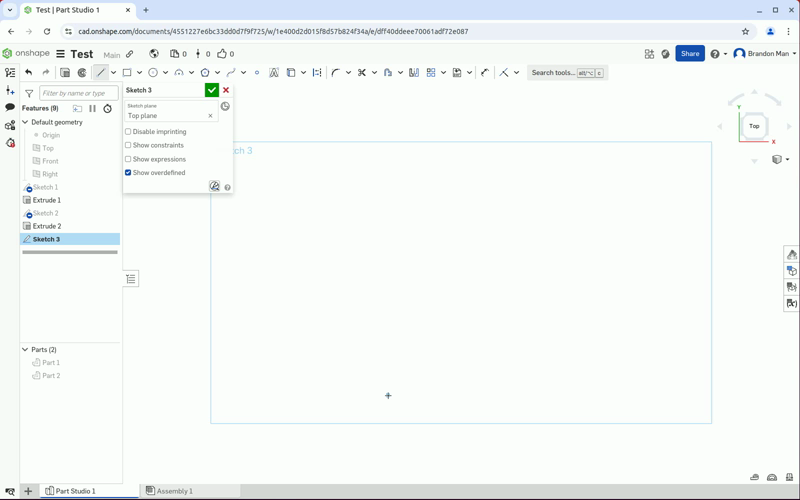
mouse_move(432, 353)
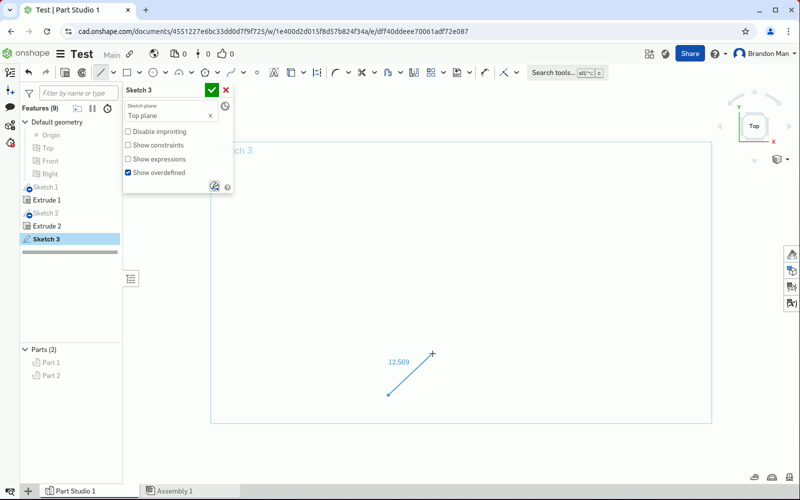
click(432, 353)
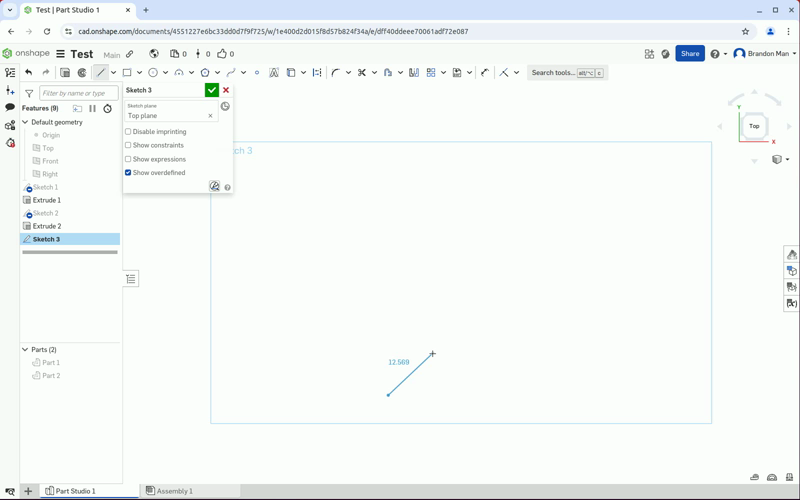
key_up(shift)
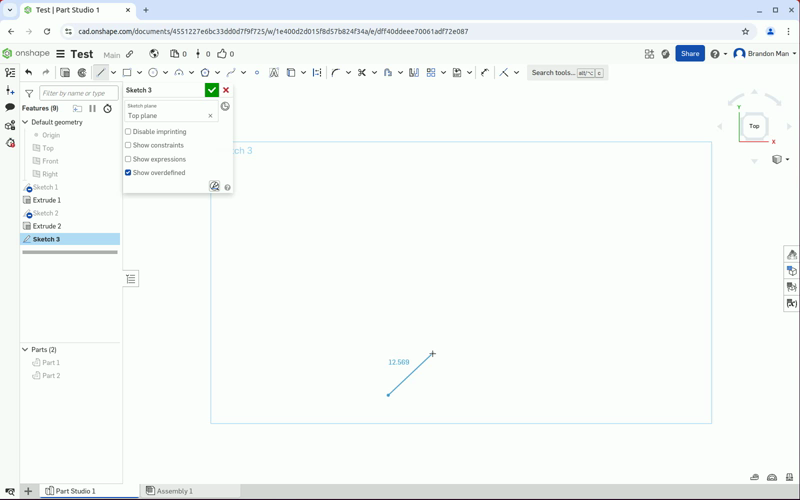
key(esc)
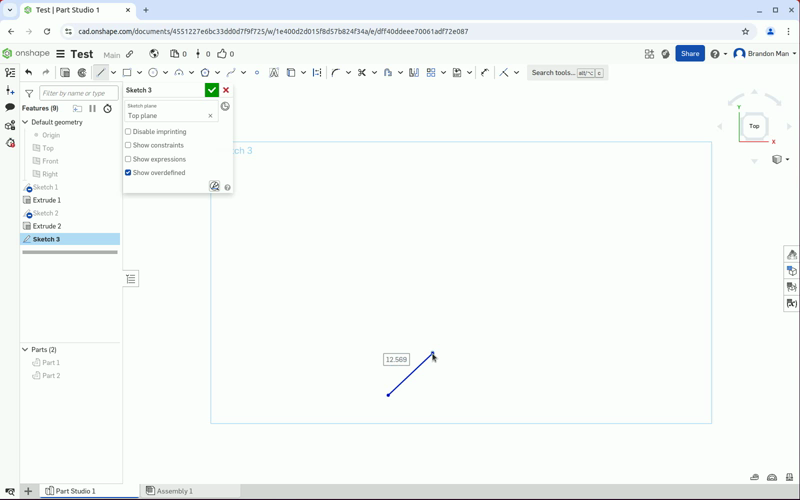
key(a)
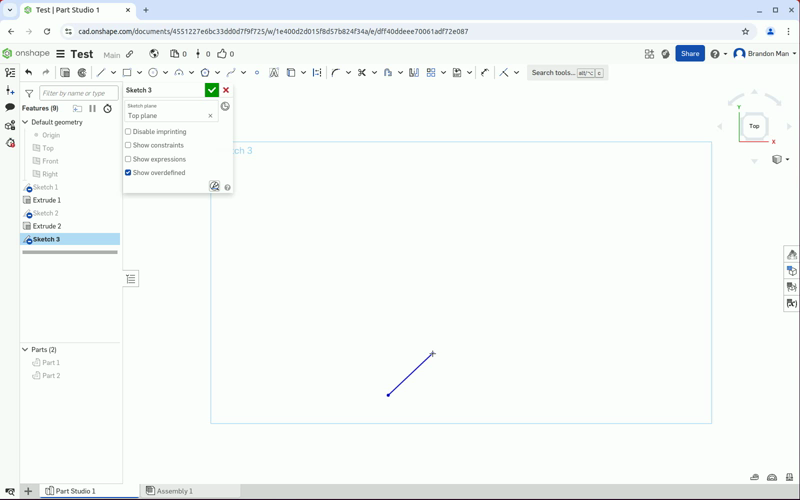
mouse_move(432, 353)
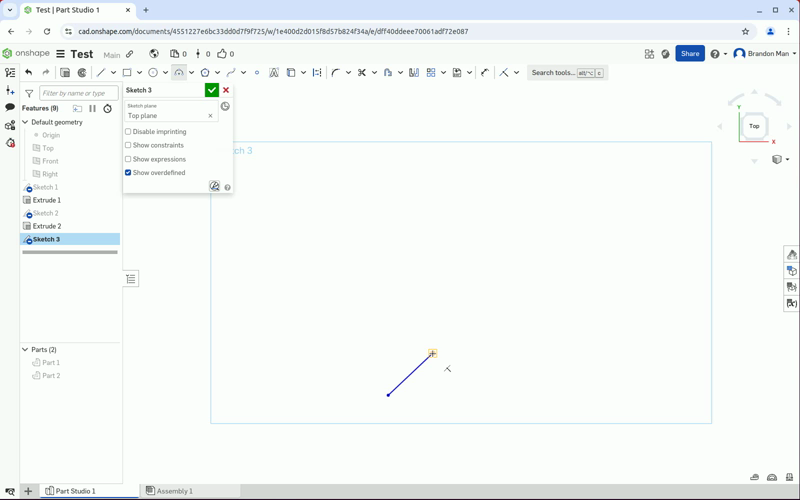
click(432, 353)
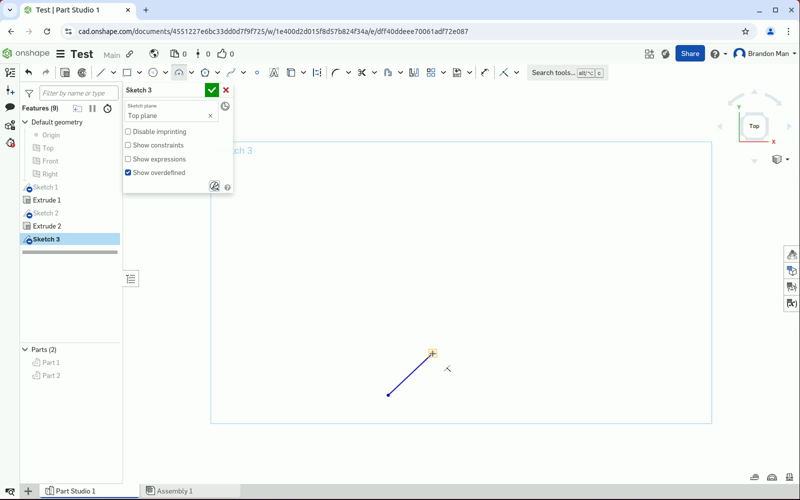
key_down(shift)
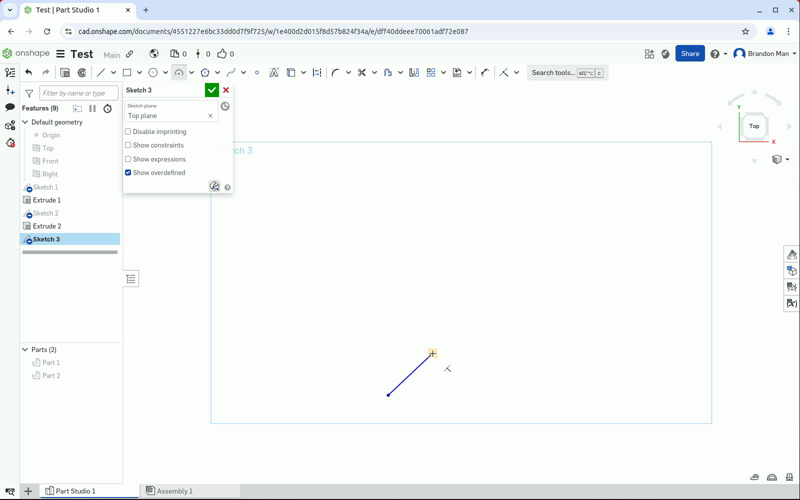
mouse_move(419, 346)
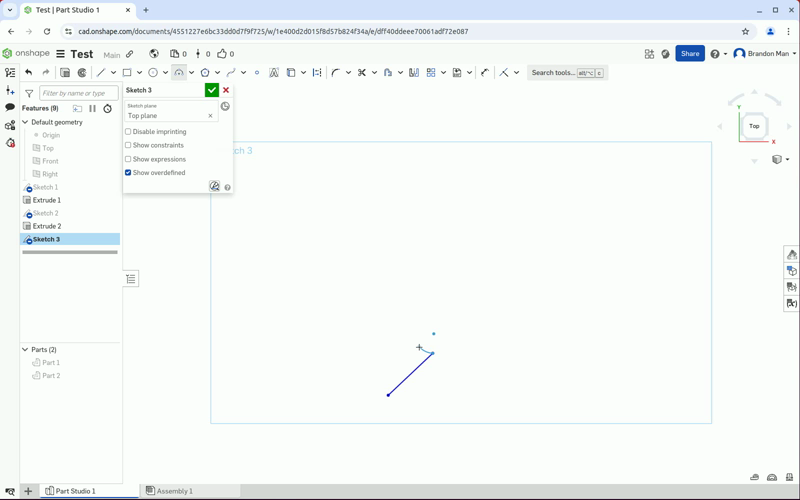
click(419, 346)
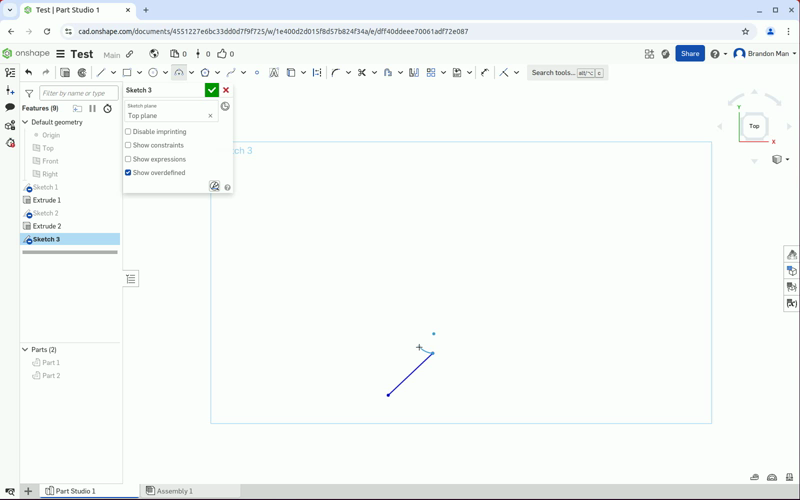
mouse_move(426, 350)
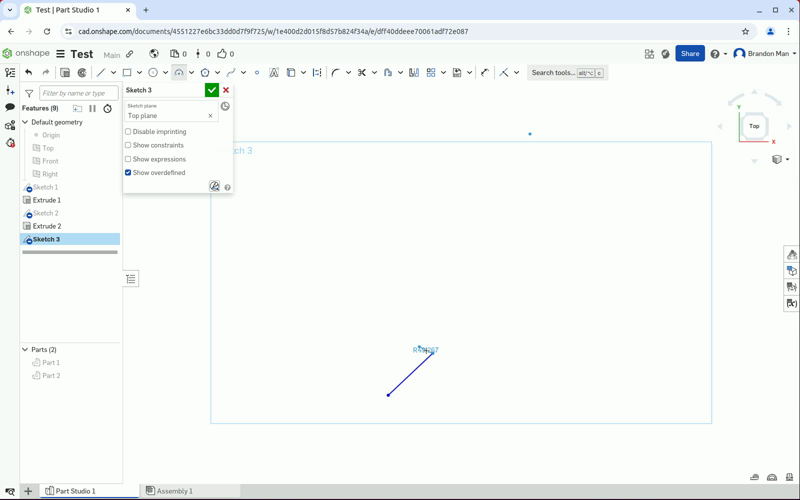
click(426, 350)
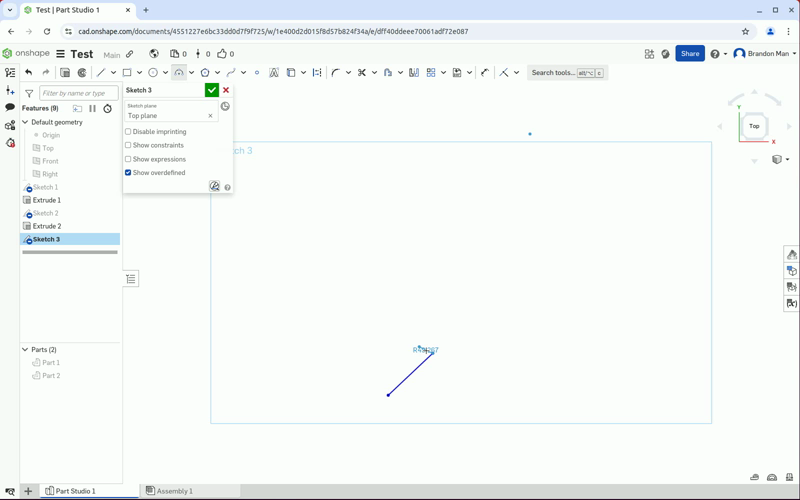
key_up(shift)
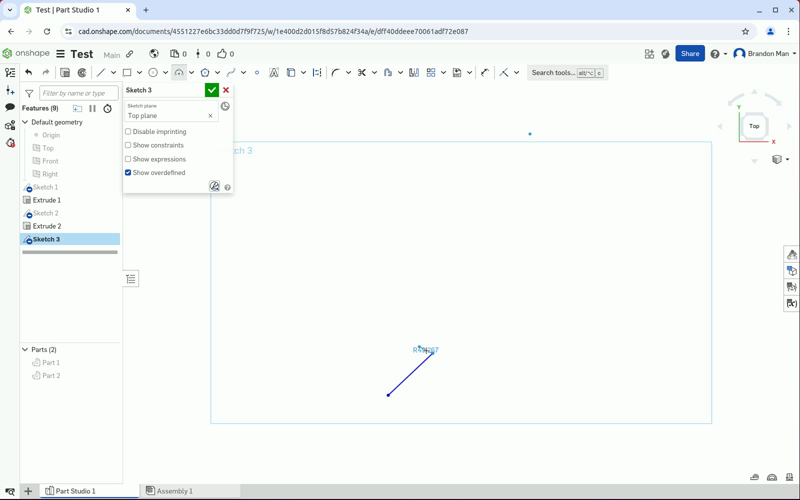
key(esc)
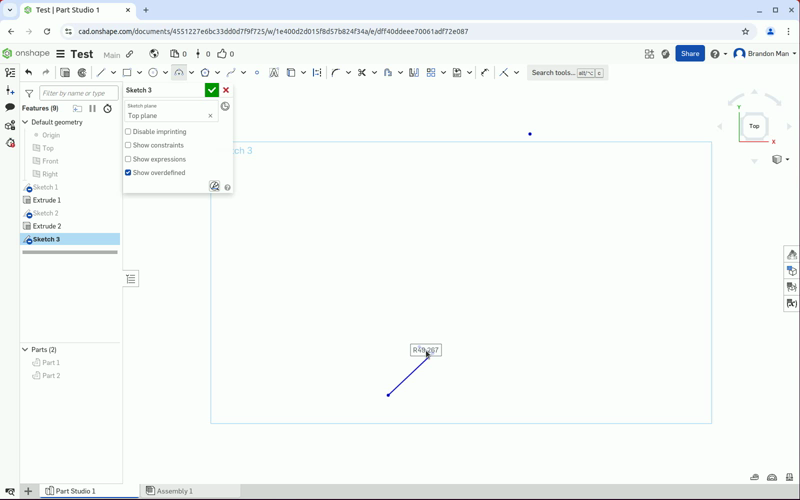
key(l)
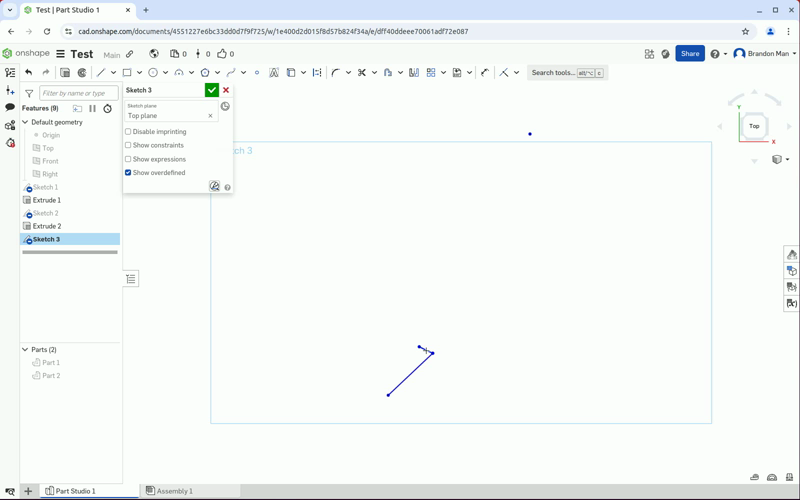
mouse_move(419, 346)
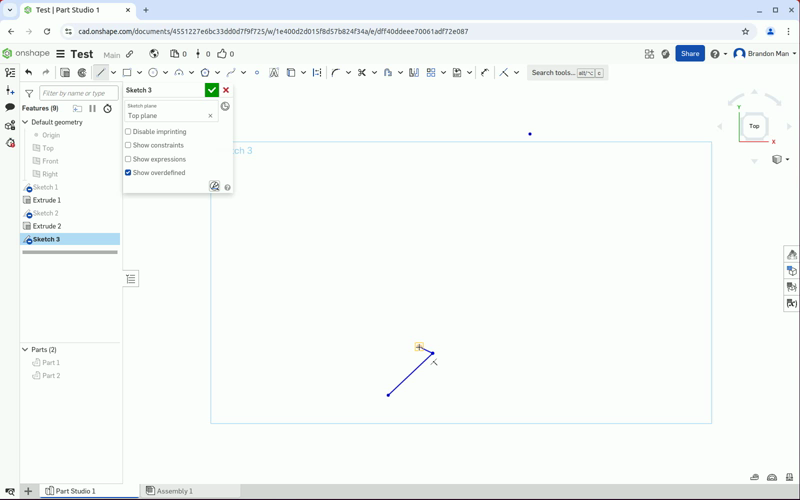
click(419, 346)
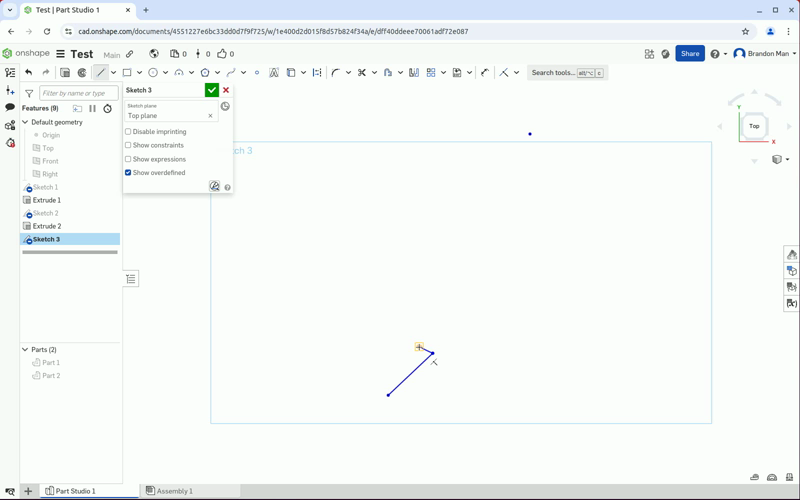
mouse_move(449, 346)
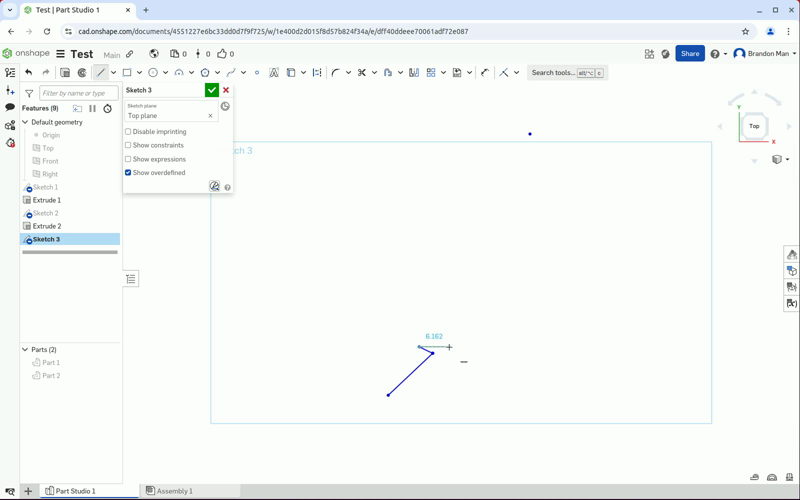
key_down(shift)
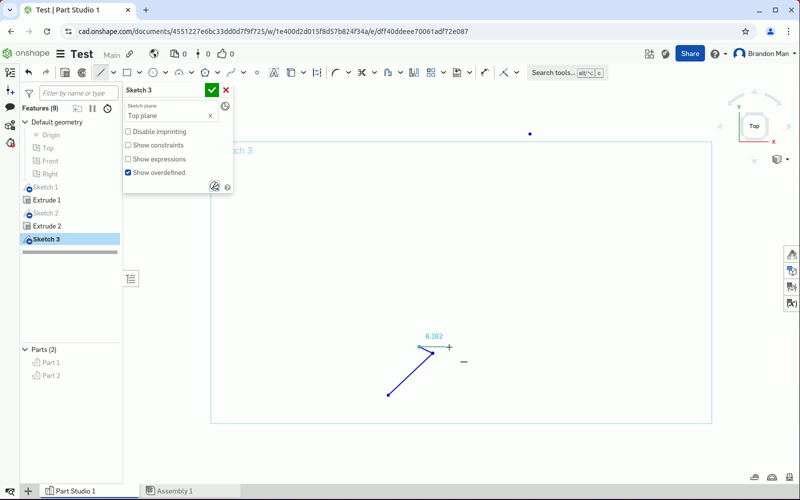
mouse_move(388, 395)
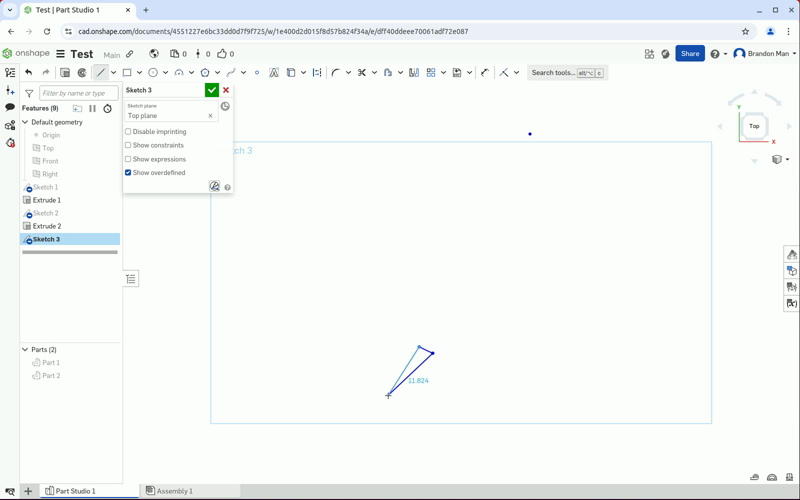
key_up(shift)
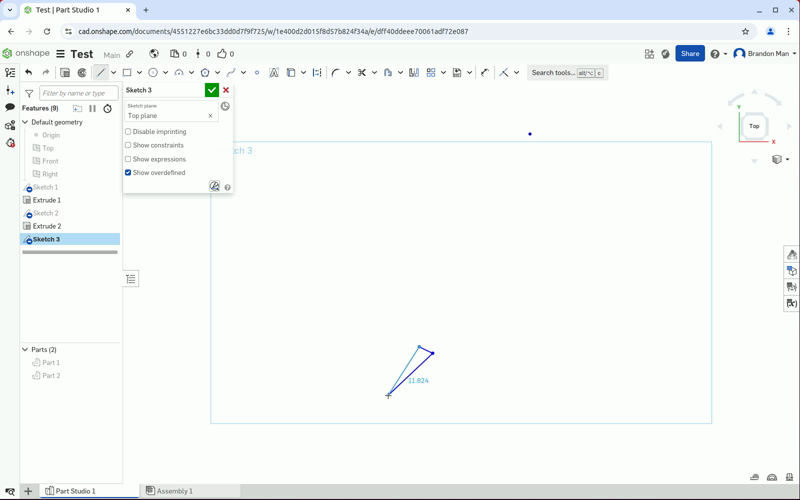
click(388, 395)
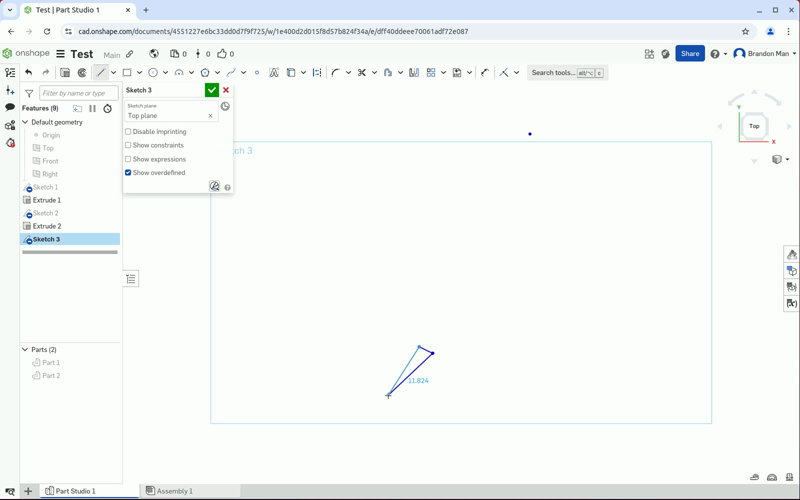
key(esc)
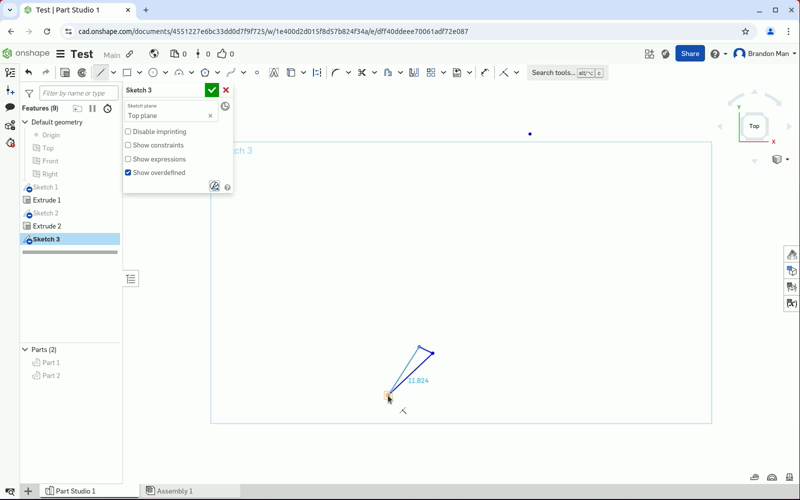
mouse_move(397, 384)
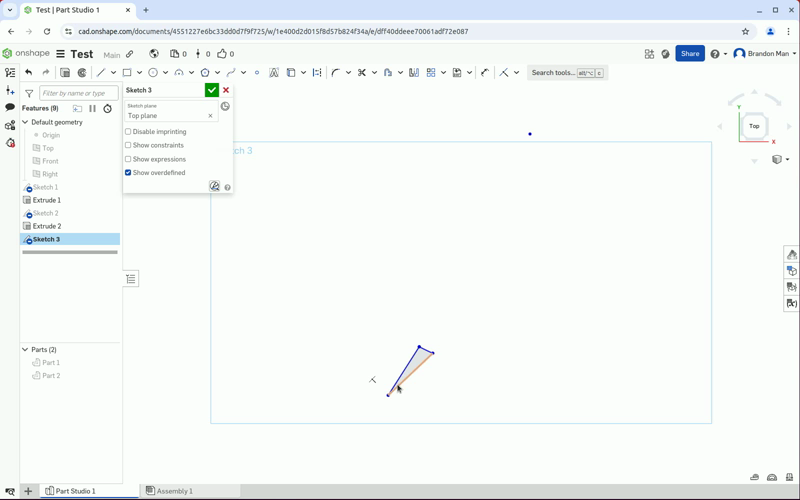
scroll(6)
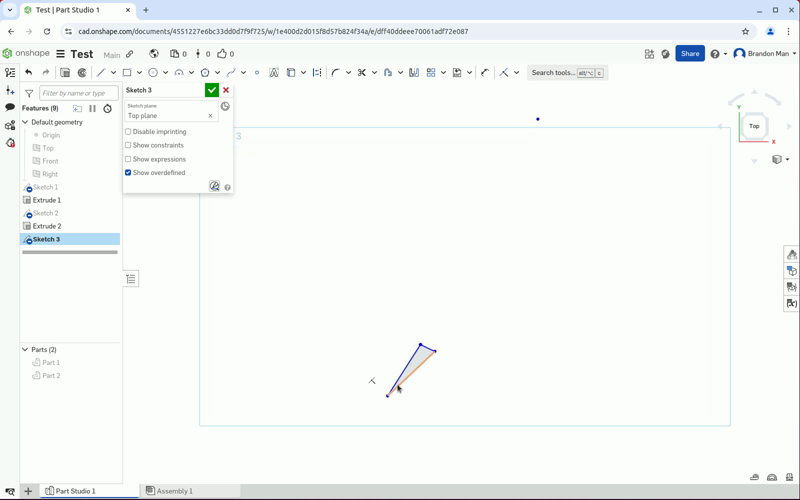
scroll(6)
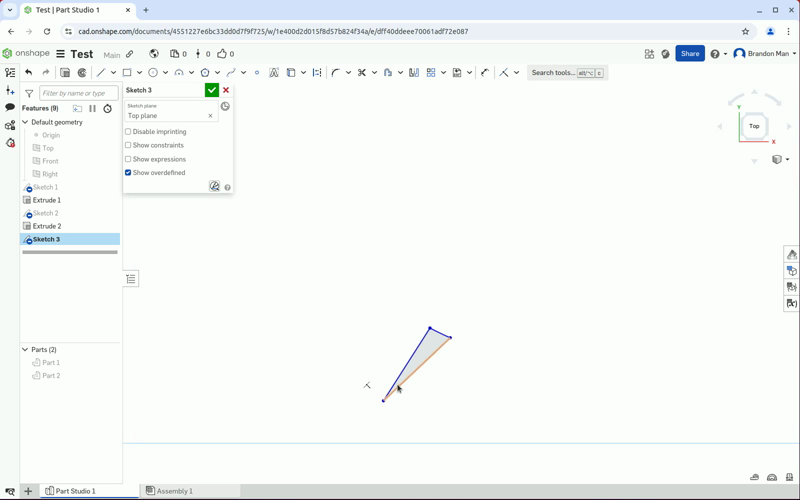
scroll(6)
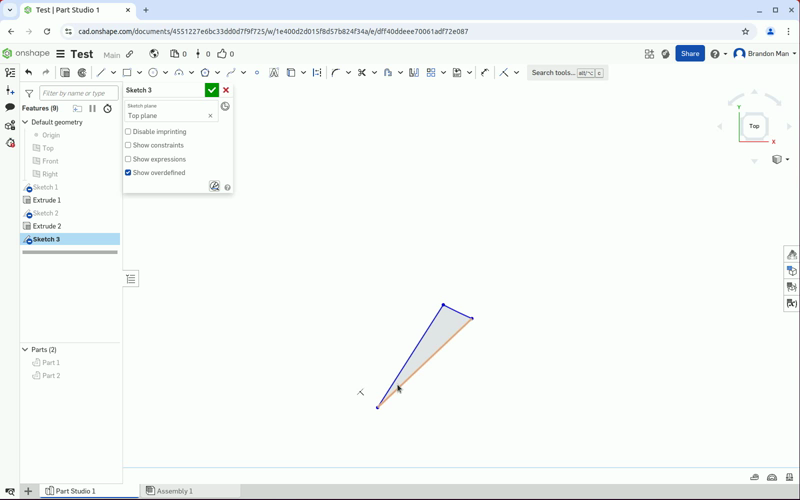
scroll(6)
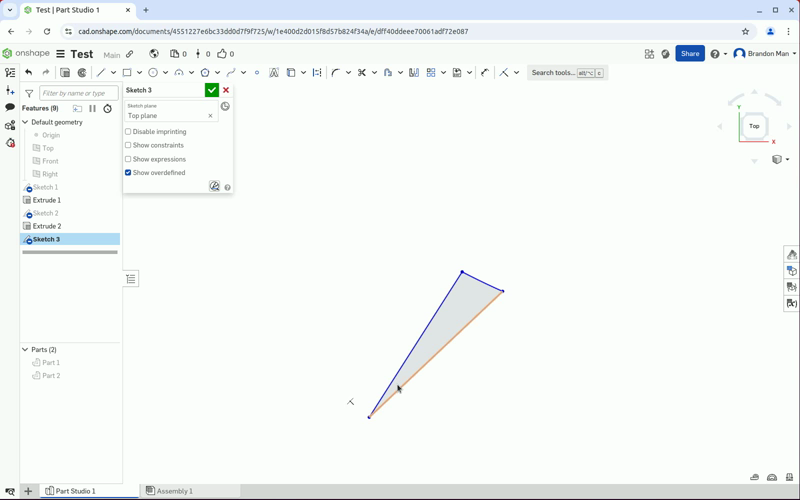
scroll(6)
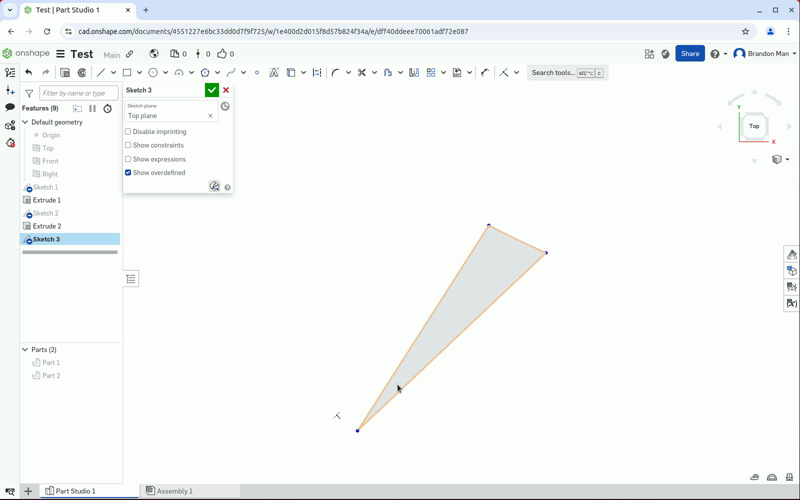
scroll(6)
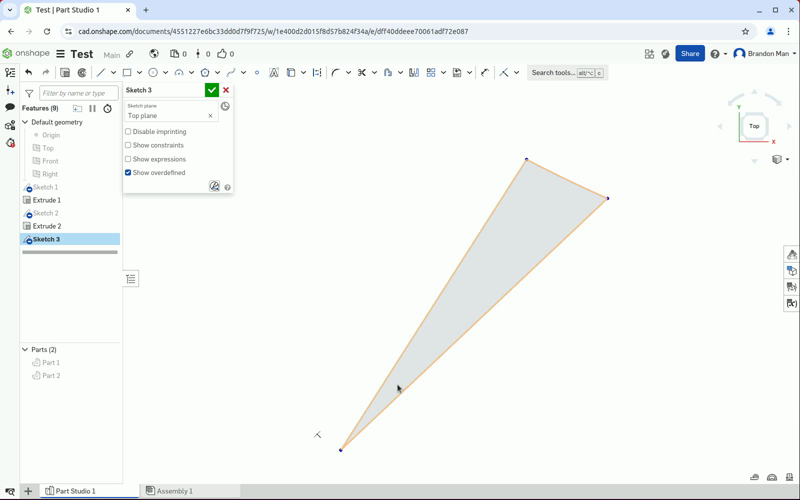
scroll(6)
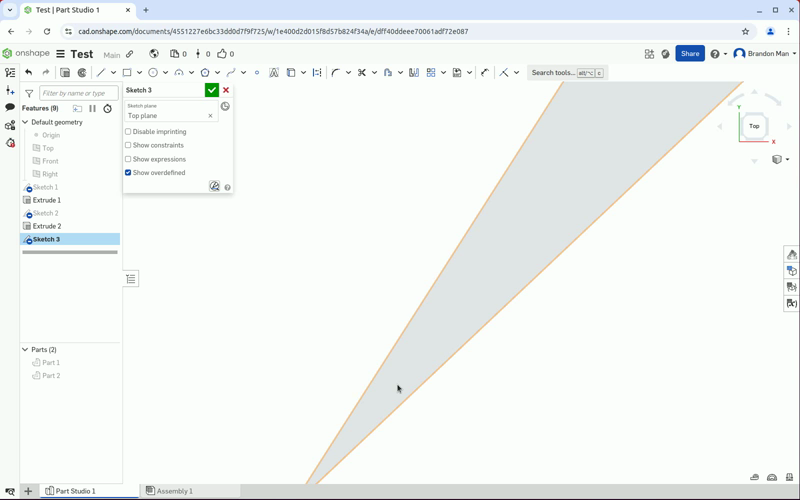
click(397, 384)
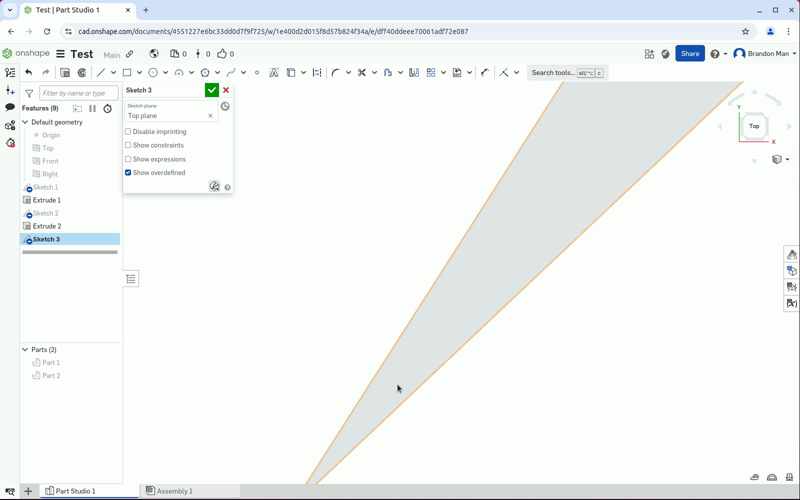
scroll(-6)
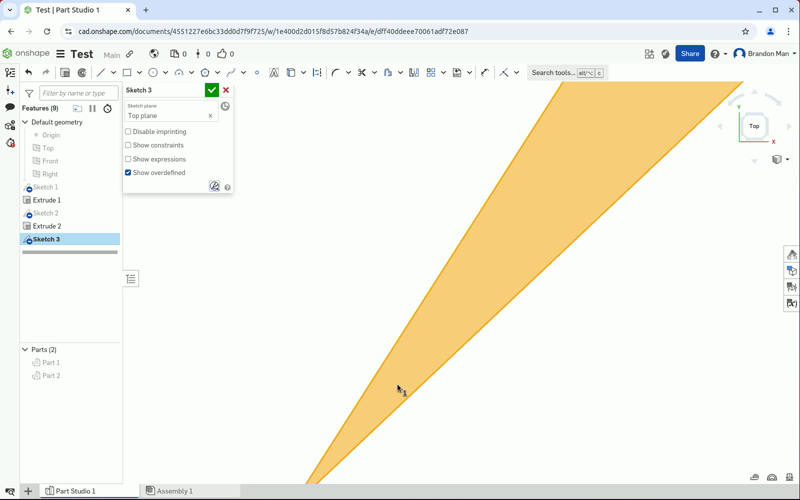
scroll(-6)
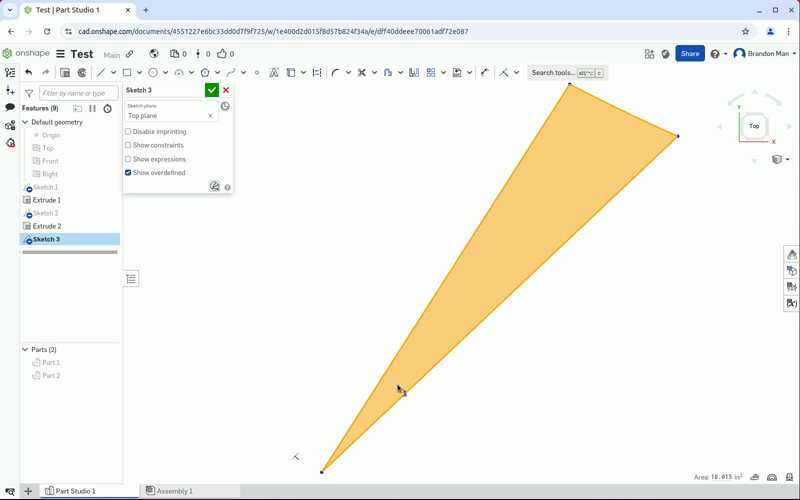
scroll(-6)
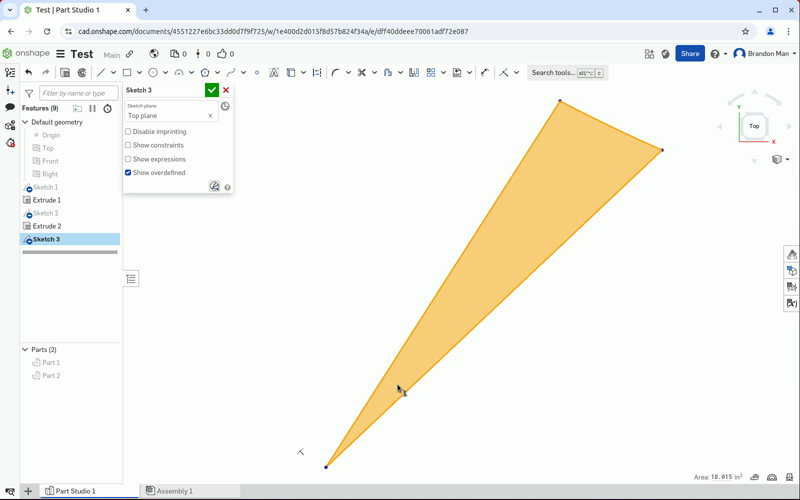
scroll(-6)
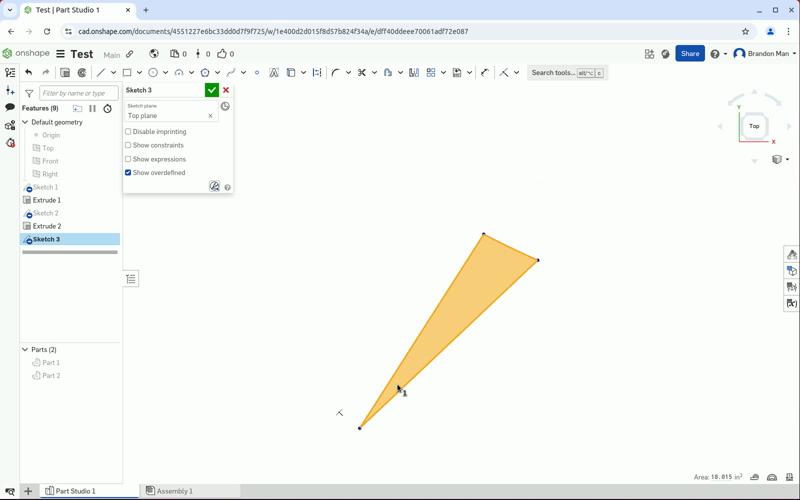
scroll(-6)
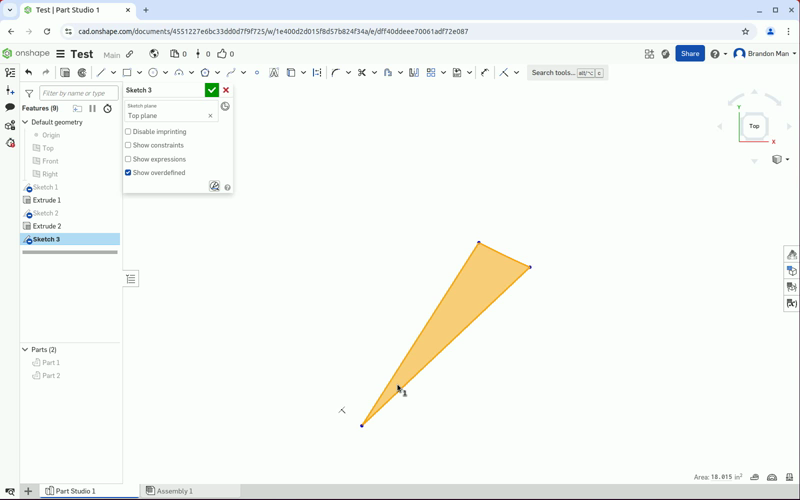
scroll(-6)
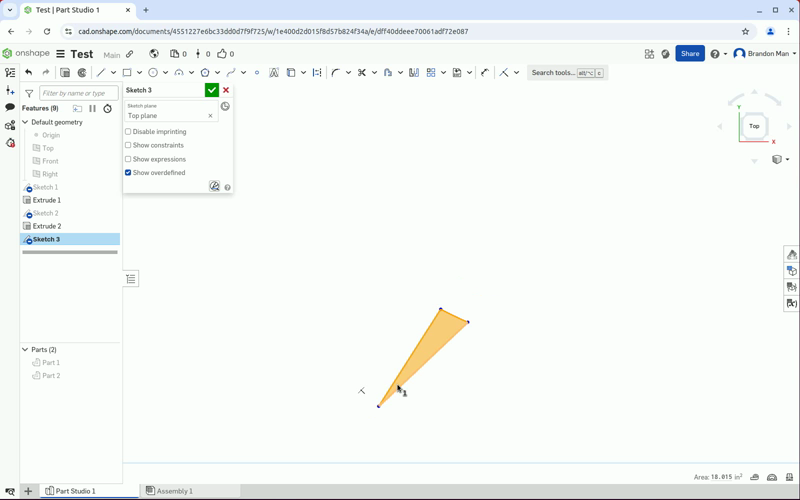
scroll(-6)
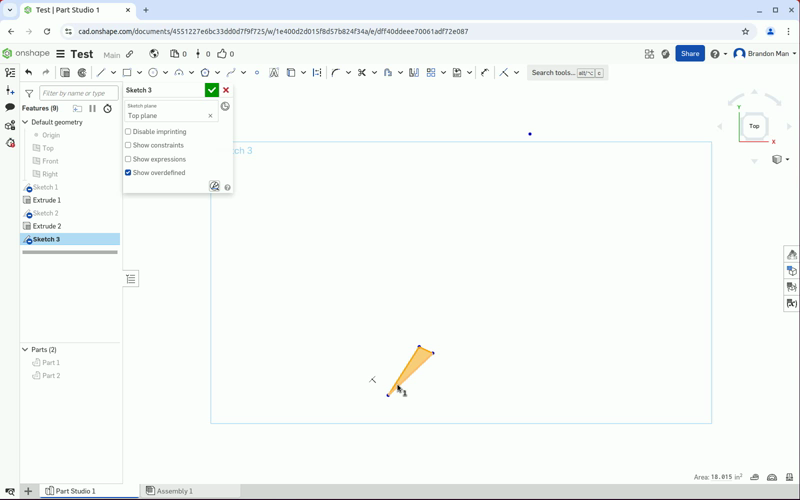
mouse_move(73, 352)
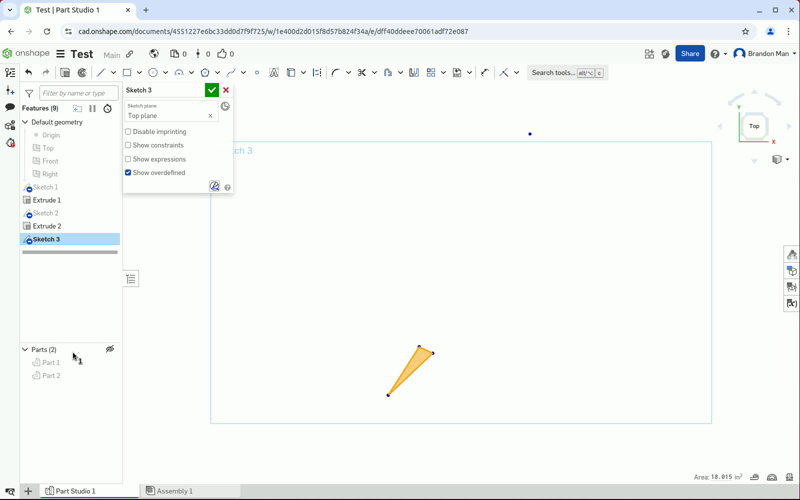
key(shift+y)
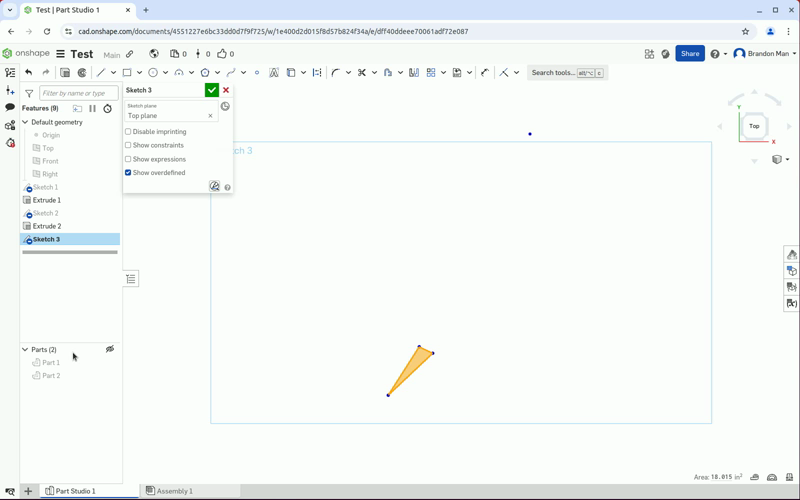
key(shift+e)
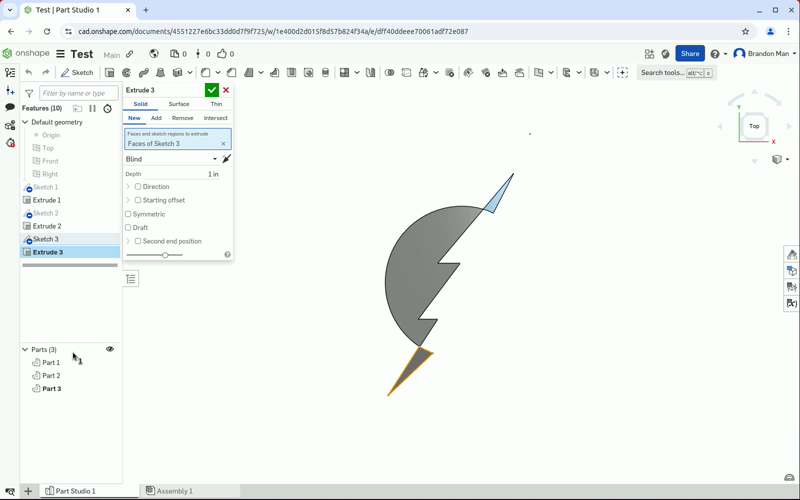
mouse_move(143, 106)
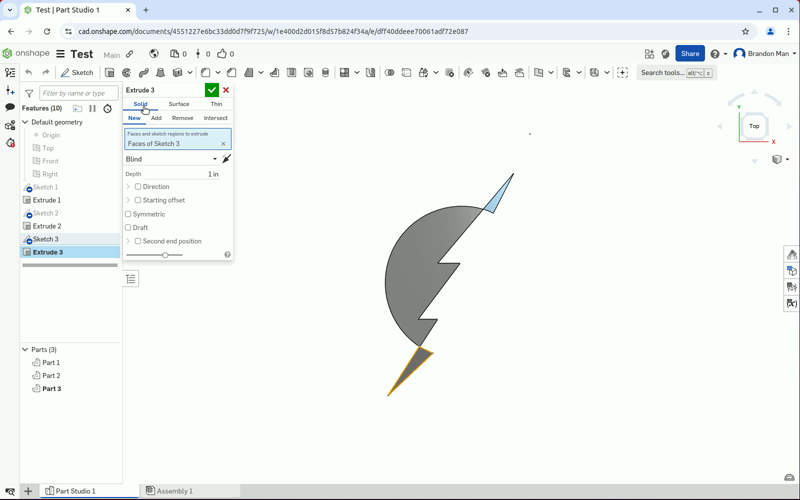
click(143, 106)
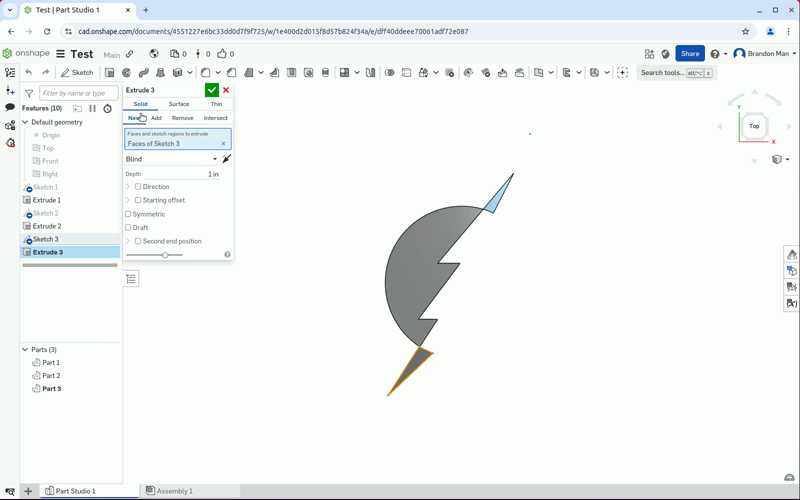
mouse_move(137, 120)
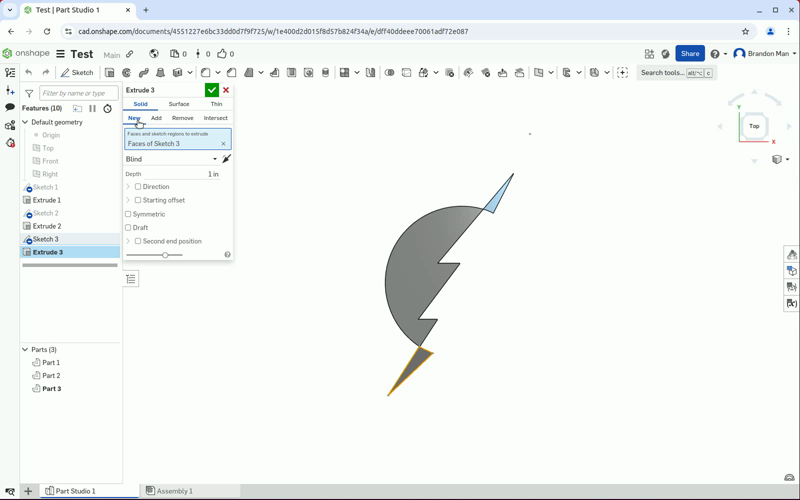
click(137, 120)
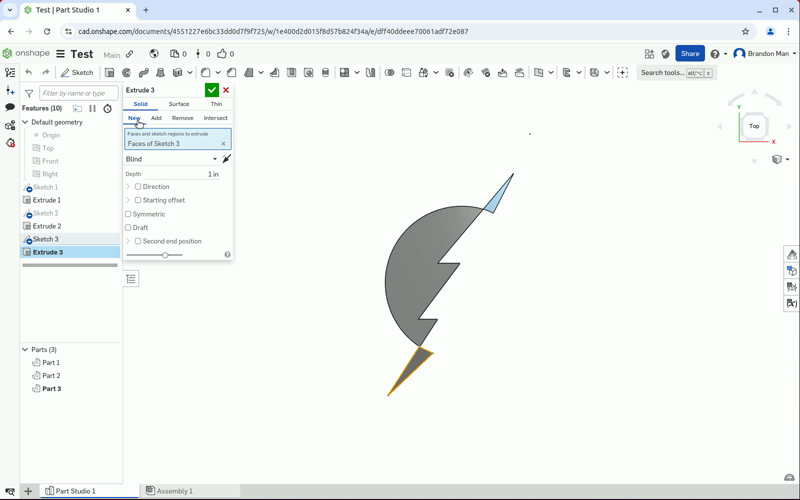
key(tab, 4)
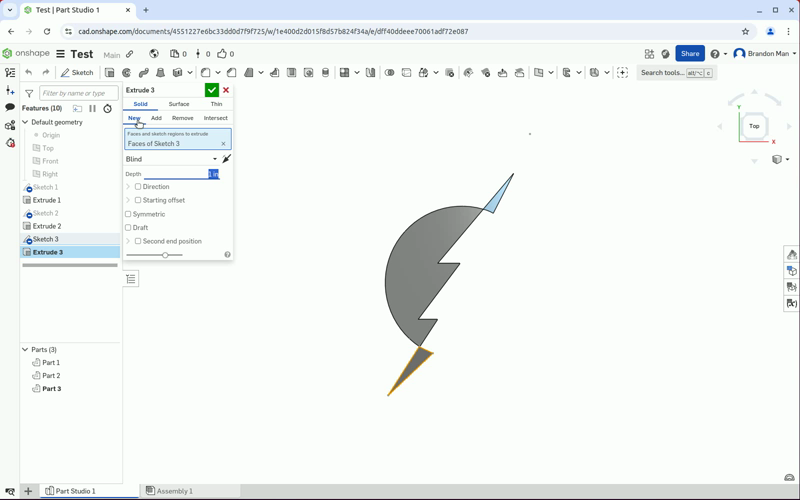
text(0.963)
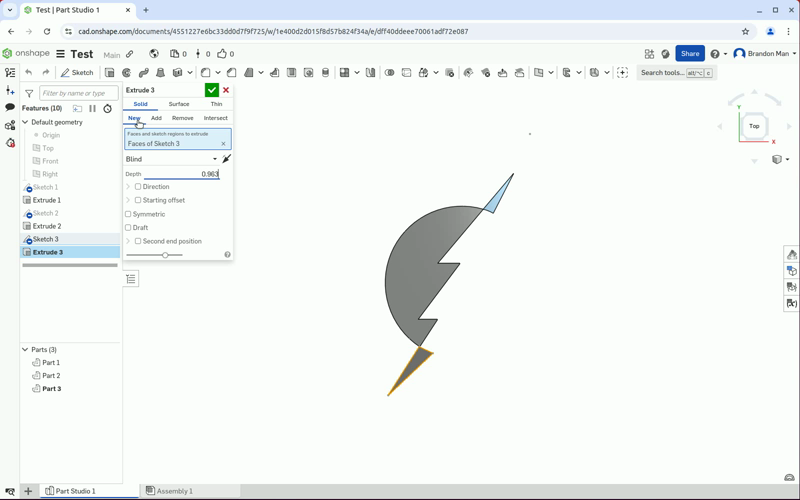
key(enter)
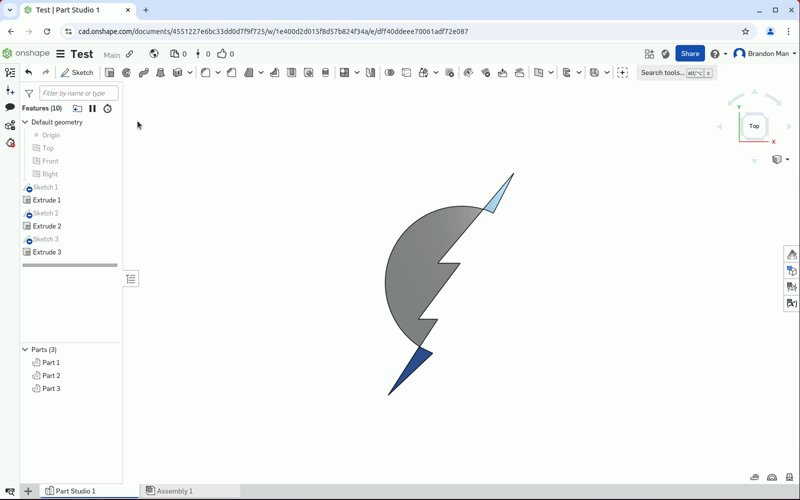
key(shift+h)
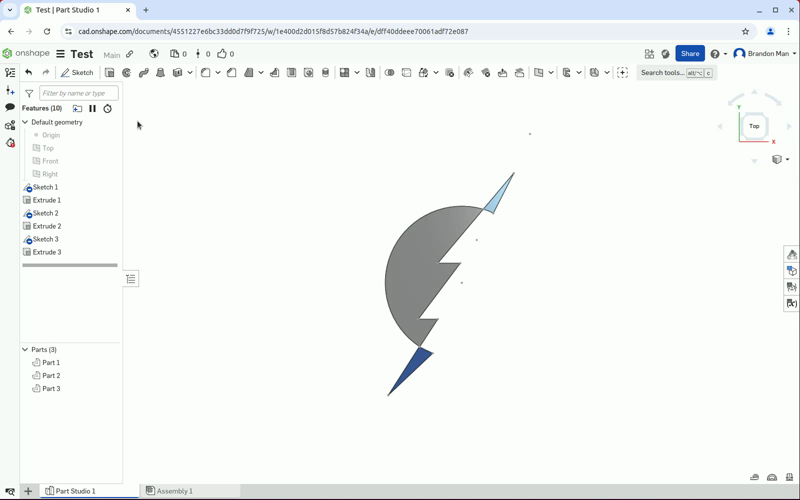
key(shift+h)
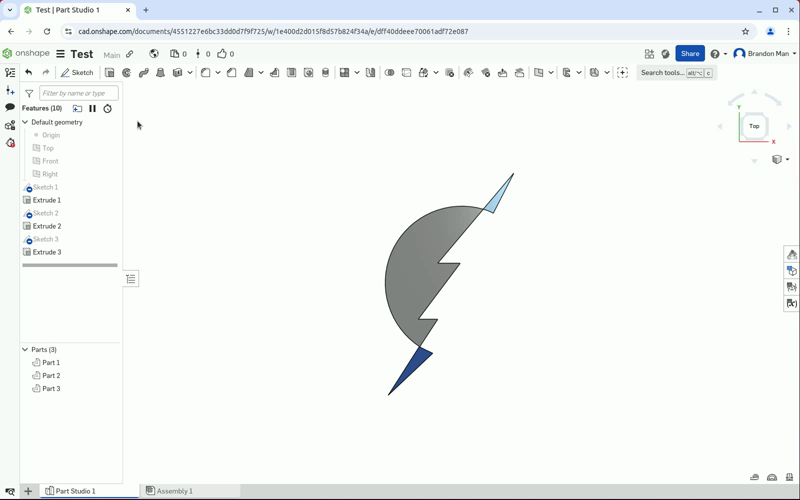
mouse_move(73, 189)
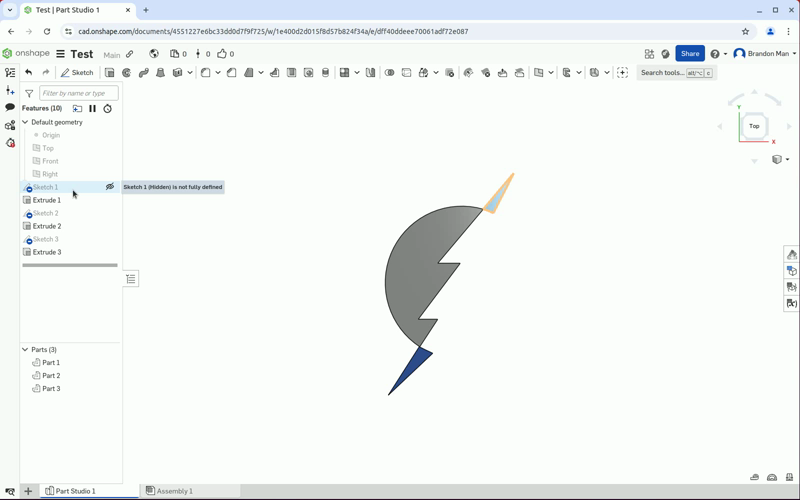
click(73, 189)
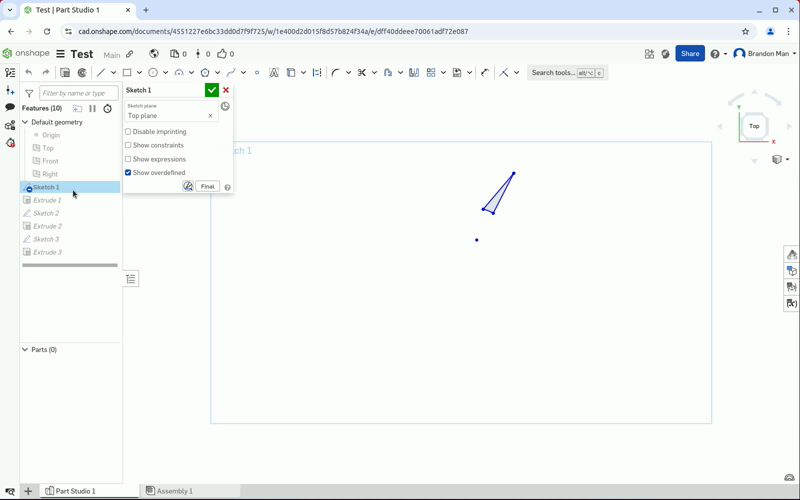
mouse_move(229, 92)
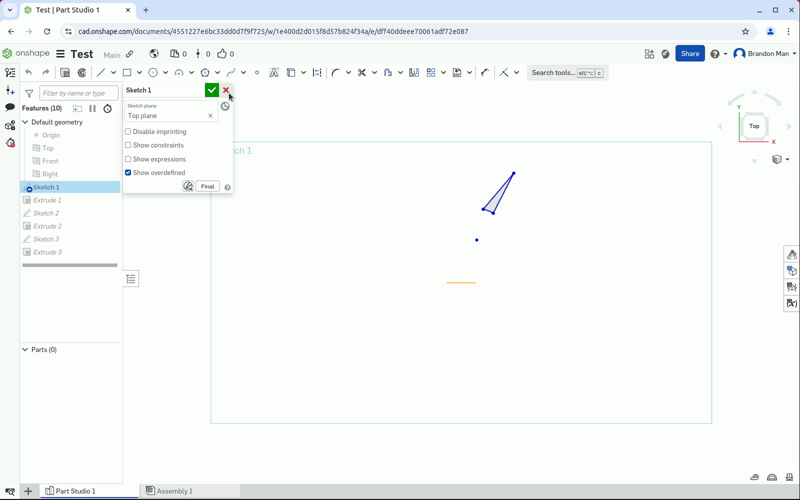
click(229, 92)
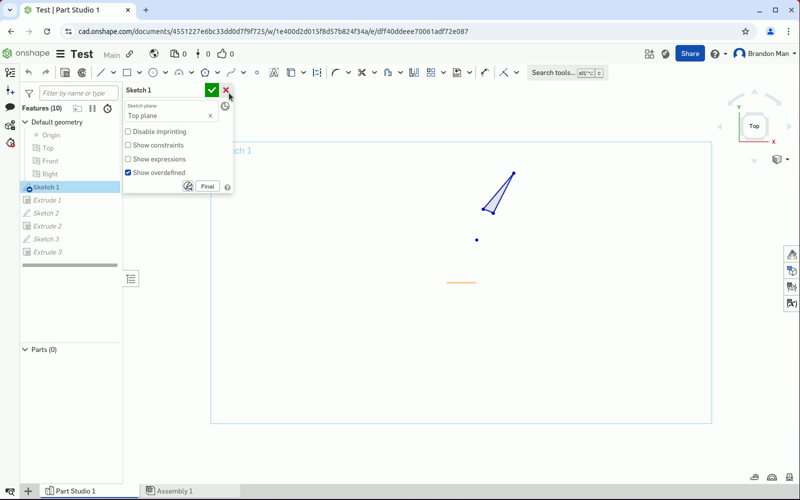
key(shift+s)
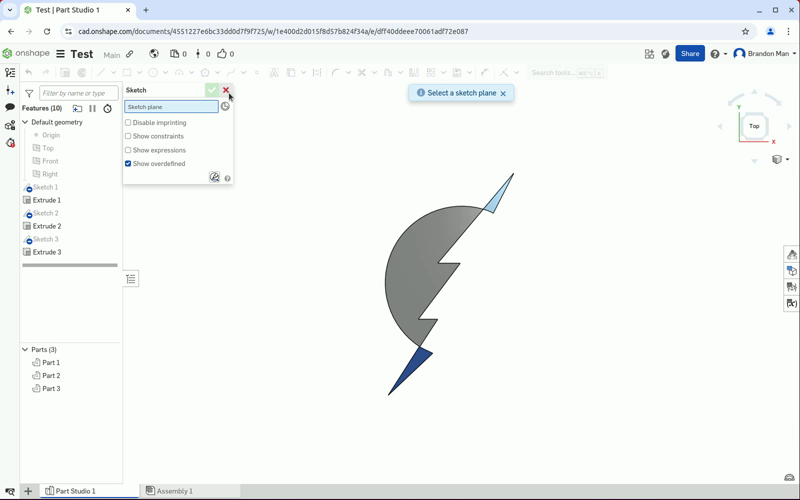
mouse_move(73, 150)
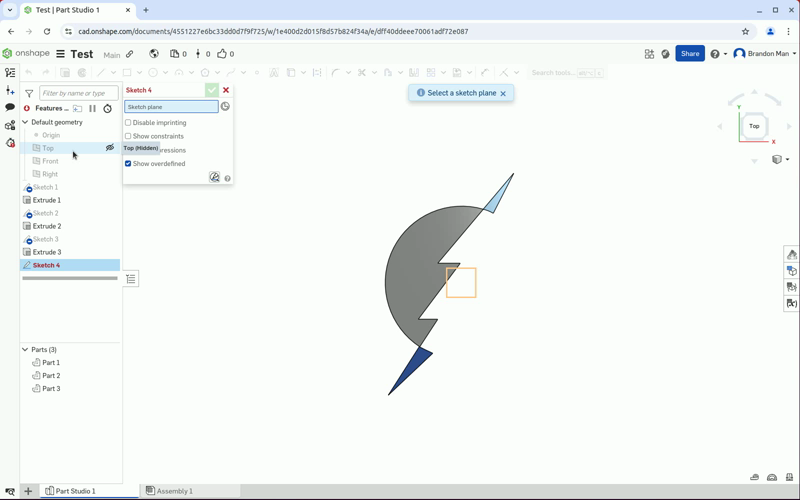
click(73, 150)
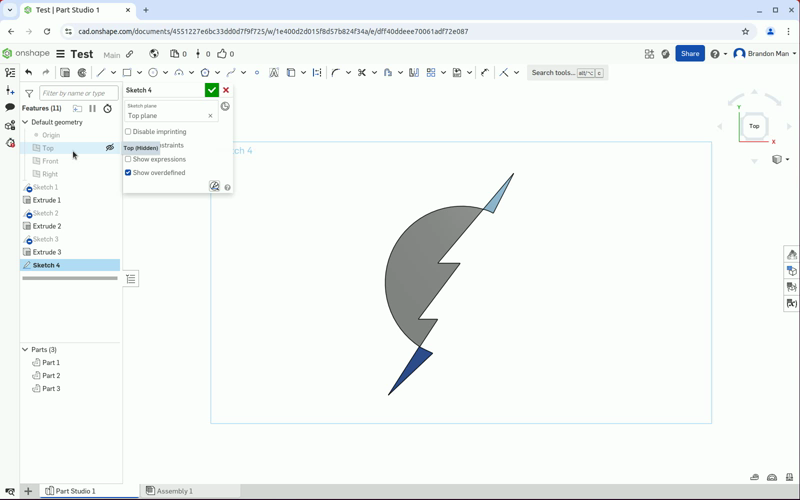
mouse_move(73, 352)
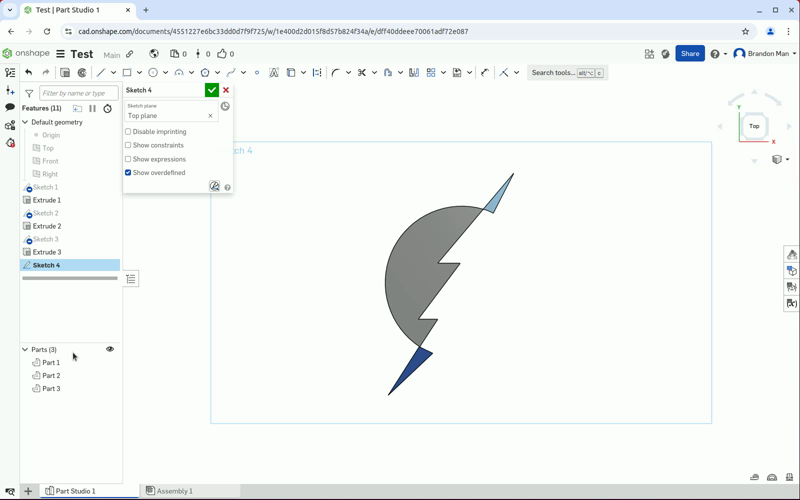
key(y)
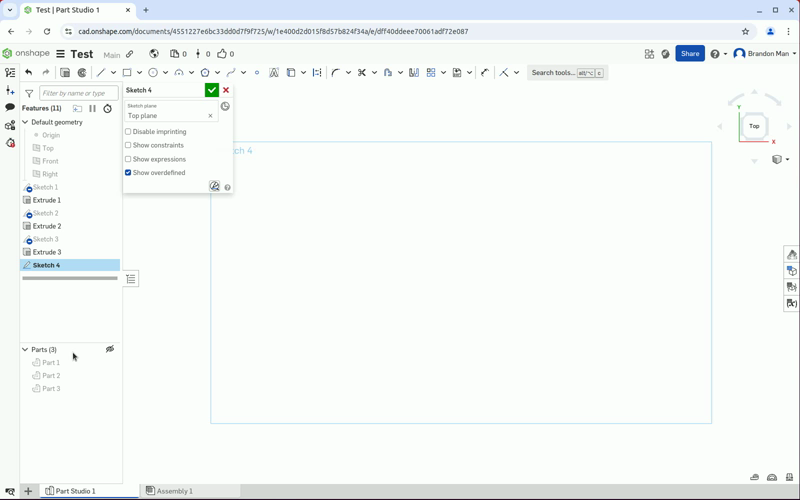
key(a)
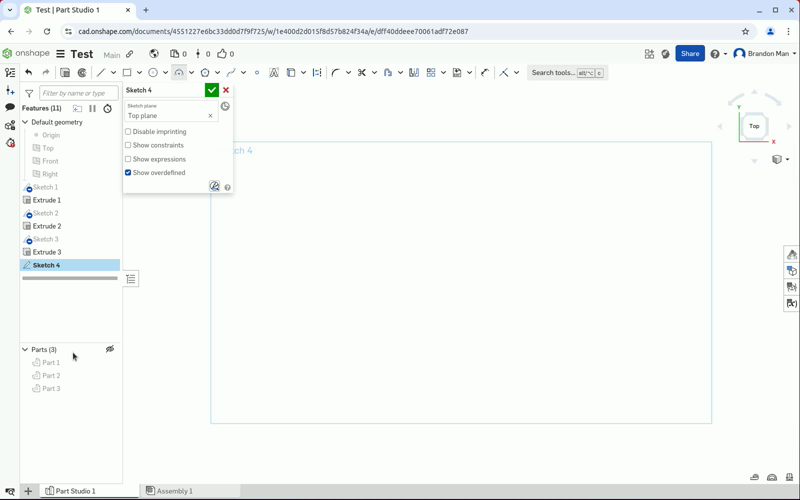
key_down(shift)
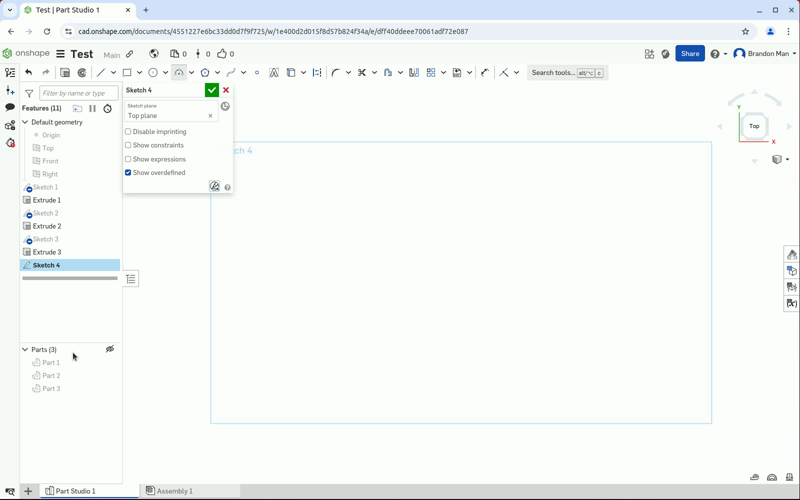
mouse_move(431, 354)
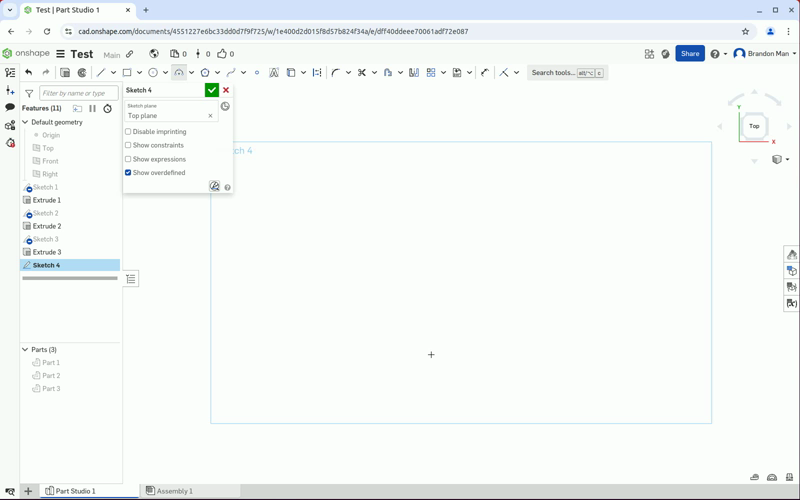
click(431, 354)
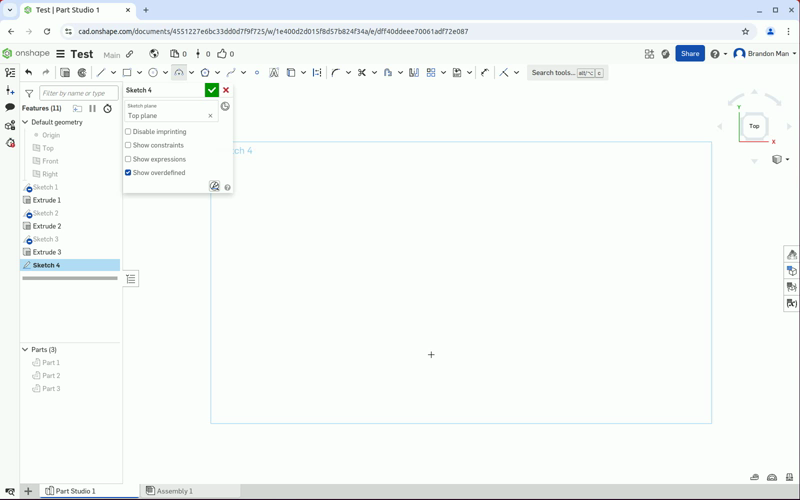
key_up(shift)
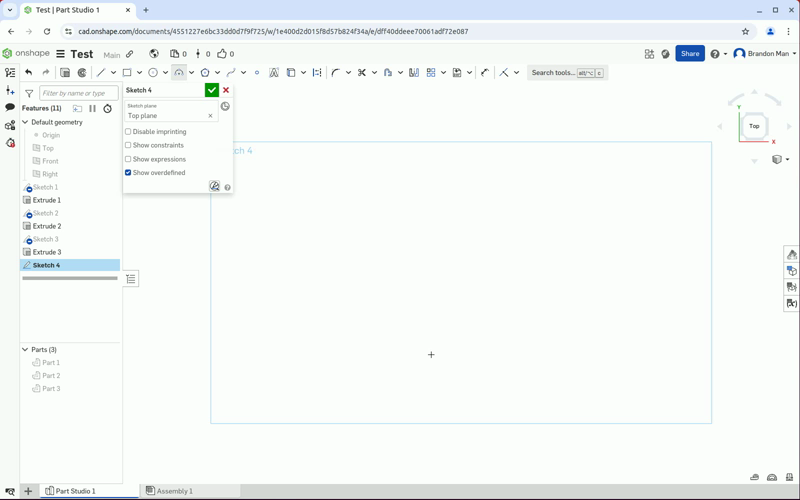
key_down(shift)
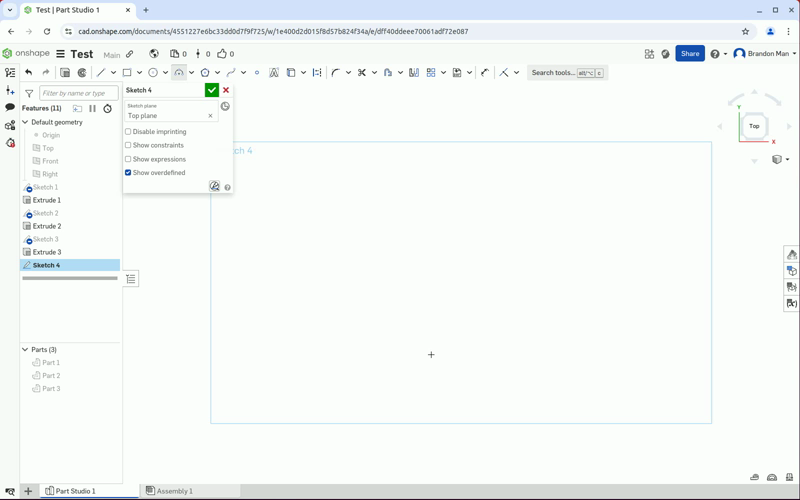
mouse_move(492, 214)
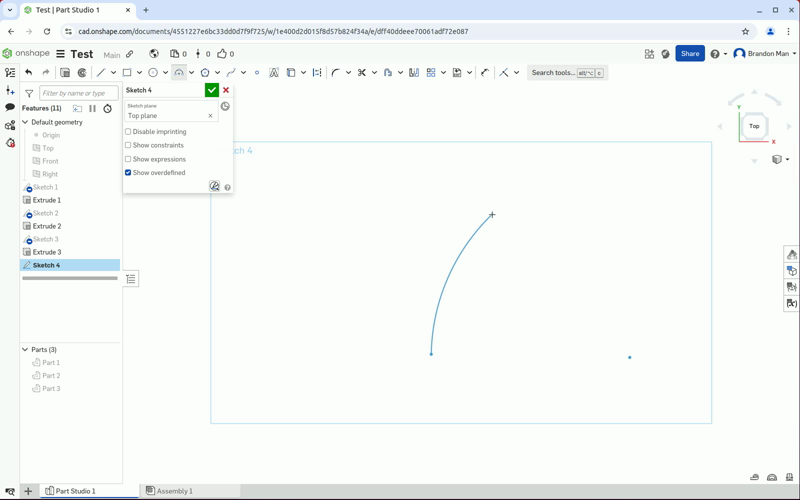
click(492, 214)
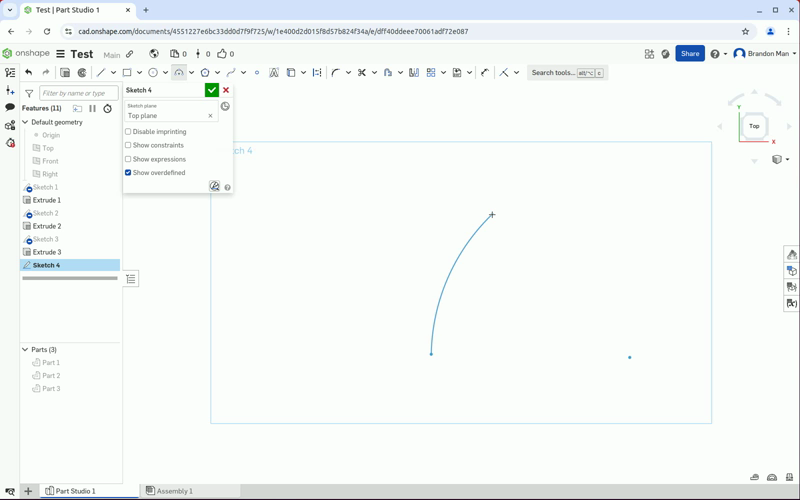
mouse_move(530, 313)
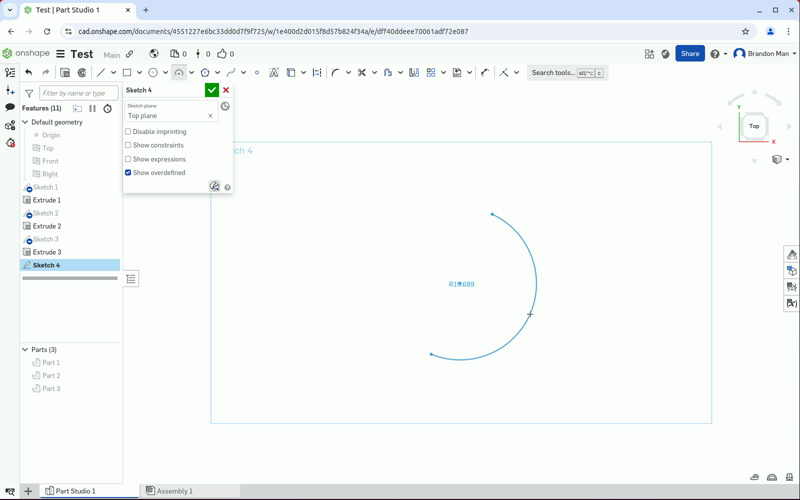
click(530, 313)
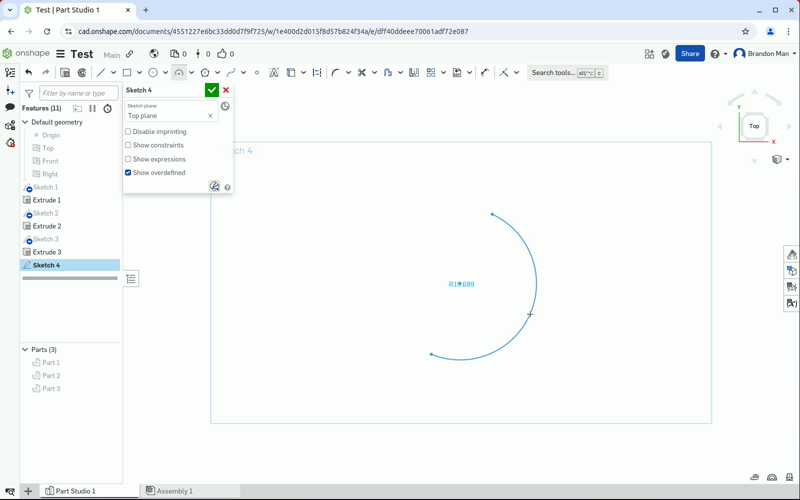
key_up(shift)
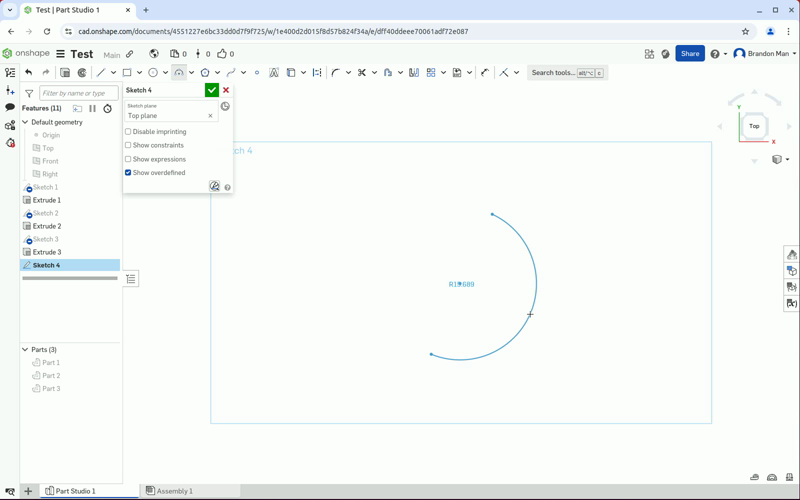
key(esc)
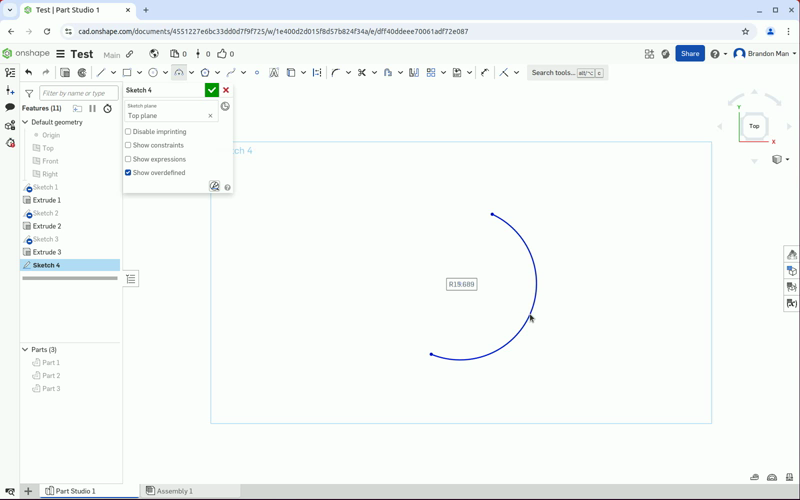
key(l)
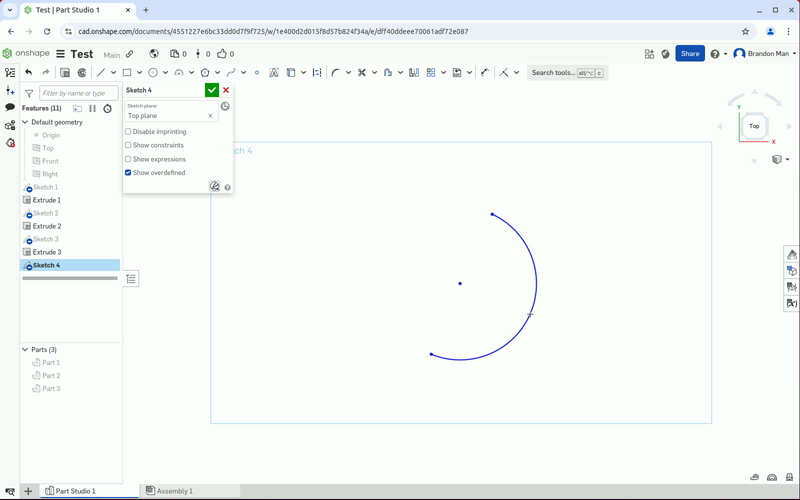
mouse_move(492, 214)
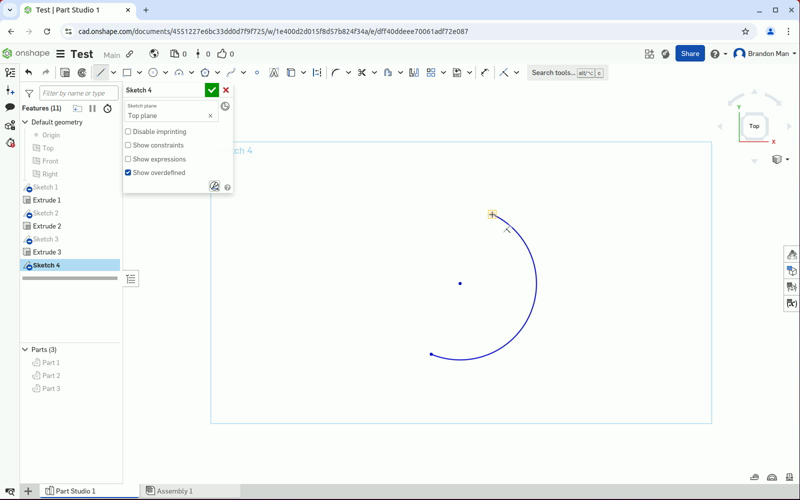
click(492, 214)
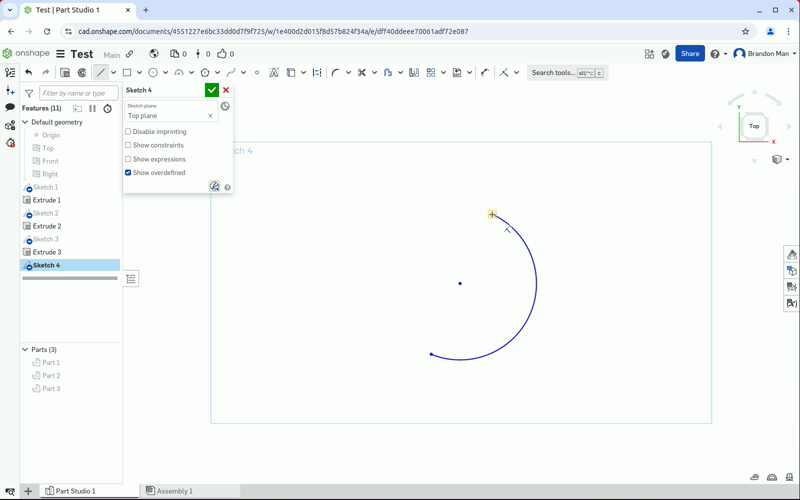
key_down(shift)
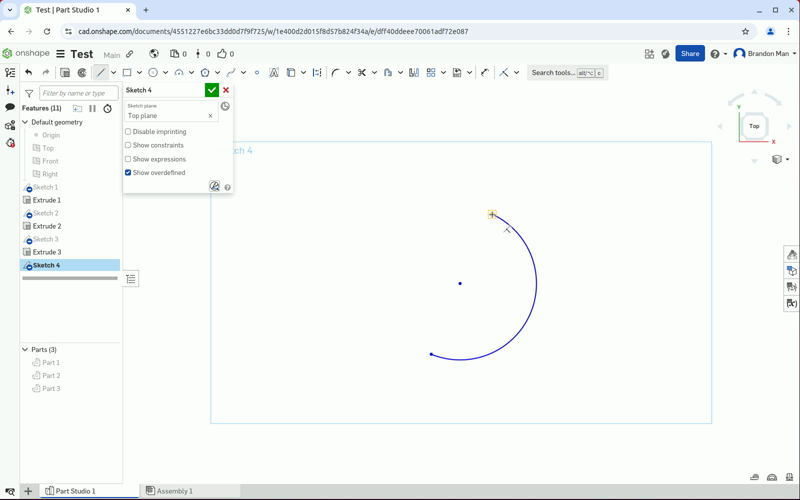
mouse_move(522, 214)
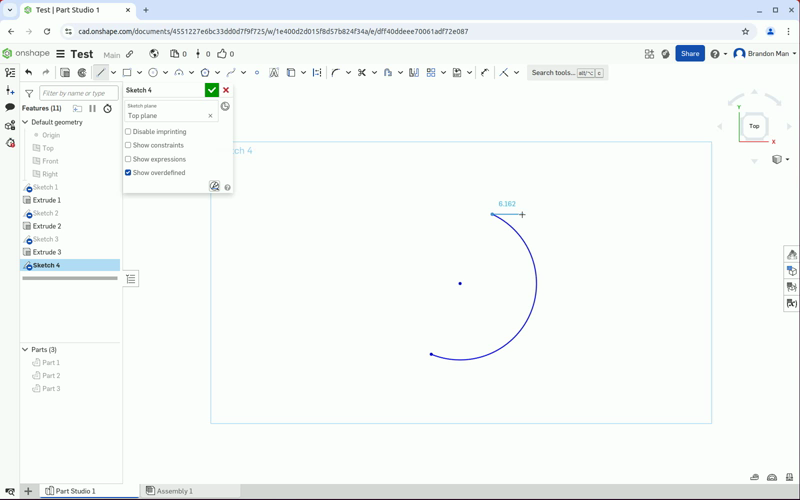
mouse_move(478, 240)
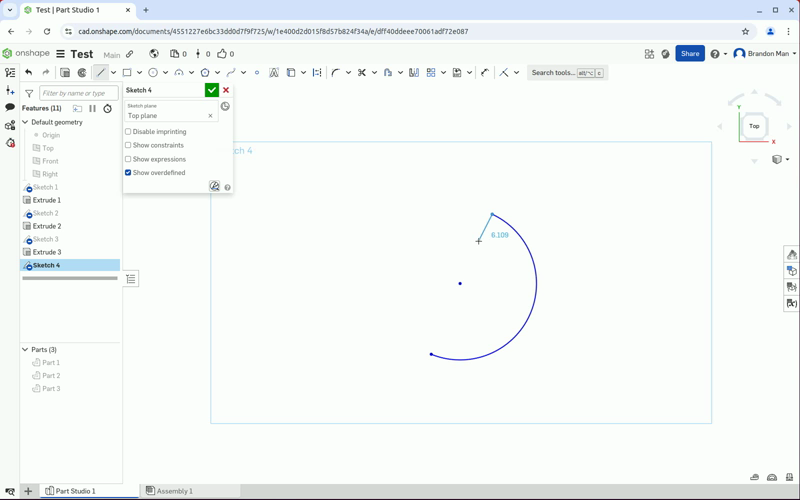
click(478, 240)
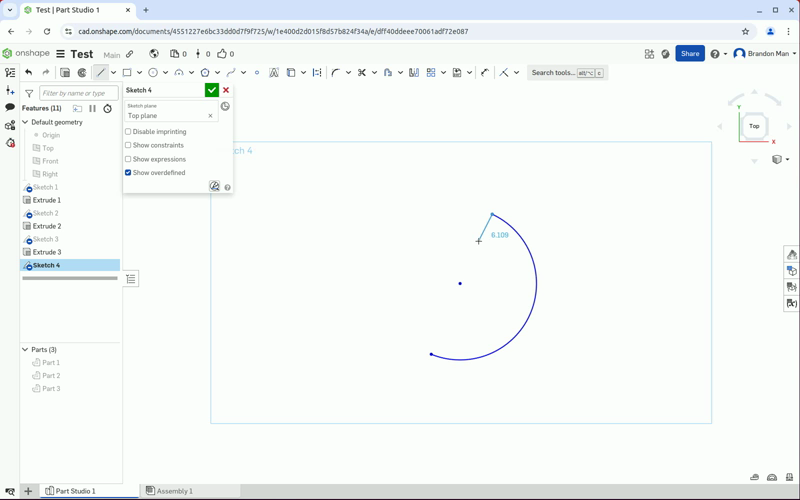
key_up(shift)
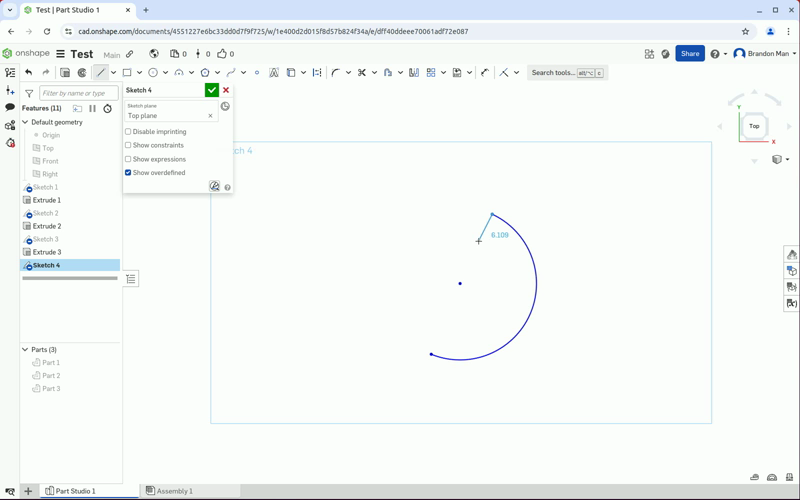
key_down(shift)
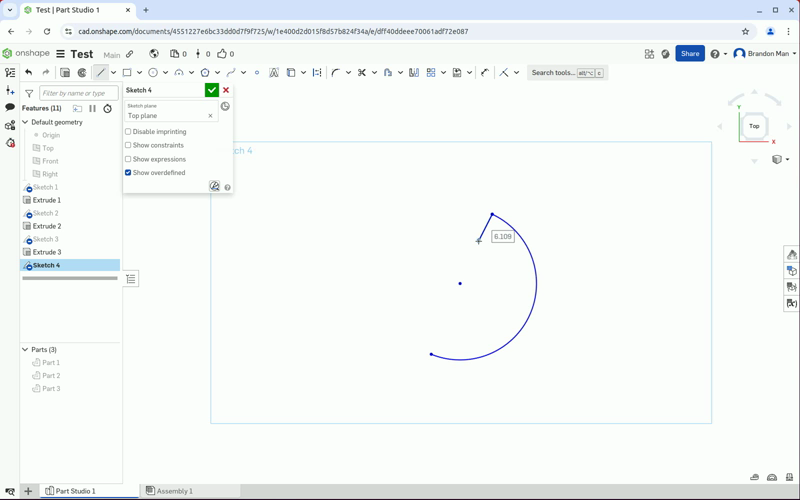
mouse_move(508, 240)
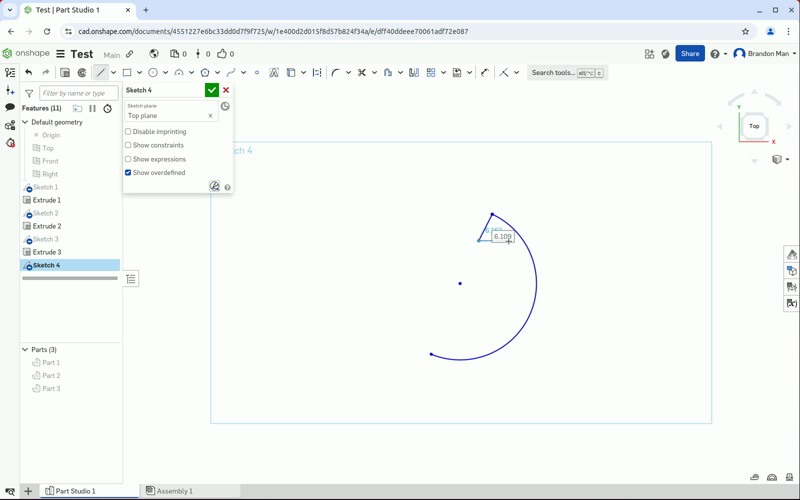
mouse_move(507, 240)
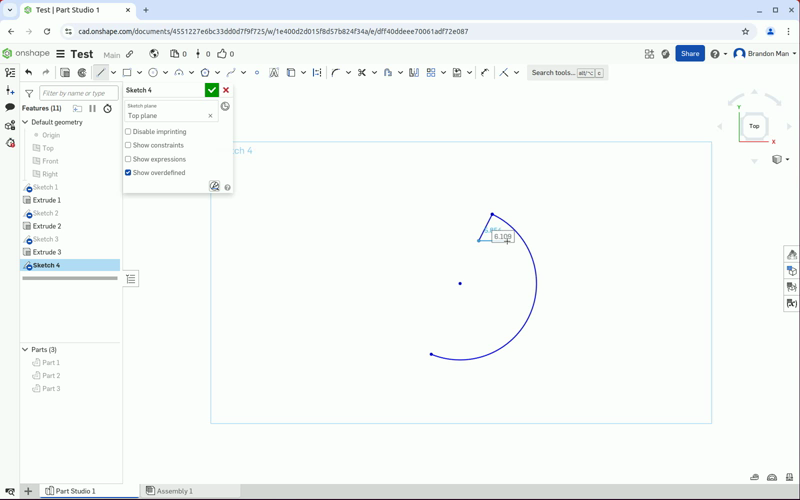
click(507, 240)
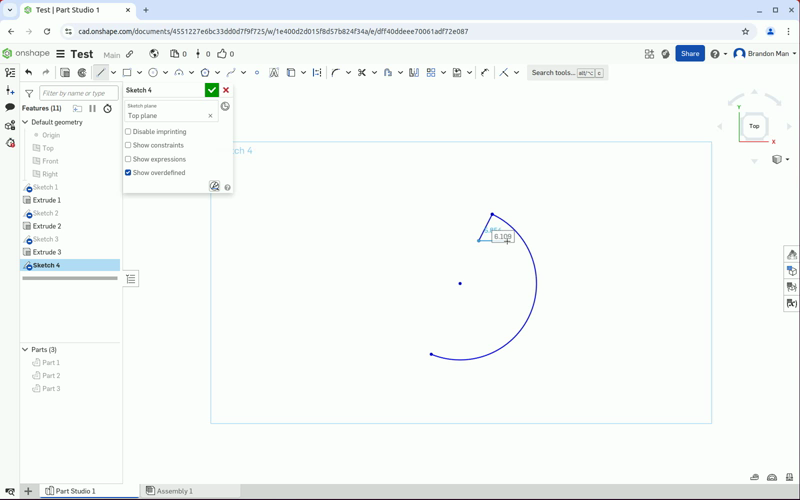
key_up(shift)
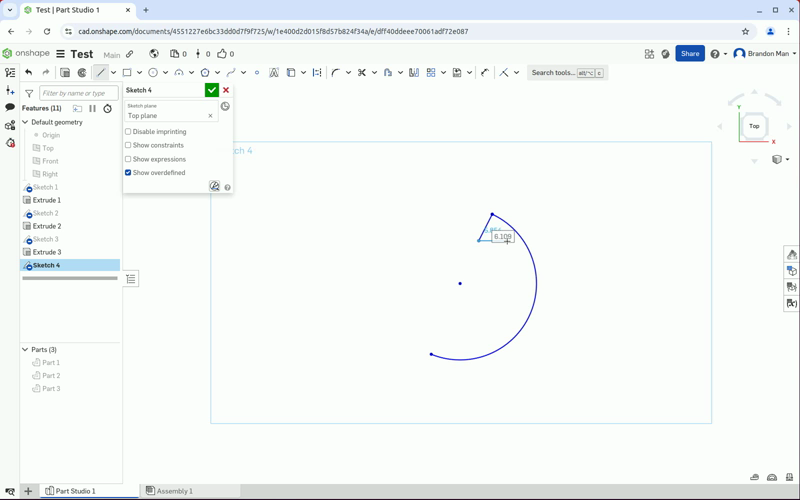
key_down(shift)
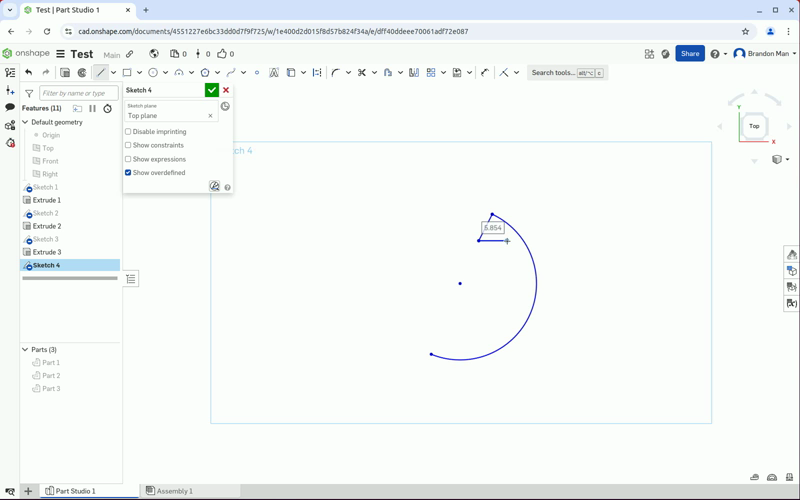
mouse_move(468, 301)
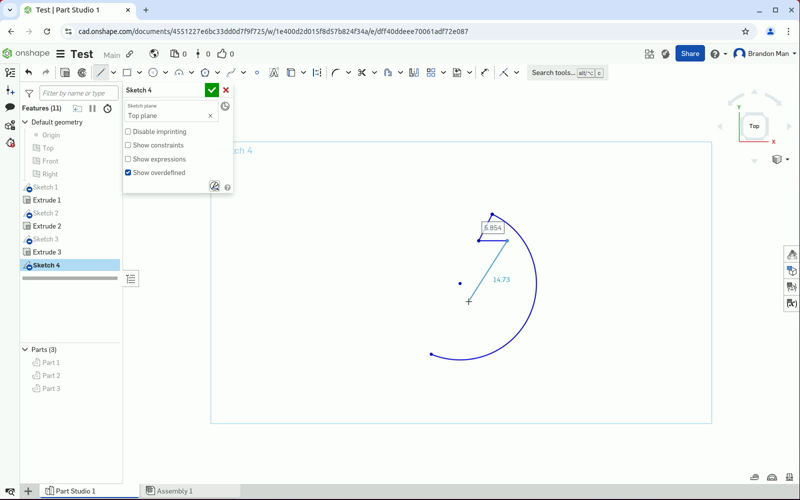
click(468, 301)
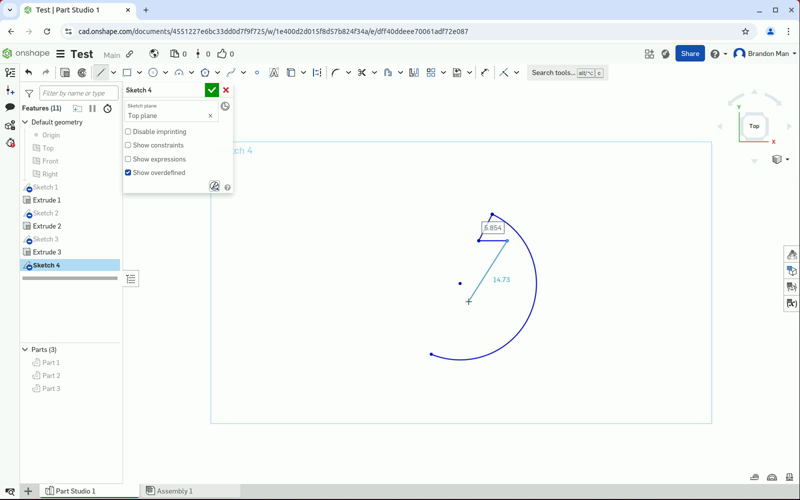
key_up(shift)
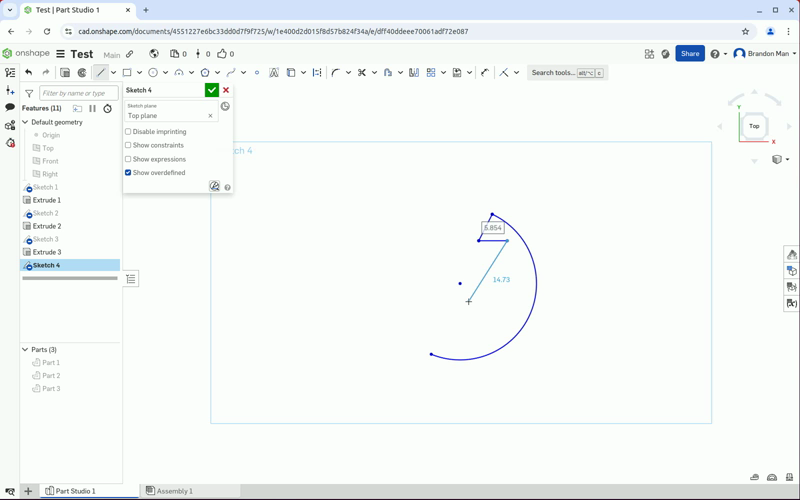
key_down(shift)
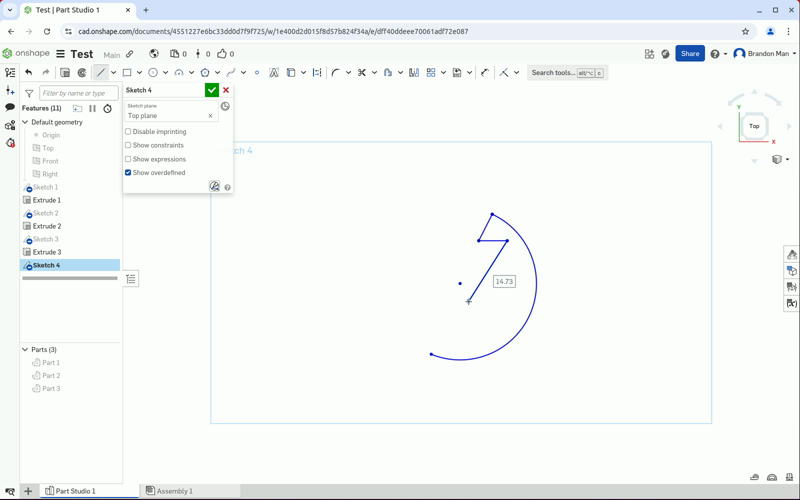
mouse_move(498, 301)
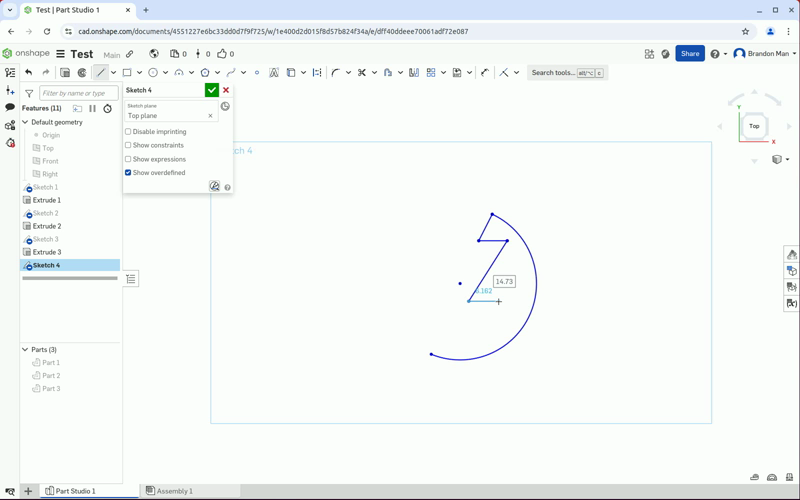
mouse_move(487, 301)
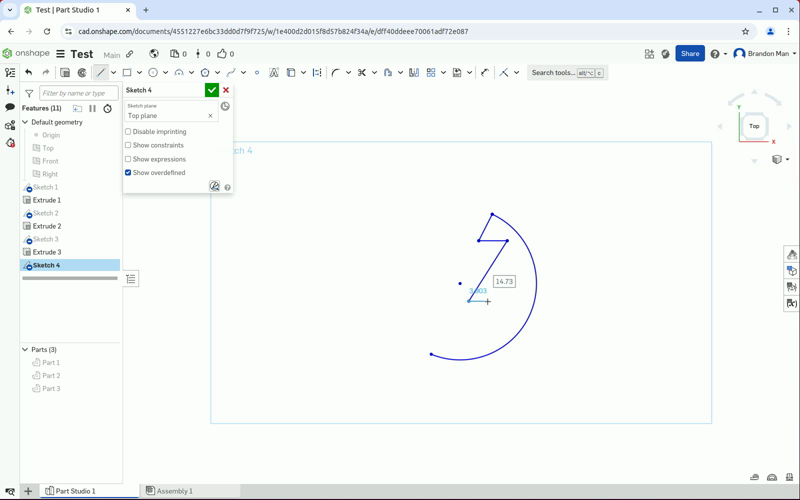
click(487, 301)
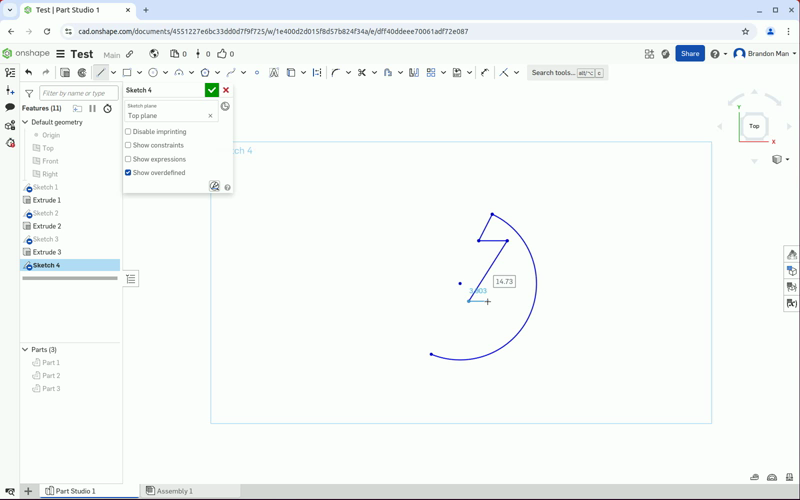
key_up(shift)
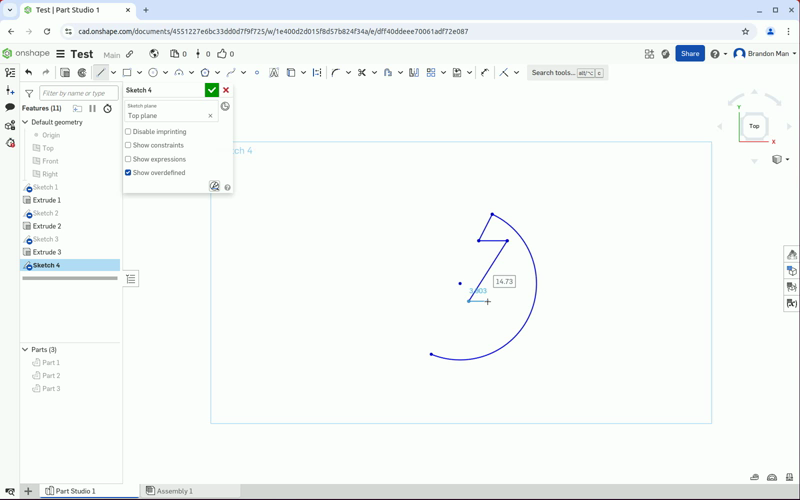
key_down(shift)
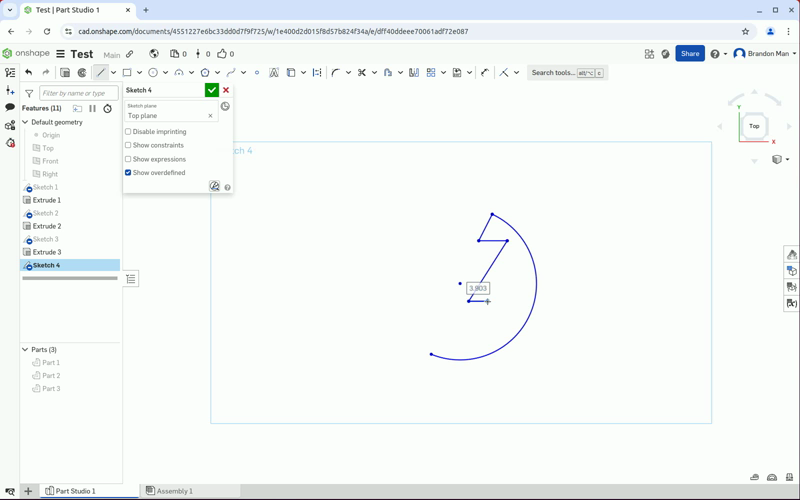
mouse_move(431, 354)
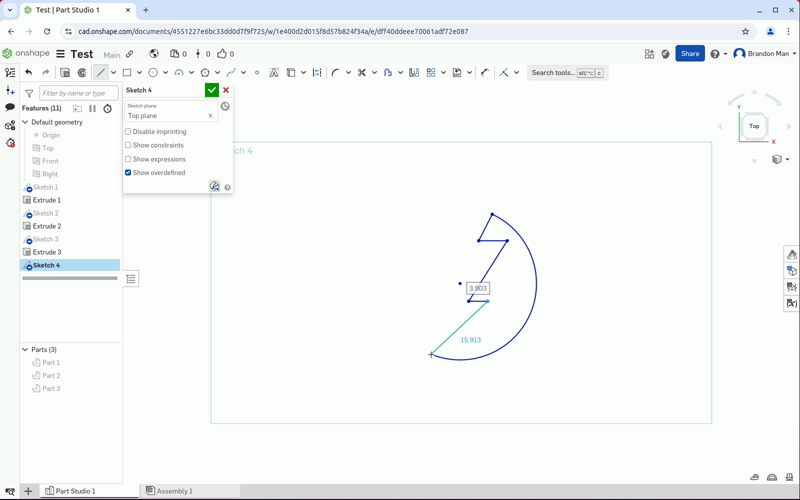
key_up(shift)
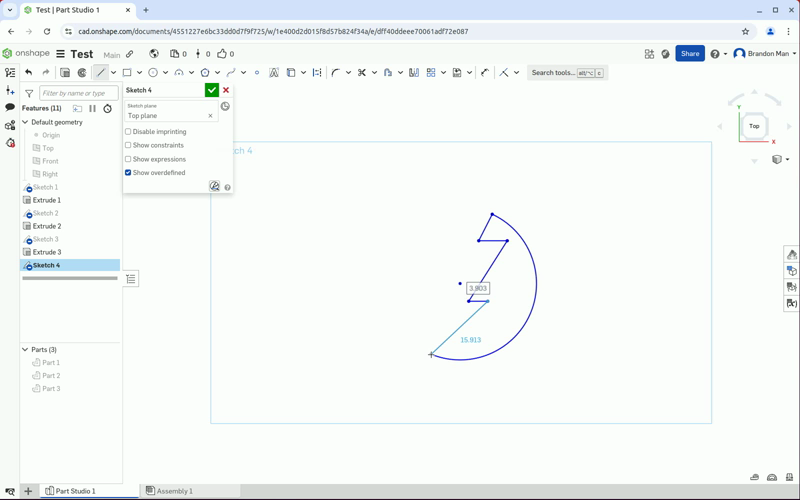
click(431, 354)
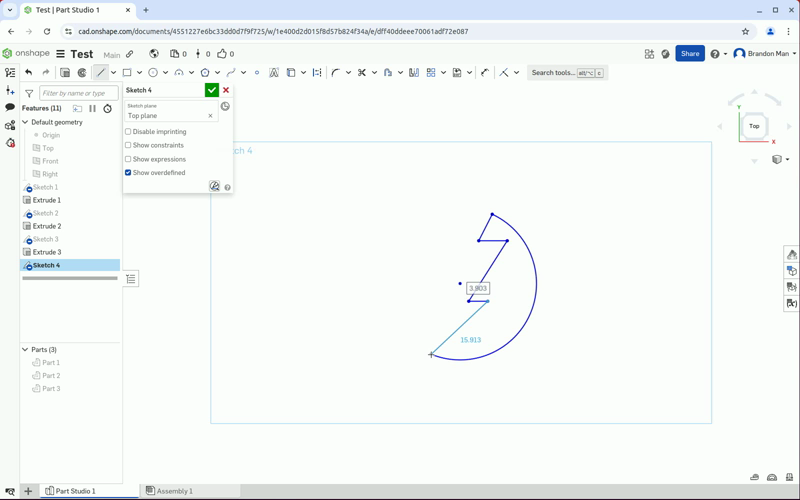
key(esc)
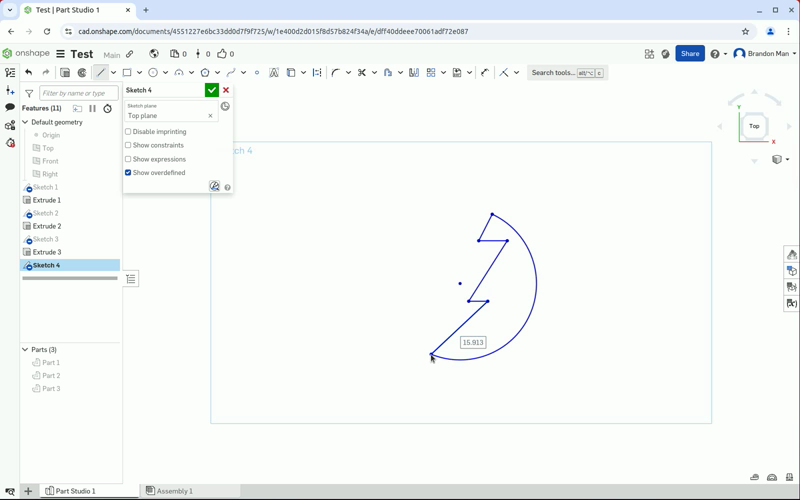
mouse_move(491, 282)
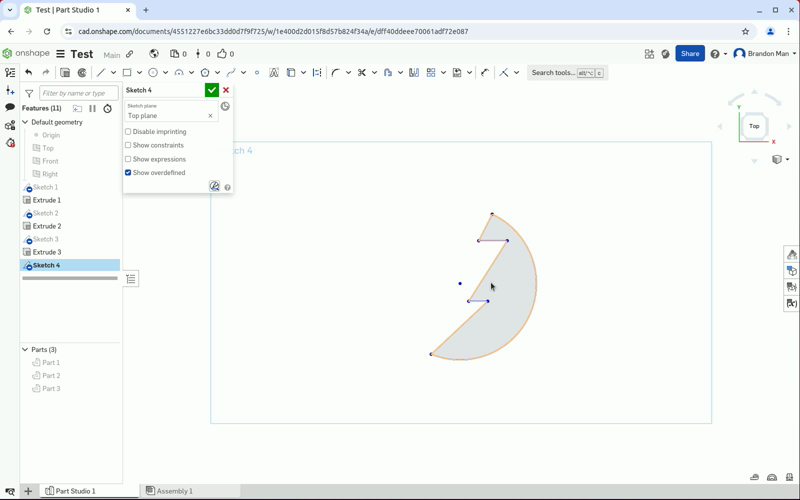
click(491, 282)
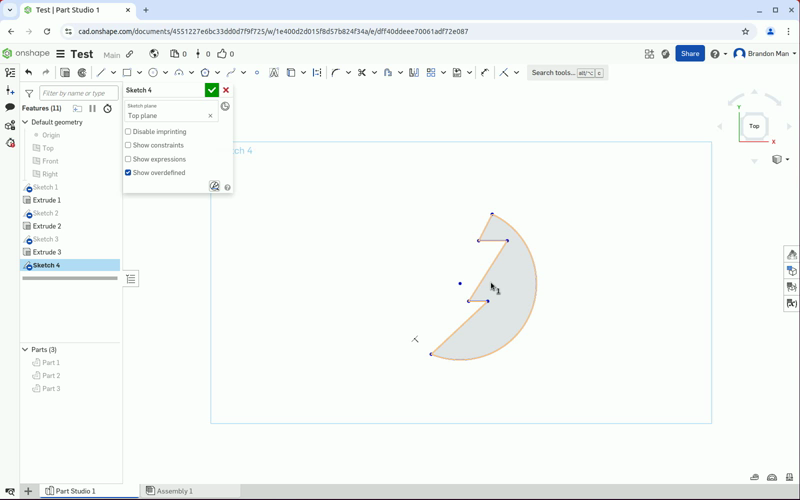
mouse_move(73, 352)
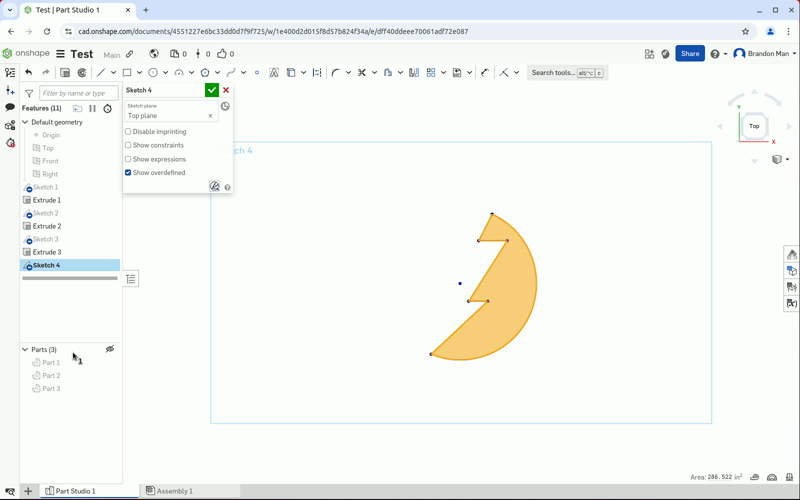
key(shift+y)
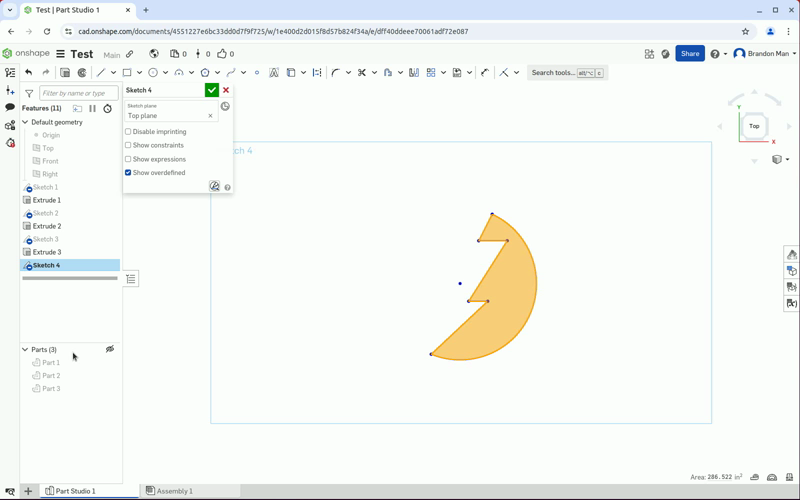
key(shift+e)
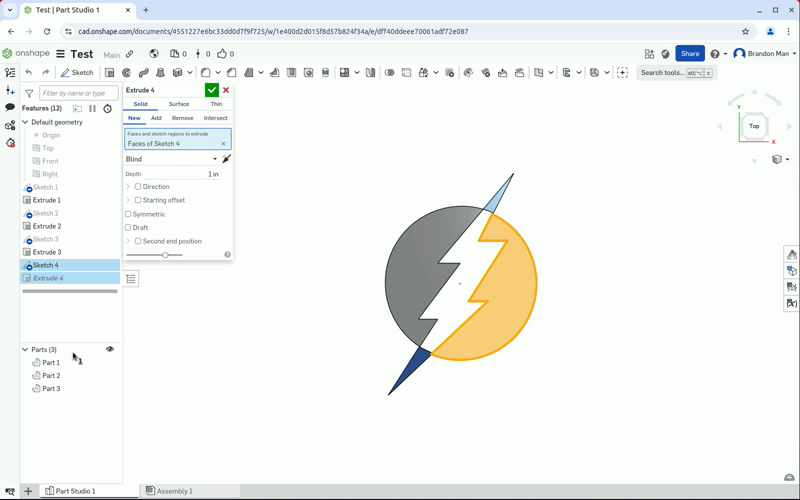
mouse_move(143, 106)
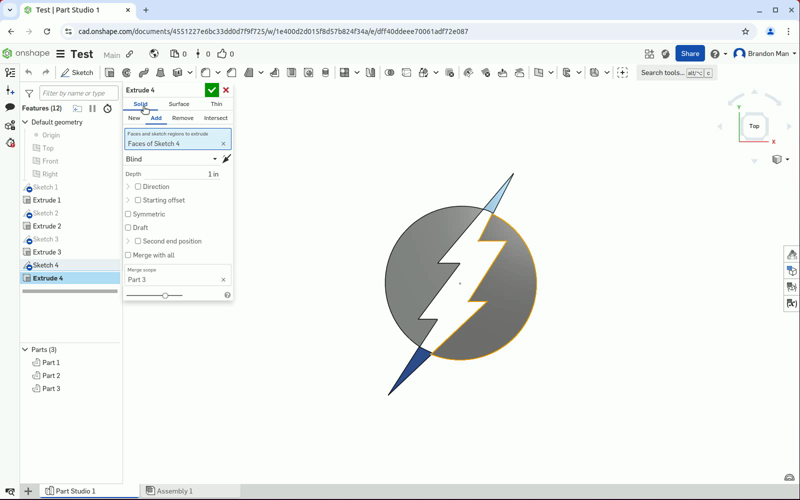
click(143, 106)
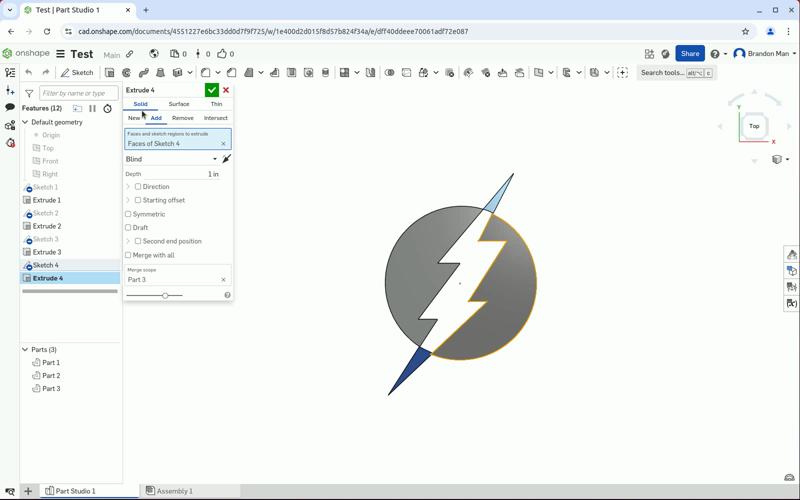
mouse_move(137, 120)
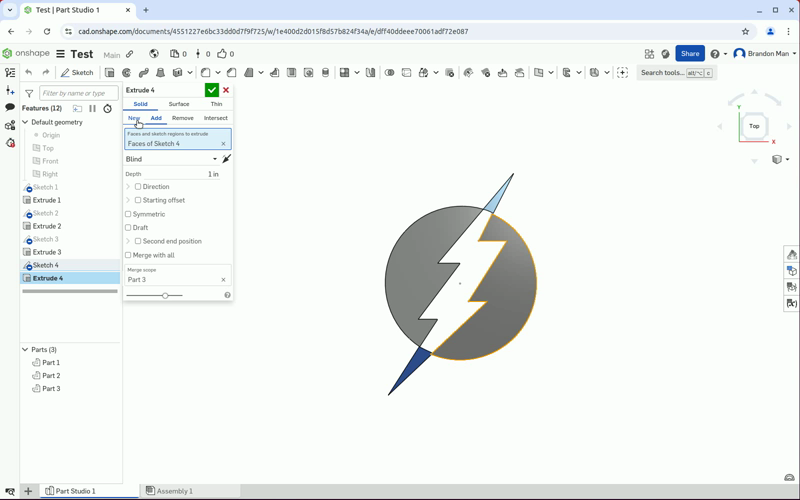
click(137, 120)
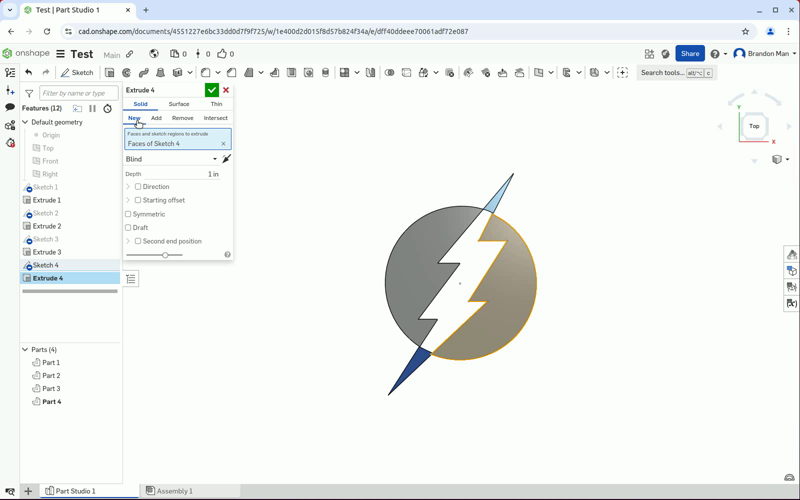
key(tab, 4)
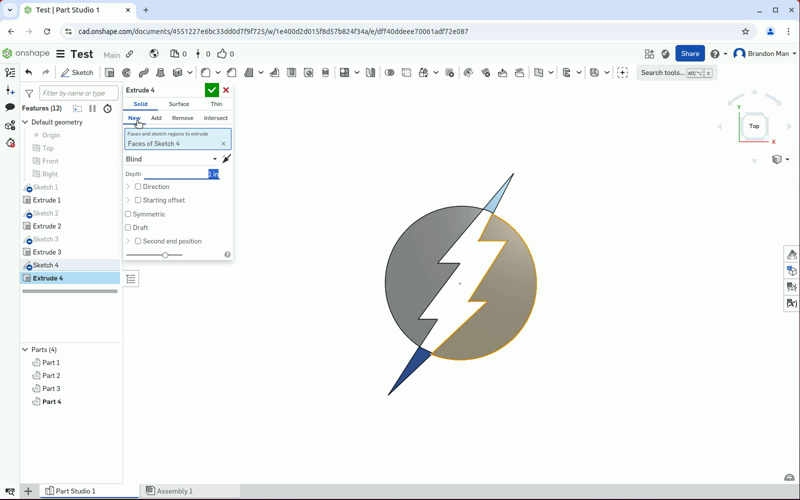
text(0.963)
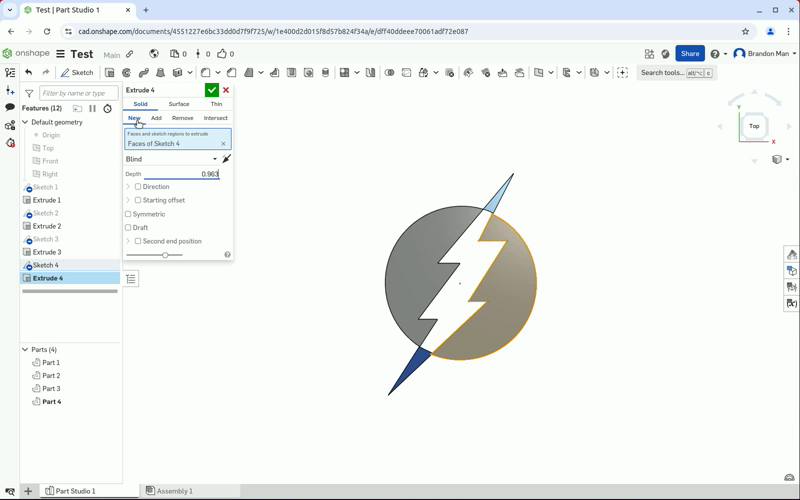
key(enter)
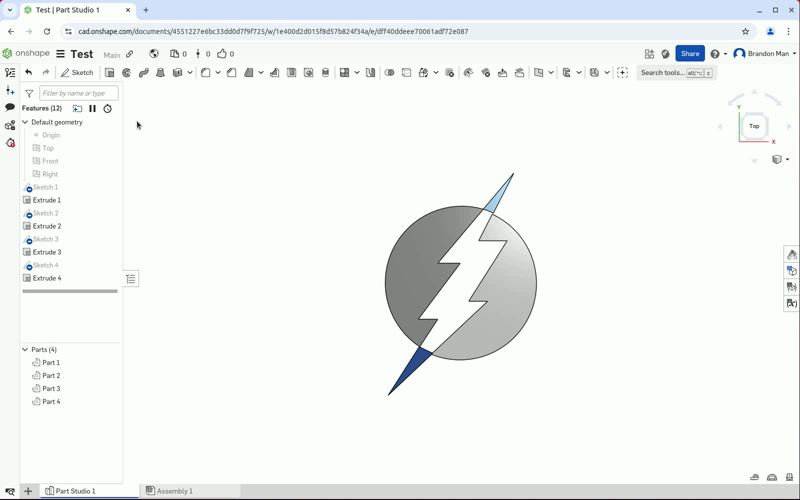
key(shift+h)
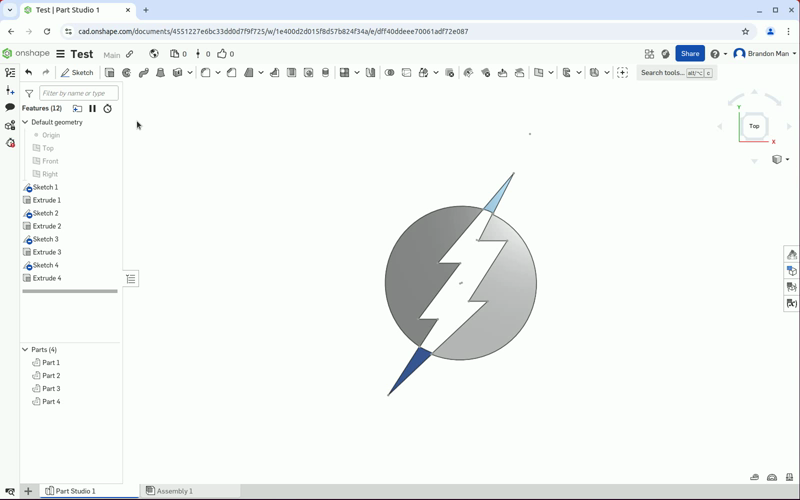
key(shift+h)
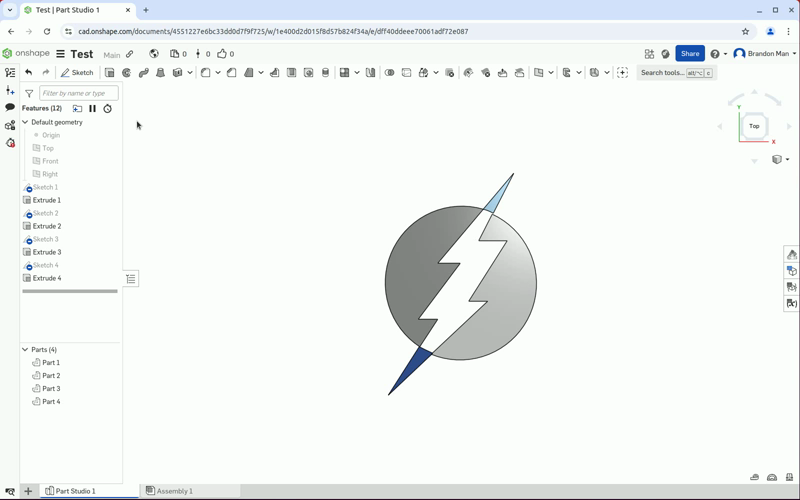
mouse_move(73, 189)
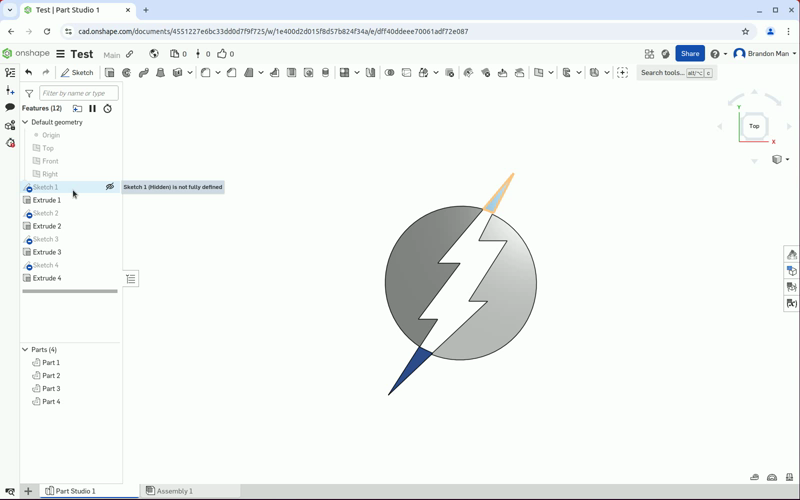
click(73, 189)
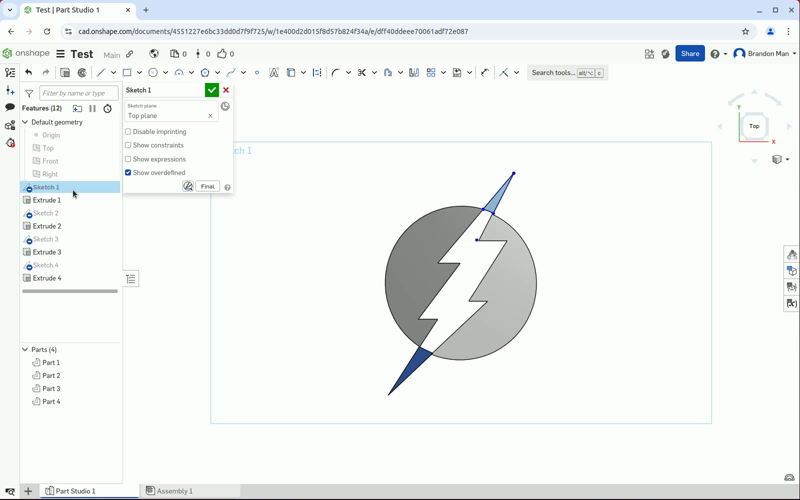
mouse_move(229, 92)
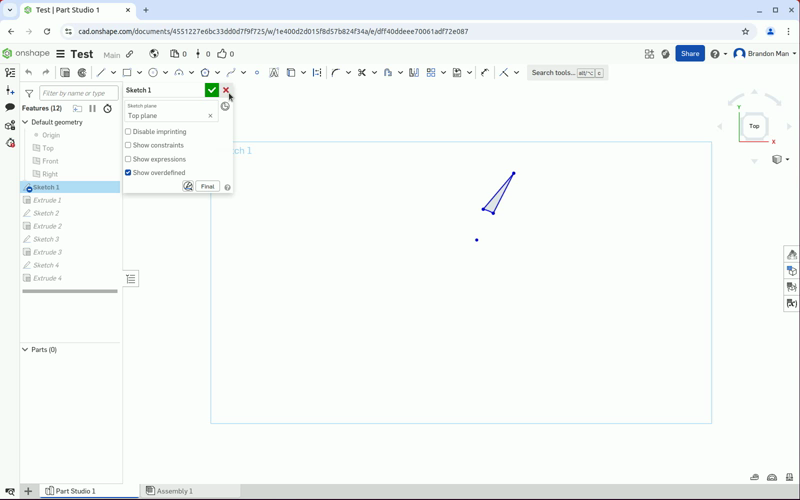
click(229, 92)
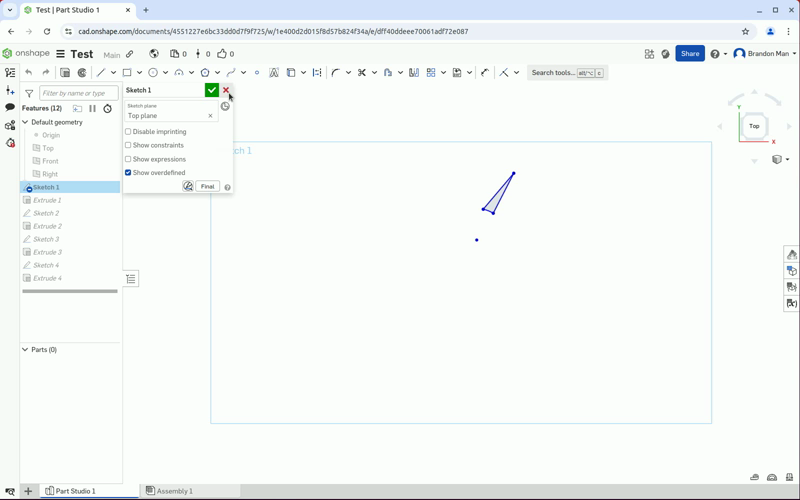
key(shift+s)
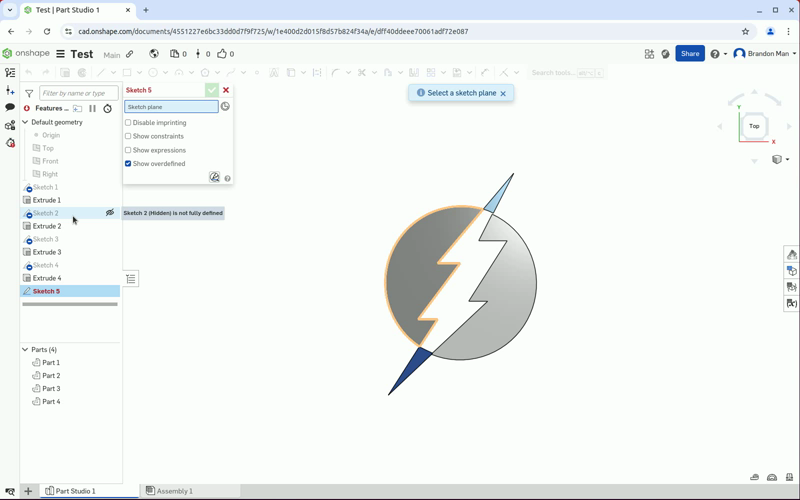
scroll(3)
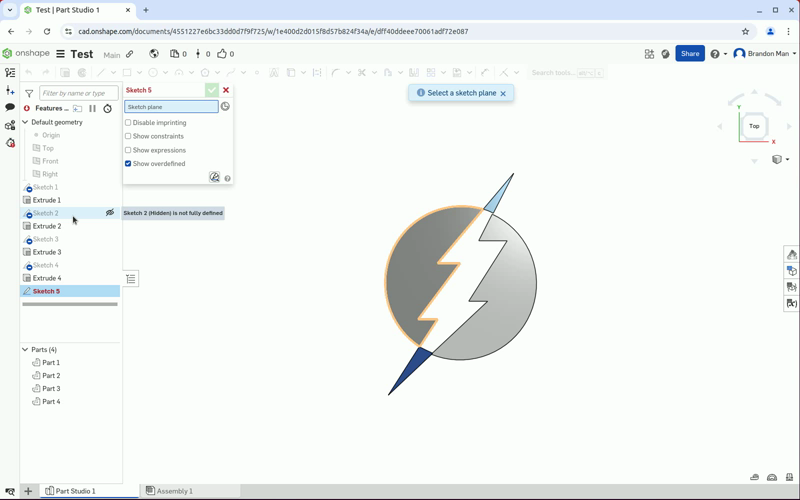
mouse_move(73, 150)
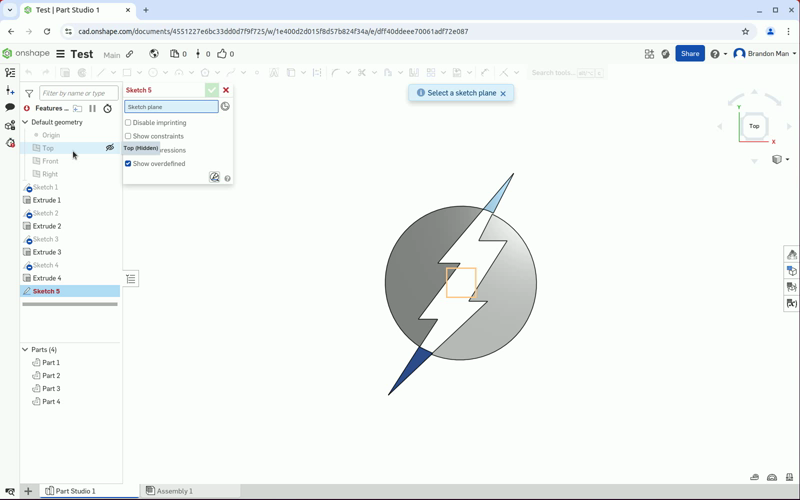
click(73, 150)
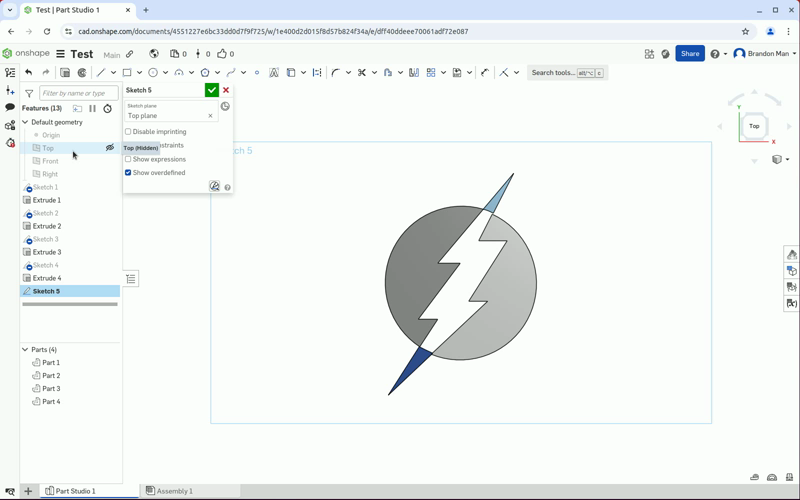
mouse_move(73, 352)
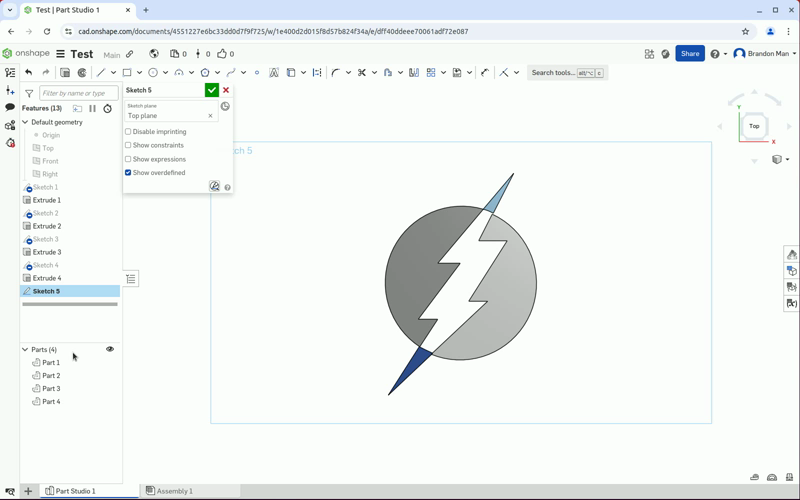
key(y)
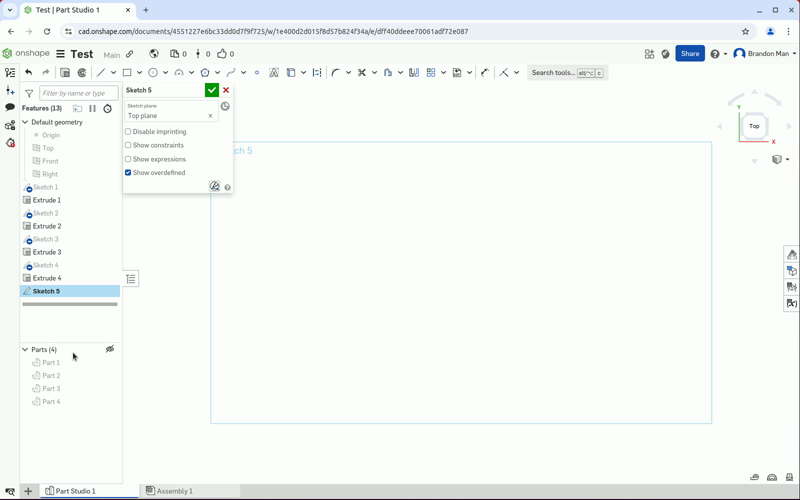
key(l)
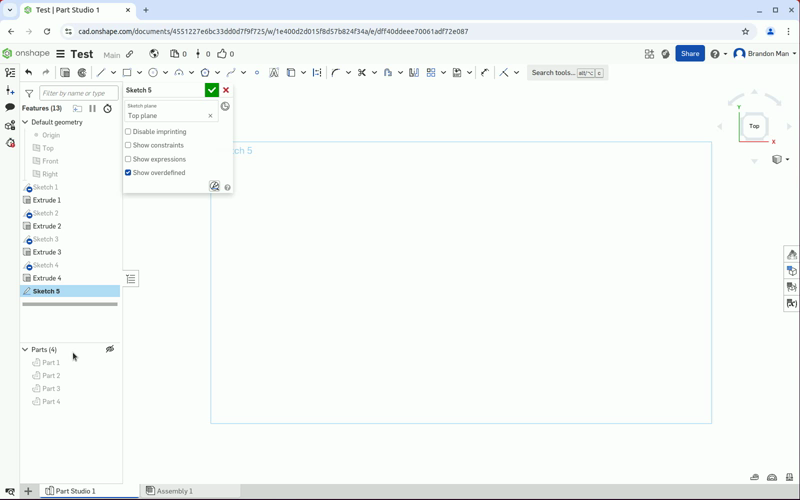
key_down(shift)
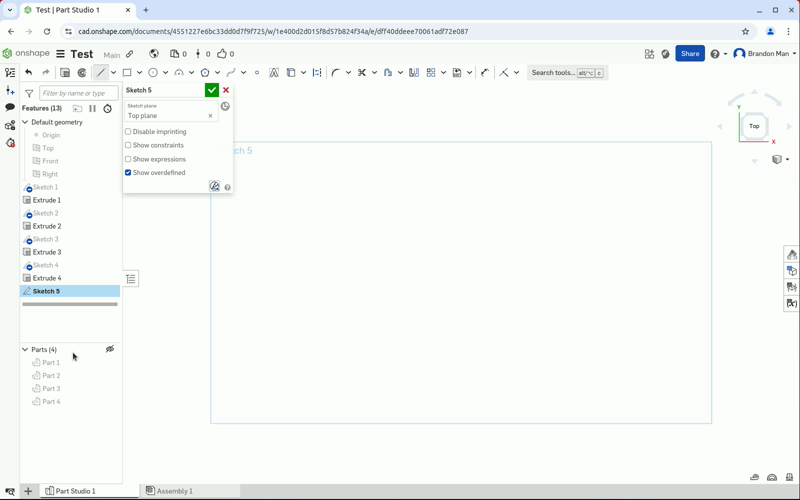
mouse_move(418, 319)
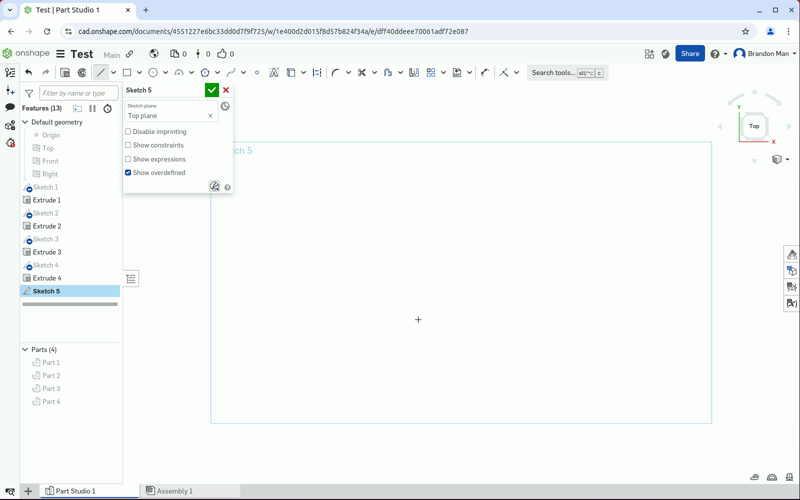
click(418, 319)
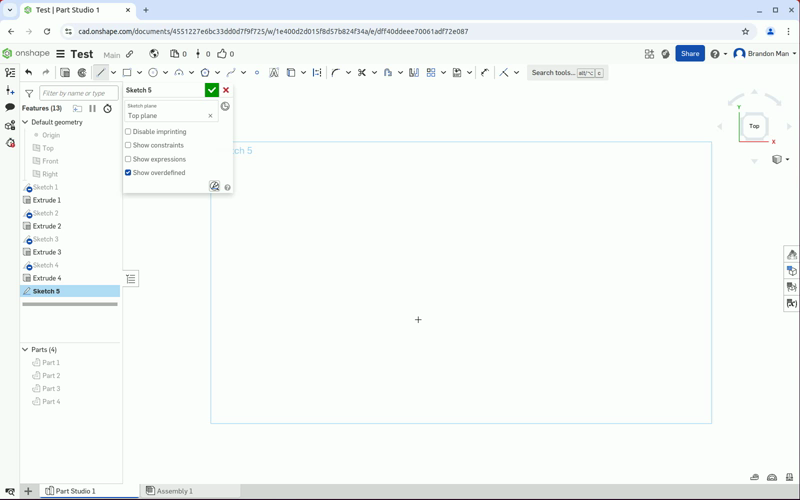
key_up(shift)
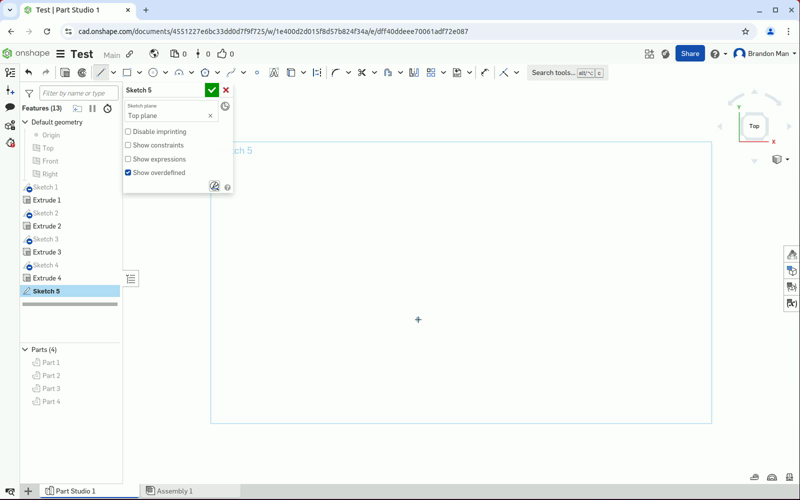
key_down(shift)
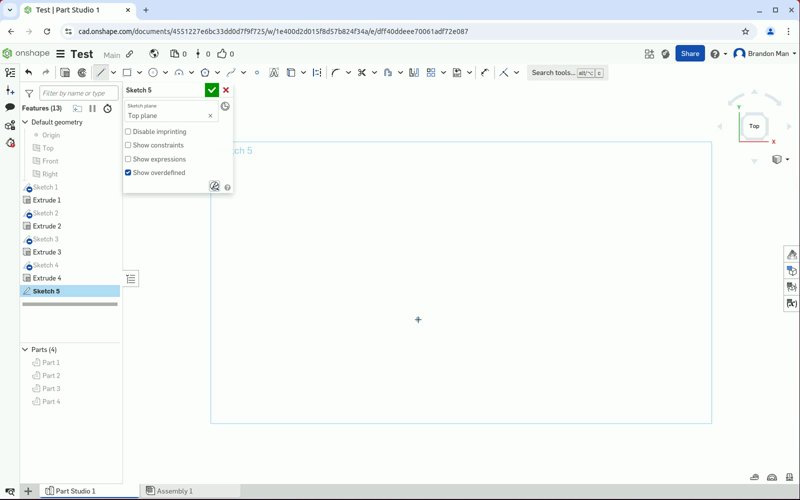
mouse_move(448, 319)
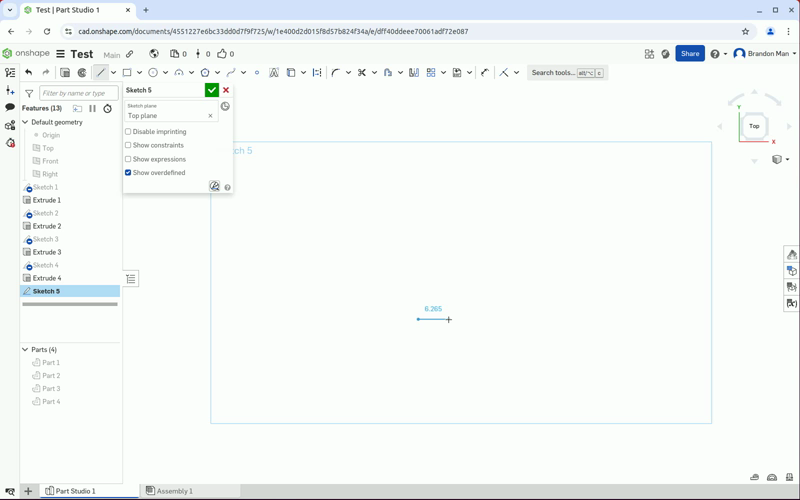
mouse_move(437, 319)
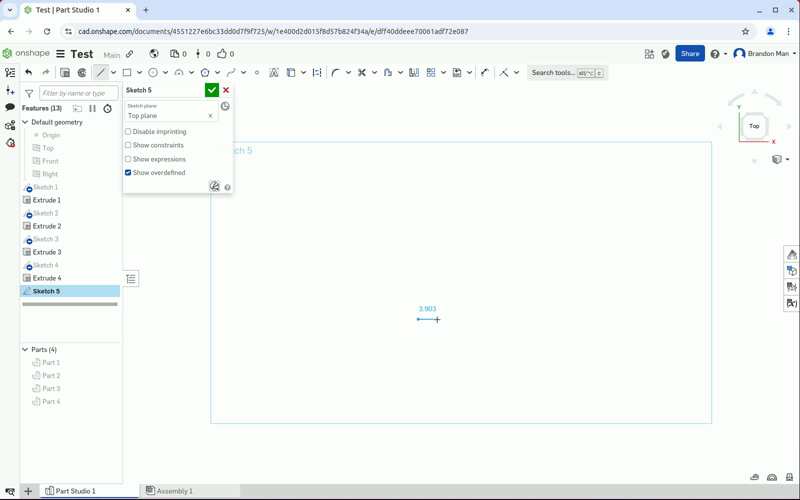
click(437, 319)
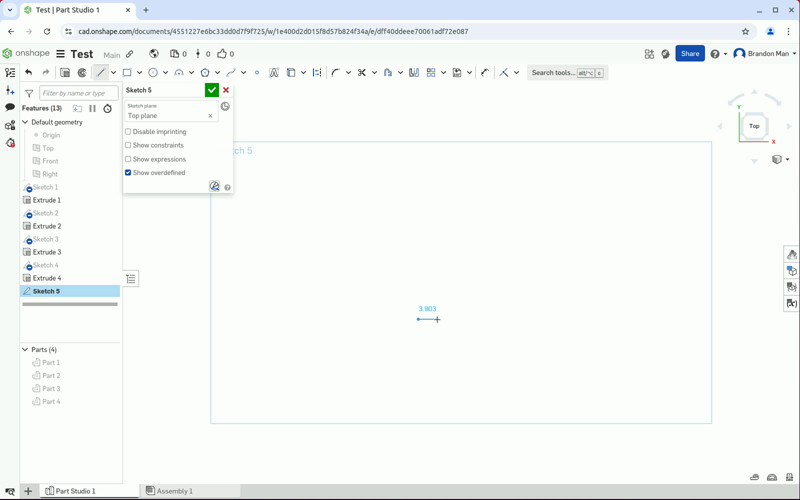
key_up(shift)
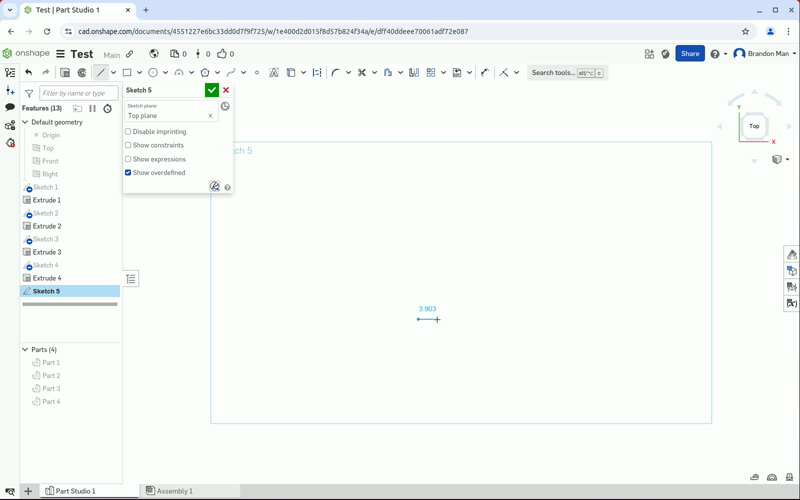
key_down(shift)
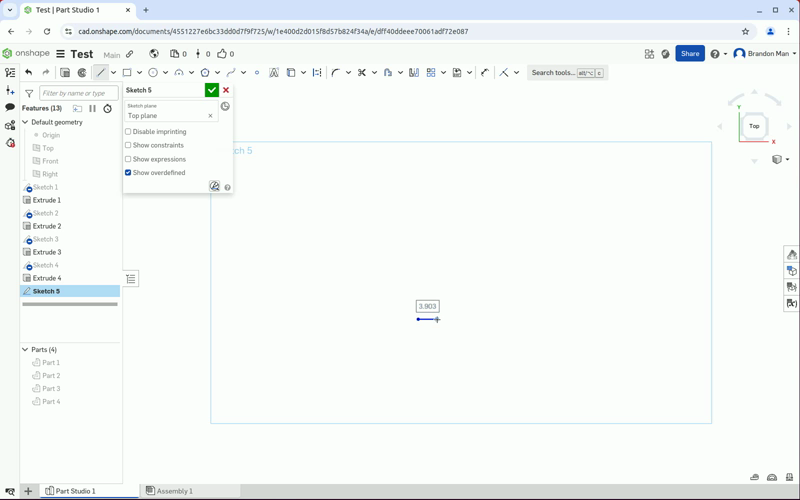
mouse_move(467, 319)
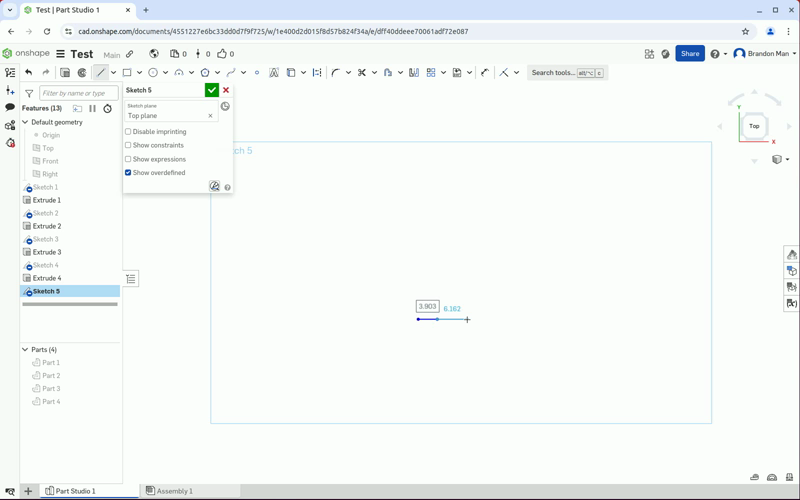
mouse_move(419, 347)
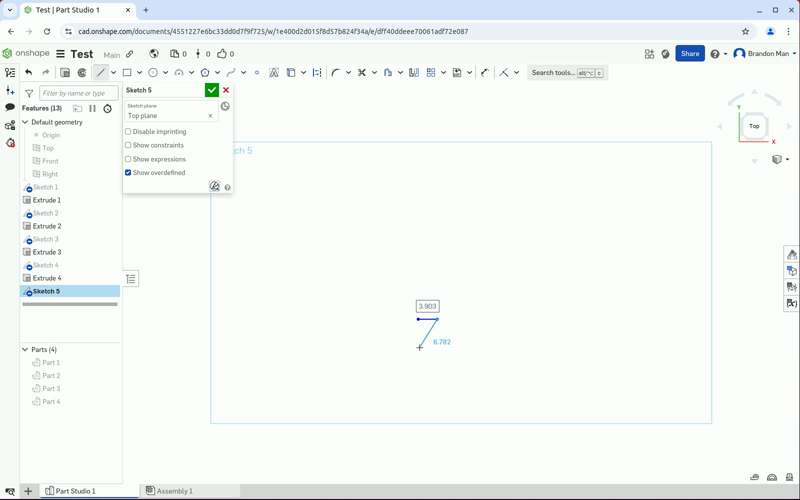
click(419, 347)
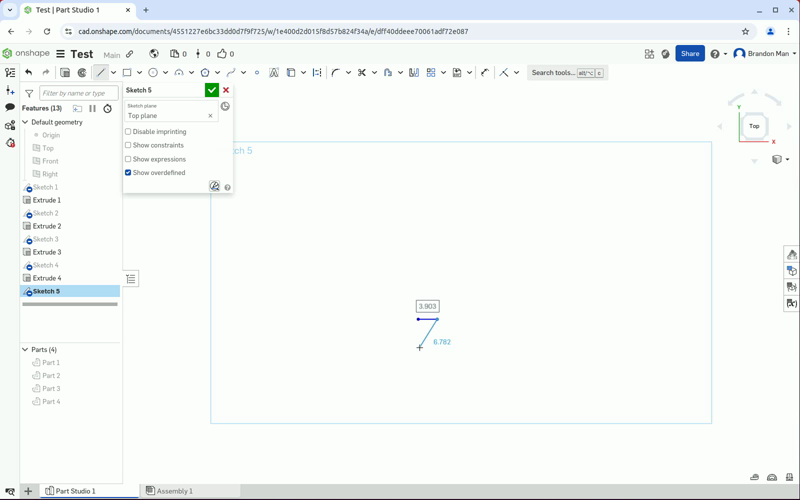
key_up(shift)
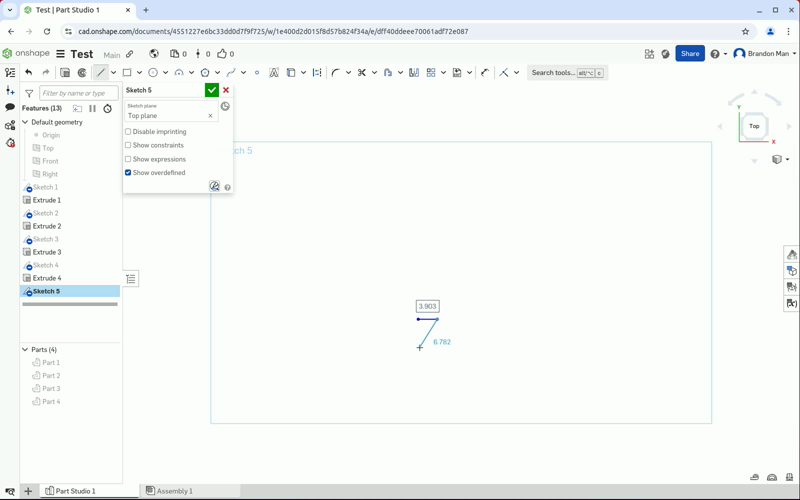
key(esc)
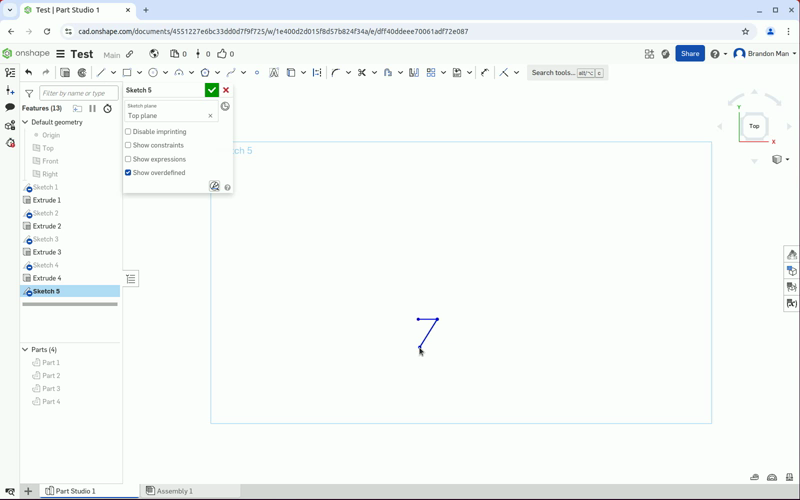
key(a)
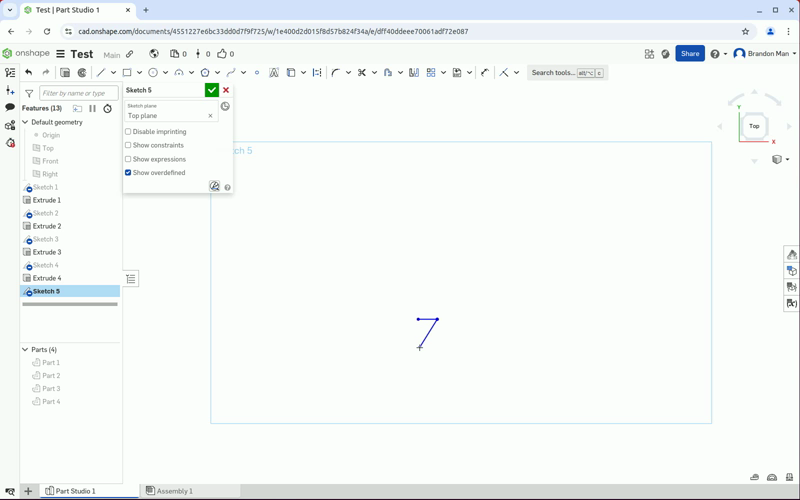
mouse_move(419, 347)
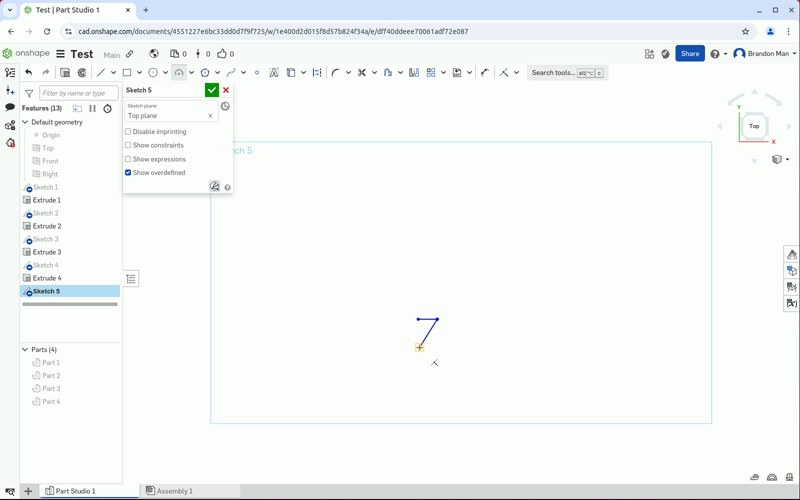
click(419, 347)
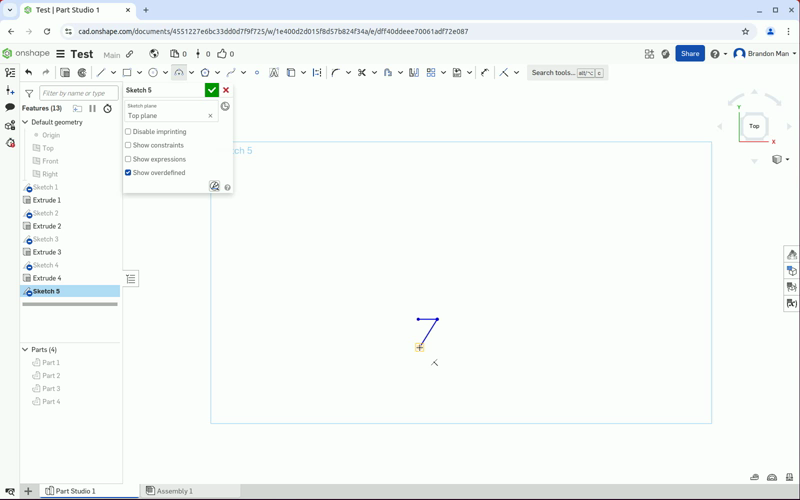
key_down(shift)
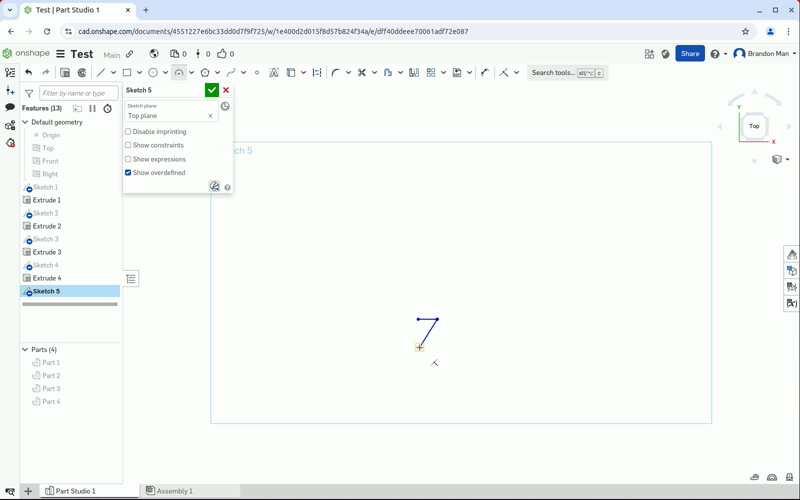
mouse_move(431, 352)
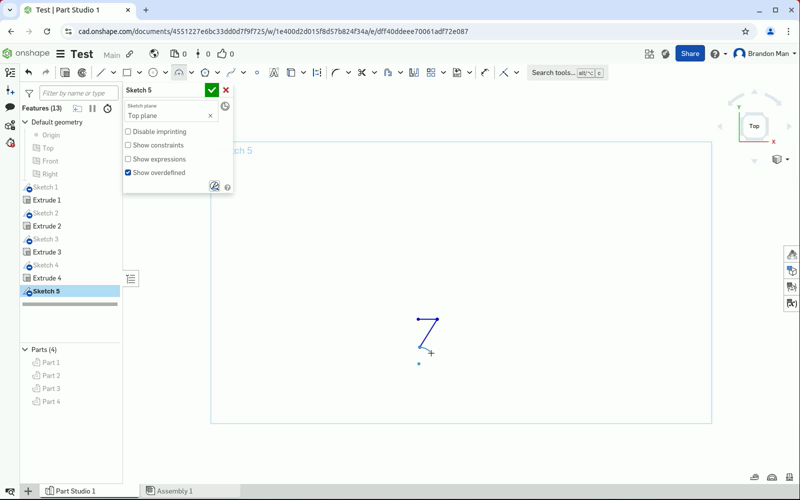
click(431, 352)
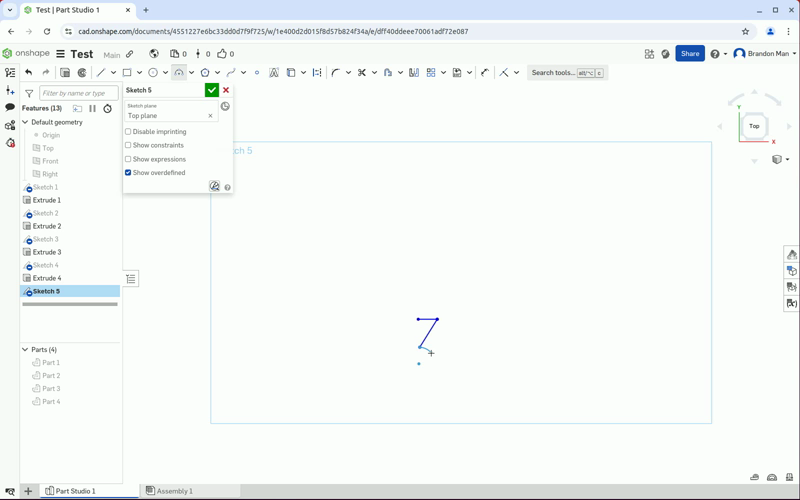
mouse_move(425, 350)
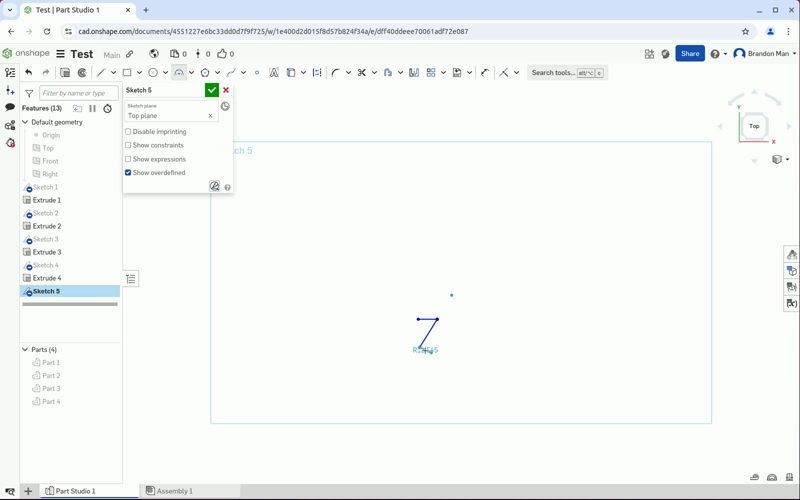
click(425, 350)
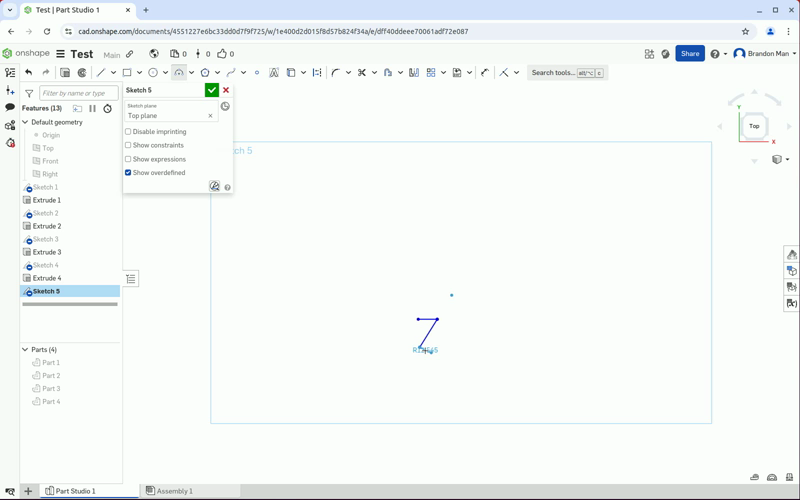
key_up(shift)
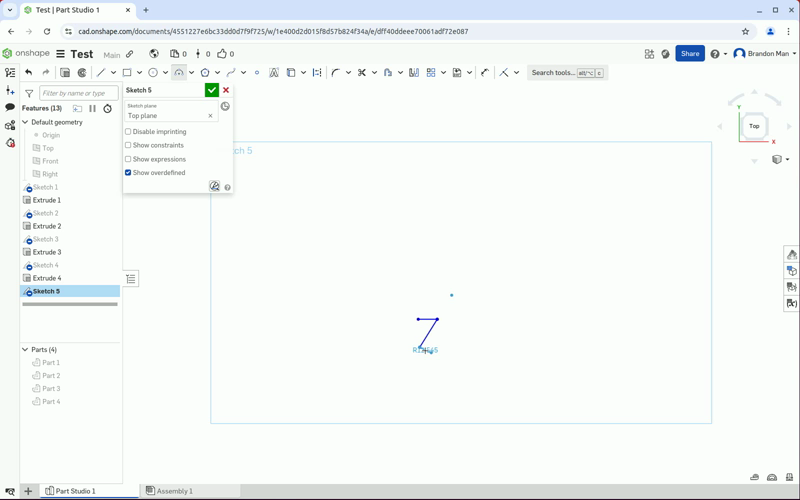
key(esc)
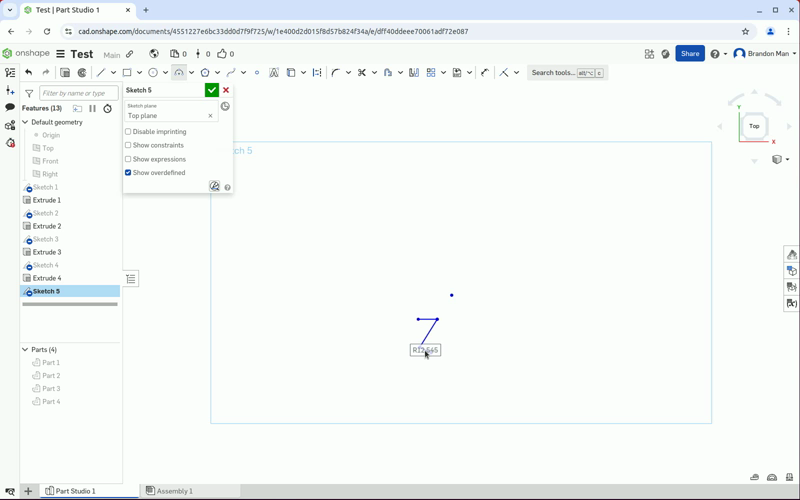
key(l)
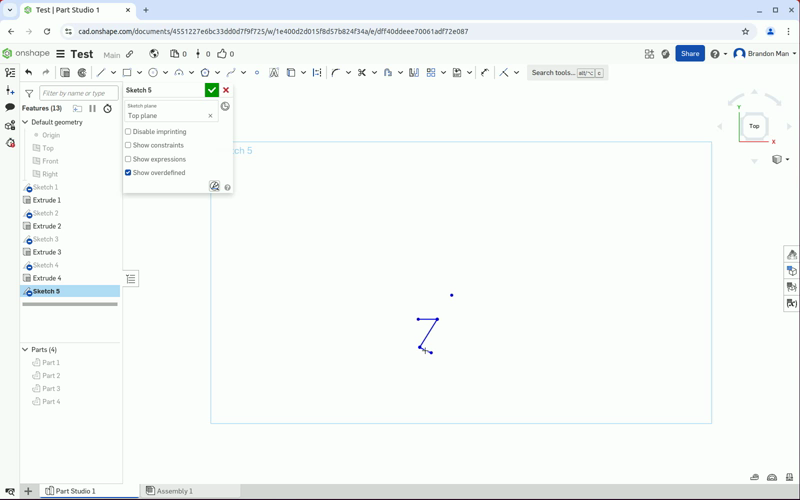
mouse_move(431, 352)
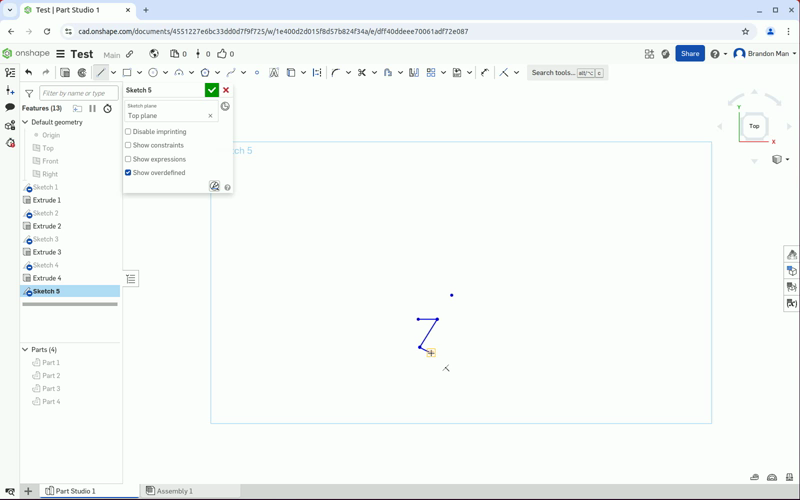
click(431, 352)
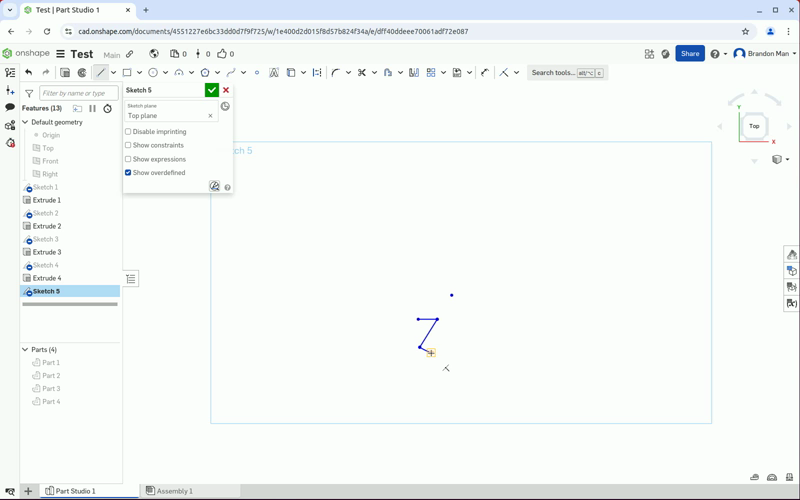
key_down(shift)
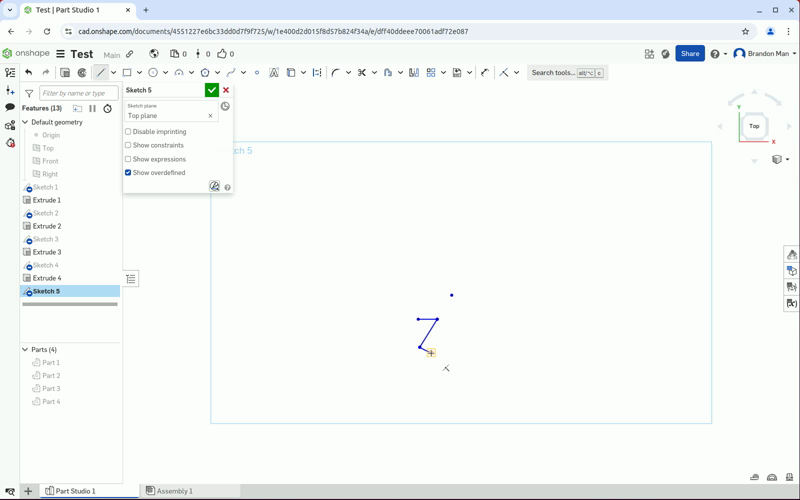
mouse_move(488, 300)
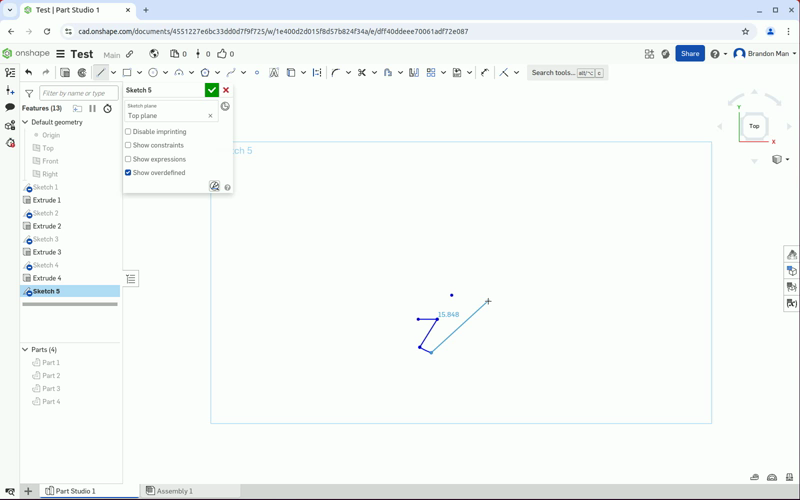
click(488, 300)
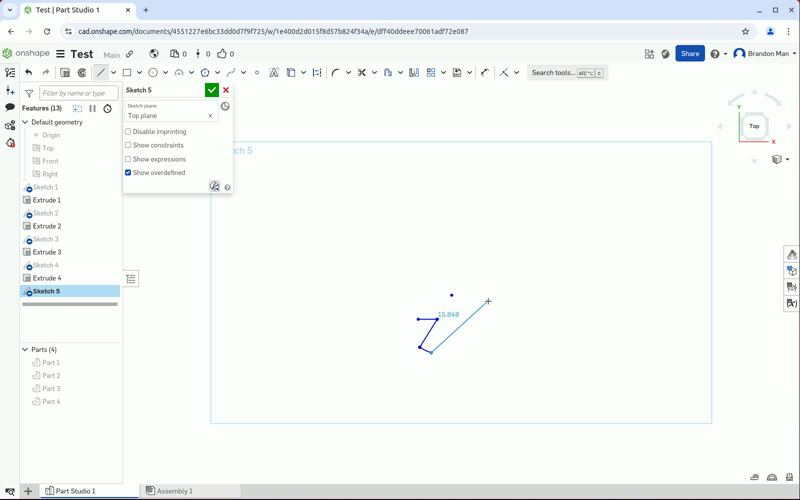
key_up(shift)
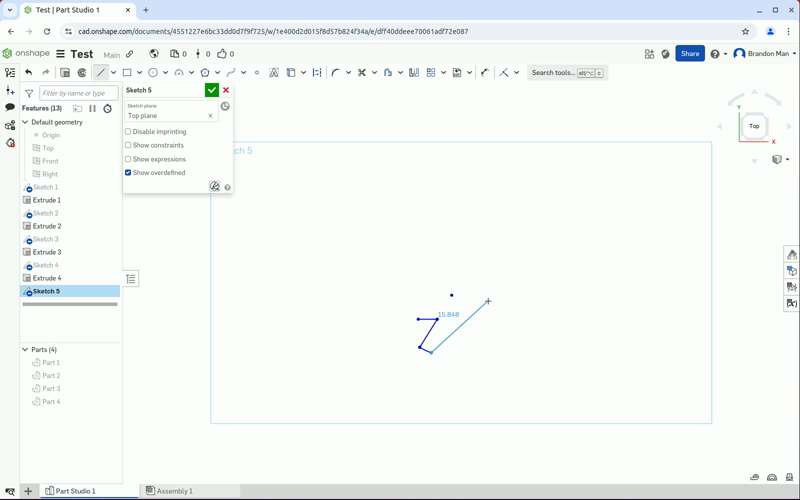
key_down(shift)
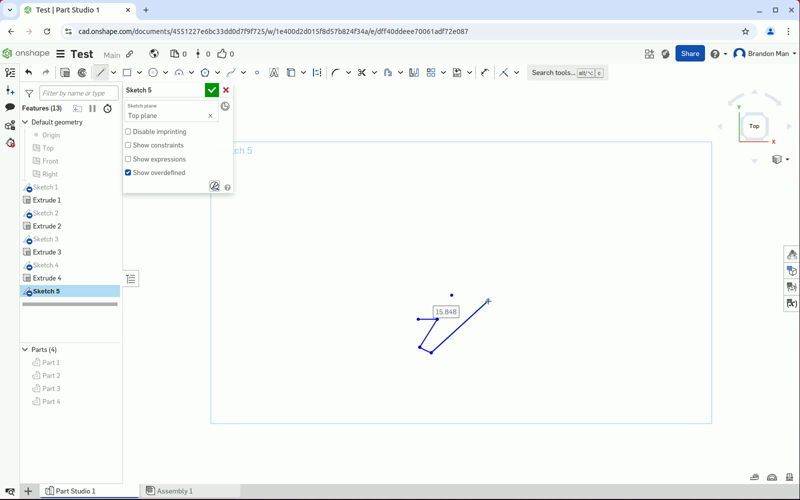
mouse_move(518, 300)
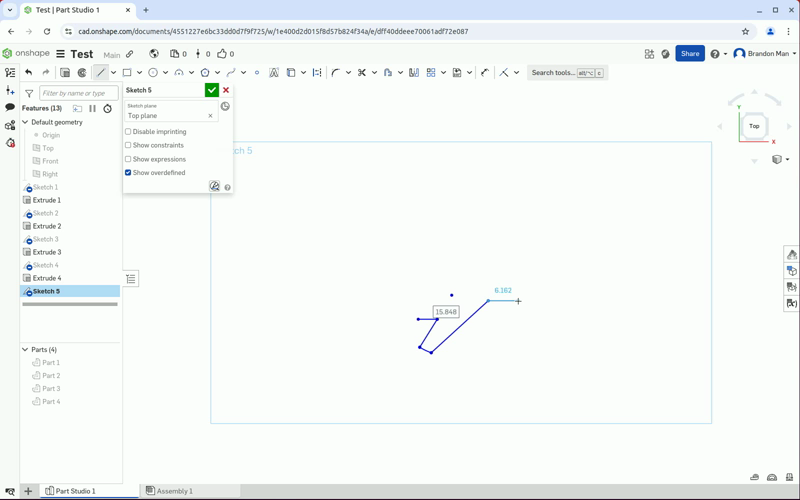
mouse_move(468, 300)
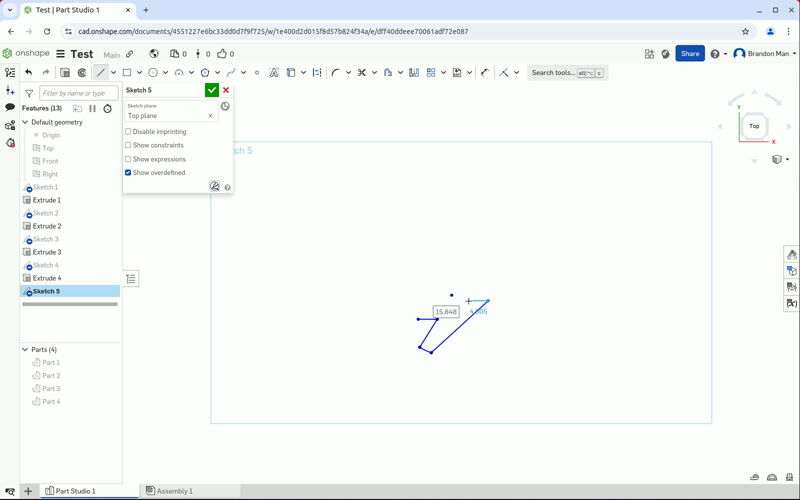
click(468, 300)
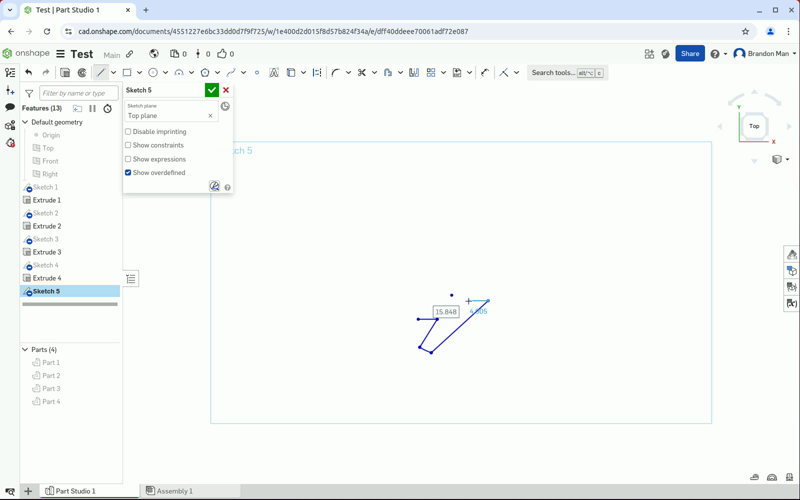
key_up(shift)
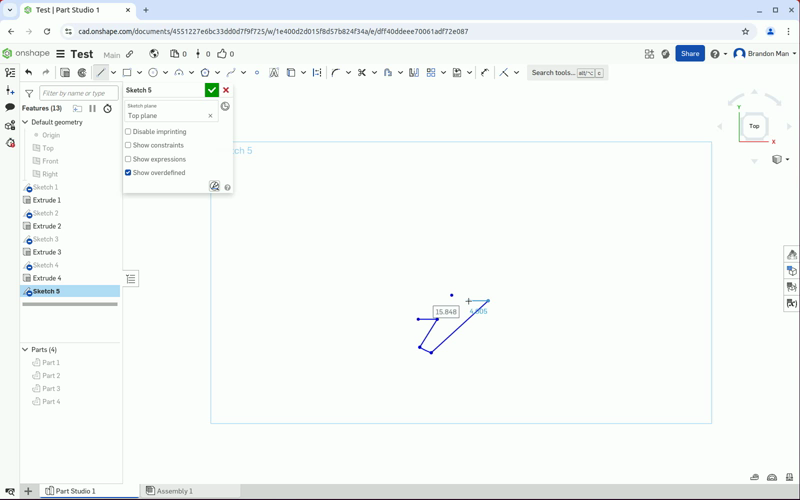
key_down(shift)
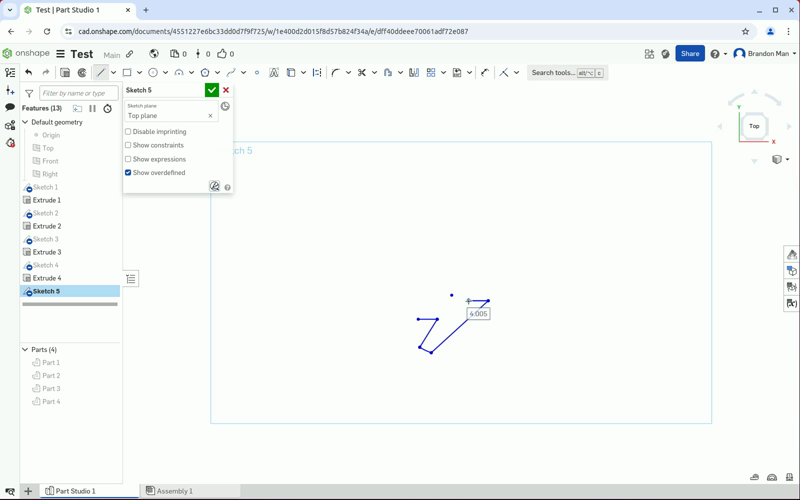
mouse_move(506, 240)
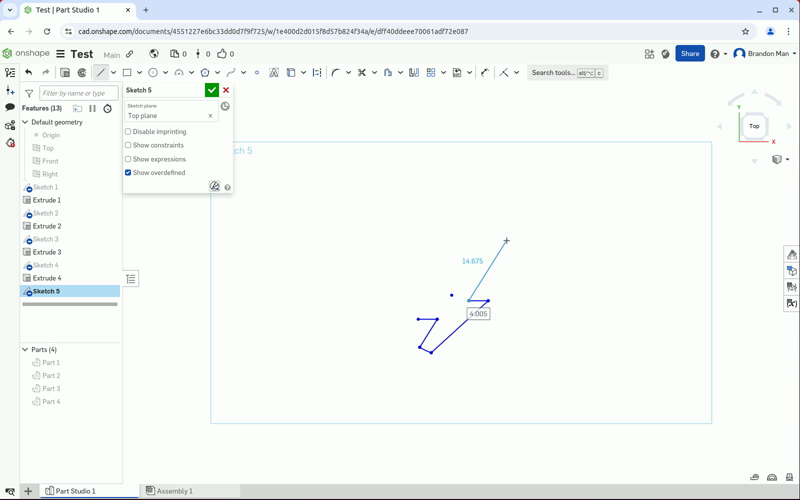
click(506, 240)
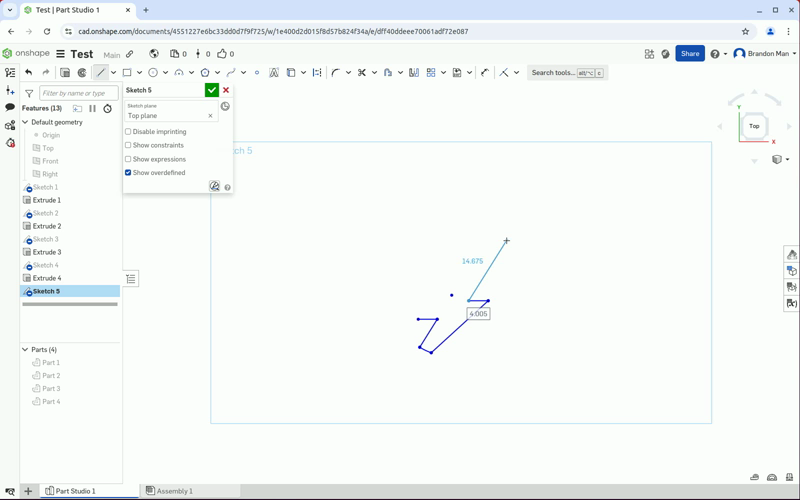
key_up(shift)
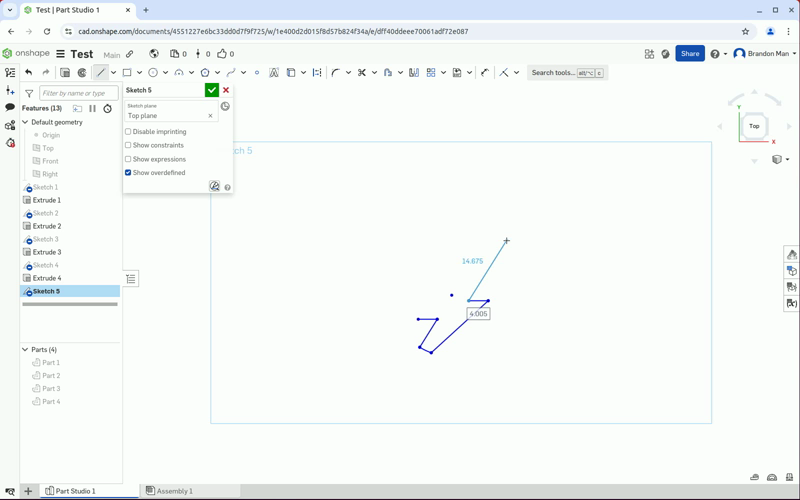
key_down(shift)
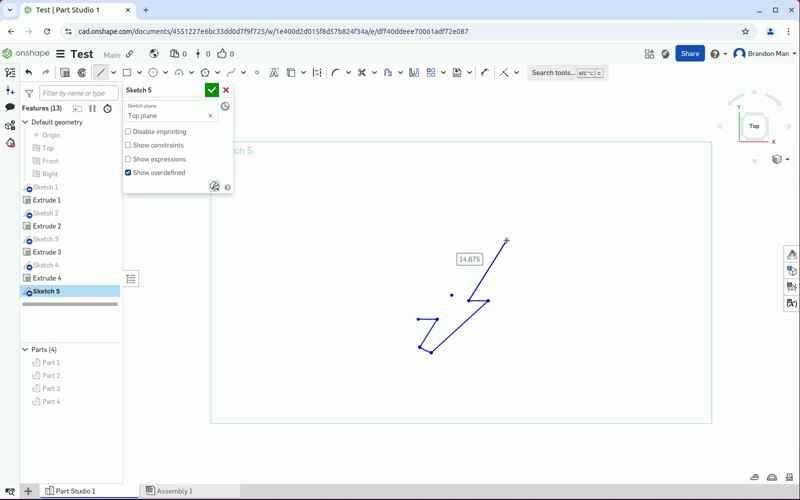
mouse_move(536, 240)
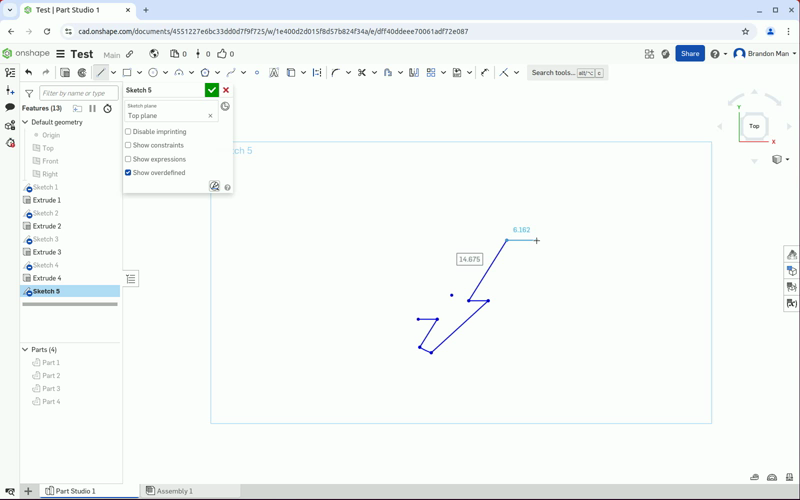
mouse_move(479, 240)
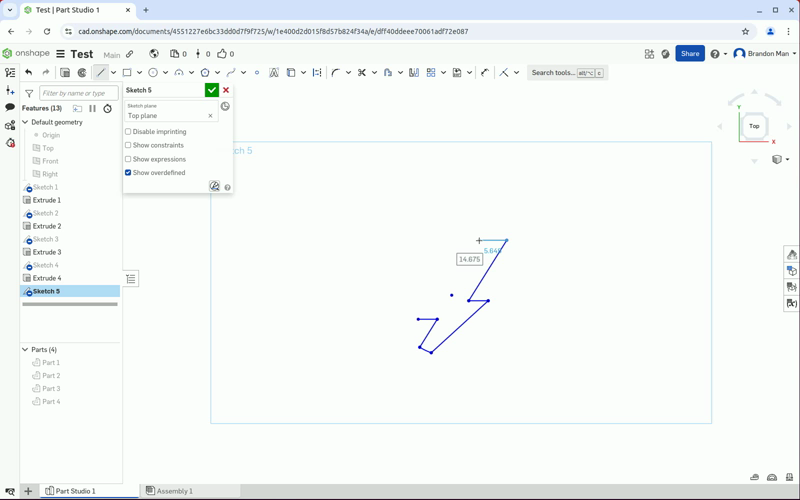
click(479, 240)
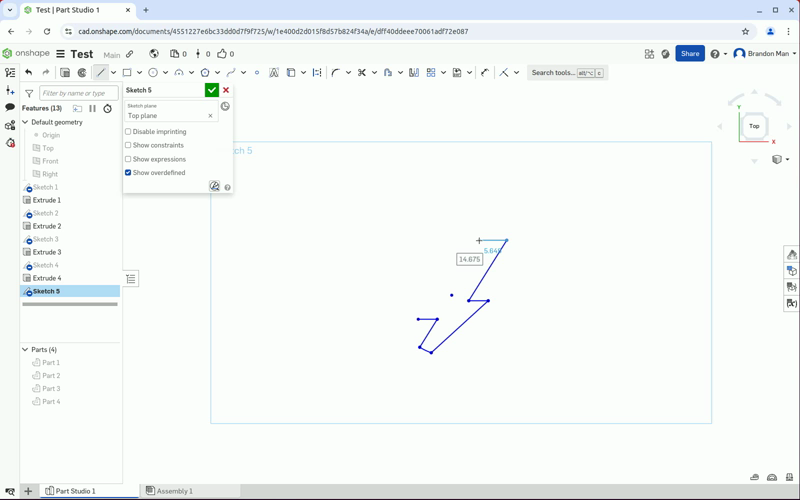
key_up(shift)
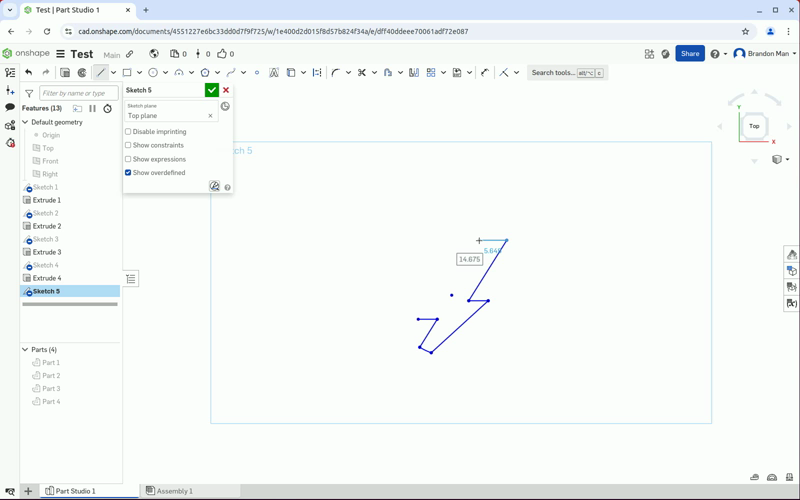
key_down(shift)
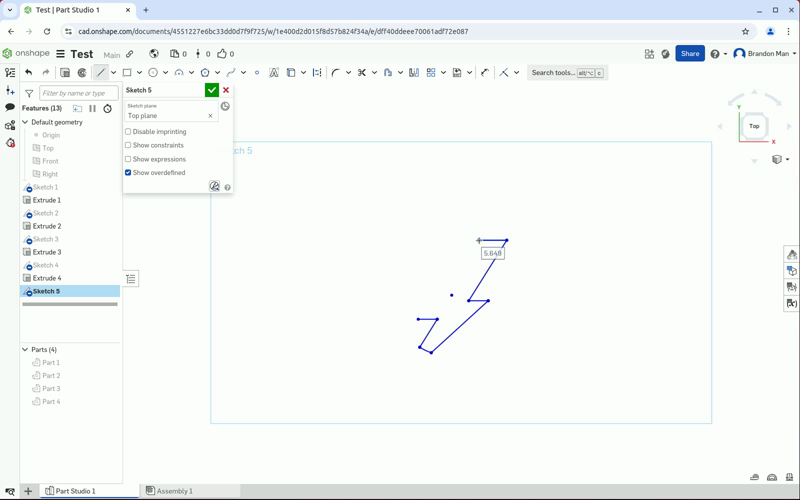
mouse_move(509, 240)
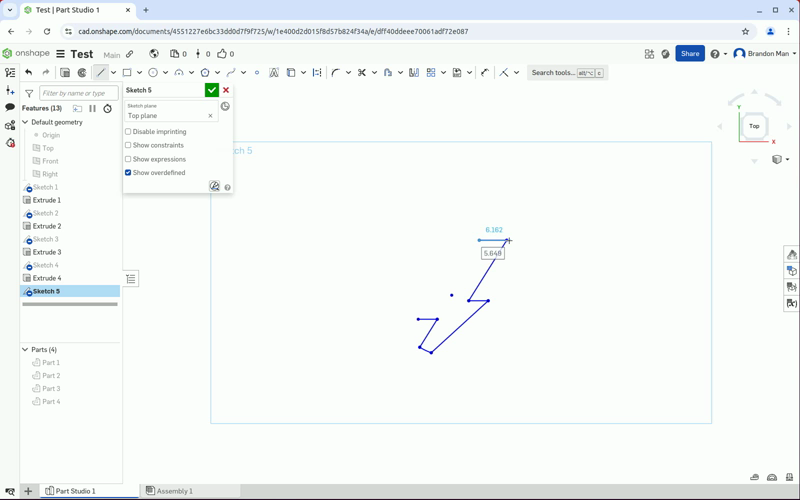
mouse_move(492, 212)
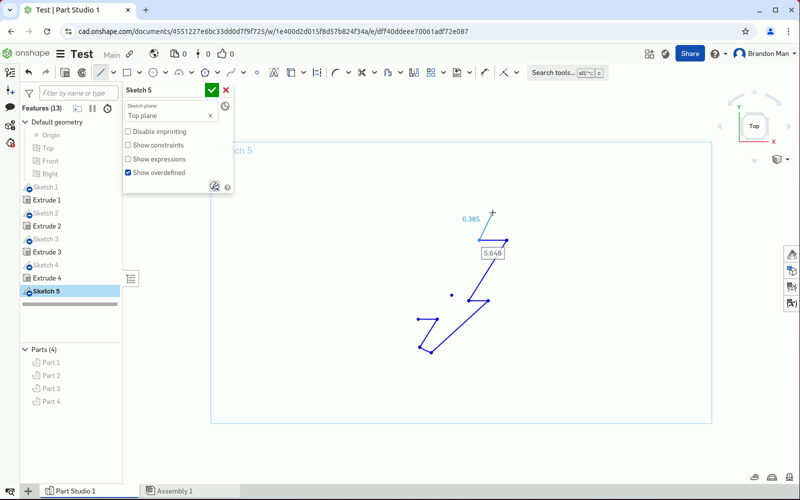
click(492, 212)
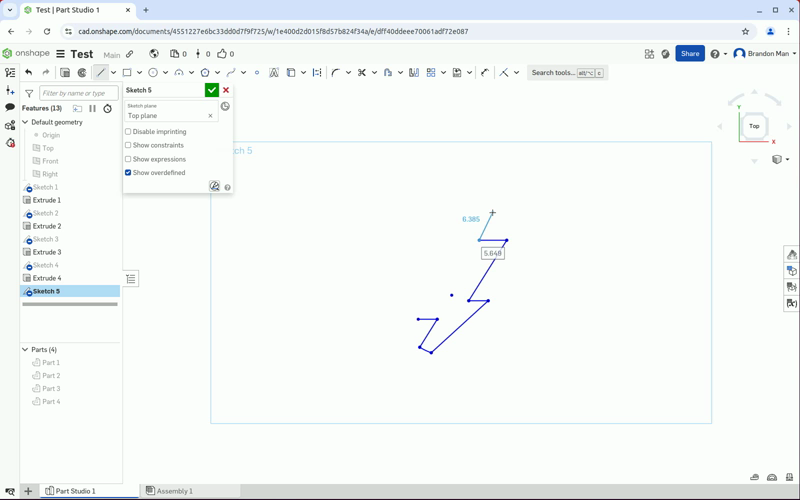
key_up(shift)
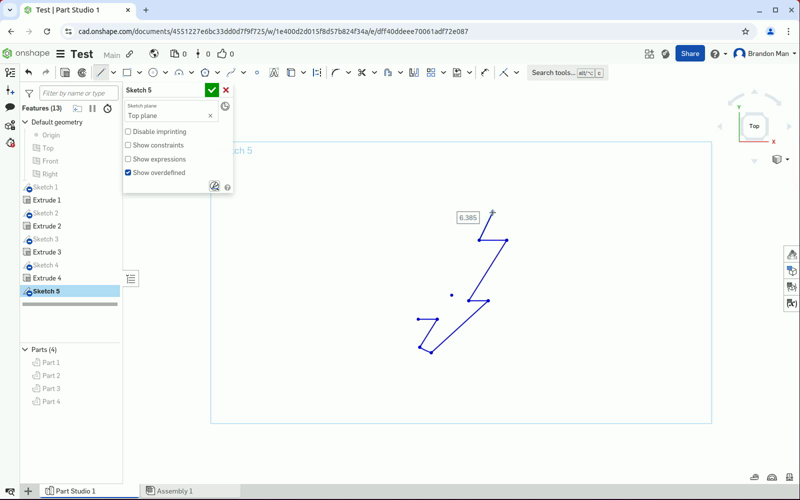
key(esc)
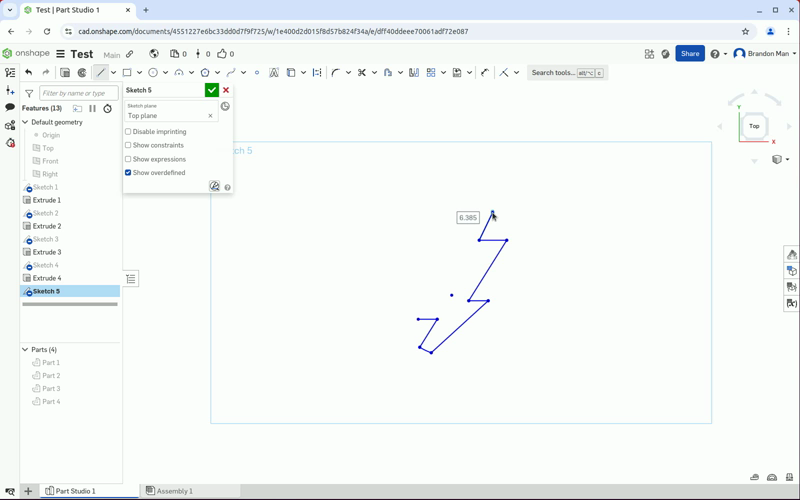
key(a)
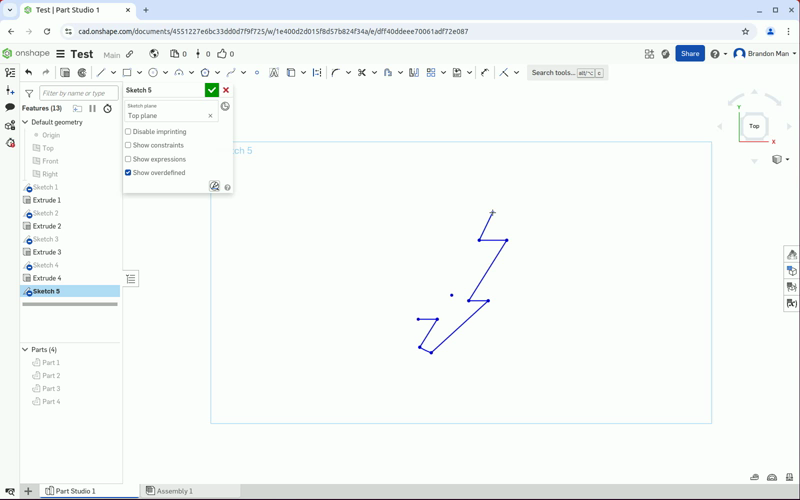
mouse_move(492, 212)
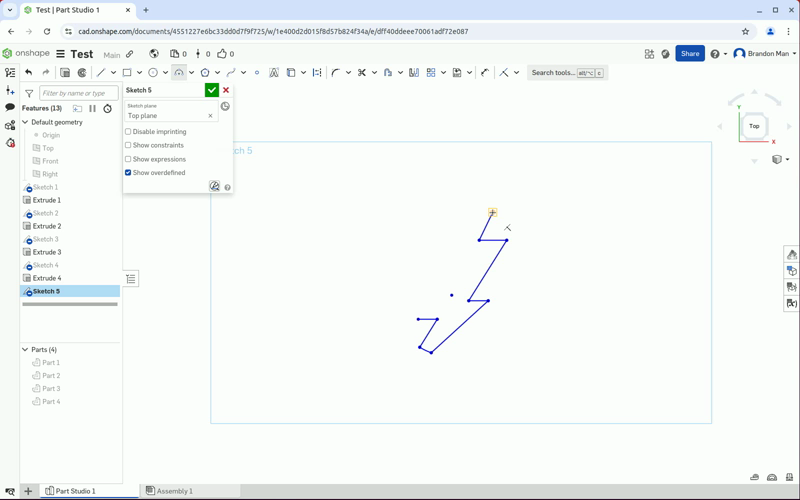
click(492, 212)
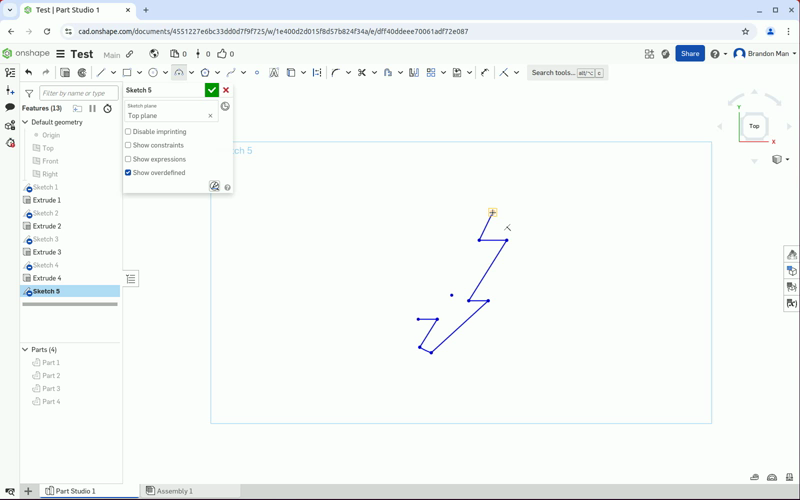
key_down(shift)
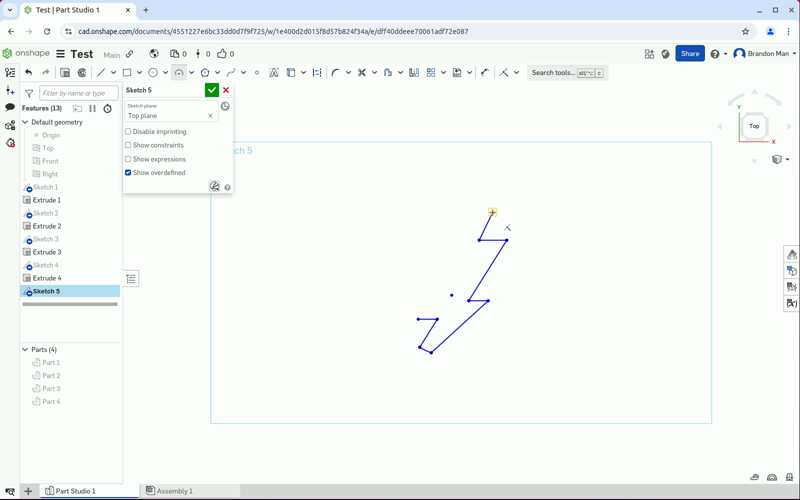
mouse_move(482, 209)
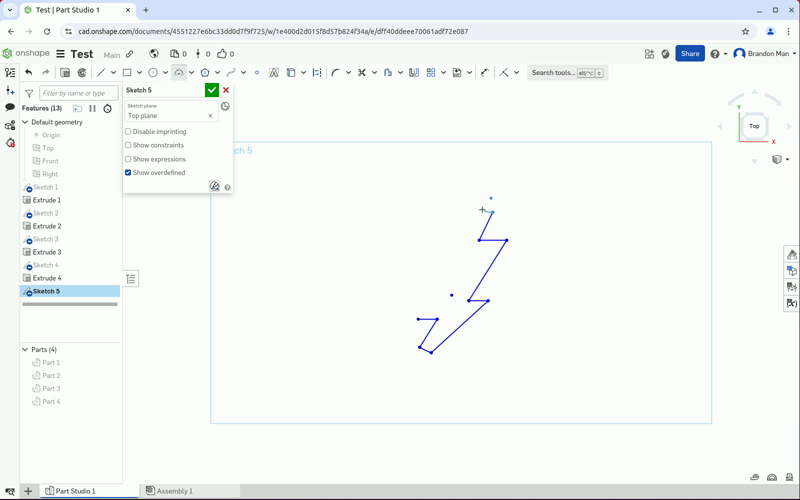
click(482, 209)
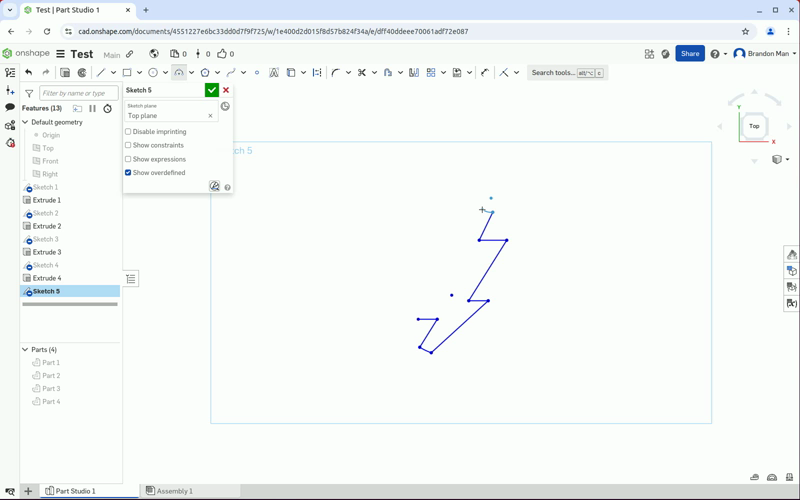
mouse_move(487, 210)
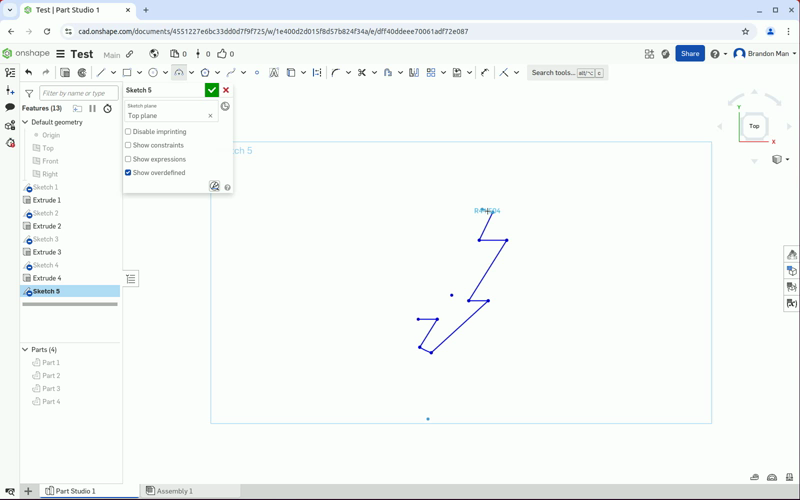
click(487, 210)
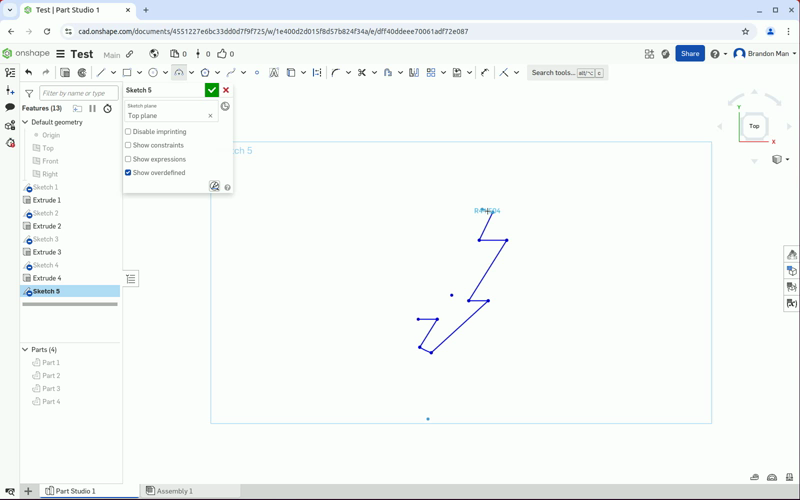
key_up(shift)
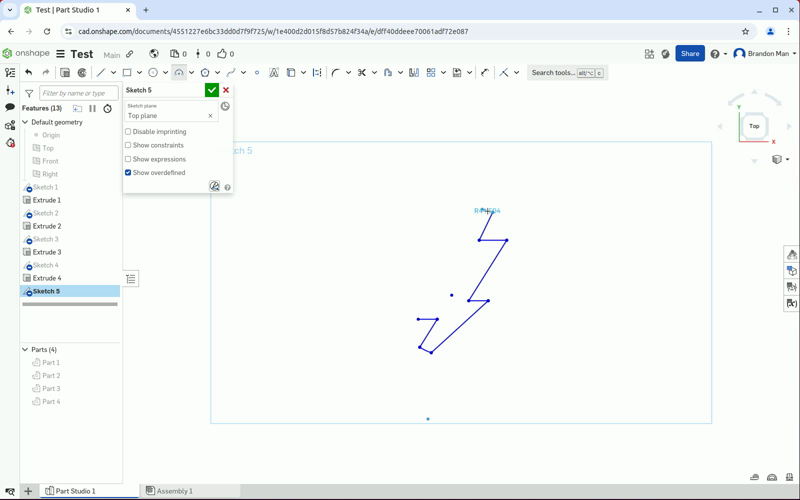
key(esc)
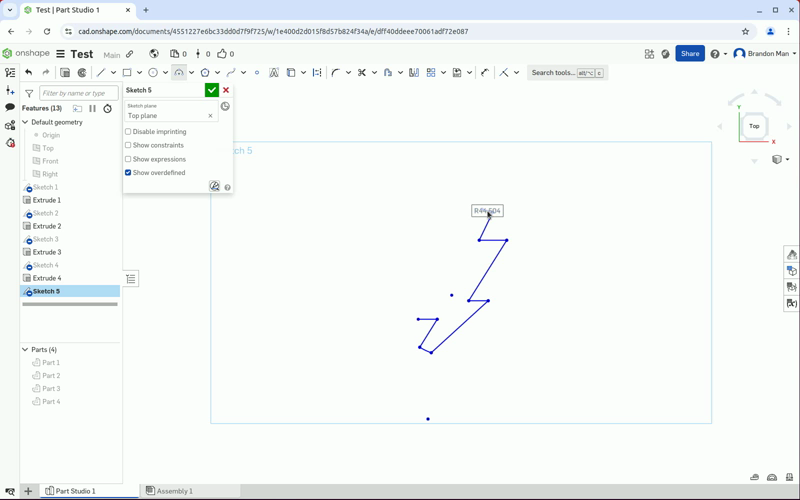
key(l)
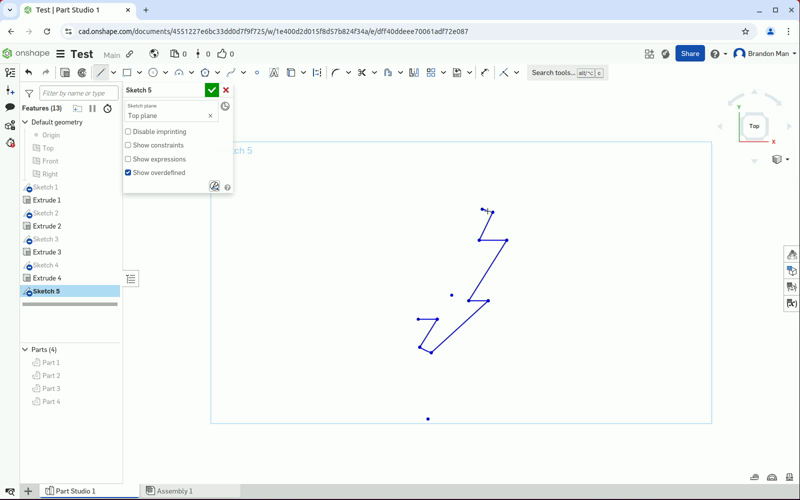
mouse_move(482, 209)
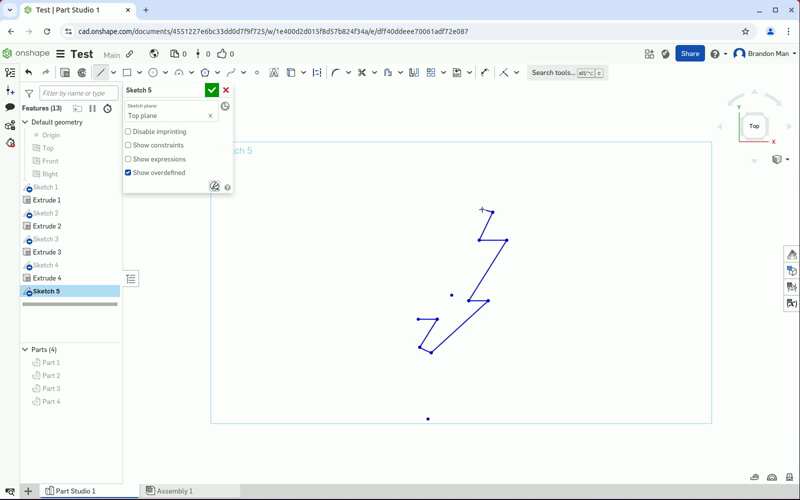
click(482, 209)
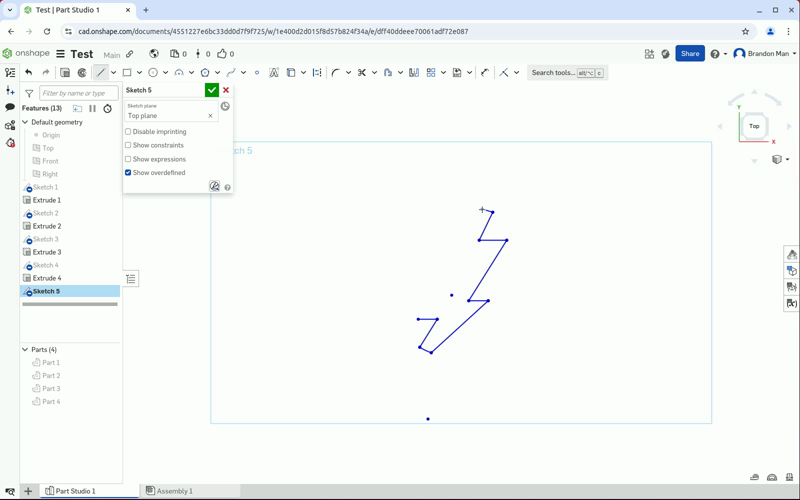
key_down(shift)
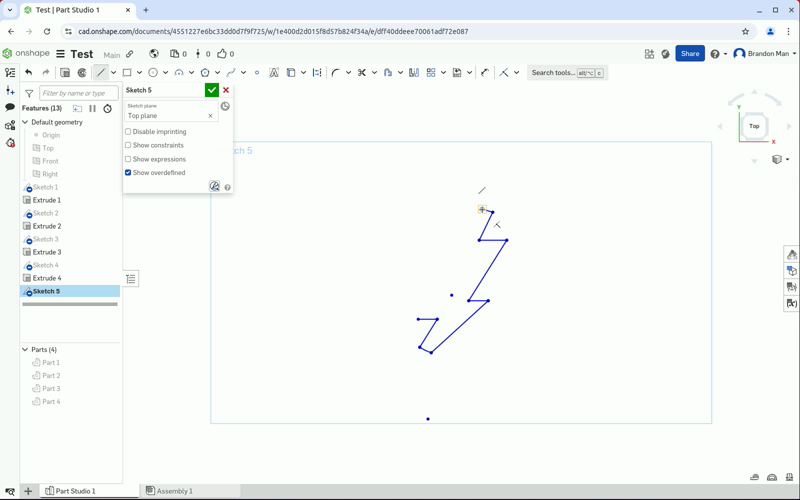
mouse_move(437, 262)
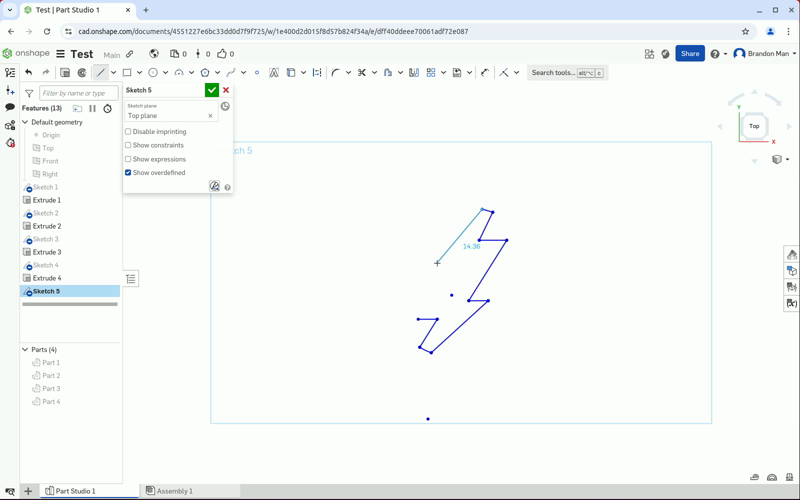
click(437, 262)
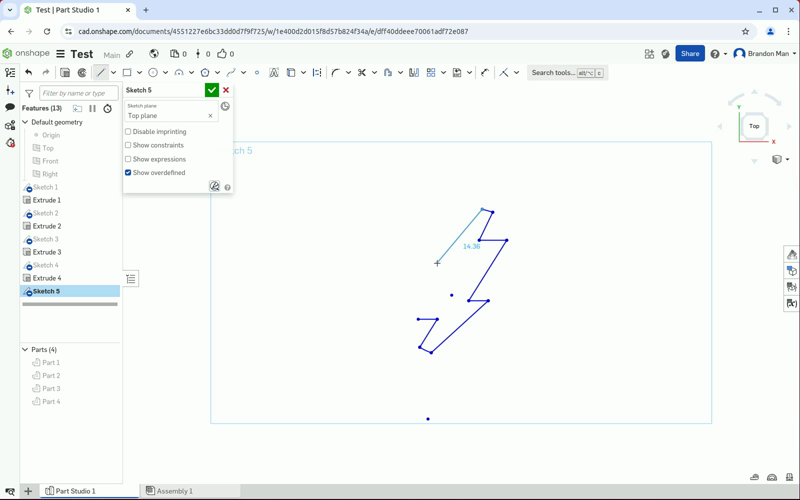
key_up(shift)
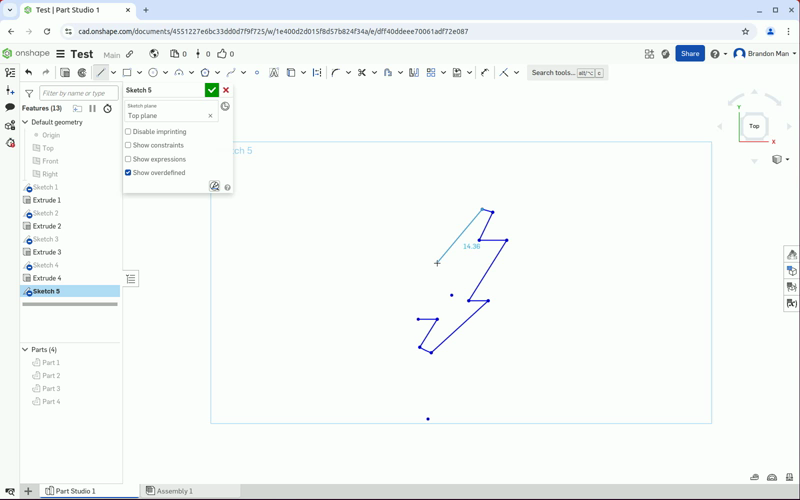
key_down(shift)
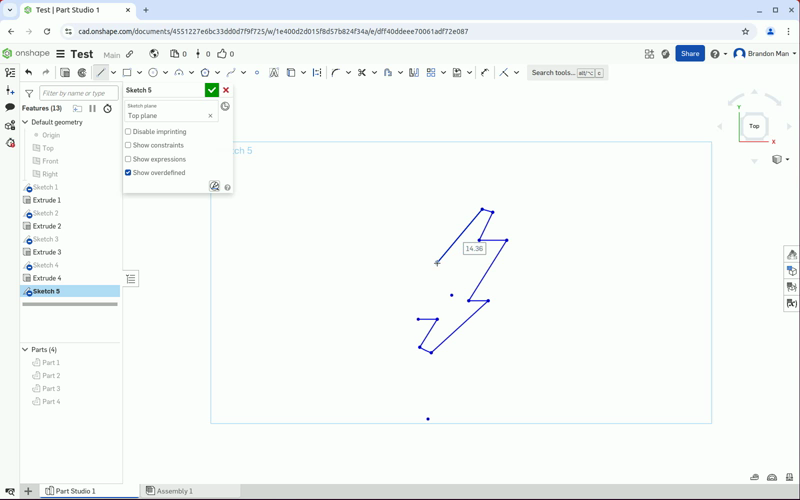
mouse_move(467, 262)
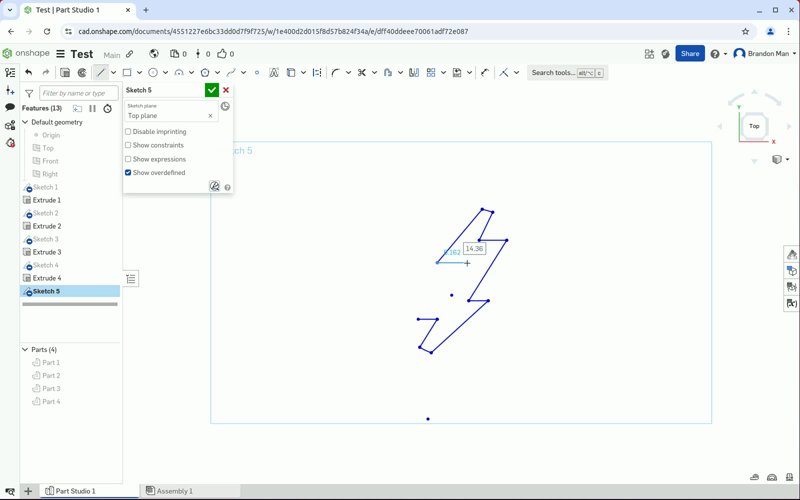
mouse_move(460, 262)
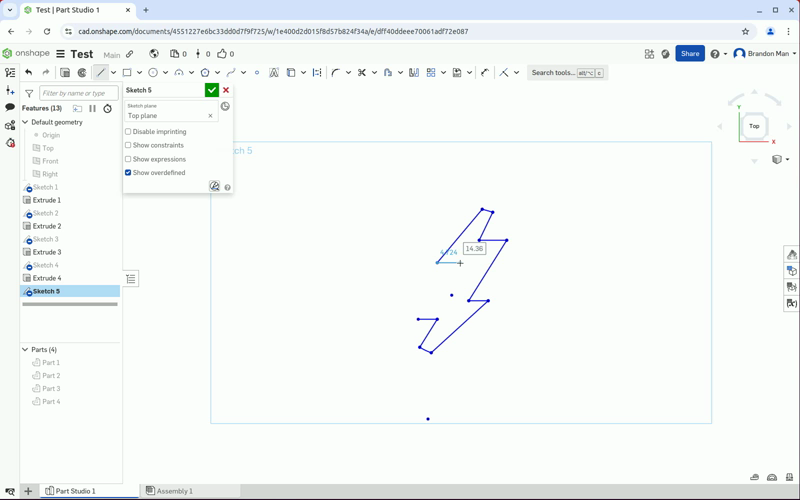
click(460, 262)
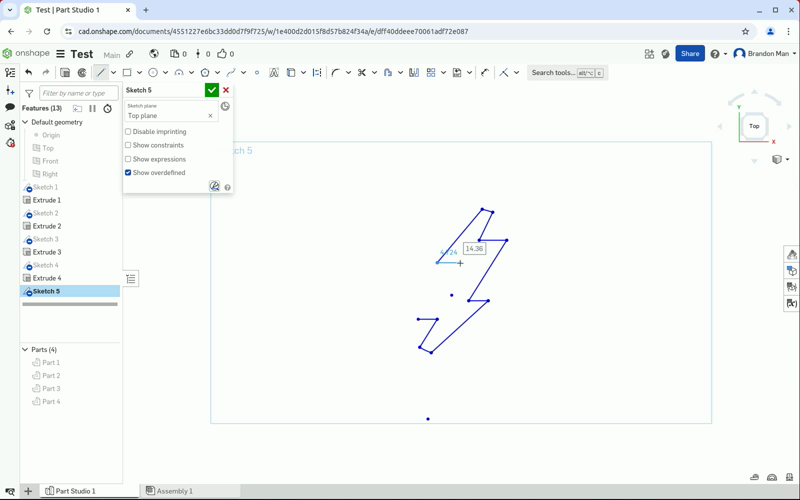
key_up(shift)
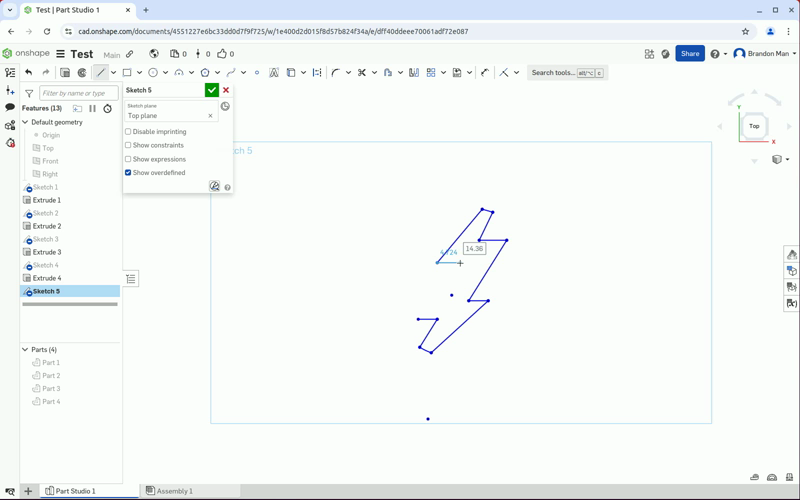
key_down(shift)
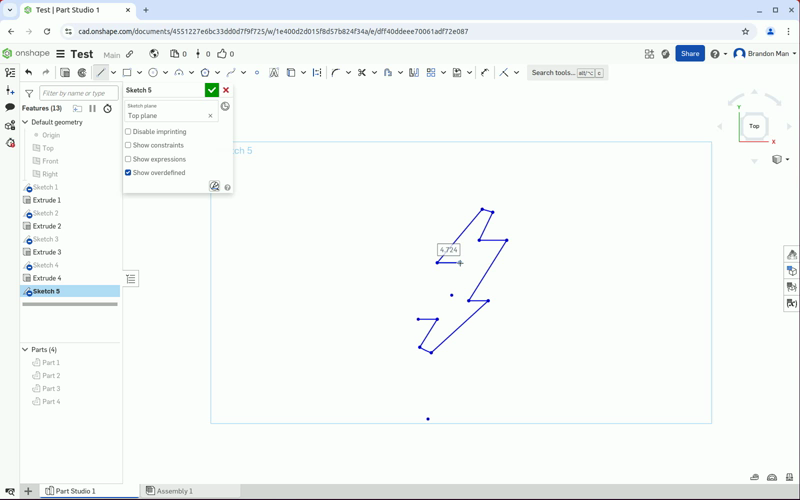
mouse_move(418, 319)
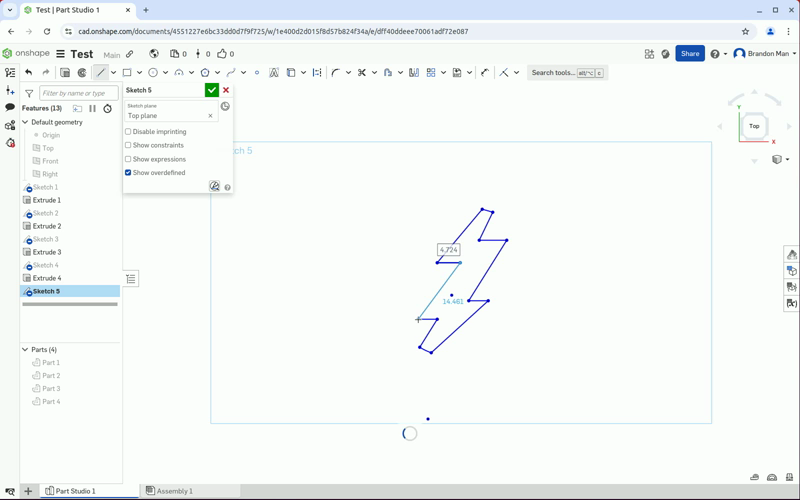
key_up(shift)
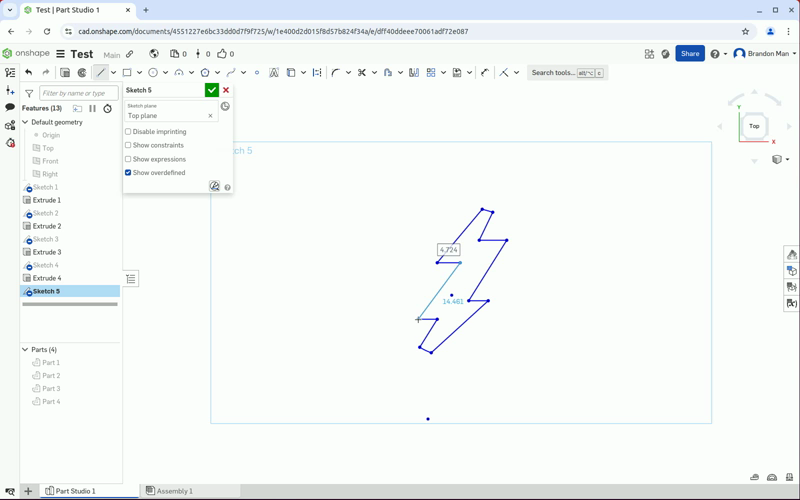
click(418, 319)
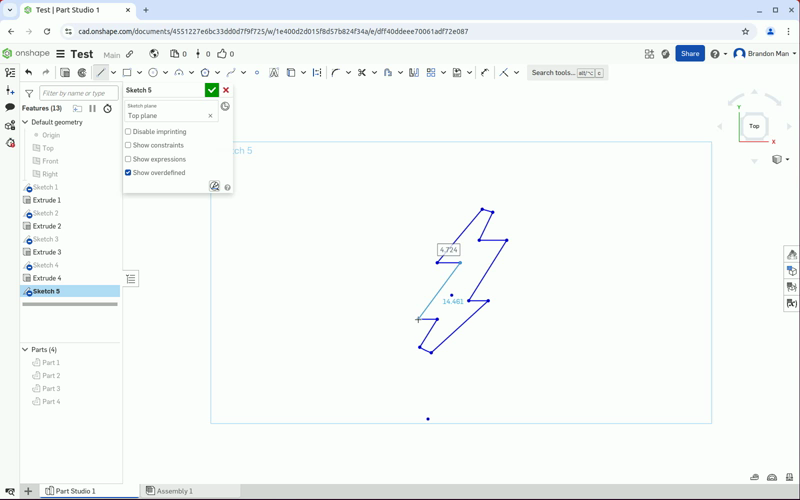
key(esc)
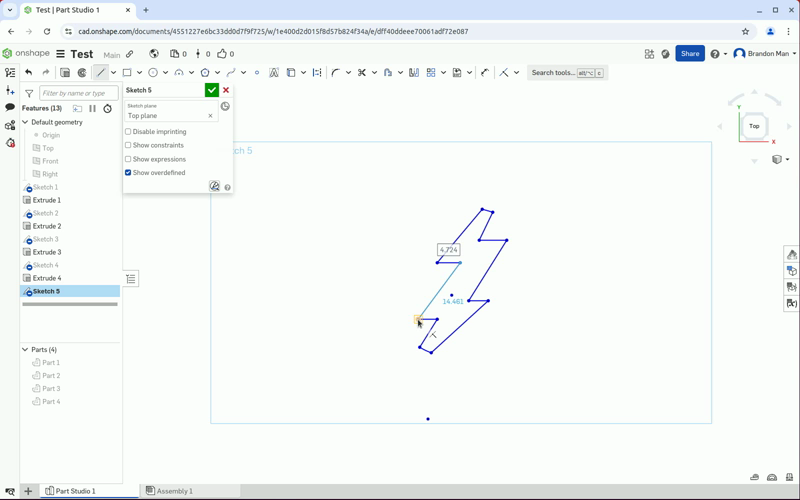
mouse_move(474, 238)
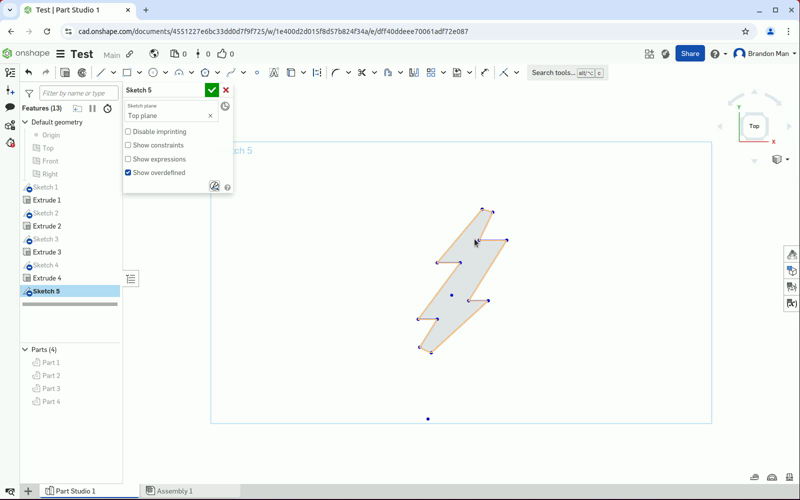
click(474, 238)
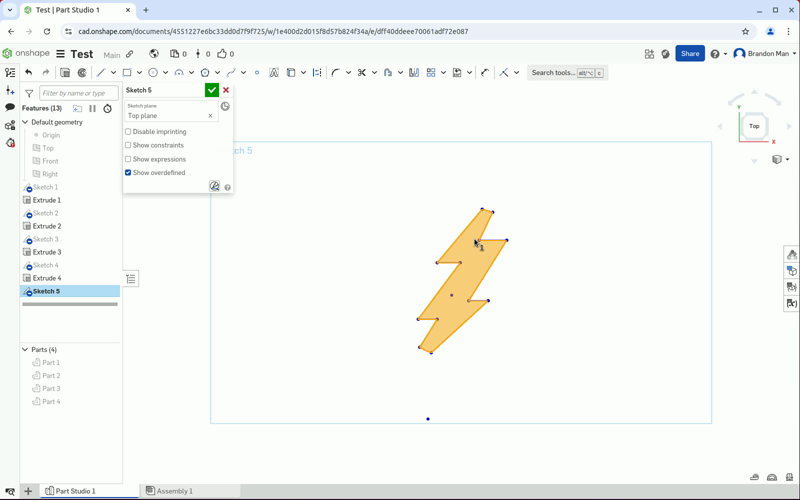
mouse_move(73, 352)
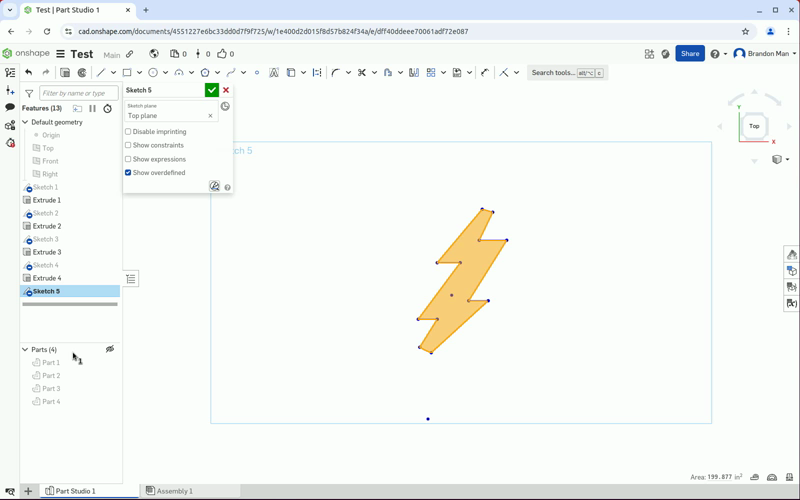
key(shift+y)
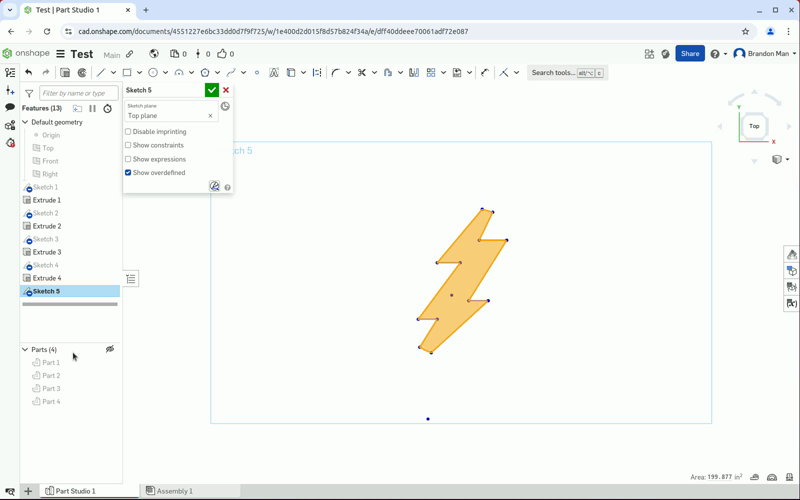
key(shift+e)
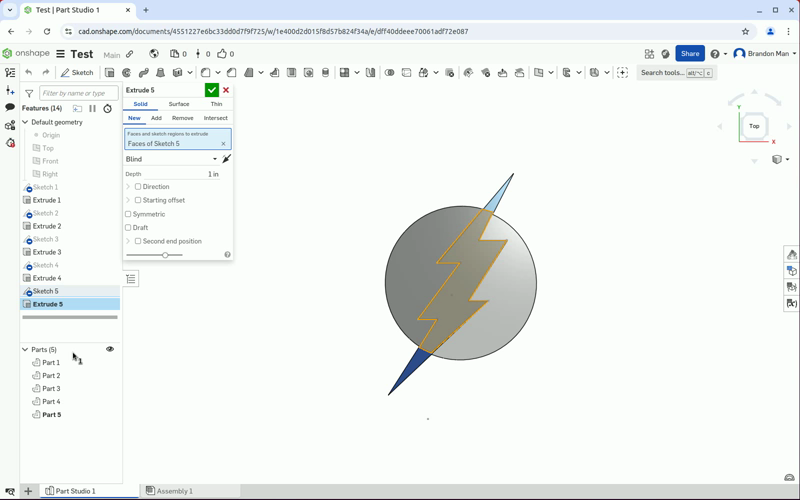
mouse_move(143, 106)
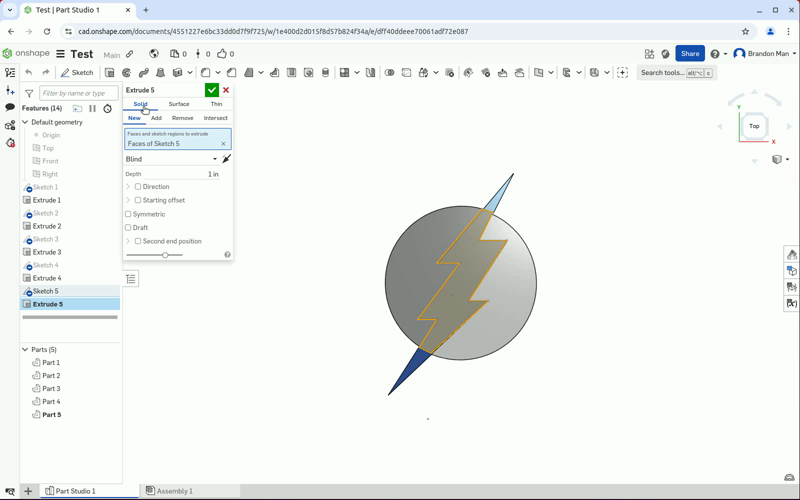
click(143, 106)
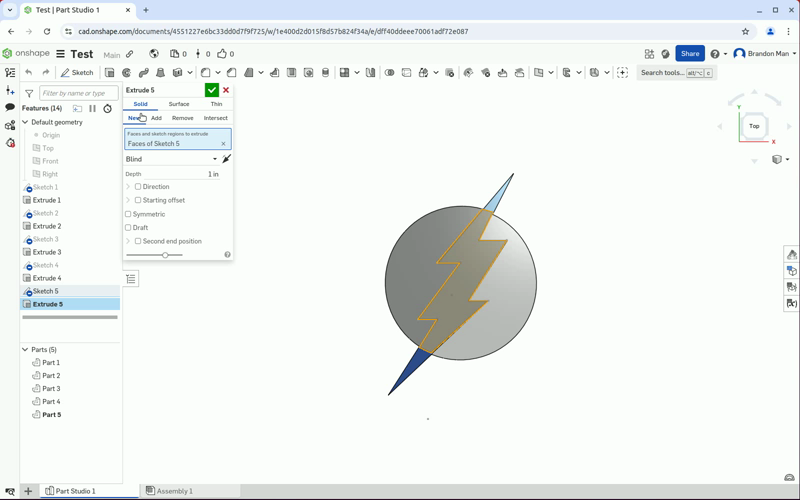
mouse_move(137, 120)
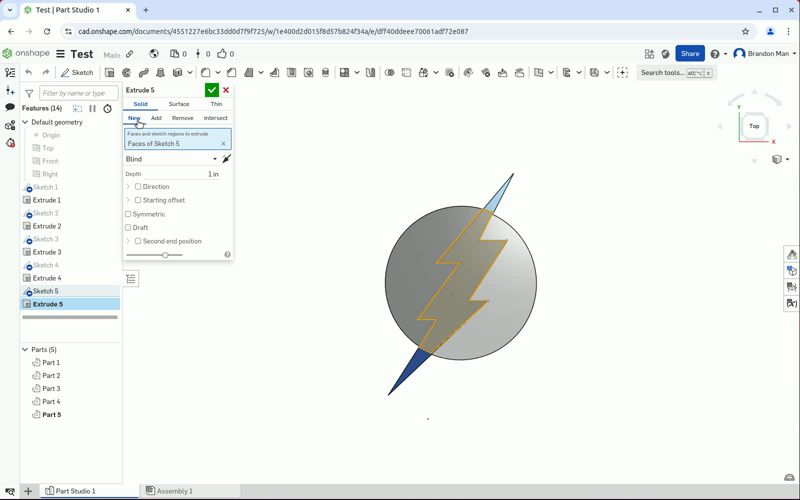
click(137, 120)
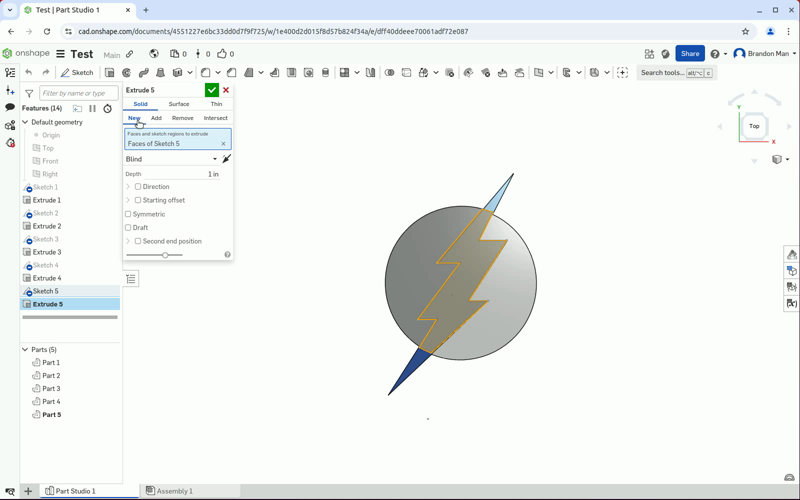
key(tab, 4)
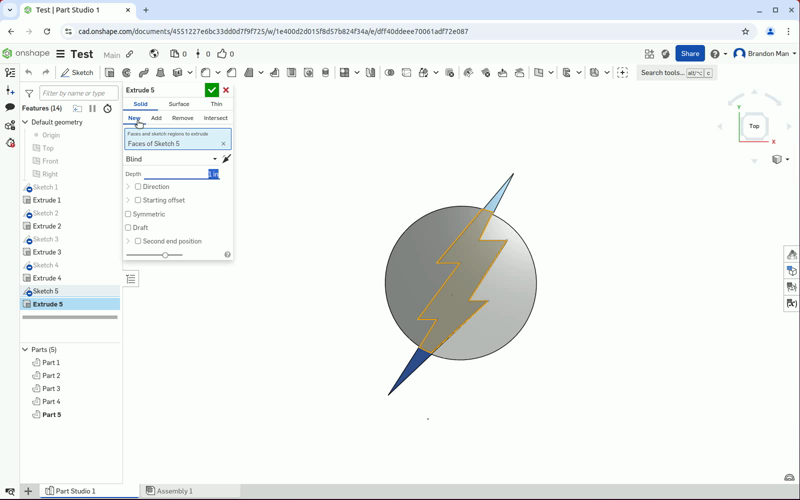
text(0.963)
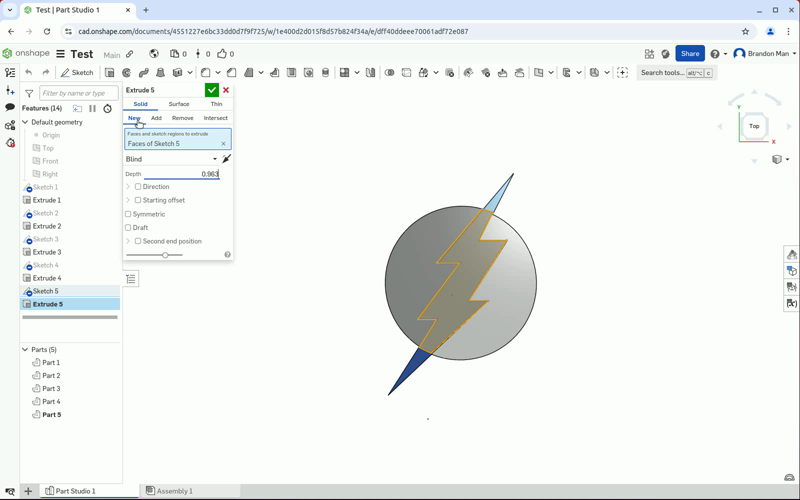
key(enter)
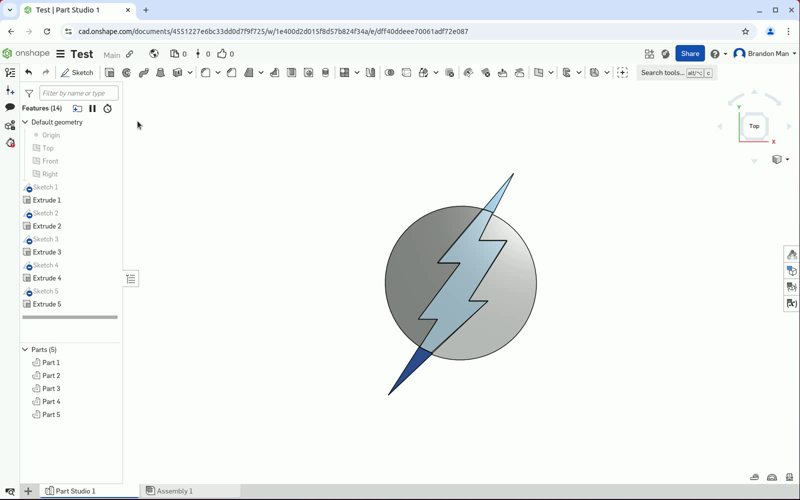
key(shift+h)
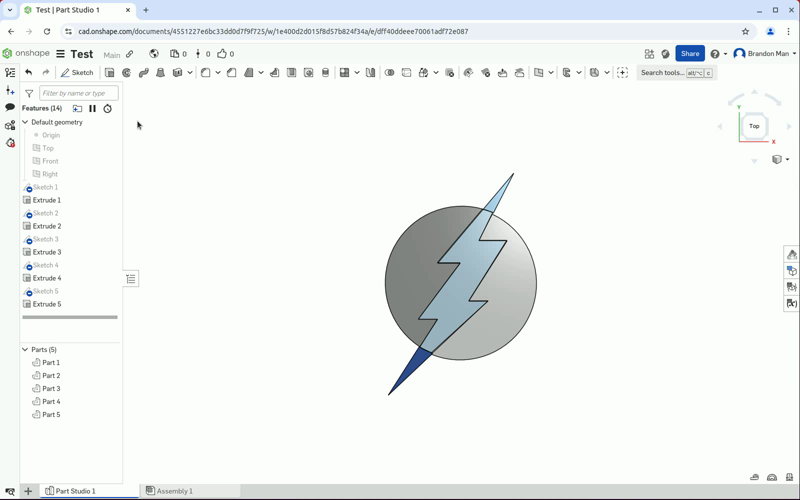
key(shift+h)
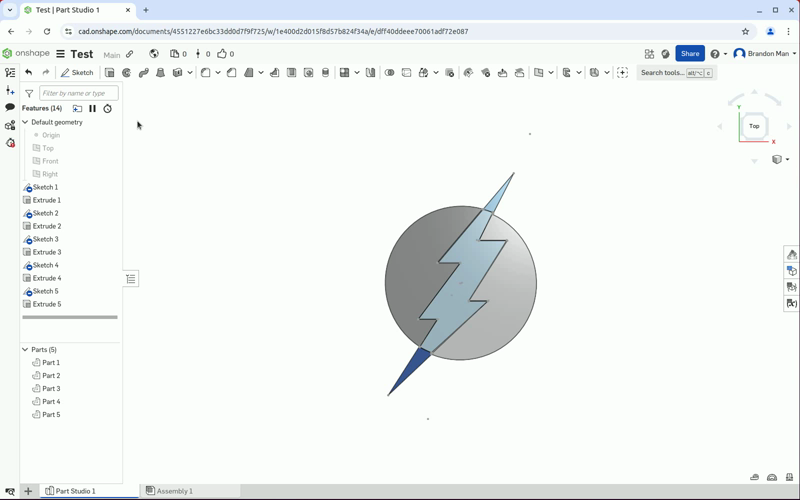
key(shift+7)
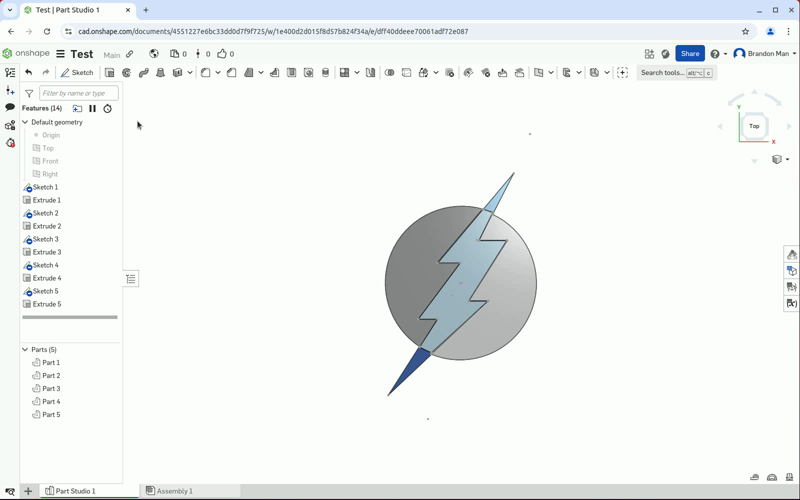
key(up, 3)
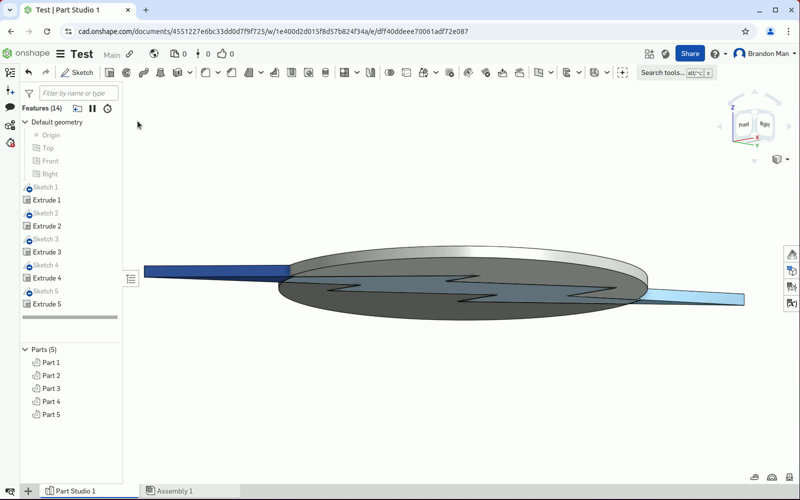
key(left, 3)
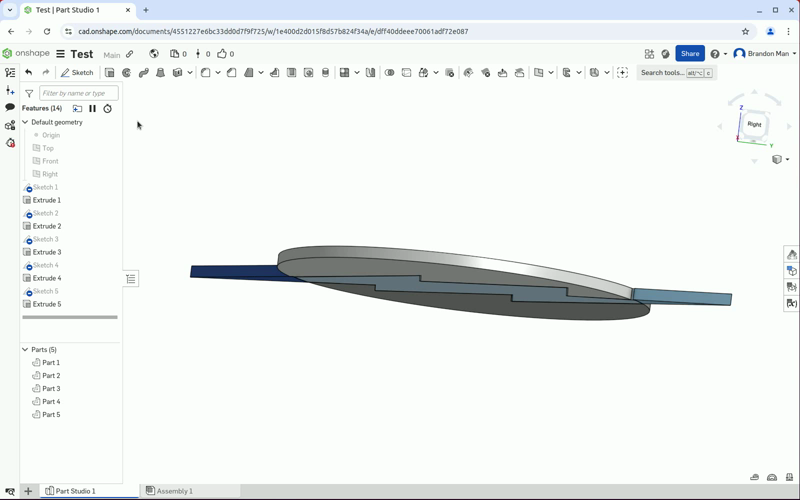
key(right, 3)
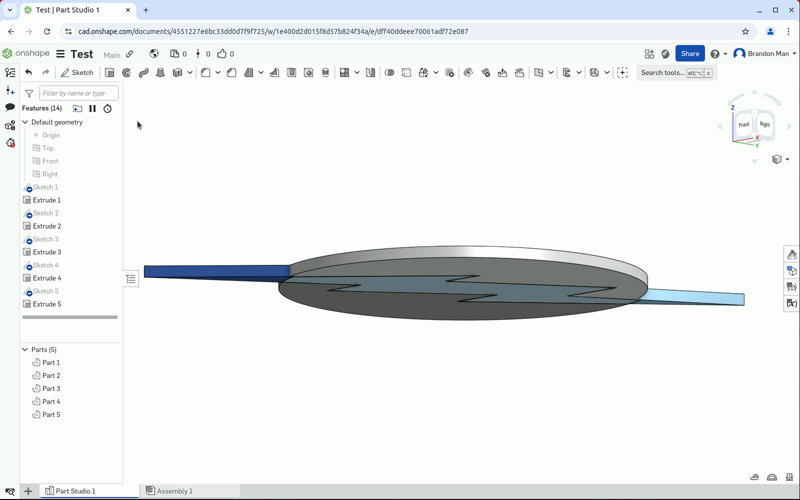
key(down, 3)
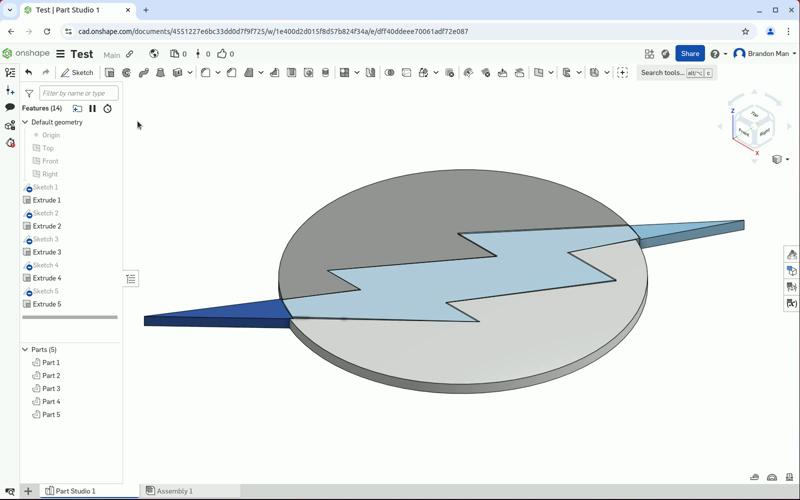
mouse_move(73, 189)
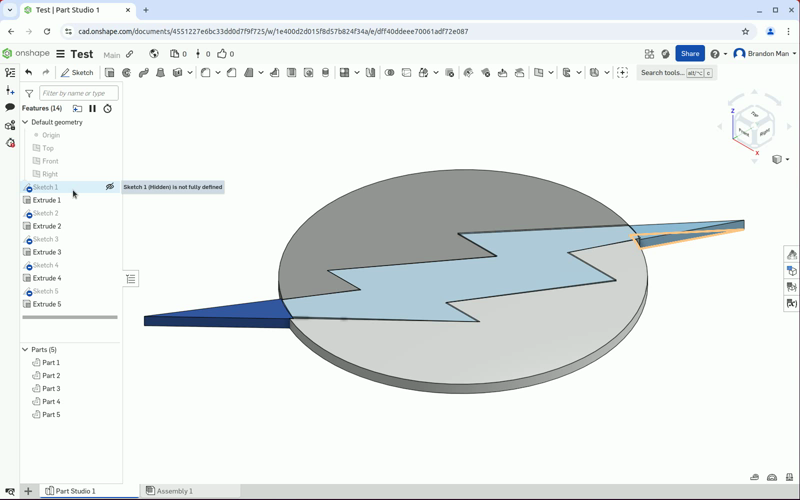
click(73, 189)